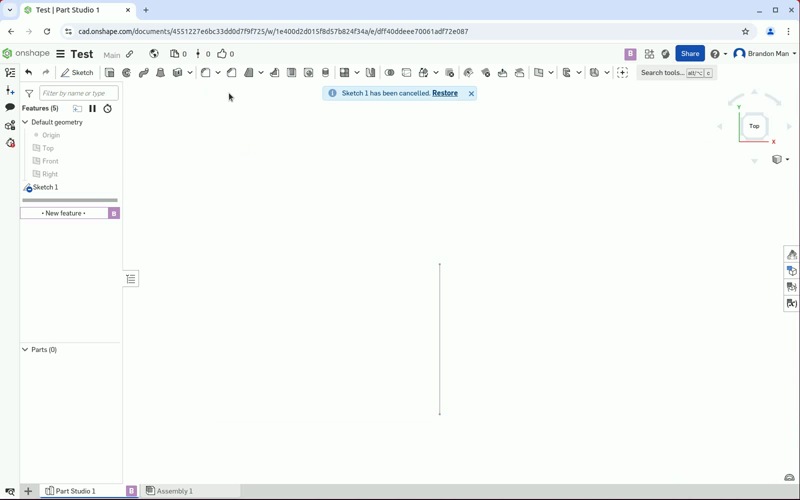
key(shift+h)
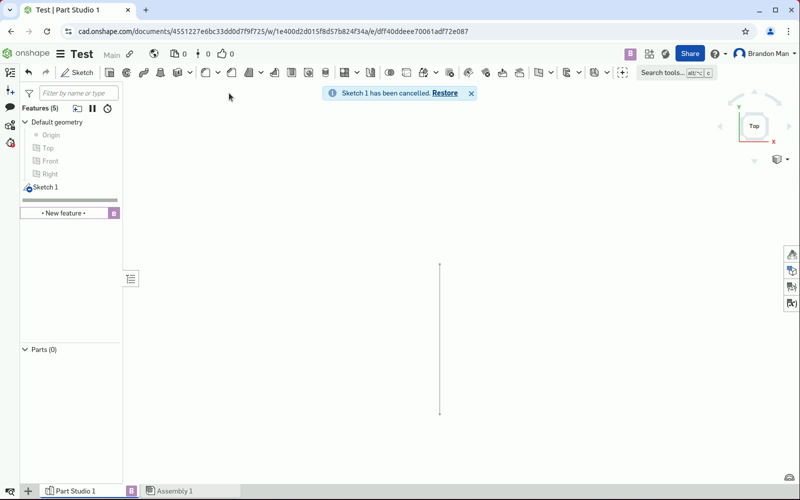
key(shift+s)
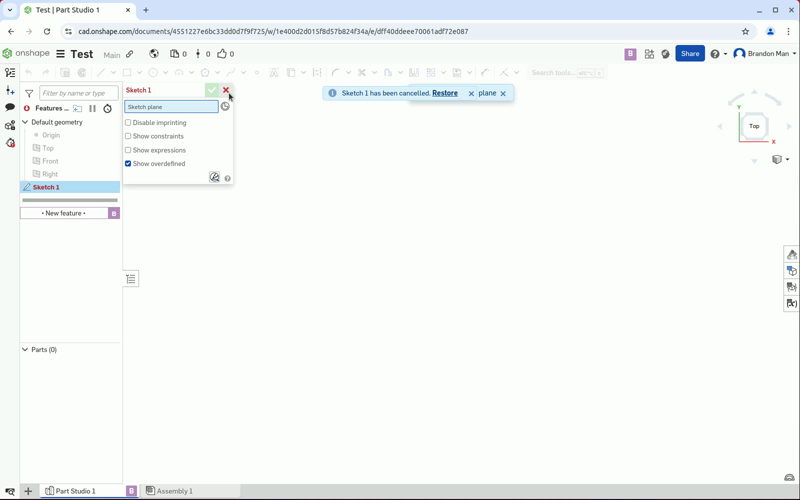
mouse_move(73, 150)
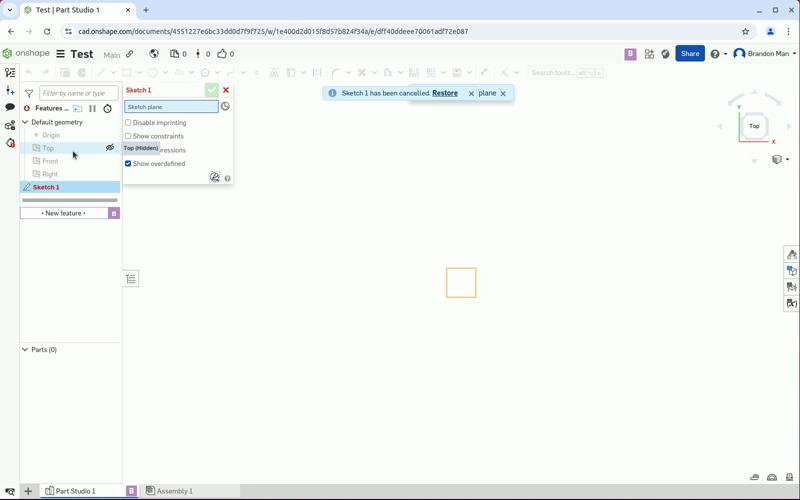
click(73, 150)
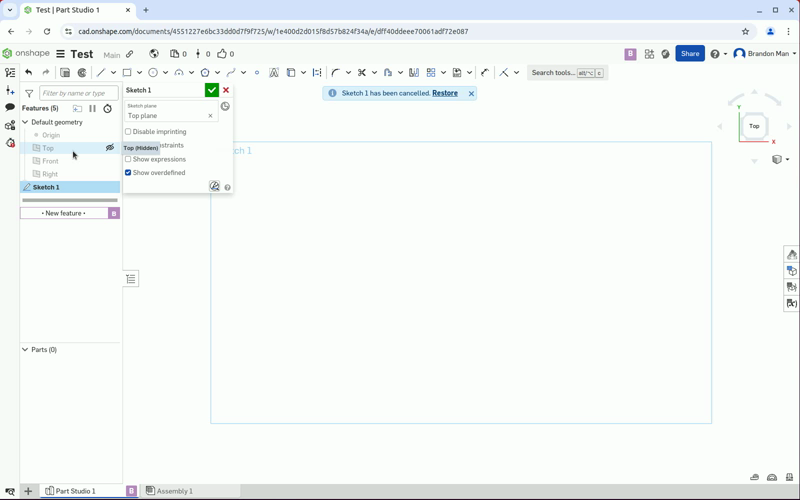
mouse_move(73, 352)
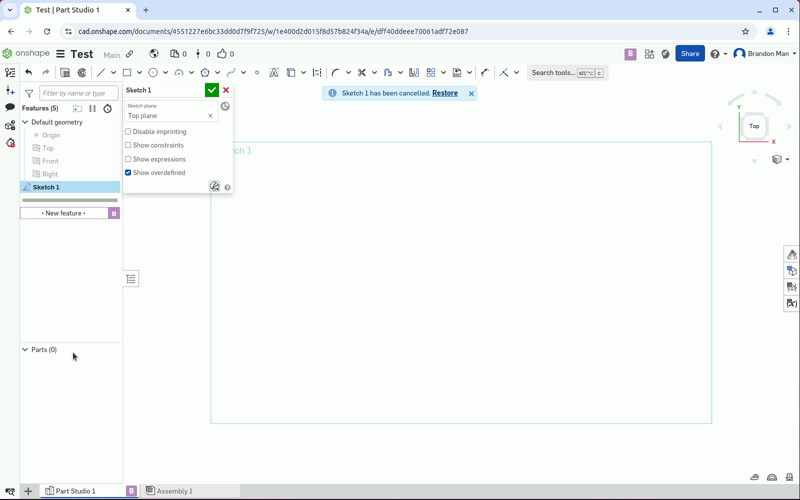
key(y)
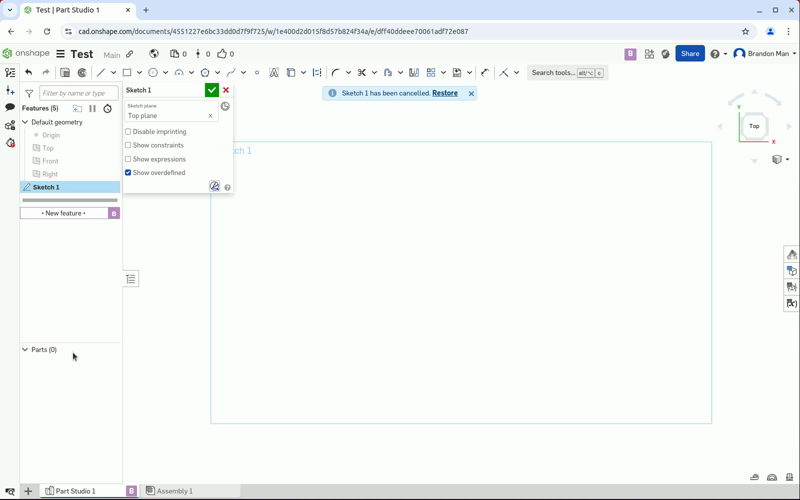
key(a)
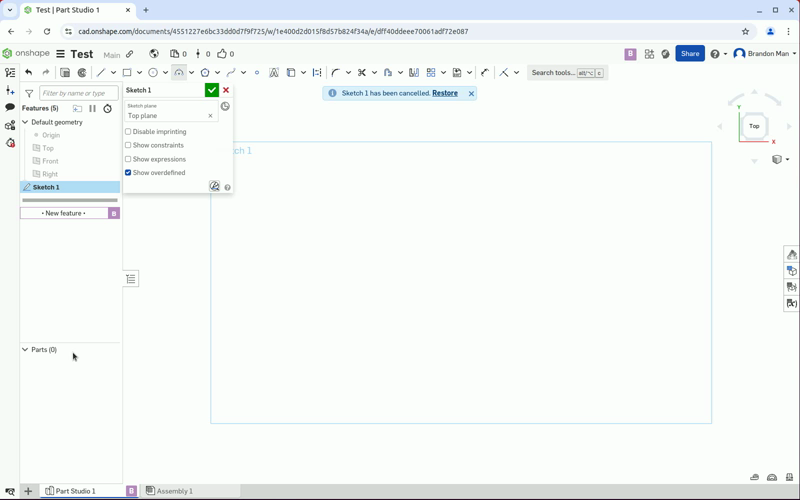
key_down(shift)
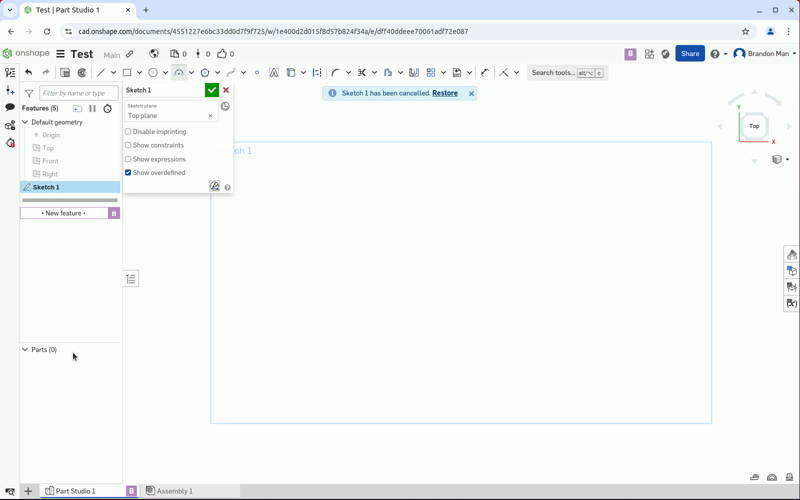
mouse_move(463, 262)
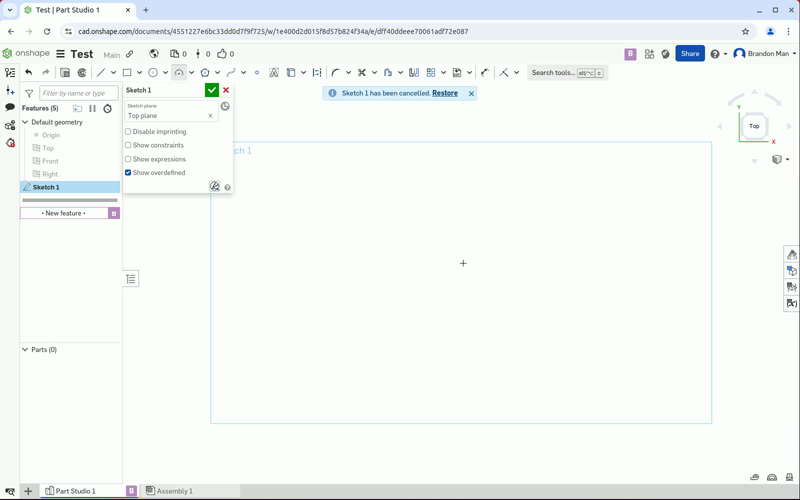
click(463, 262)
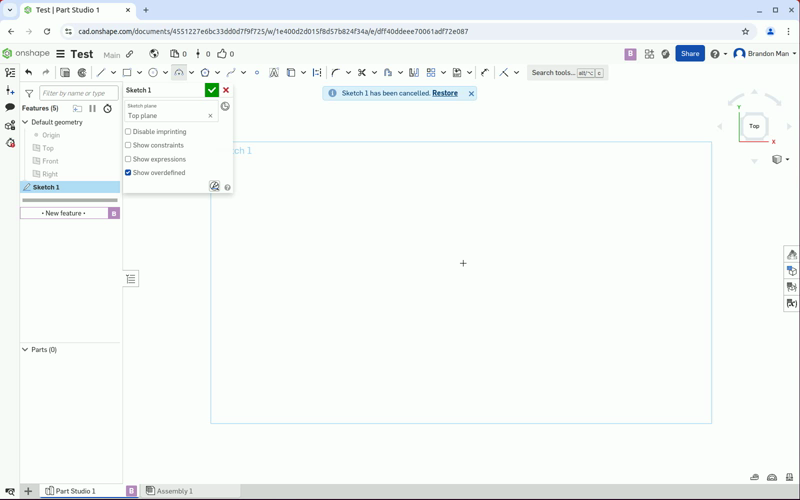
key_up(shift)
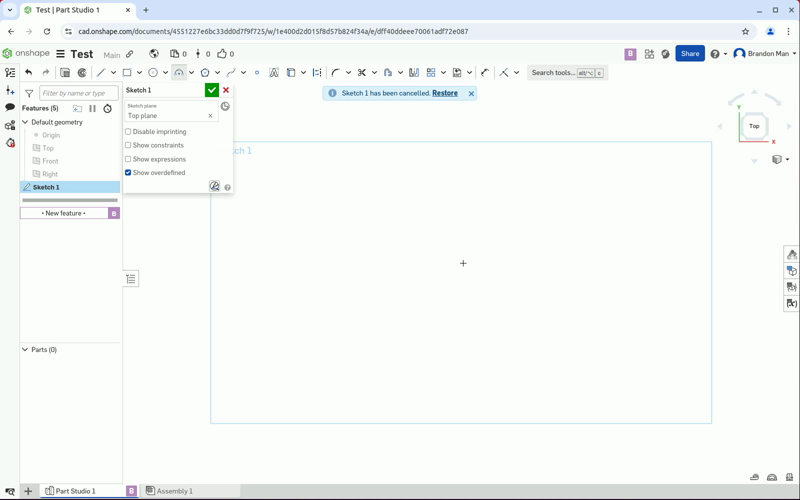
key_down(shift)
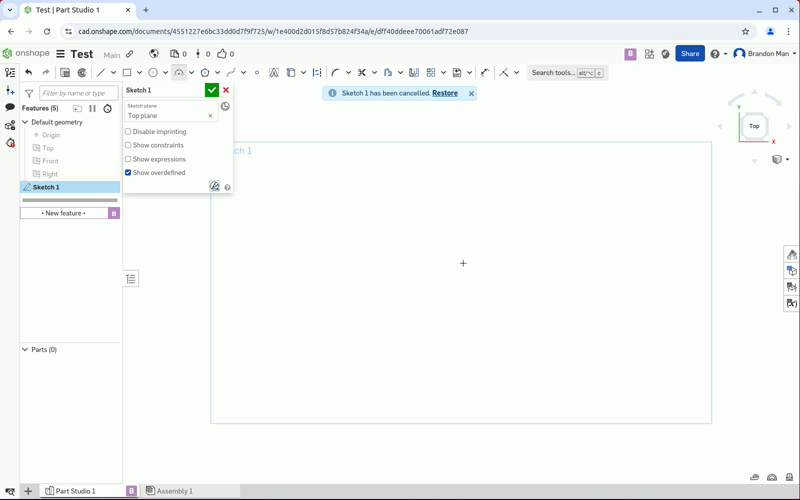
mouse_move(481, 283)
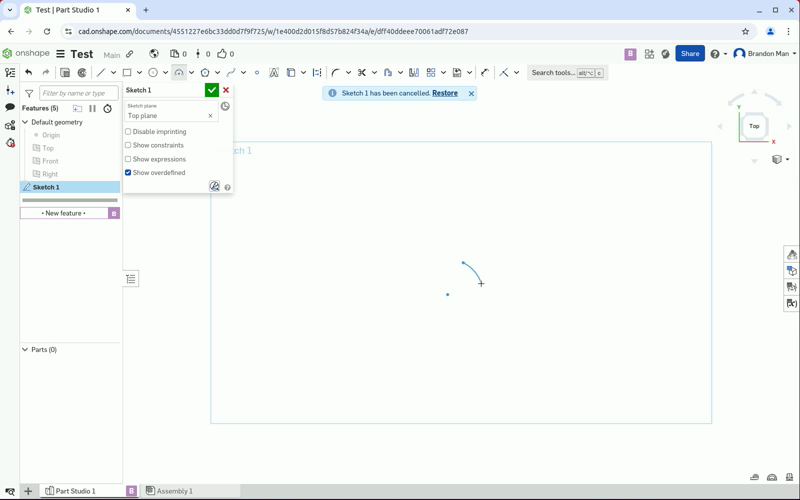
click(481, 283)
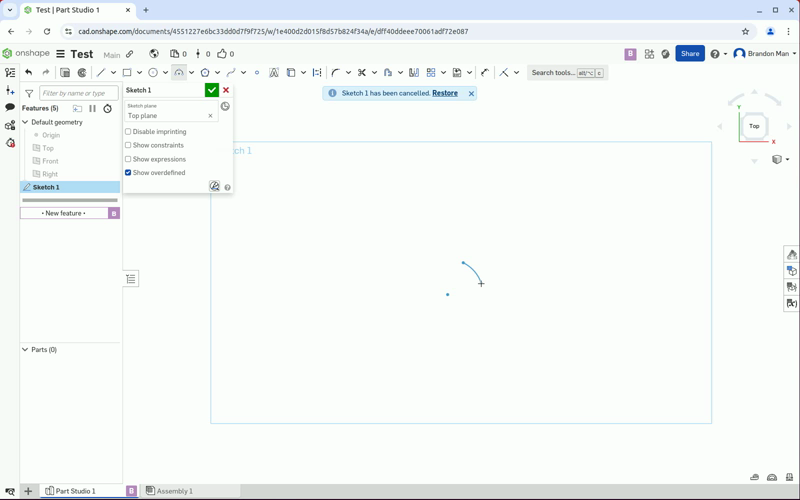
mouse_move(476, 269)
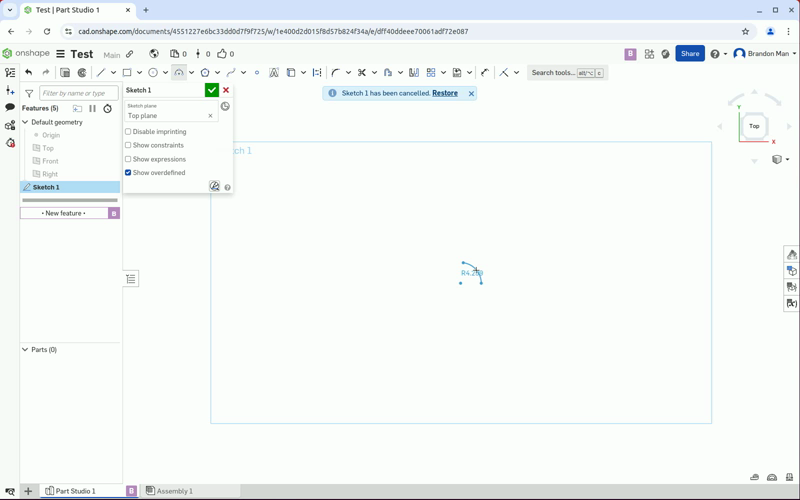
click(476, 269)
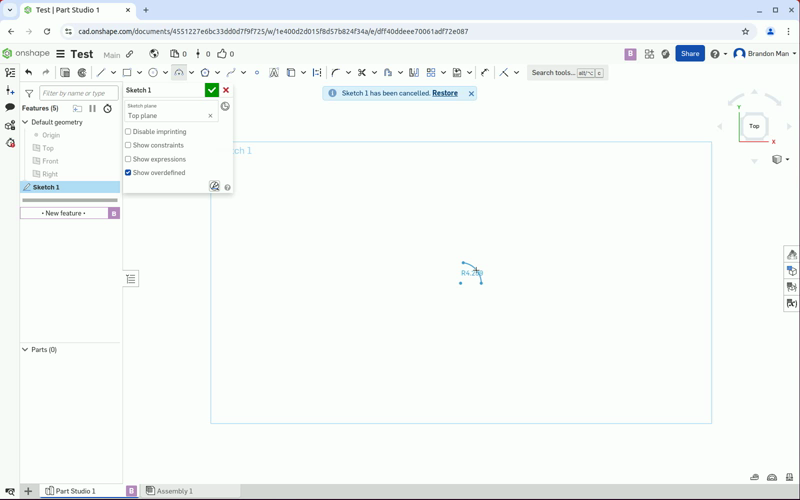
key_up(shift)
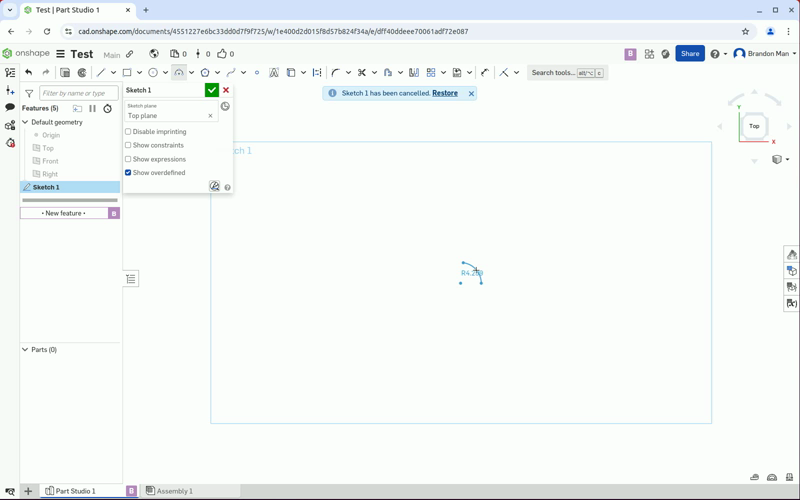
key(esc)
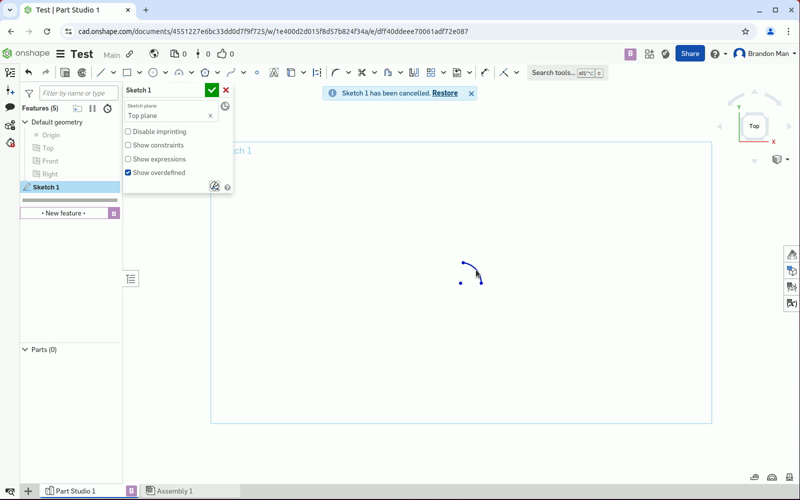
key(l)
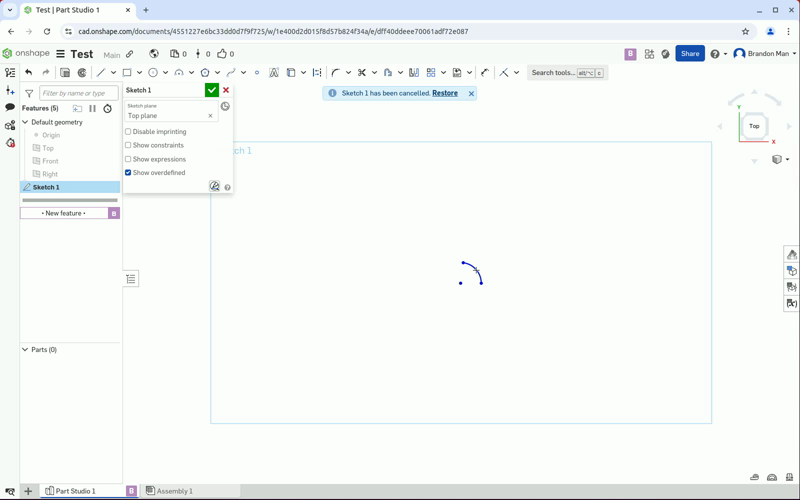
mouse_move(481, 283)
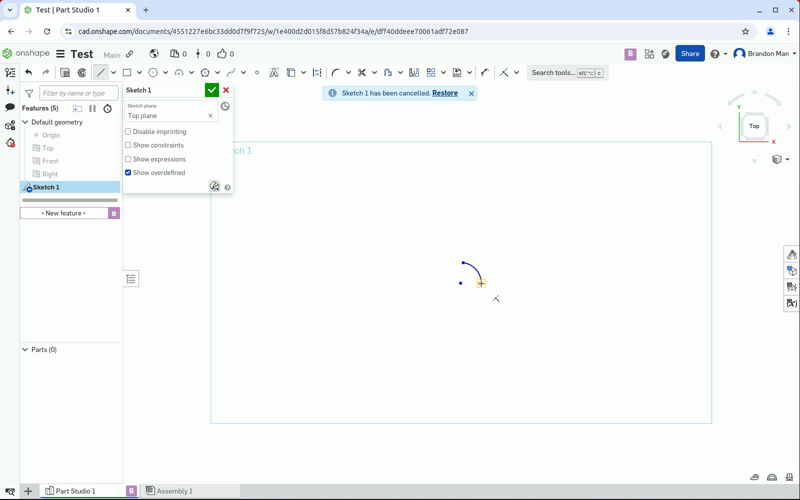
click(481, 283)
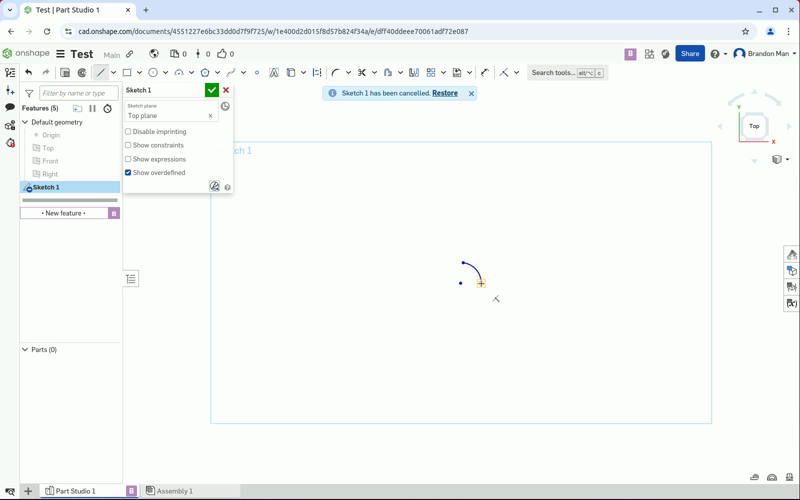
key_down(shift)
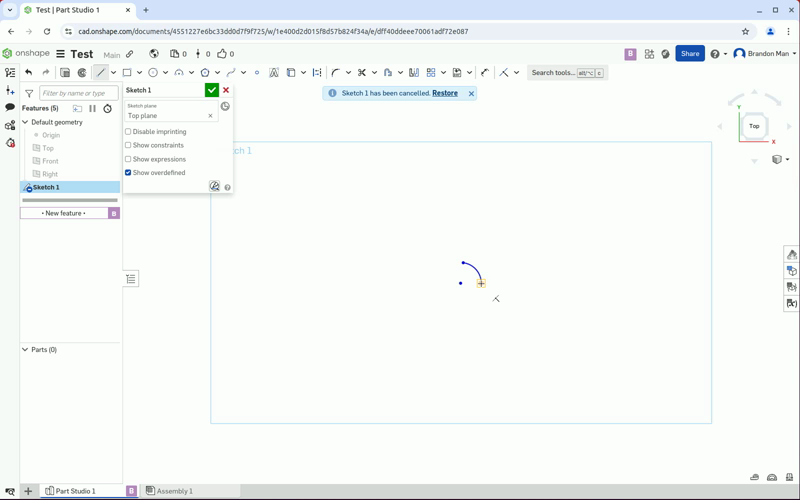
mouse_move(511, 283)
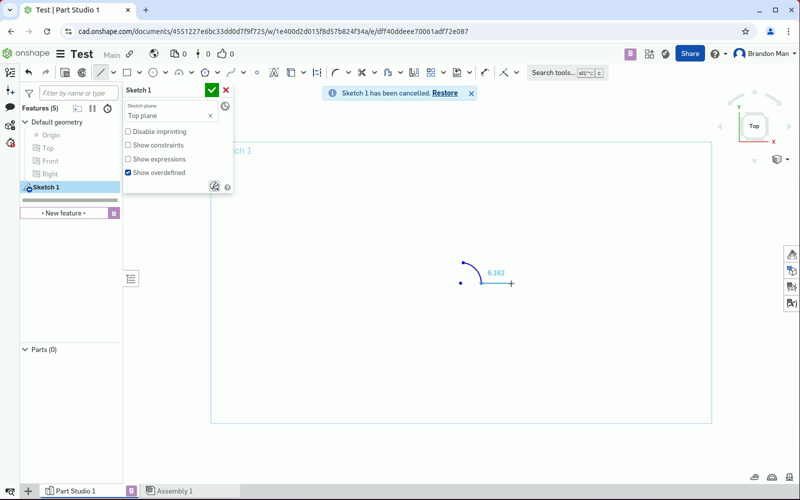
mouse_move(486, 283)
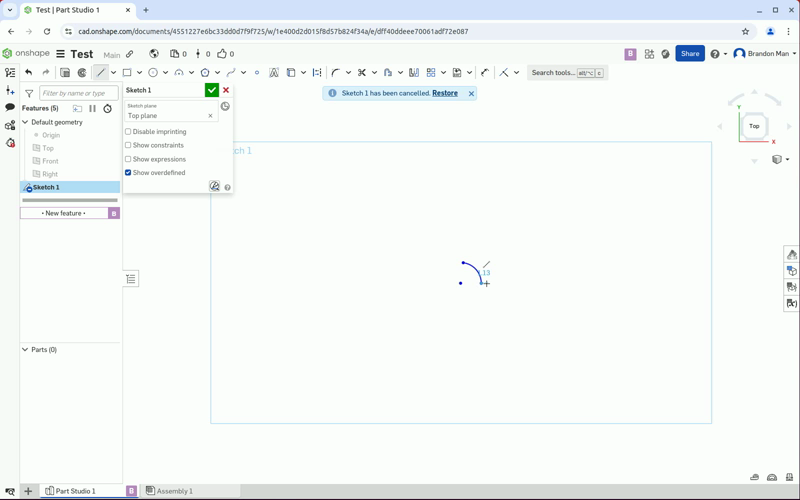
scroll(6)
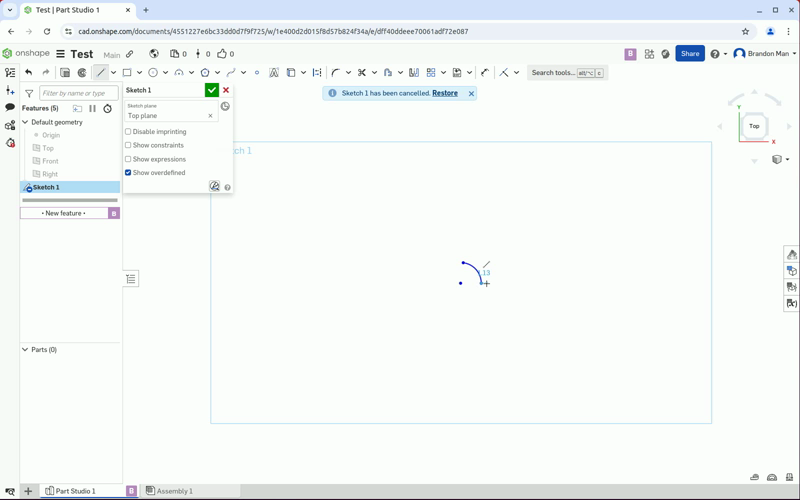
scroll(6)
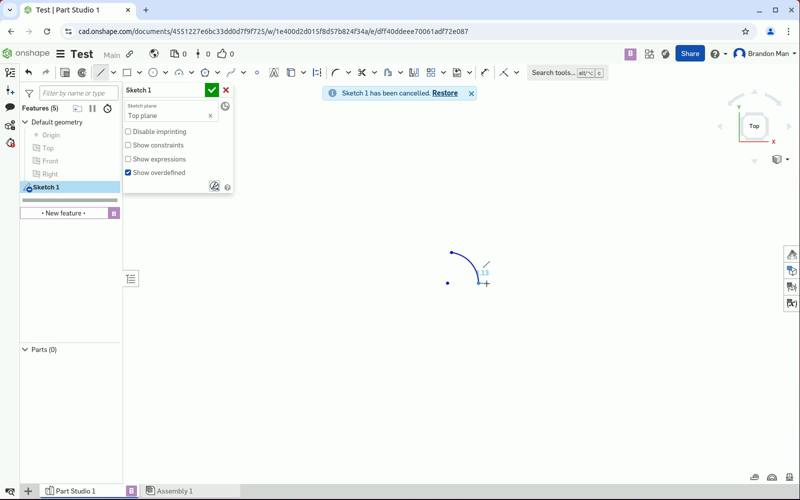
scroll(6)
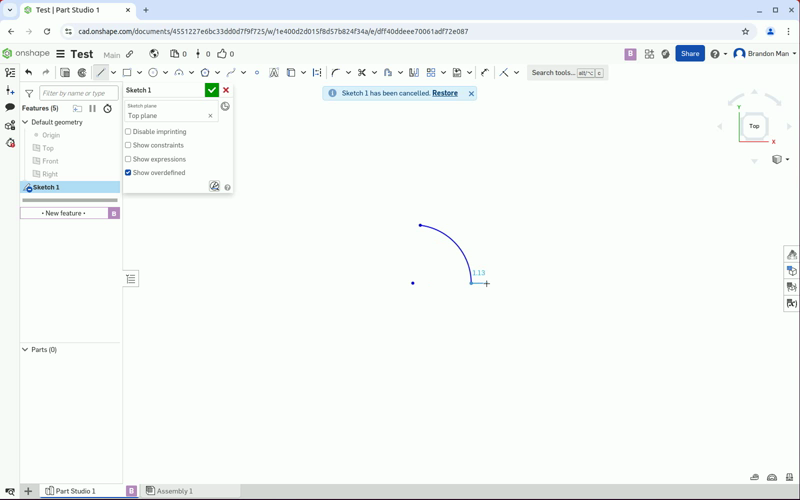
scroll(6)
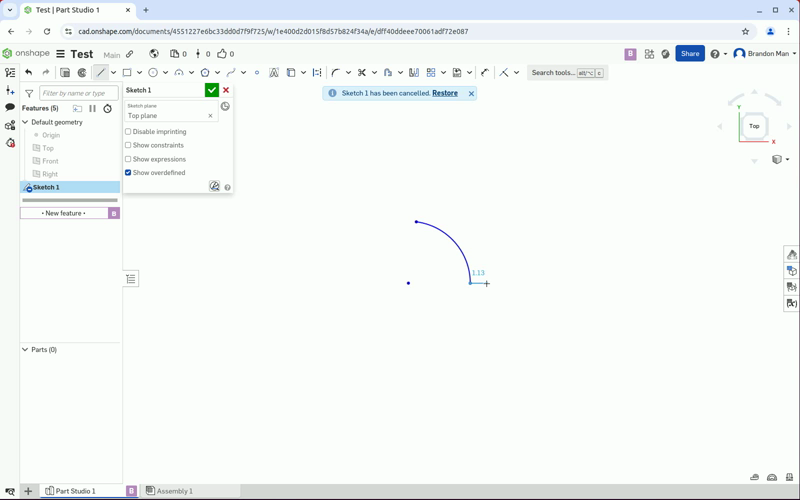
scroll(6)
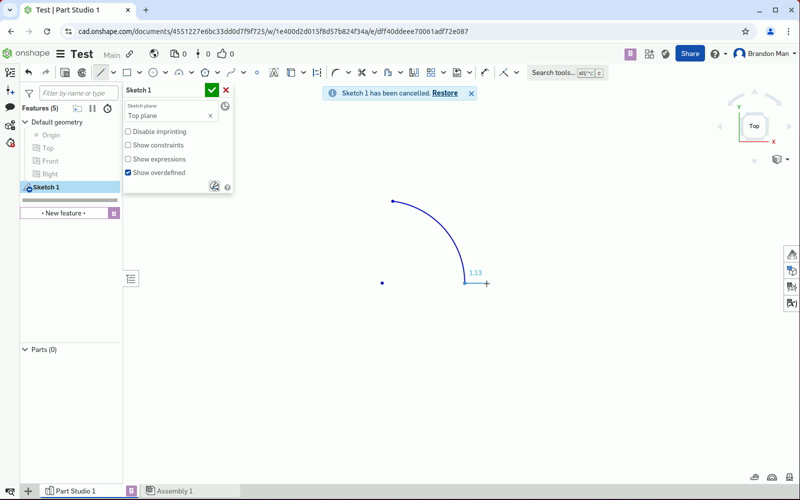
scroll(6)
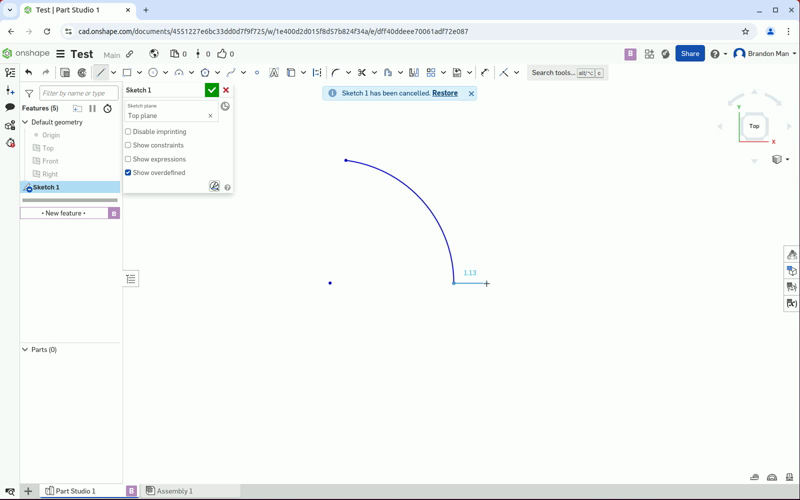
scroll(6)
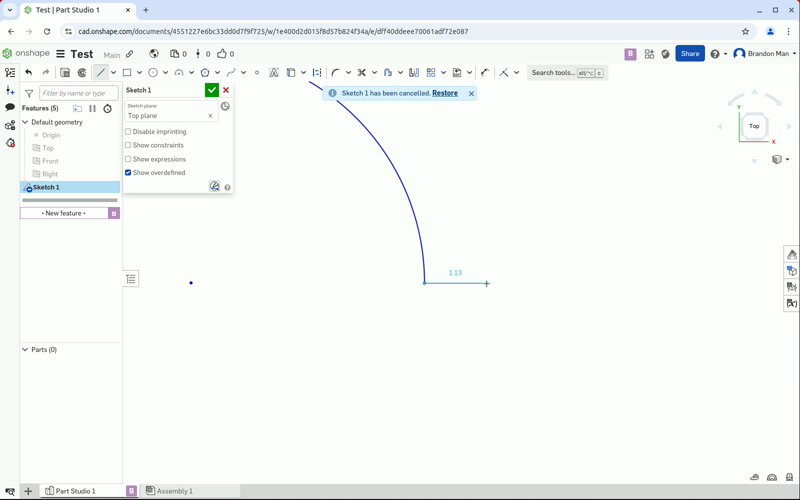
click(486, 283)
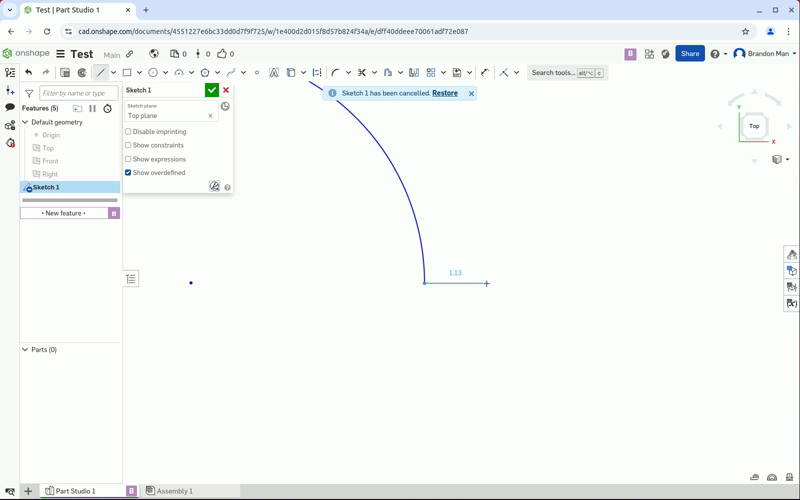
scroll(-6)
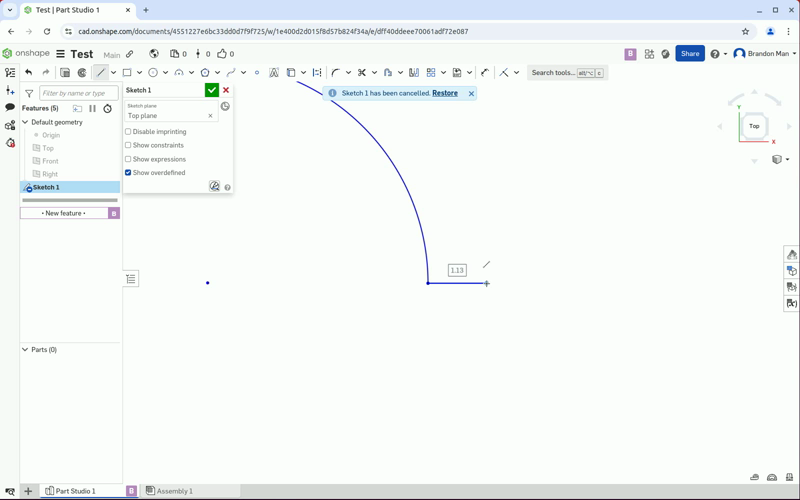
scroll(-6)
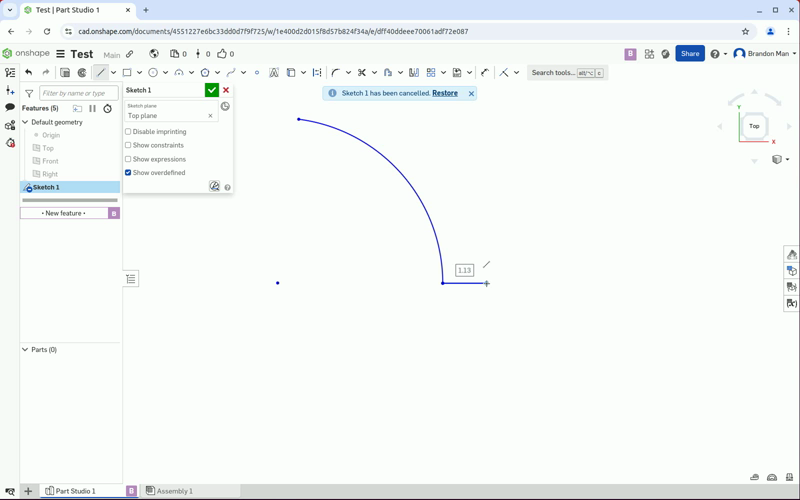
scroll(-6)
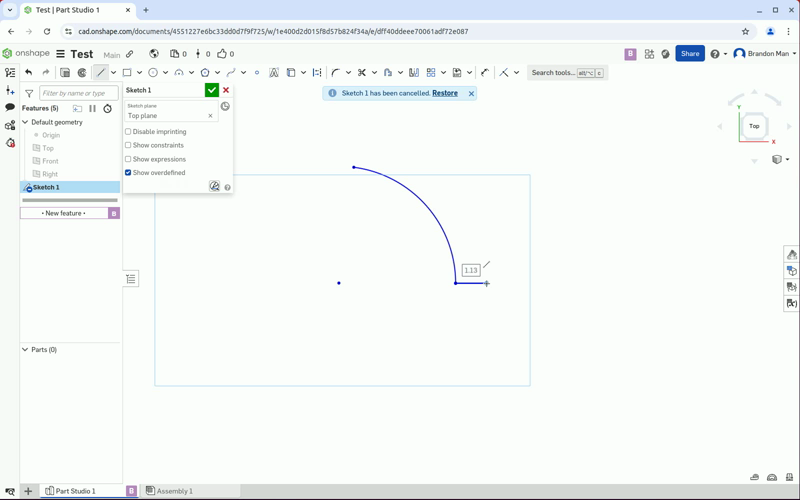
scroll(-6)
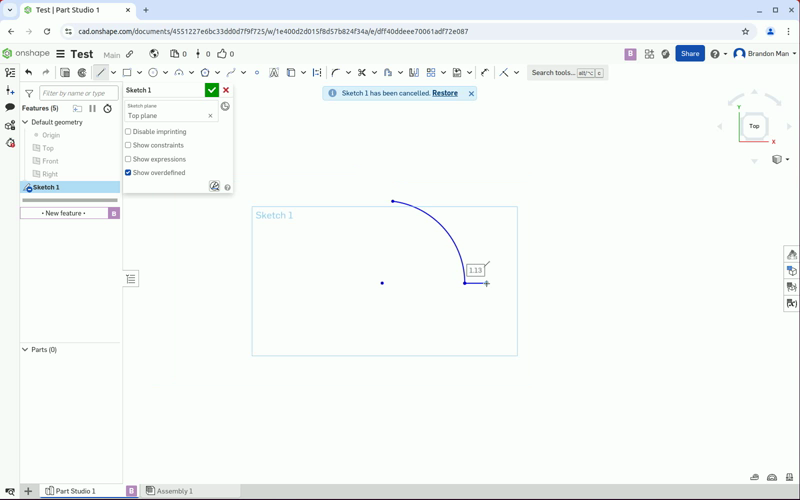
scroll(-6)
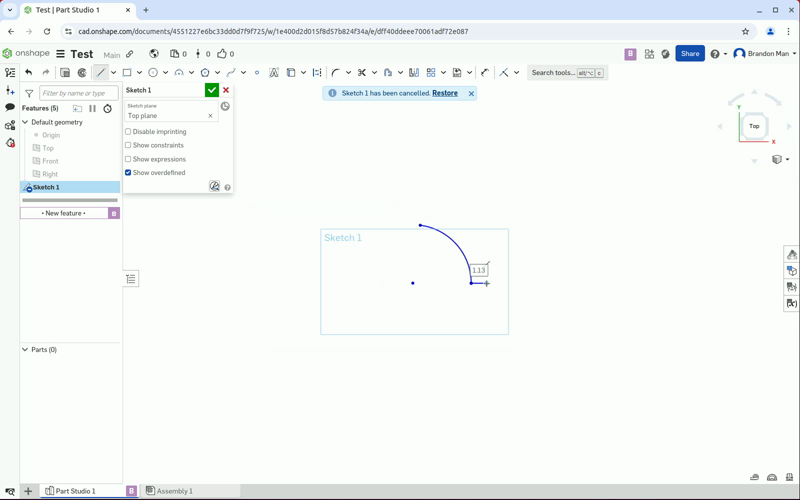
scroll(-6)
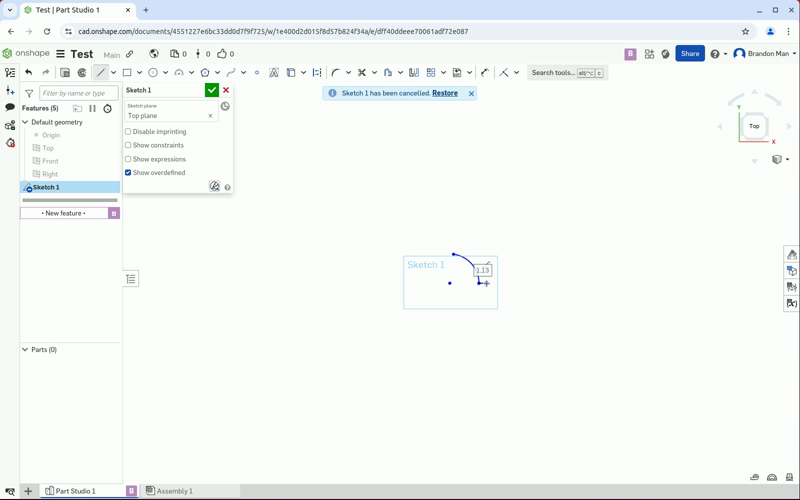
scroll(-6)
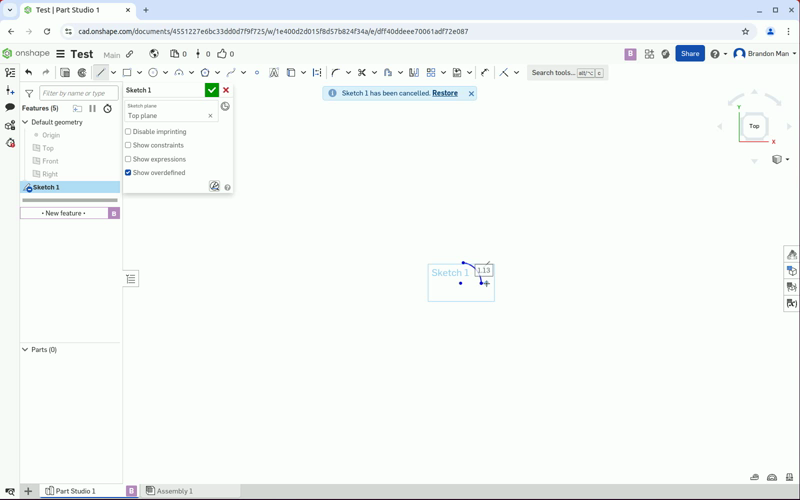
key_up(shift)
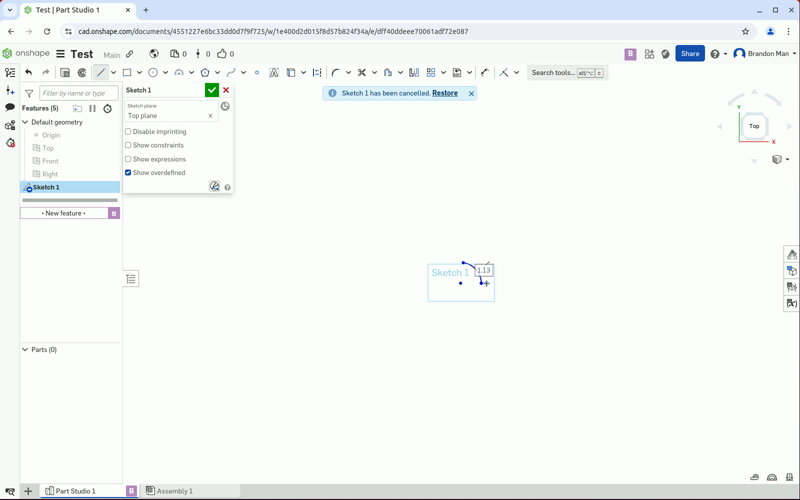
key(esc)
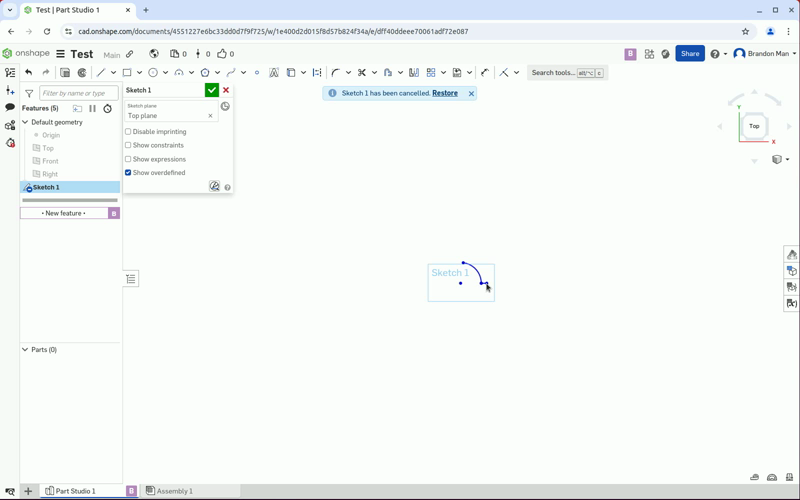
key(a)
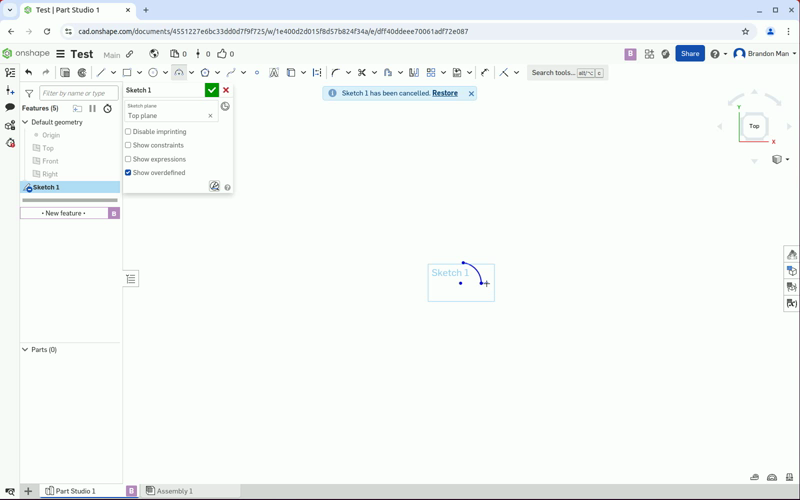
mouse_move(486, 283)
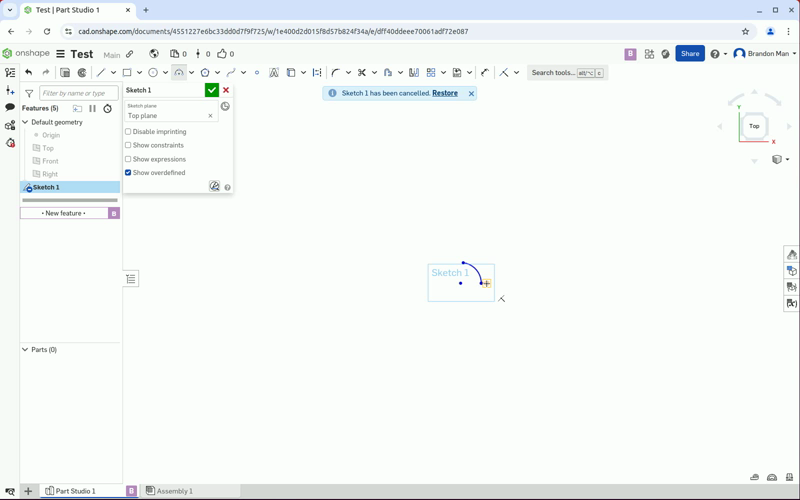
click(486, 283)
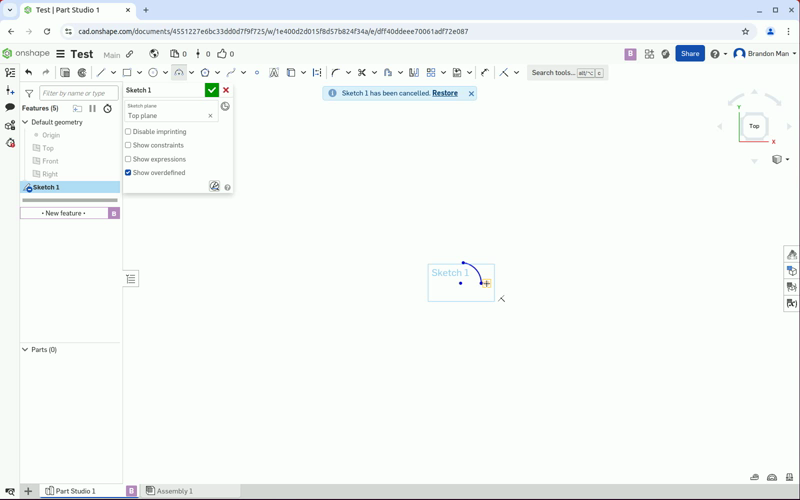
key_down(shift)
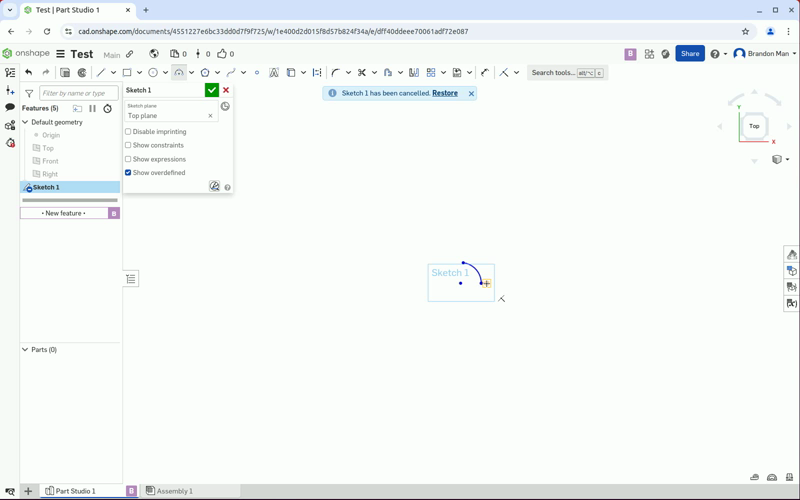
mouse_move(492, 277)
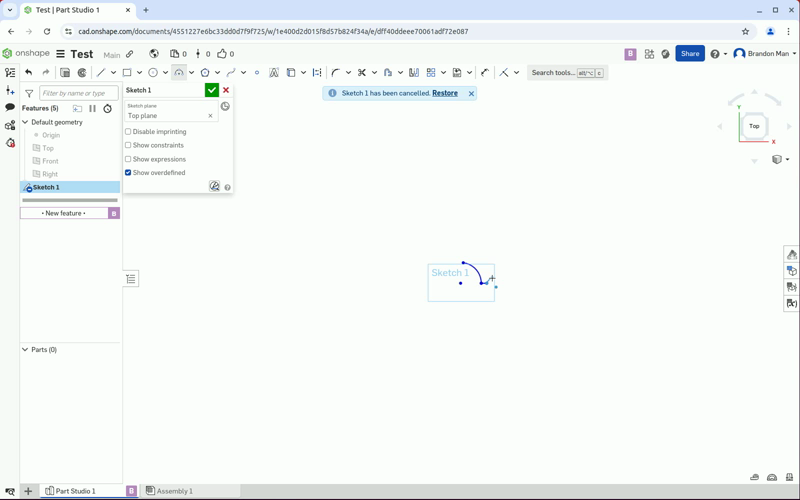
click(492, 277)
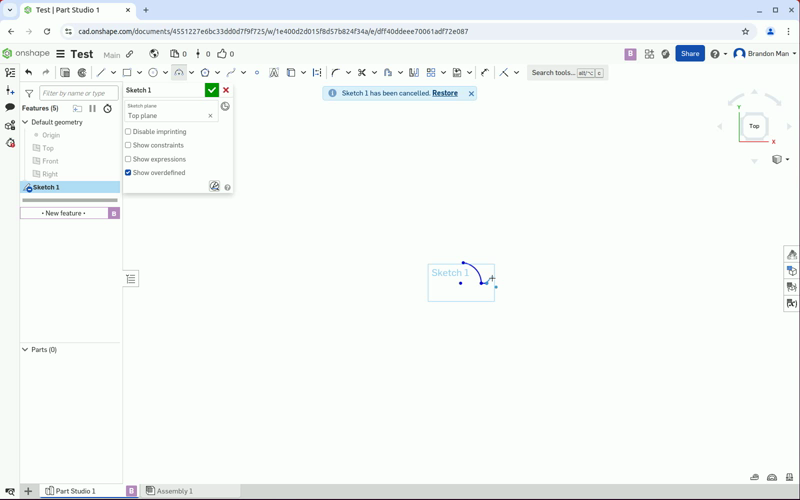
mouse_move(488, 279)
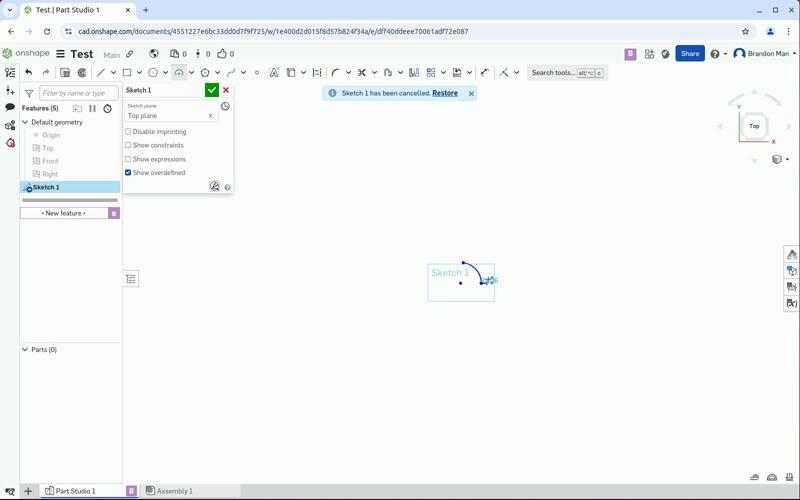
scroll(6)
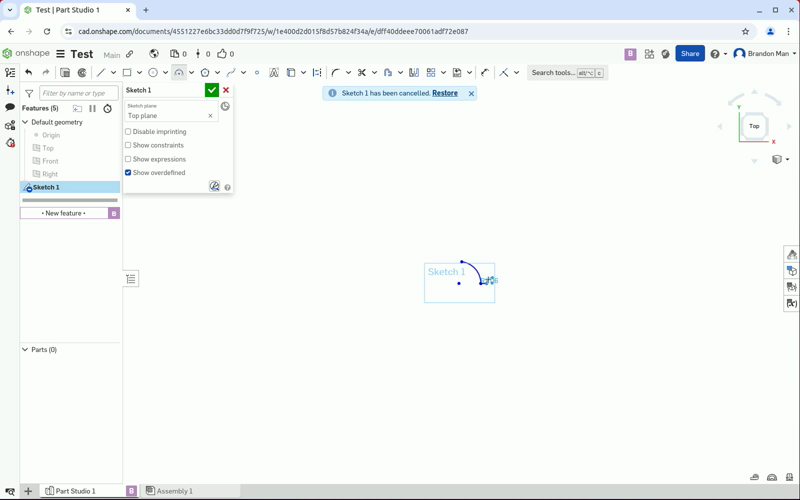
scroll(6)
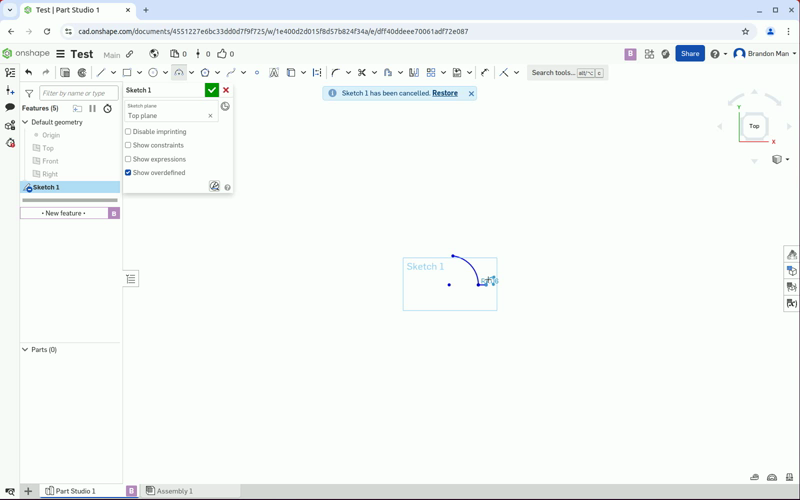
scroll(6)
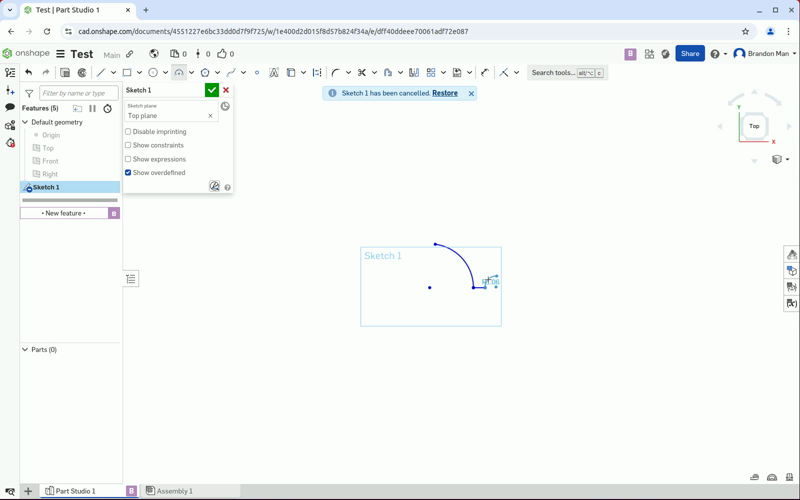
scroll(6)
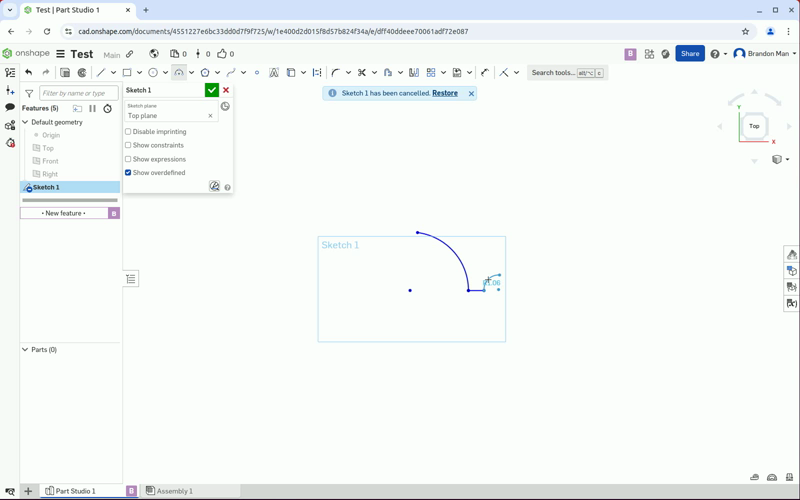
scroll(6)
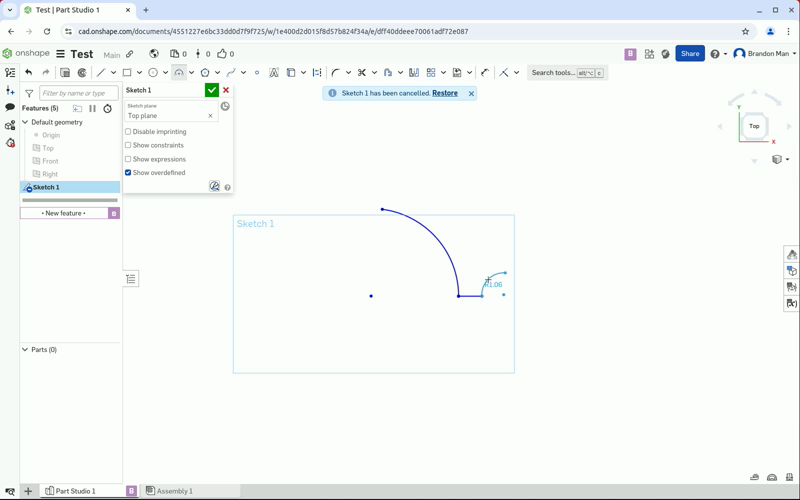
scroll(6)
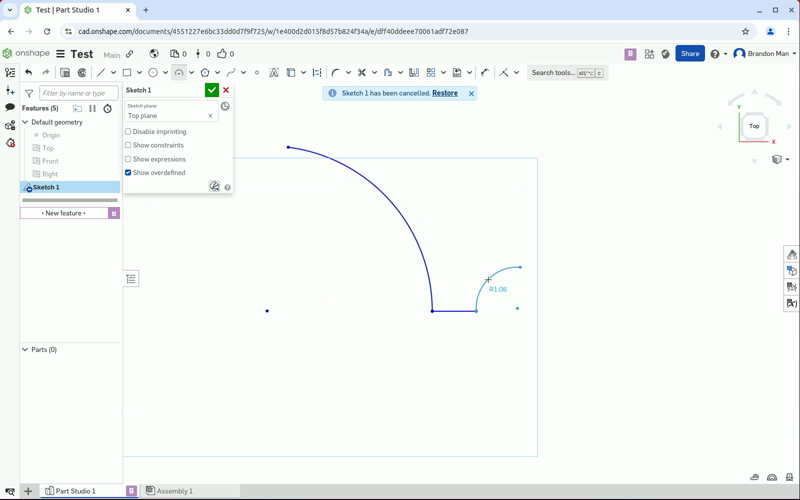
scroll(6)
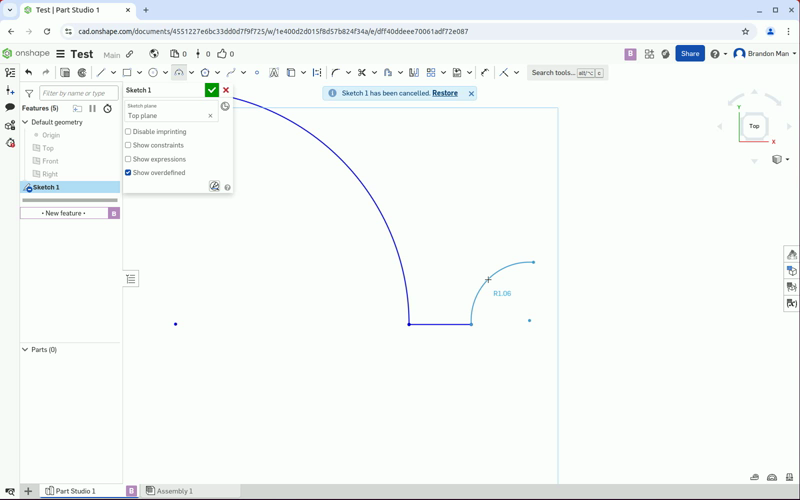
click(488, 279)
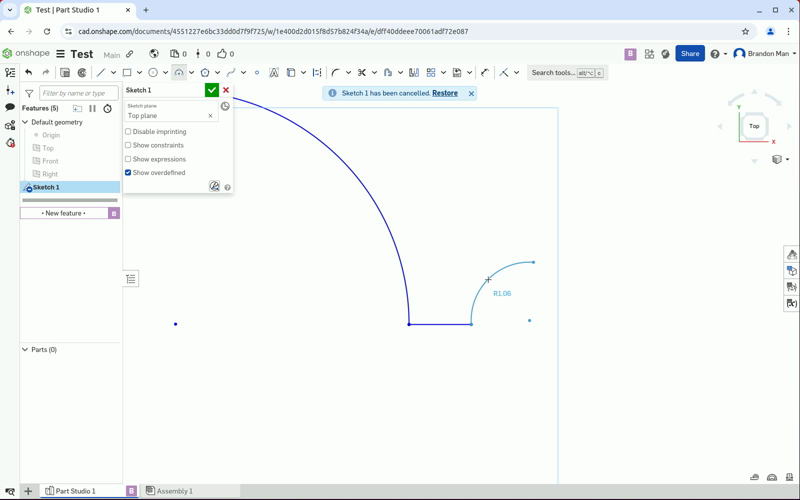
scroll(-6)
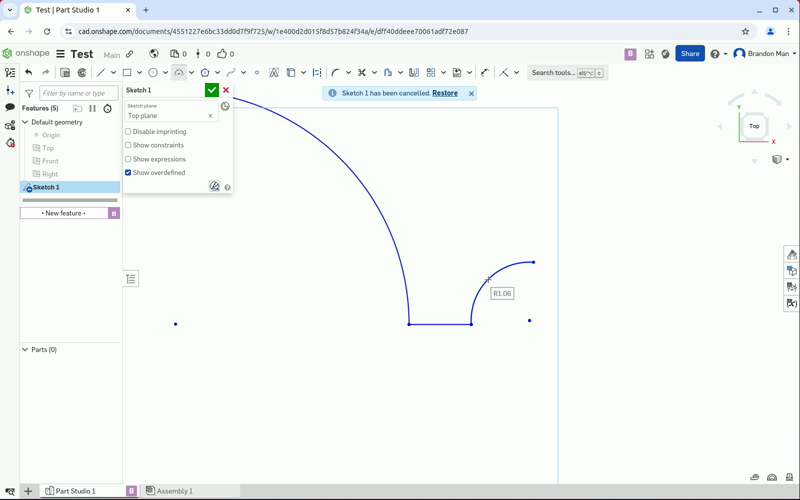
scroll(-6)
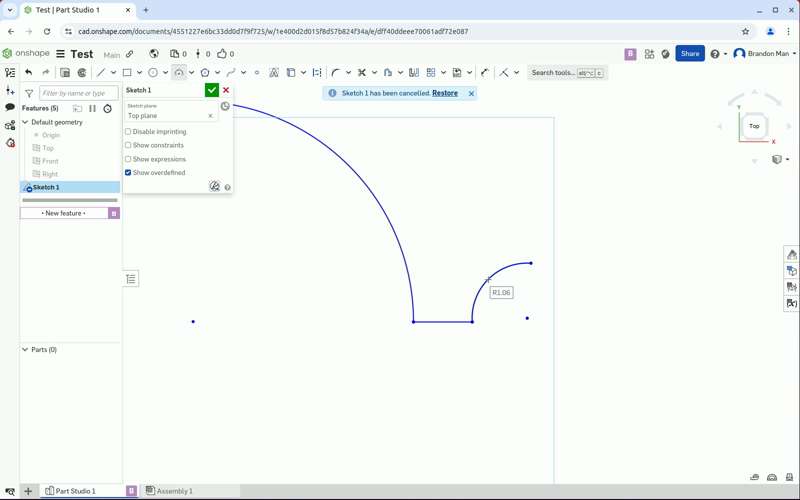
scroll(-6)
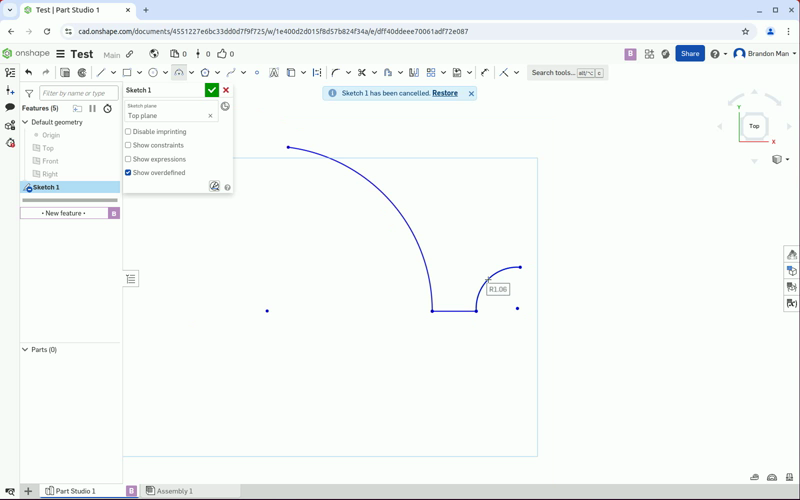
scroll(-6)
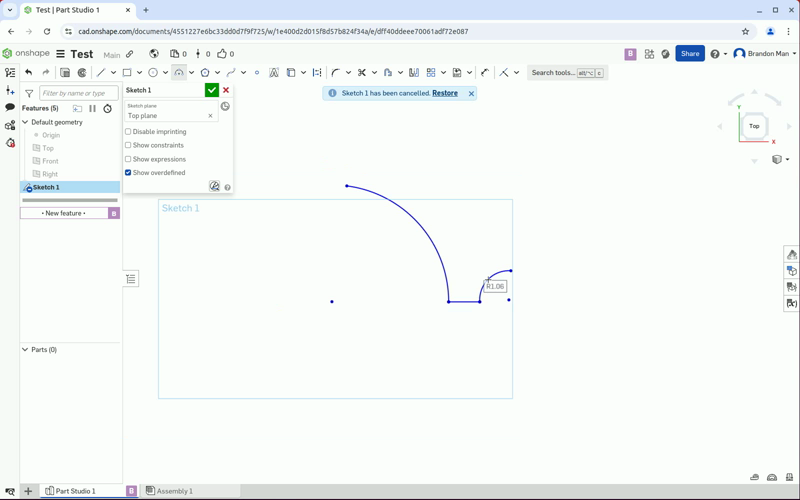
scroll(-6)
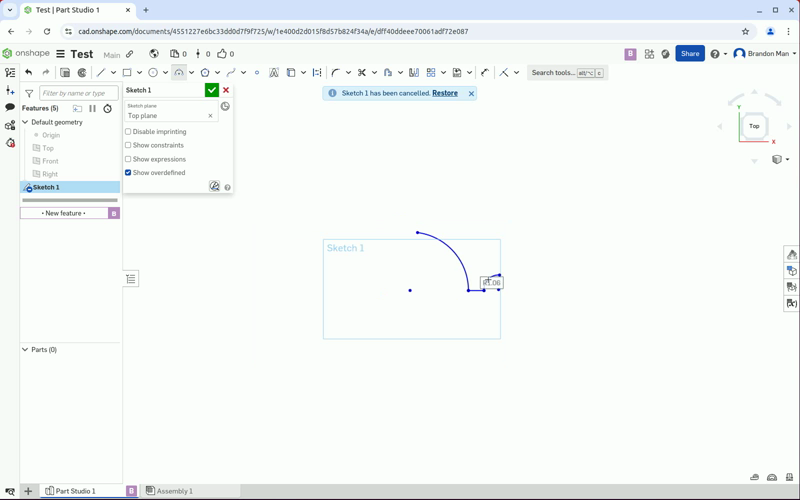
scroll(-6)
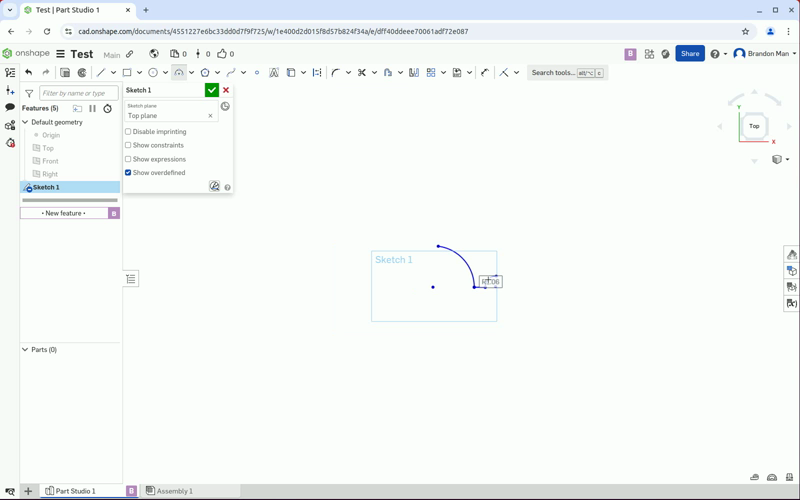
scroll(-6)
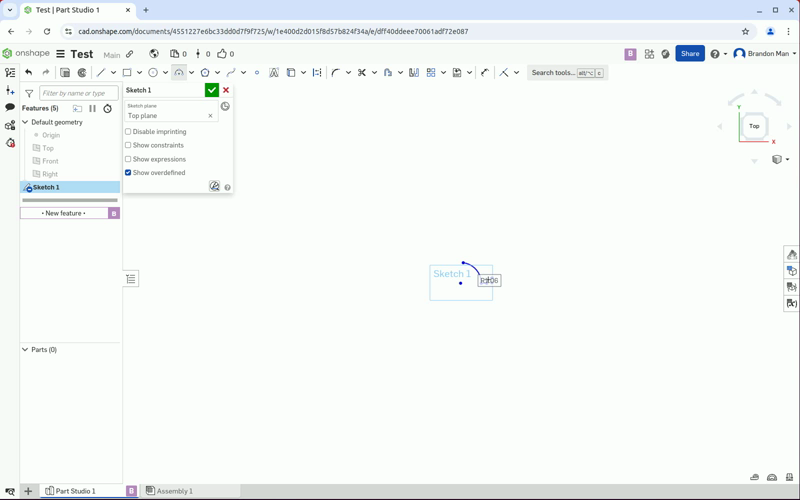
key_up(shift)
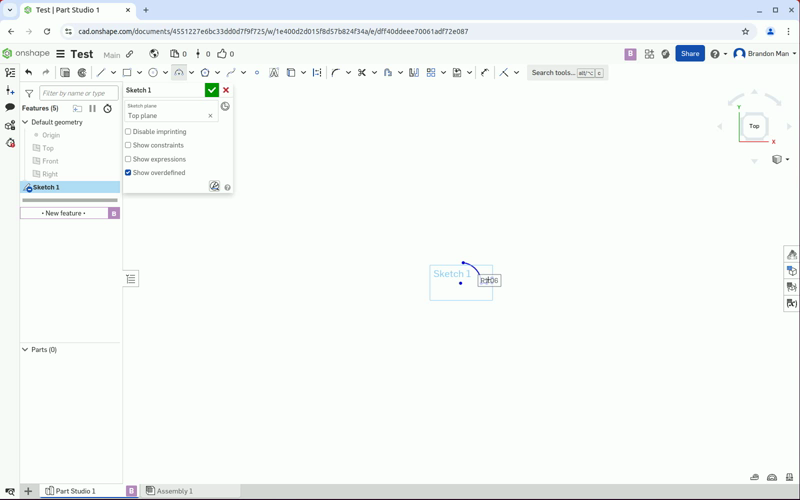
key(esc)
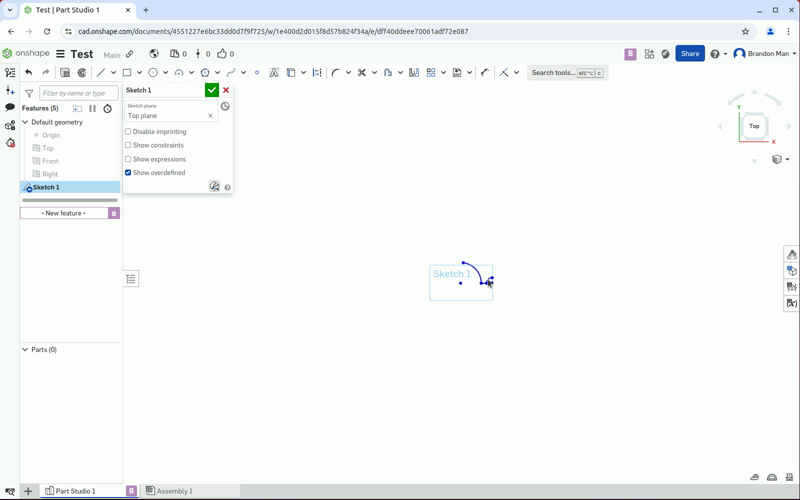
key(l)
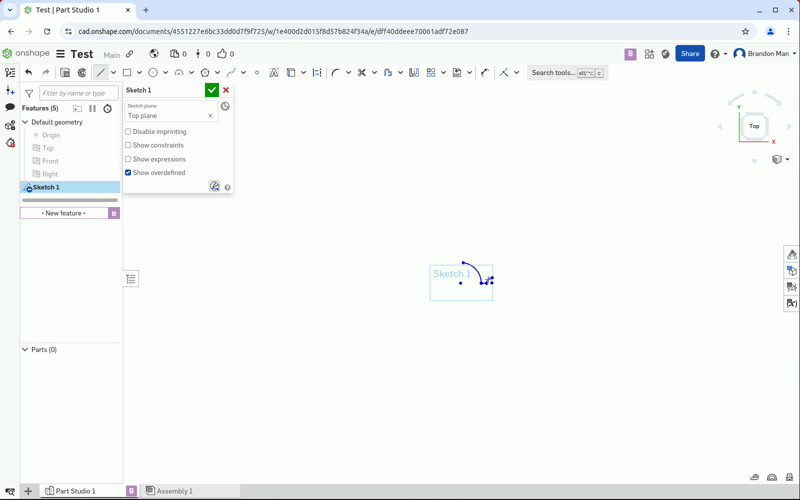
mouse_move(492, 277)
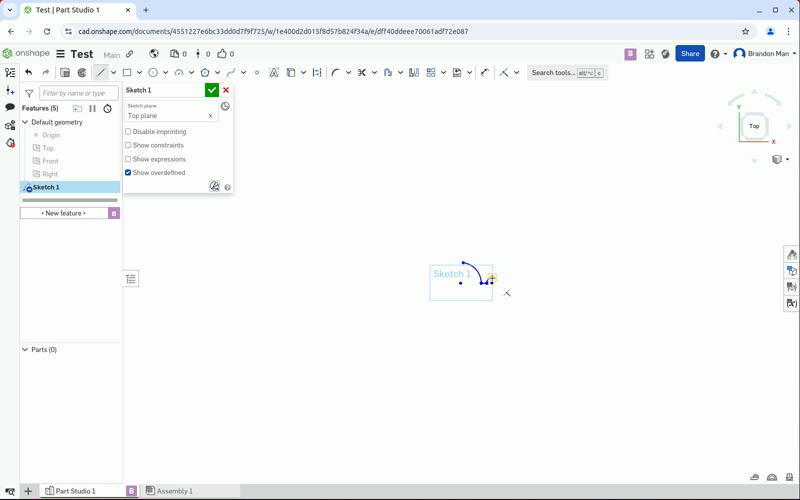
scroll(6)
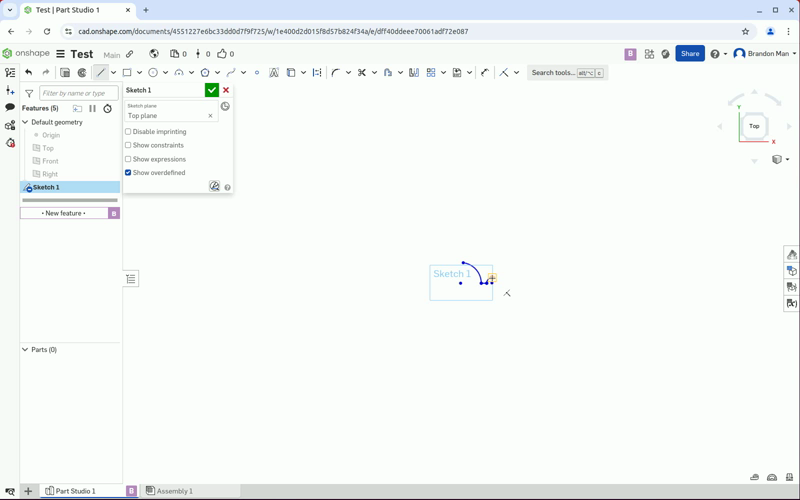
scroll(6)
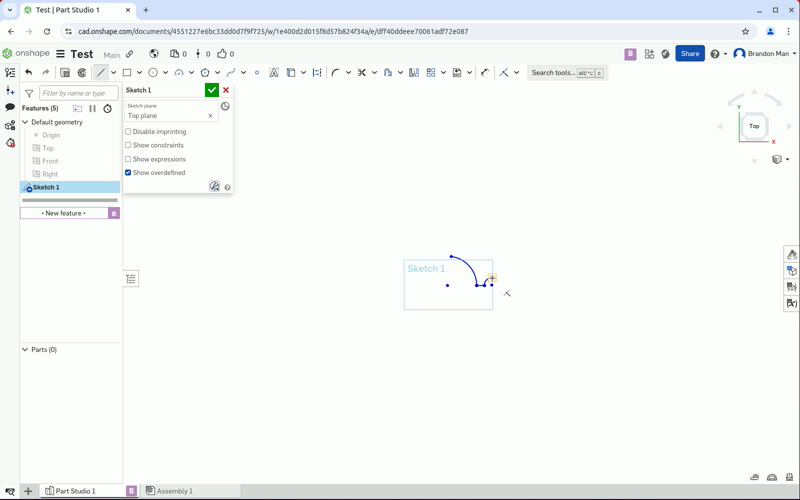
scroll(6)
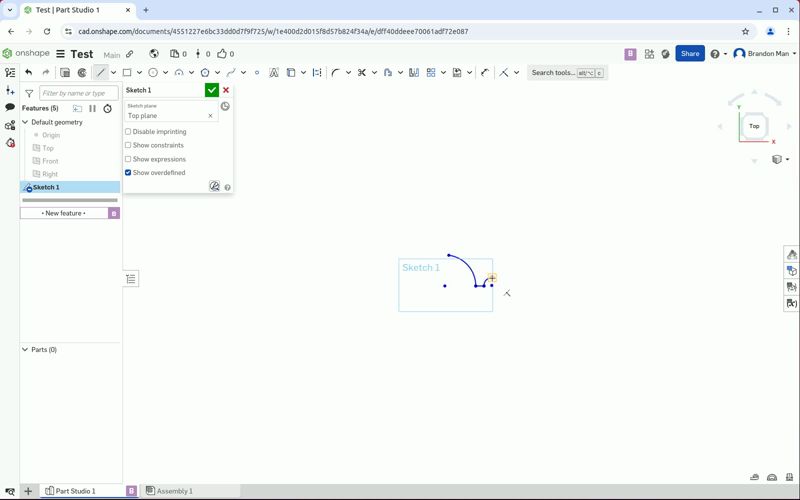
scroll(6)
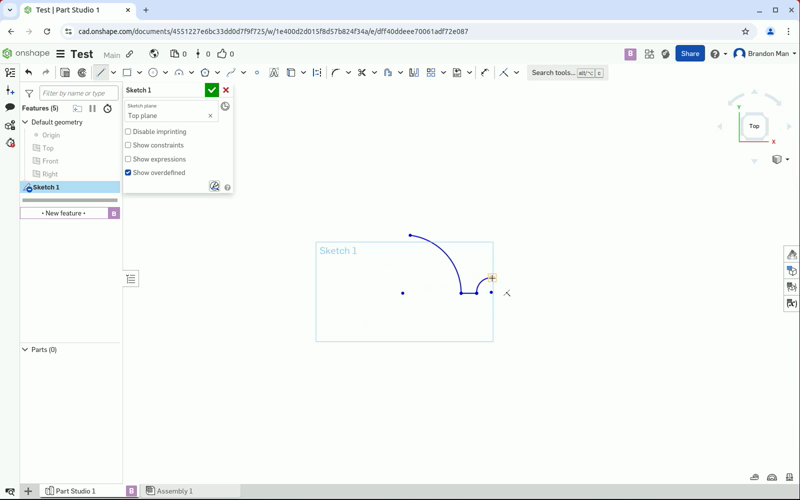
scroll(6)
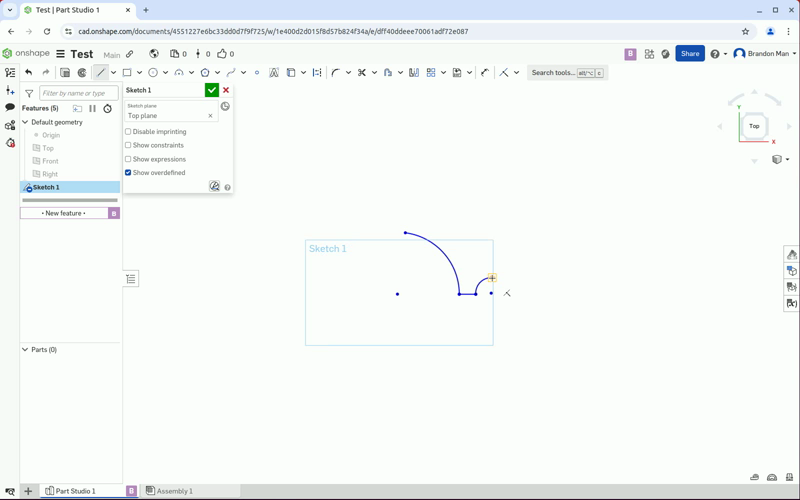
scroll(6)
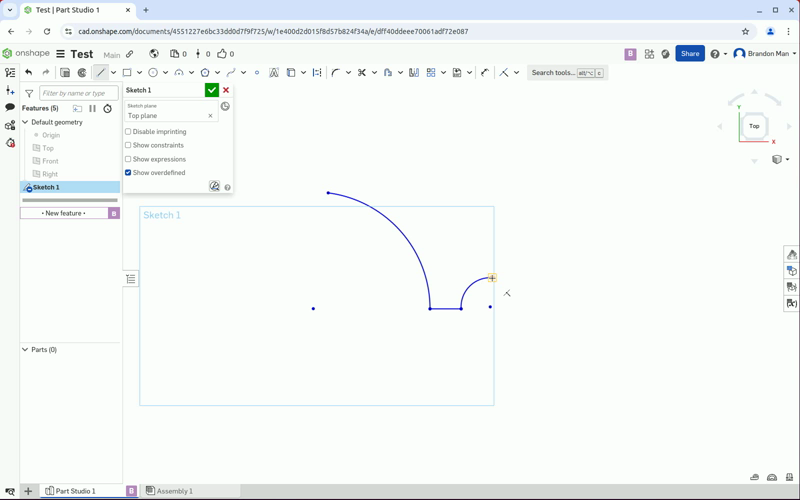
scroll(6)
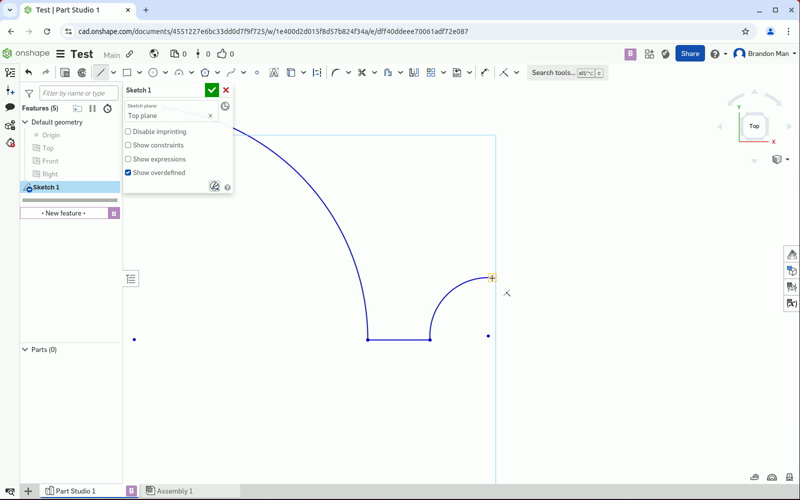
click(492, 277)
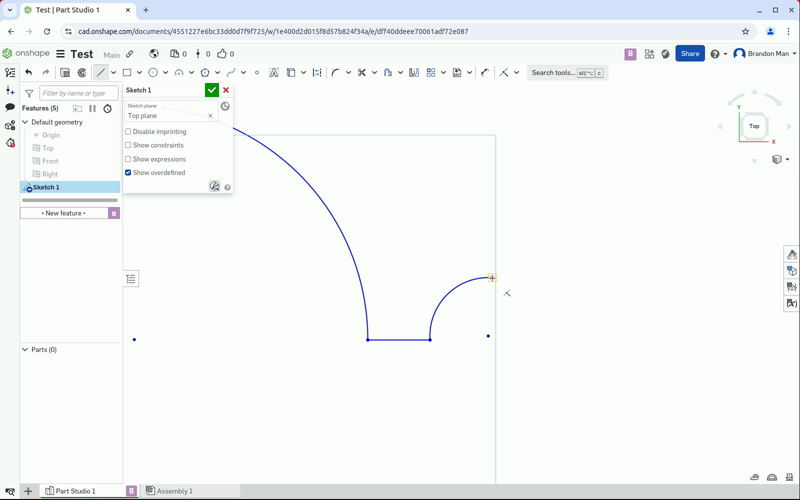
scroll(-6)
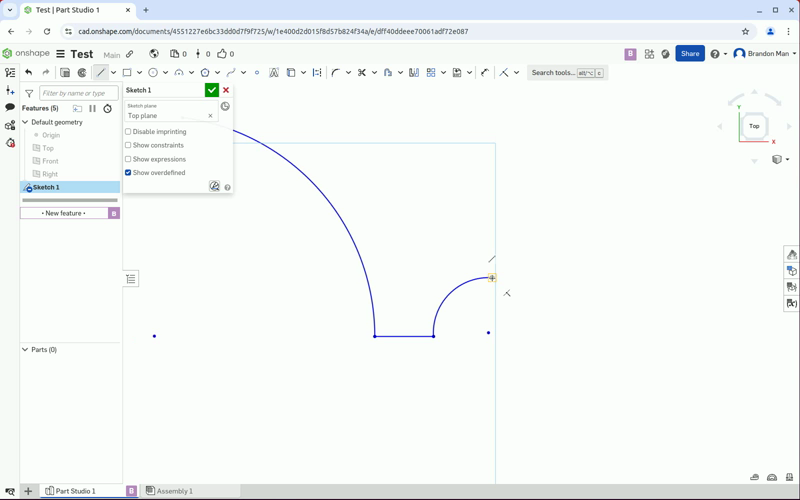
scroll(-6)
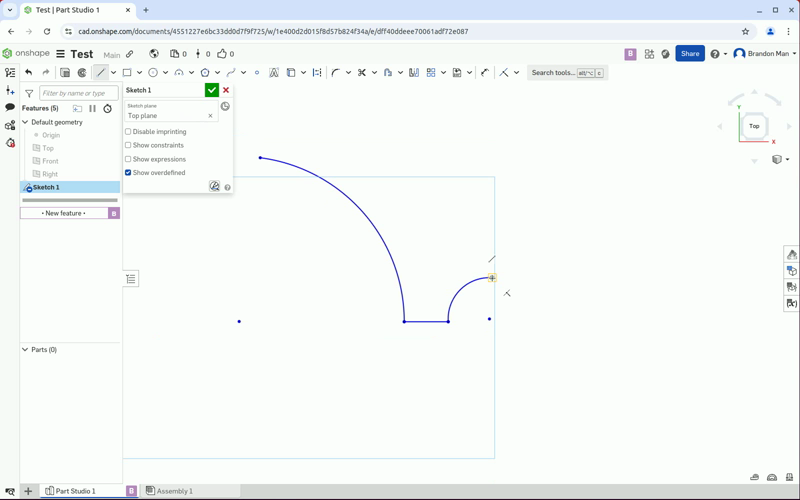
scroll(-6)
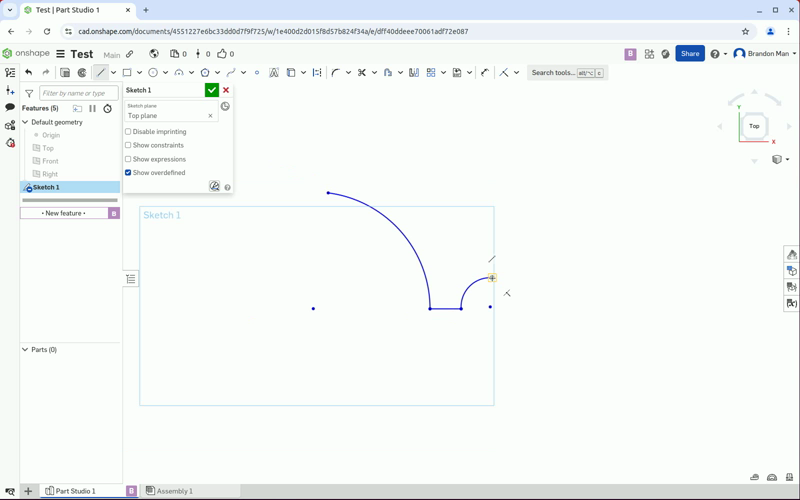
scroll(-6)
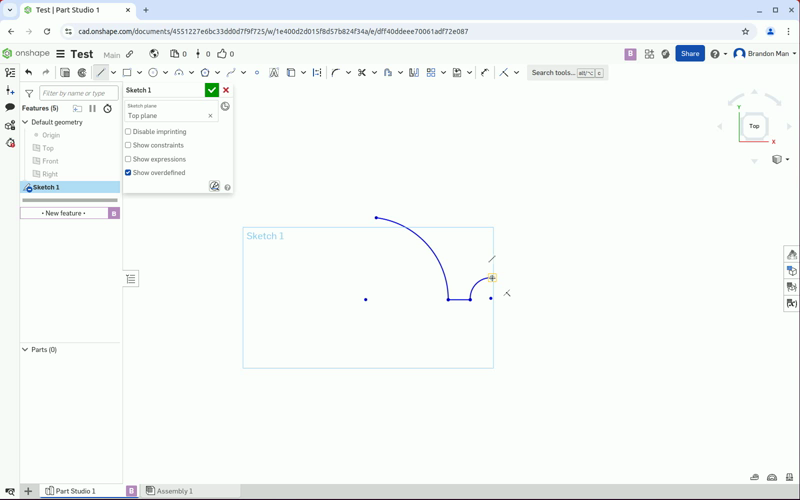
scroll(-6)
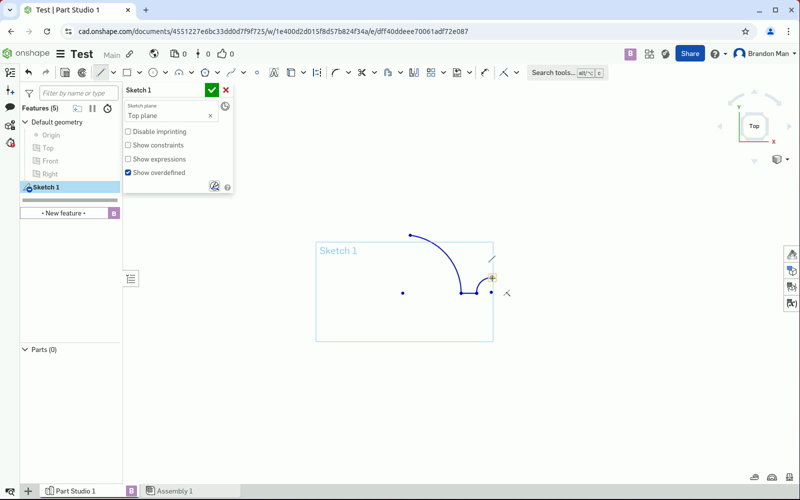
scroll(-6)
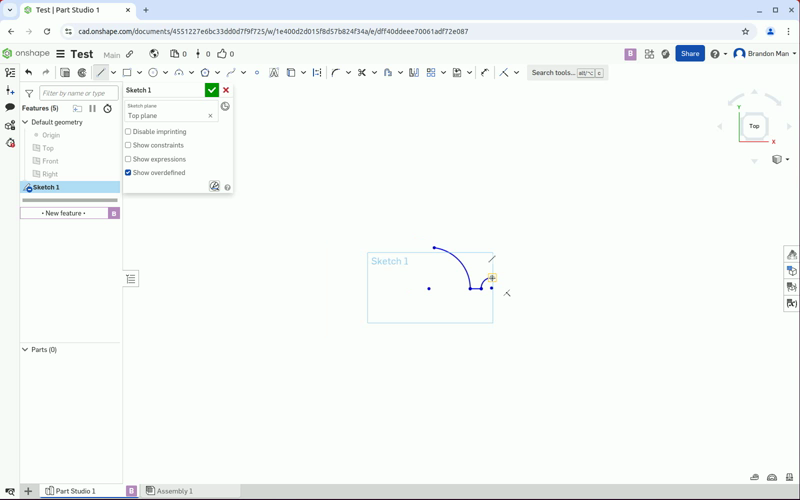
scroll(-6)
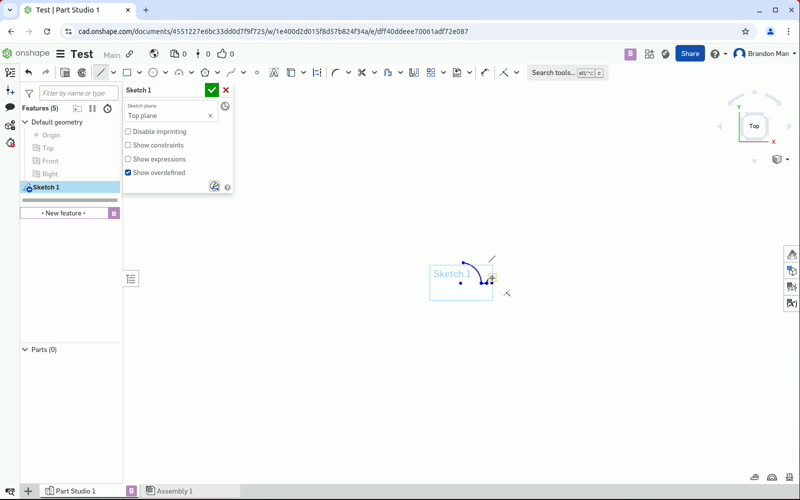
key_down(shift)
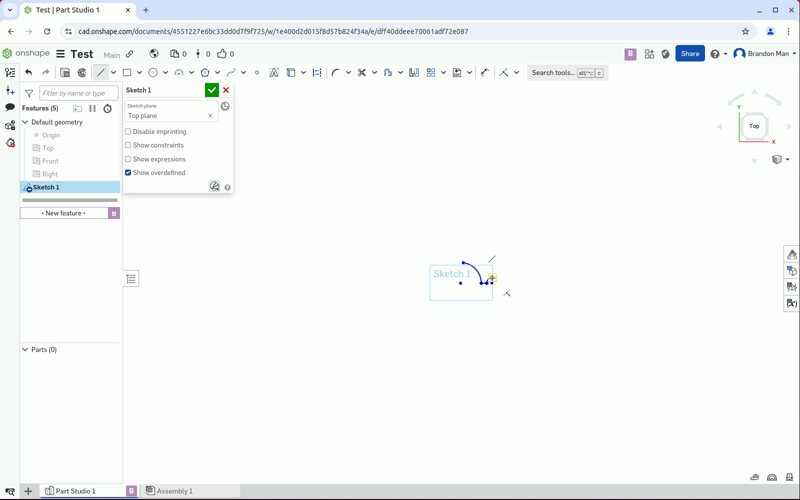
mouse_move(522, 277)
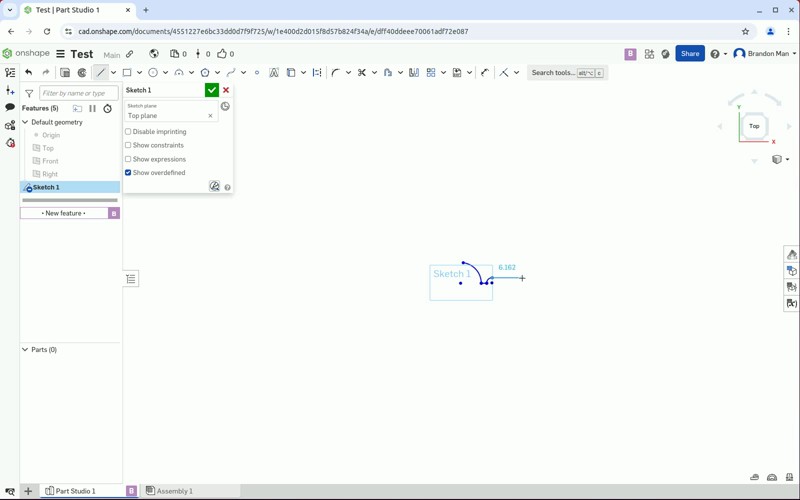
mouse_move(532, 277)
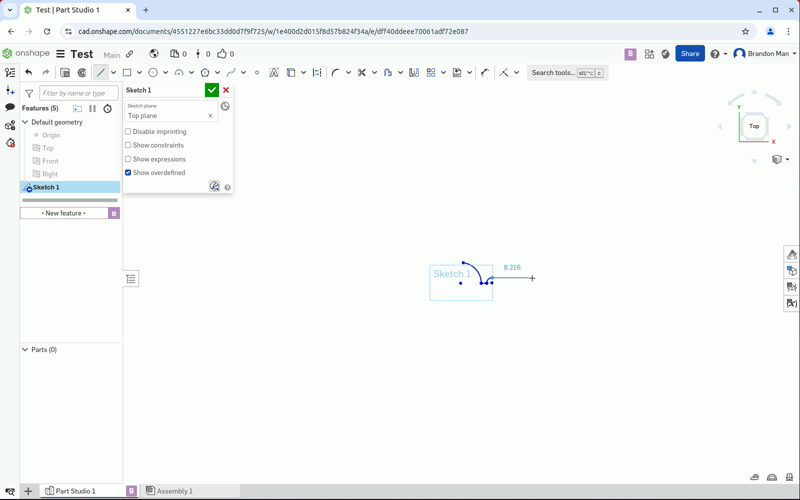
click(532, 277)
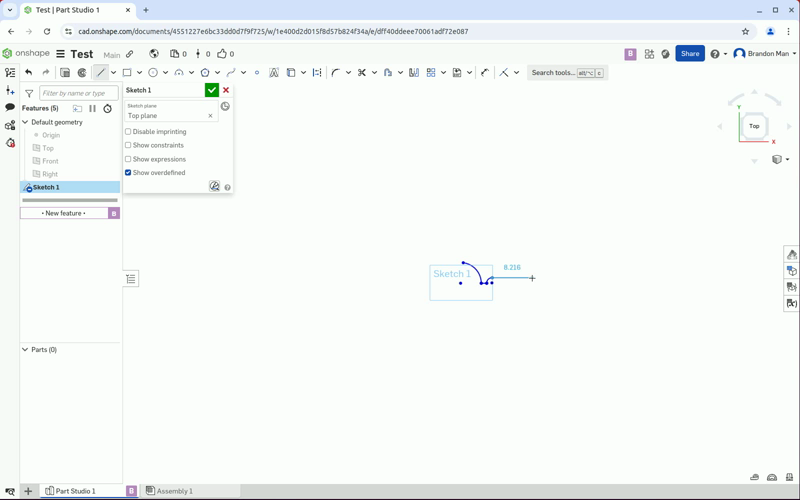
key_up(shift)
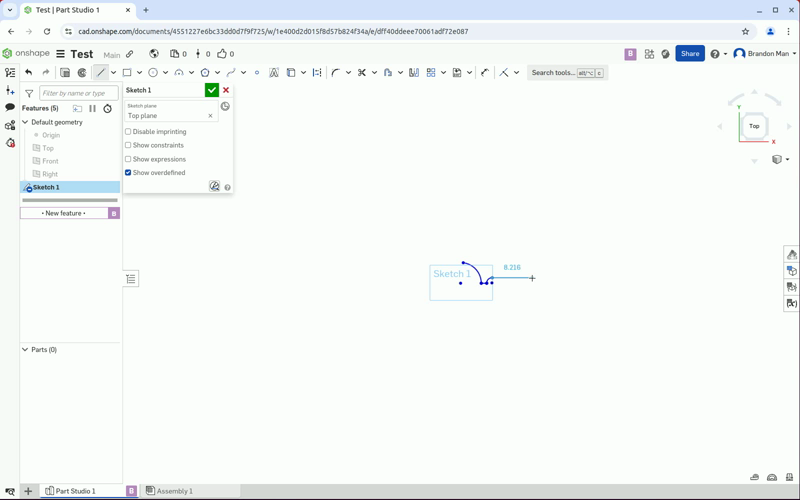
key(esc)
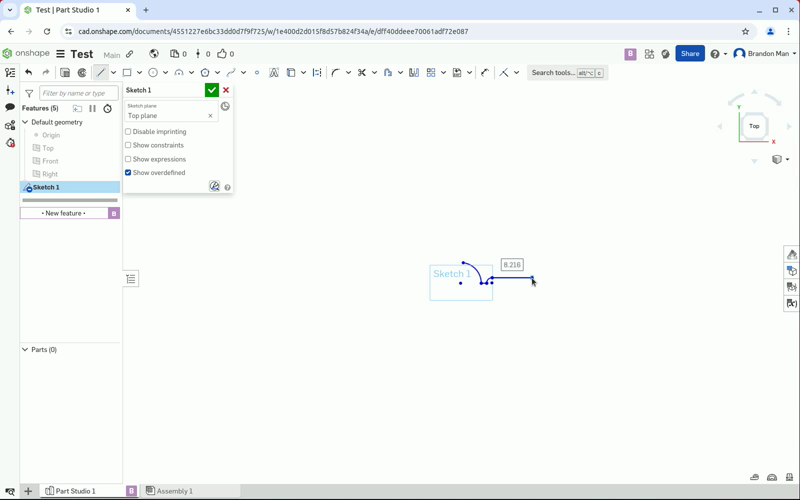
key(a)
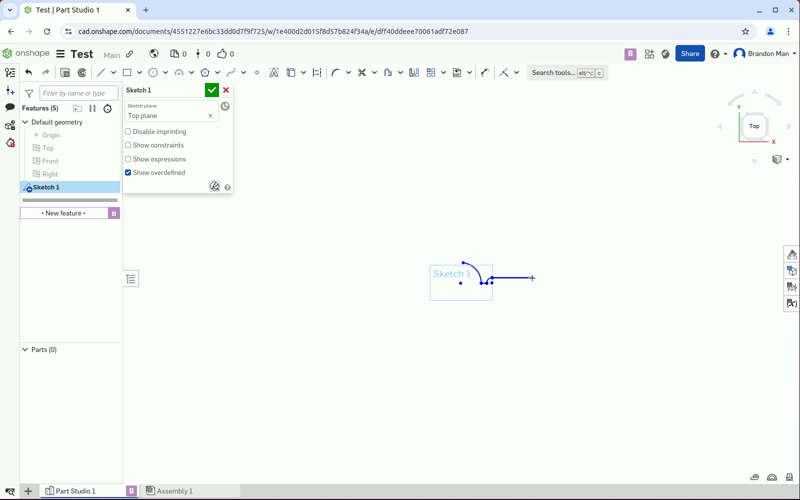
mouse_move(532, 277)
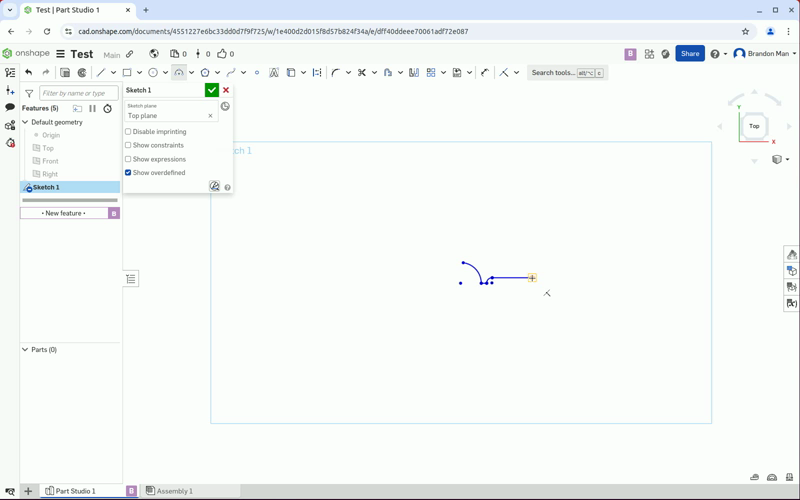
click(532, 277)
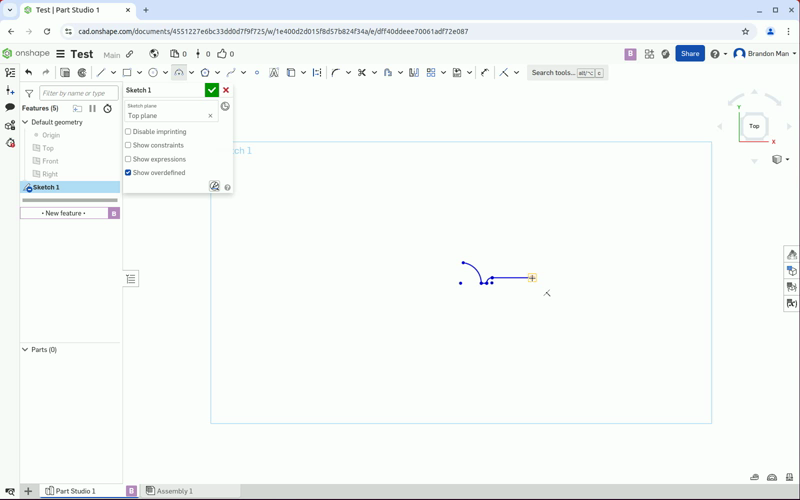
key_down(shift)
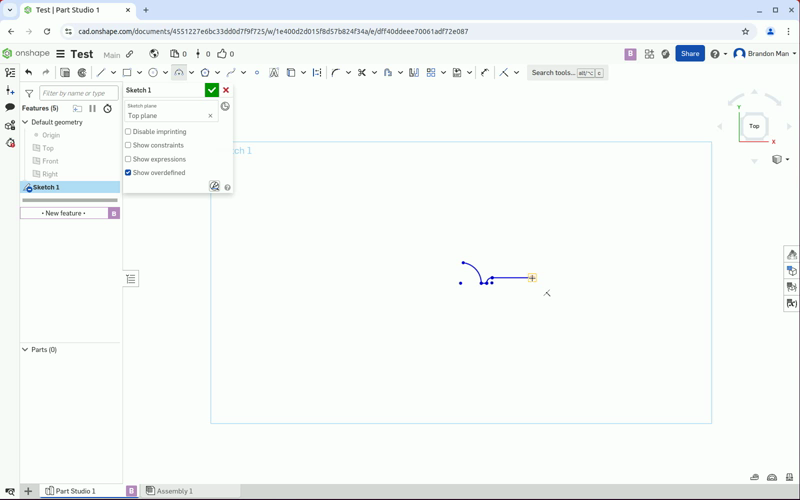
mouse_move(537, 283)
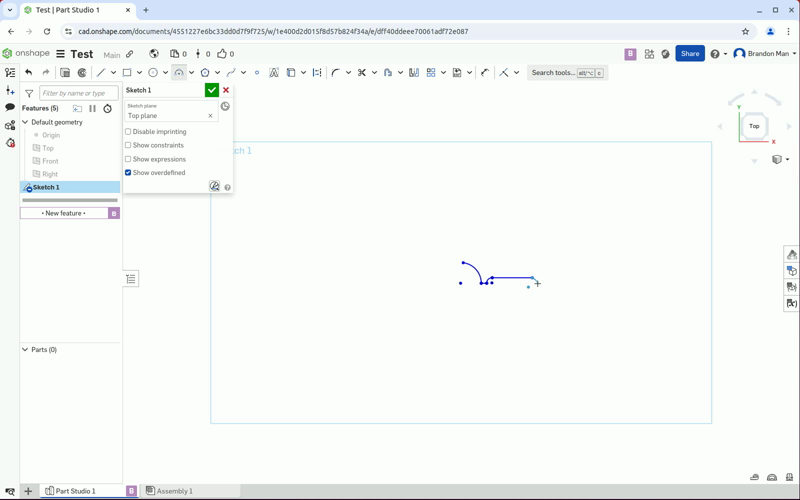
click(537, 283)
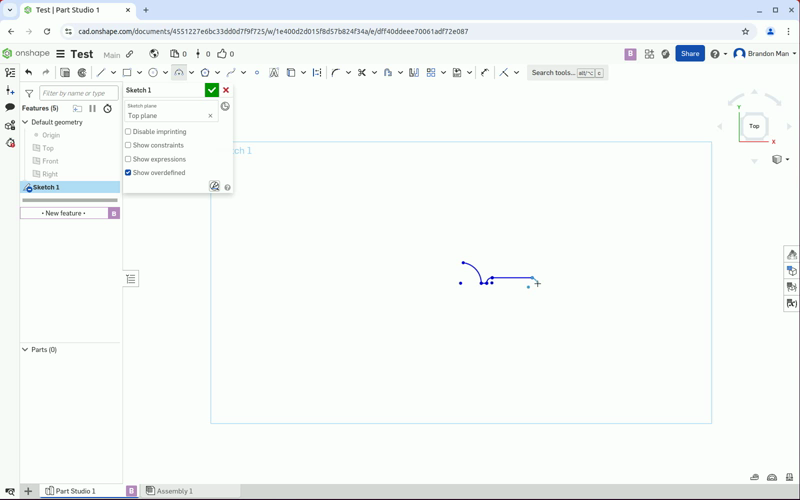
mouse_move(536, 279)
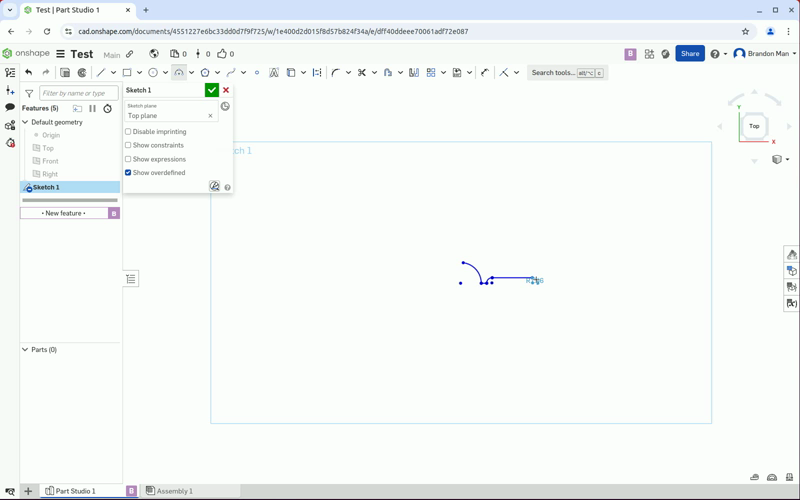
scroll(6)
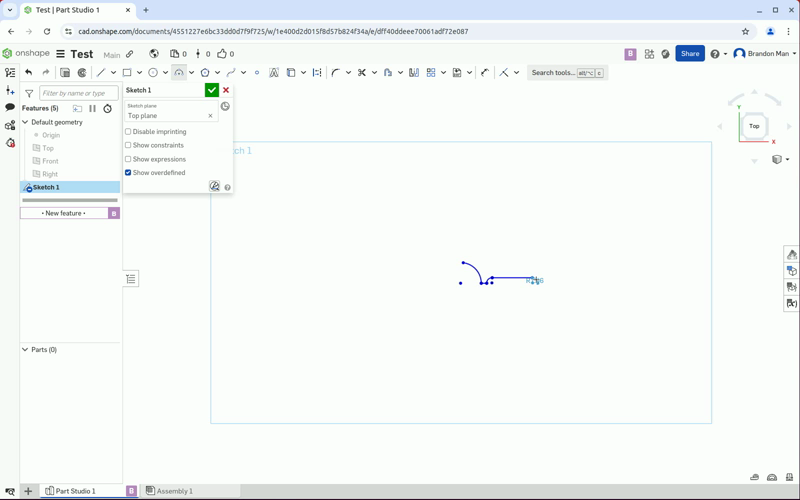
scroll(6)
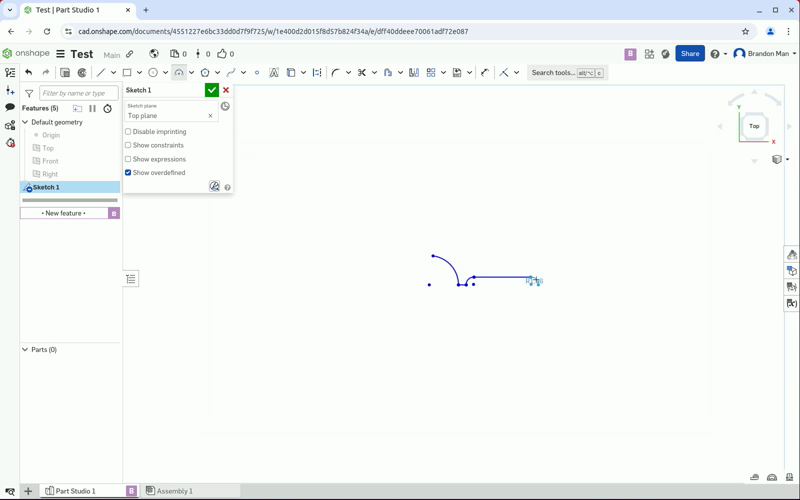
scroll(6)
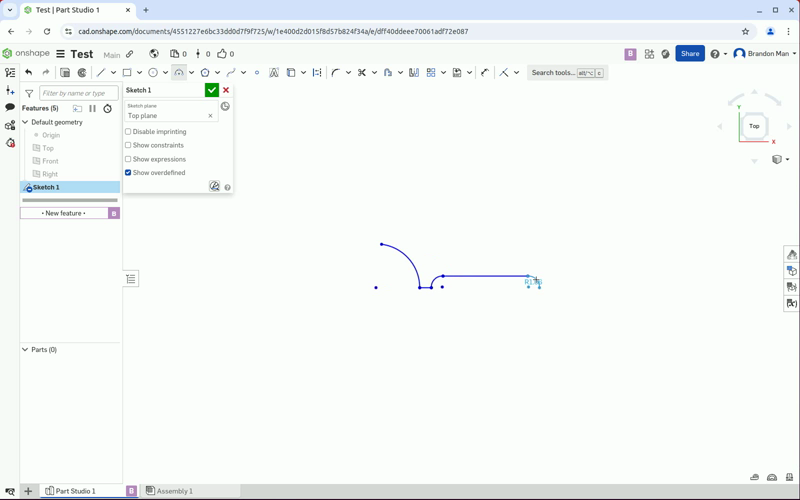
scroll(6)
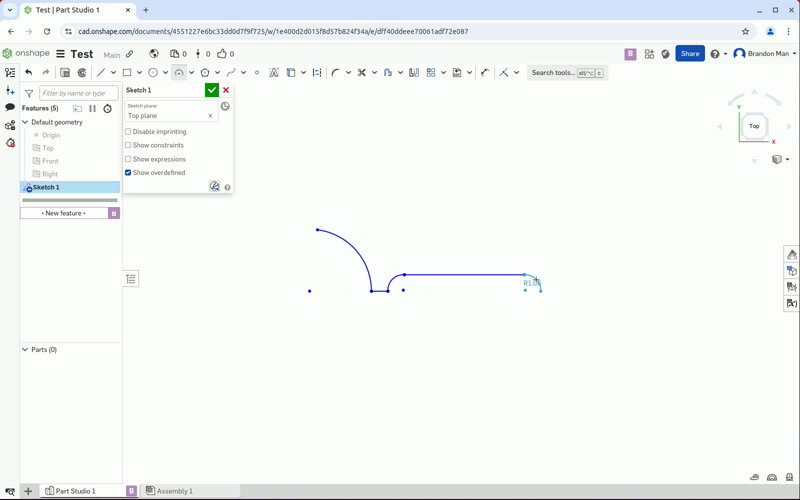
scroll(6)
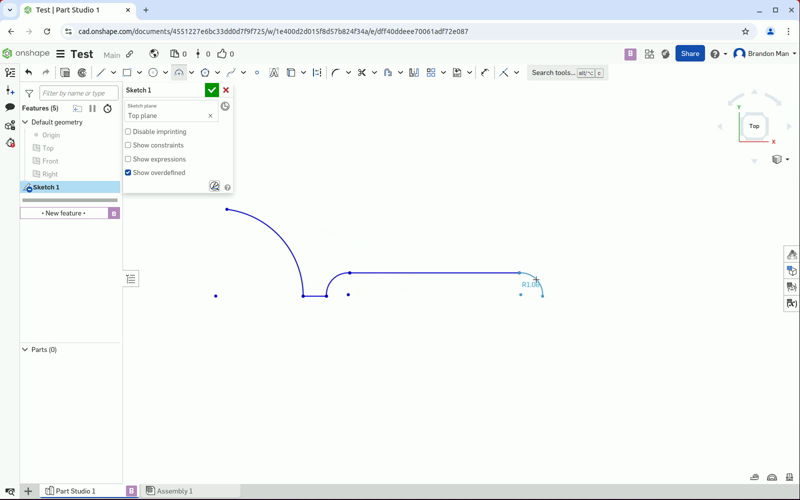
scroll(6)
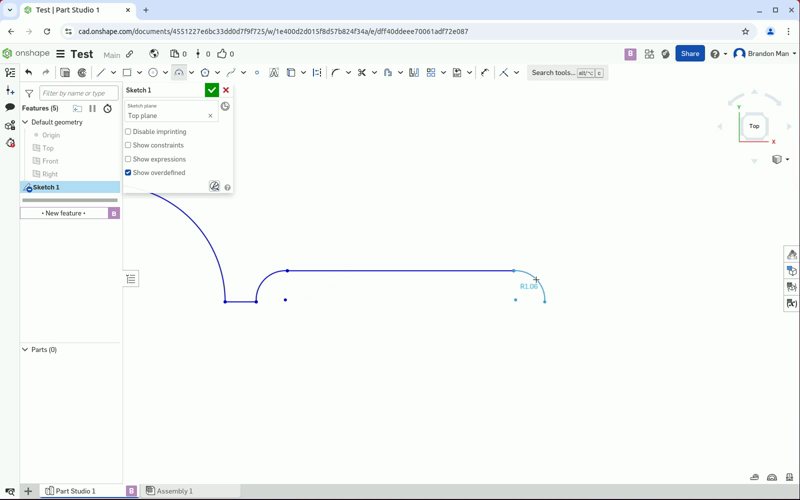
scroll(6)
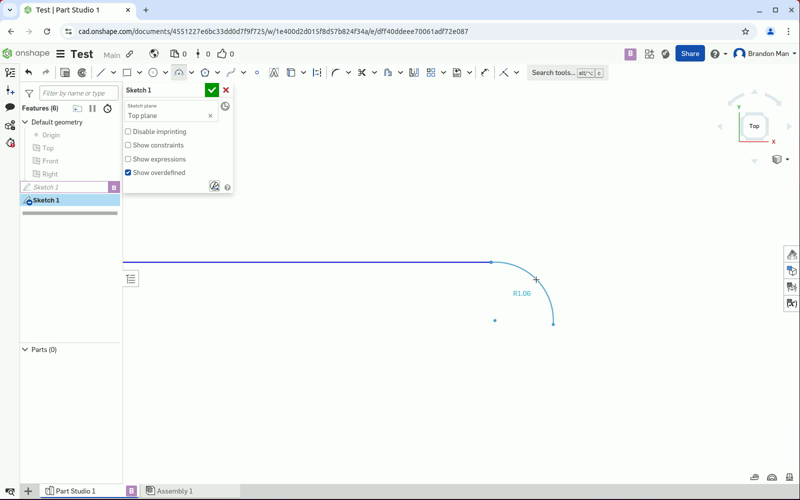
click(536, 279)
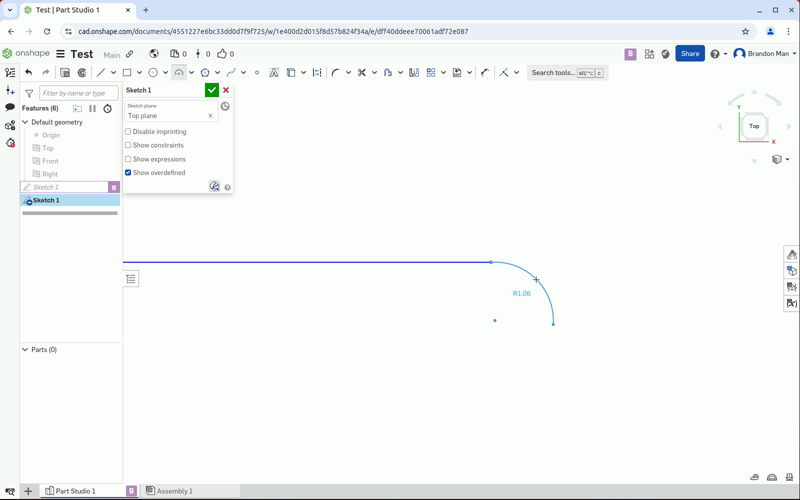
scroll(-6)
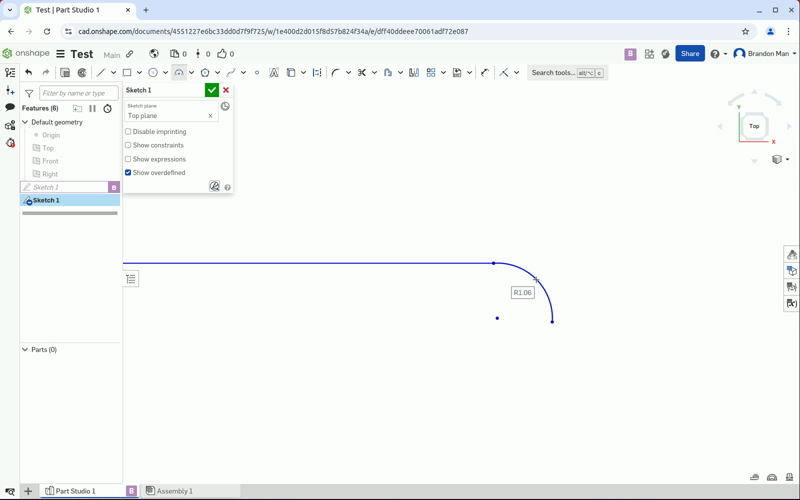
scroll(-6)
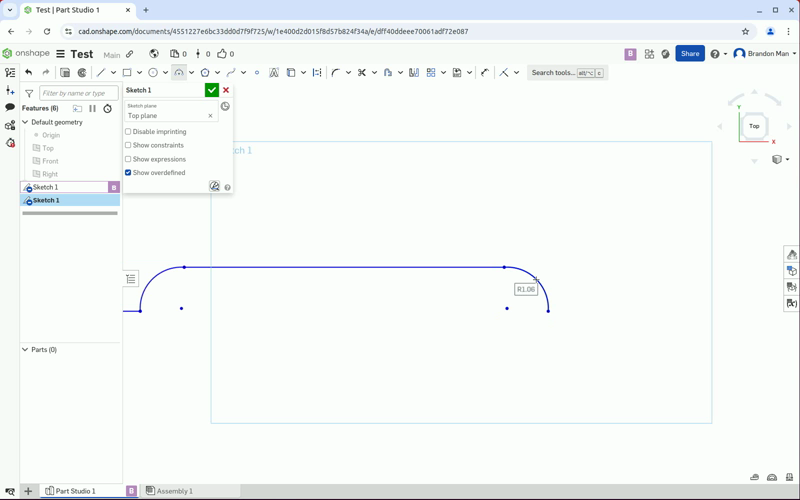
scroll(-6)
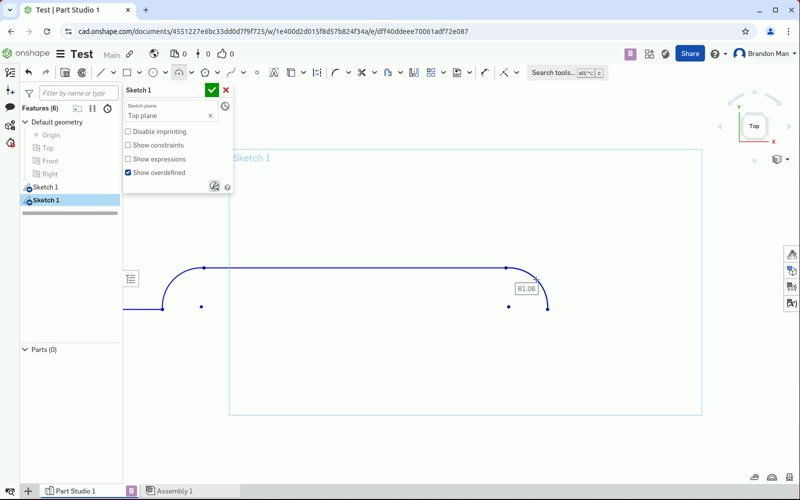
scroll(-6)
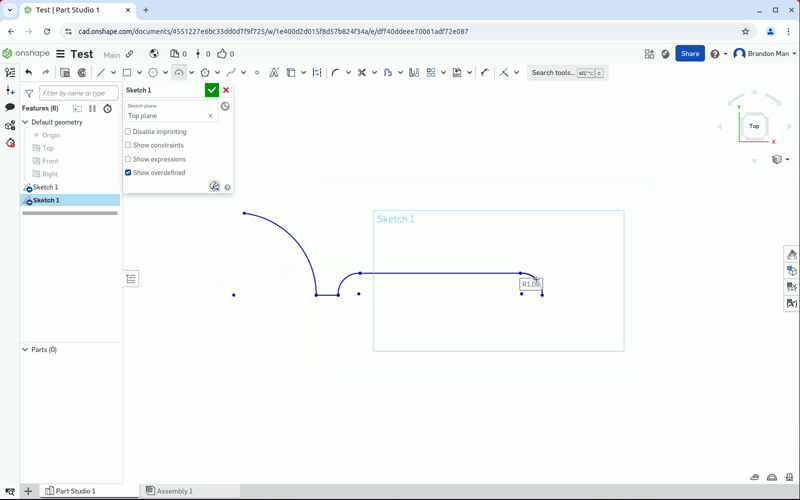
scroll(-6)
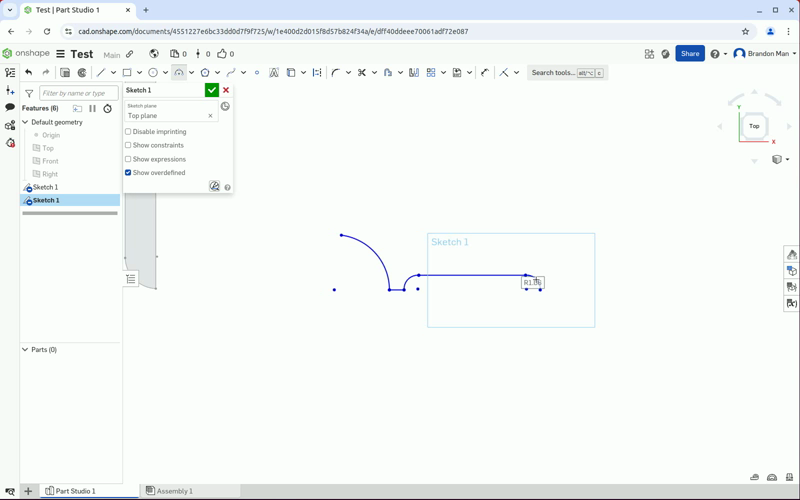
scroll(-6)
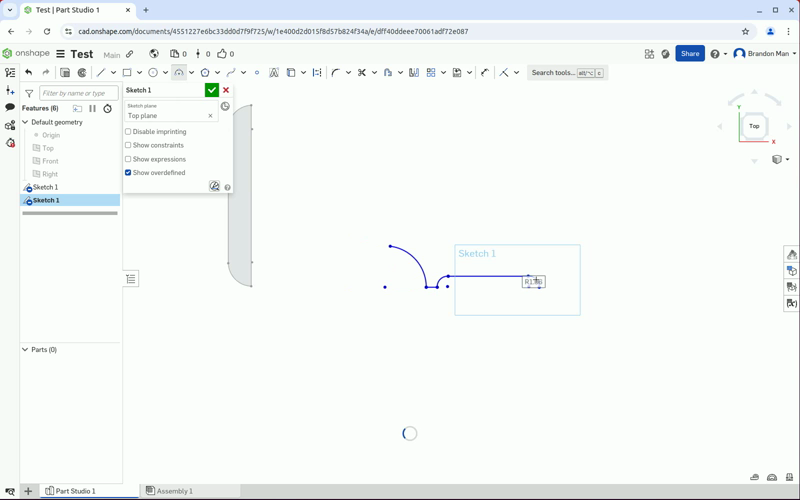
scroll(-6)
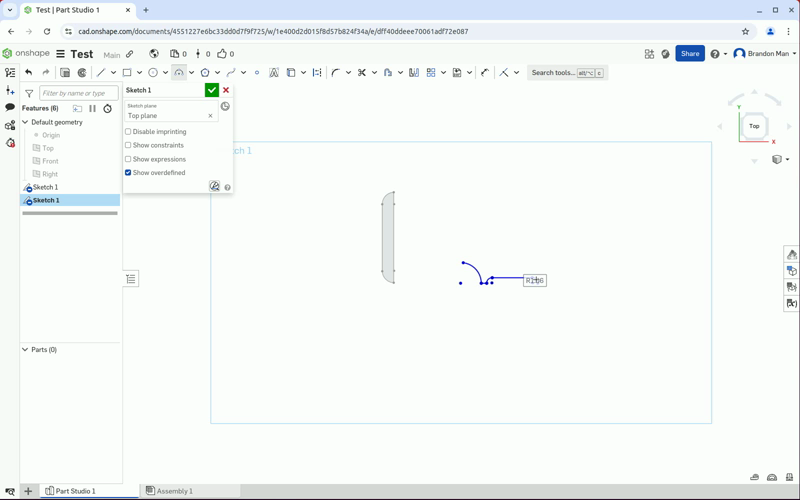
key_up(shift)
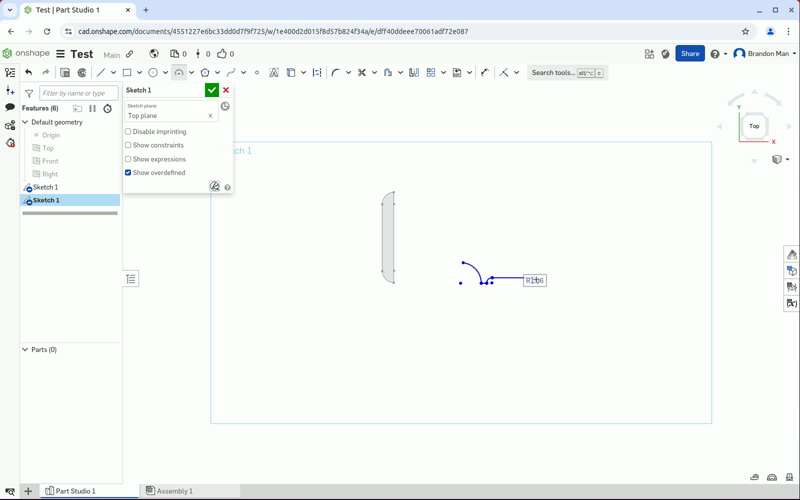
key(esc)
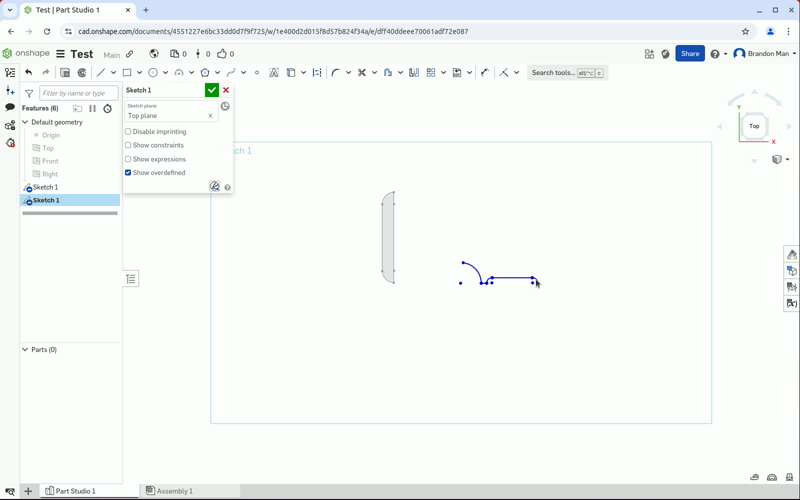
key(l)
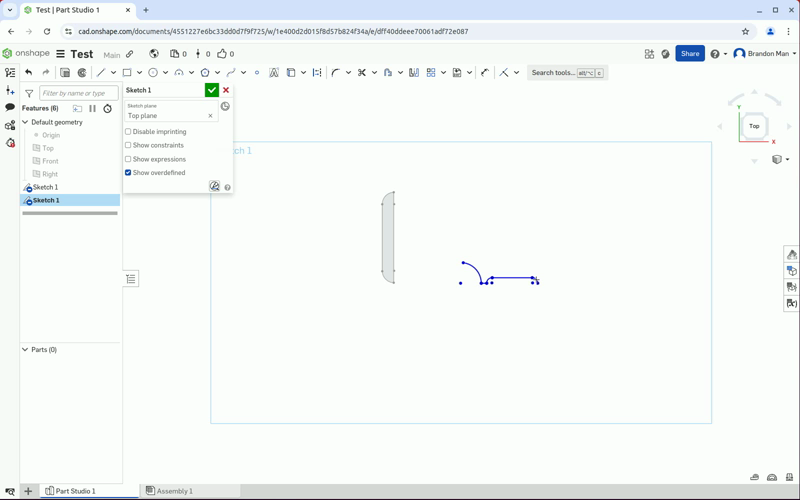
mouse_move(537, 283)
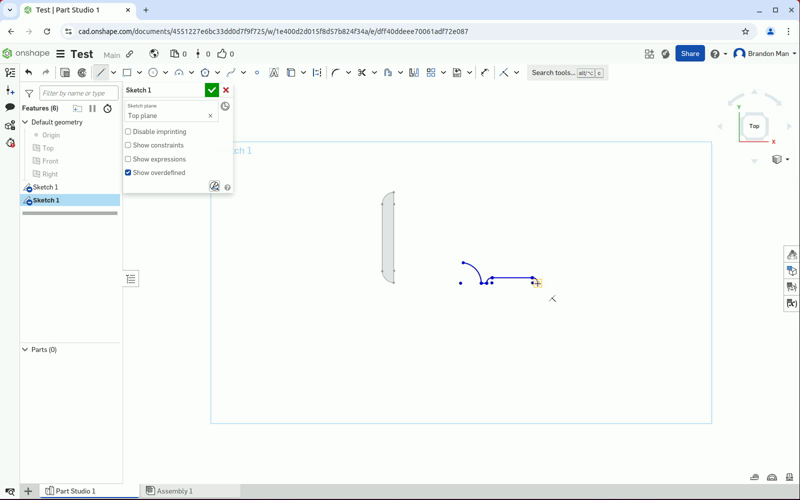
scroll(6)
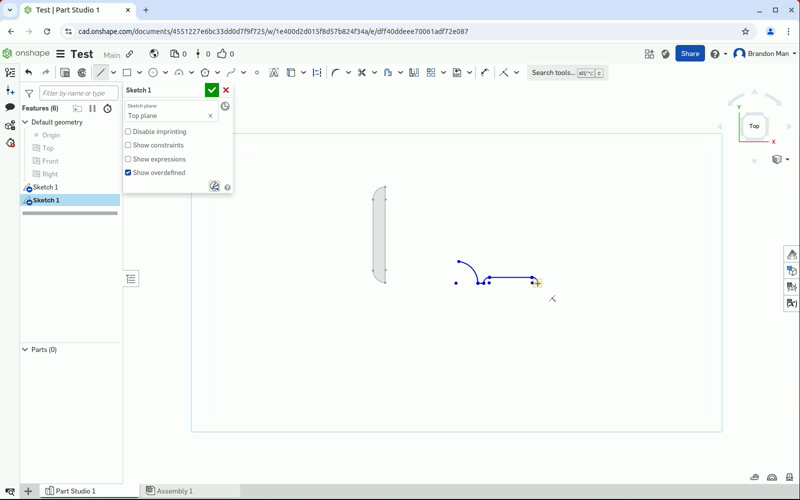
scroll(6)
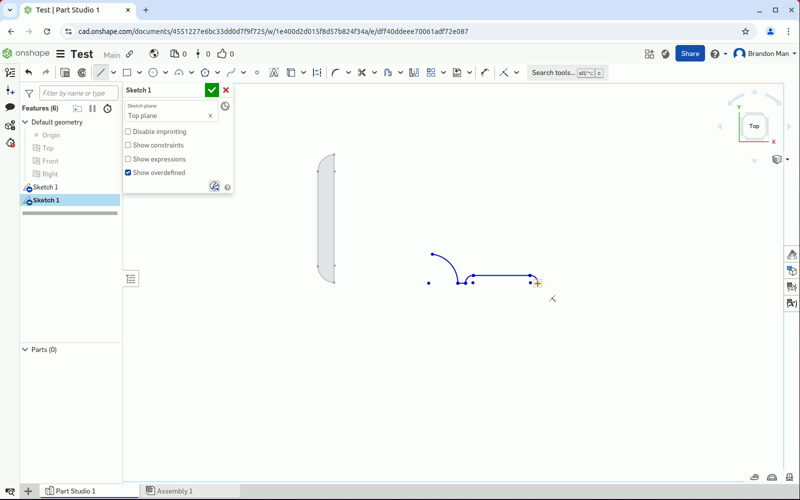
scroll(6)
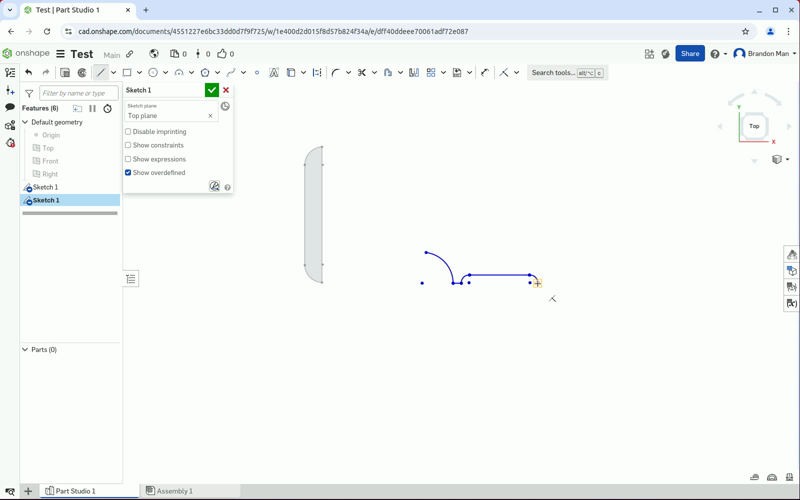
scroll(6)
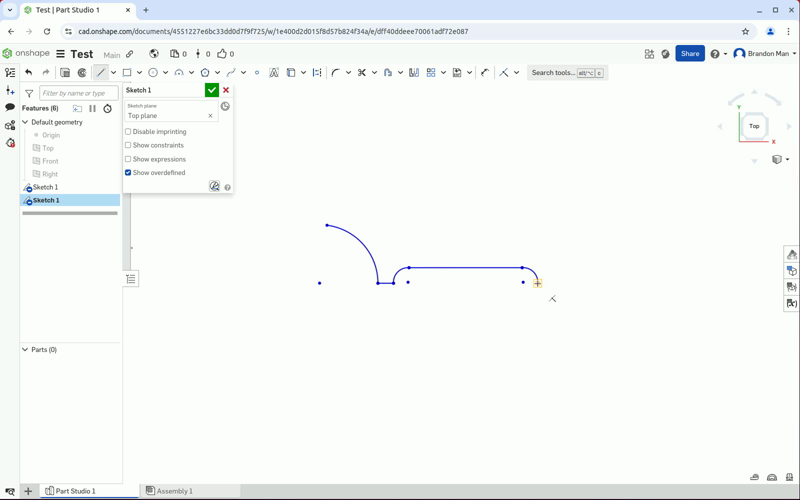
scroll(6)
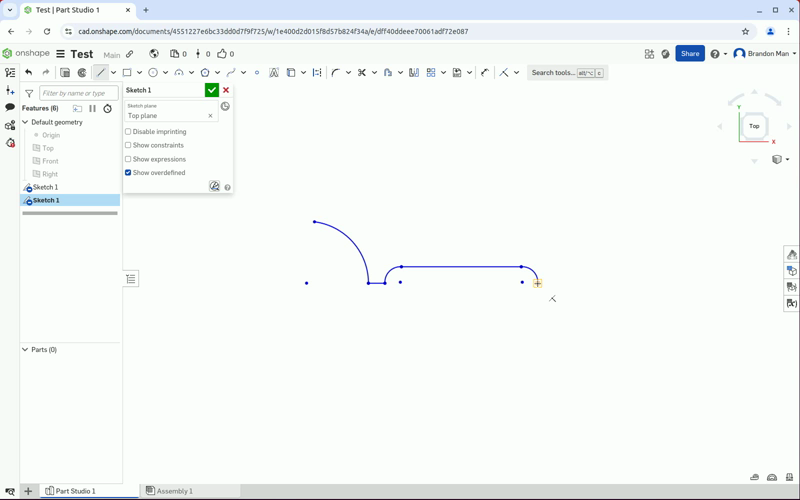
scroll(6)
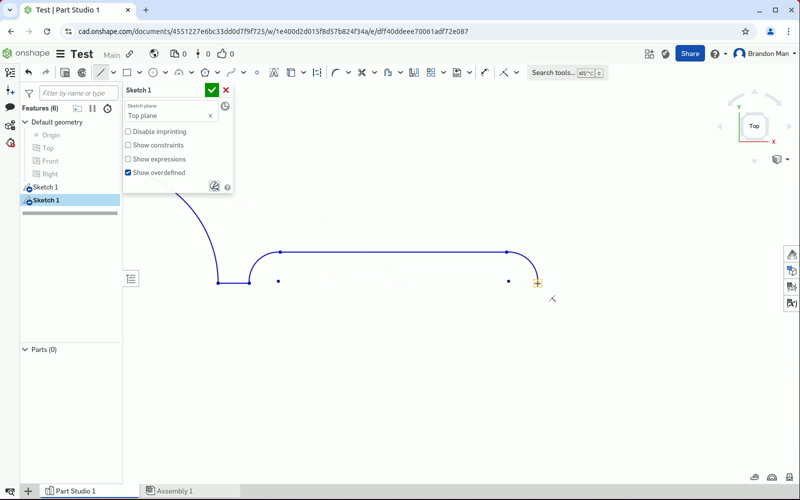
scroll(6)
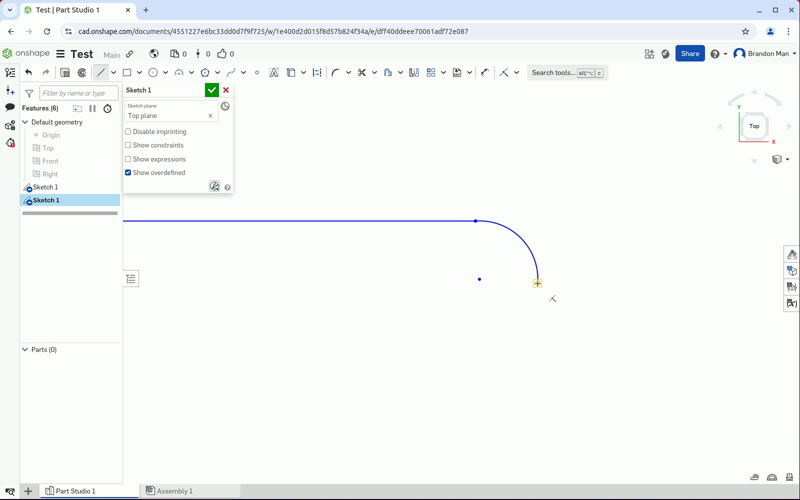
click(537, 283)
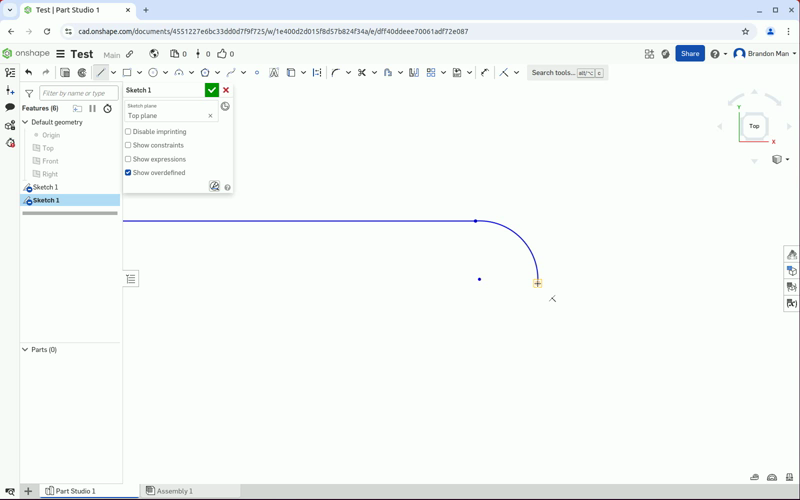
scroll(-6)
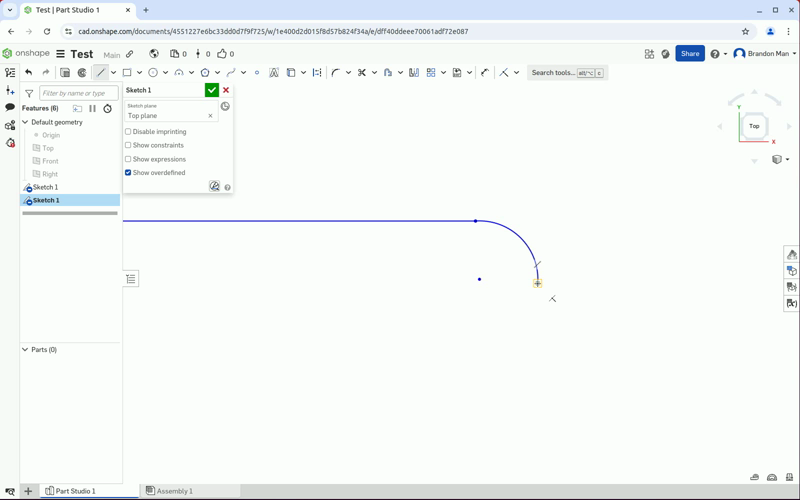
scroll(-6)
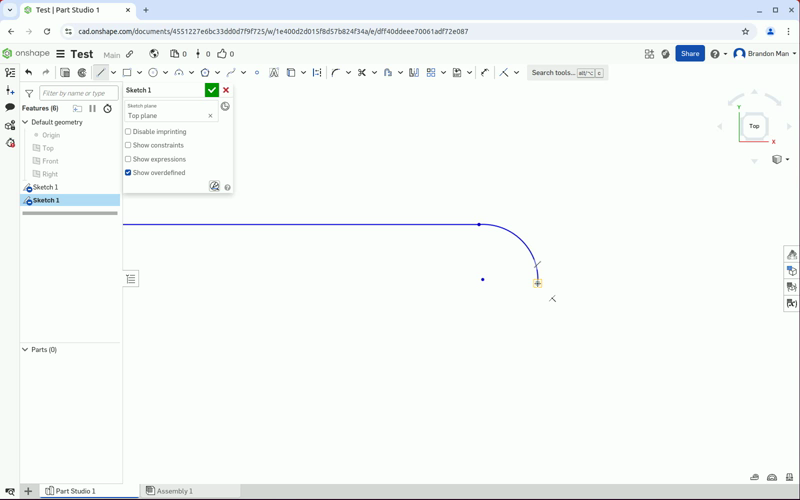
scroll(-6)
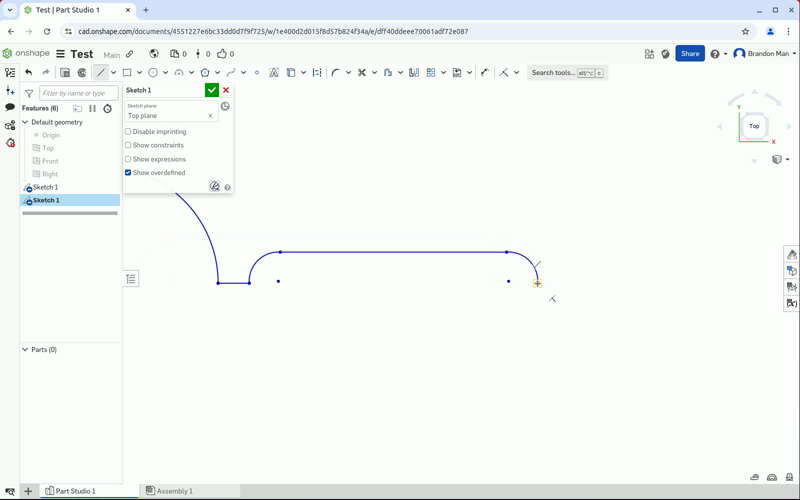
scroll(-6)
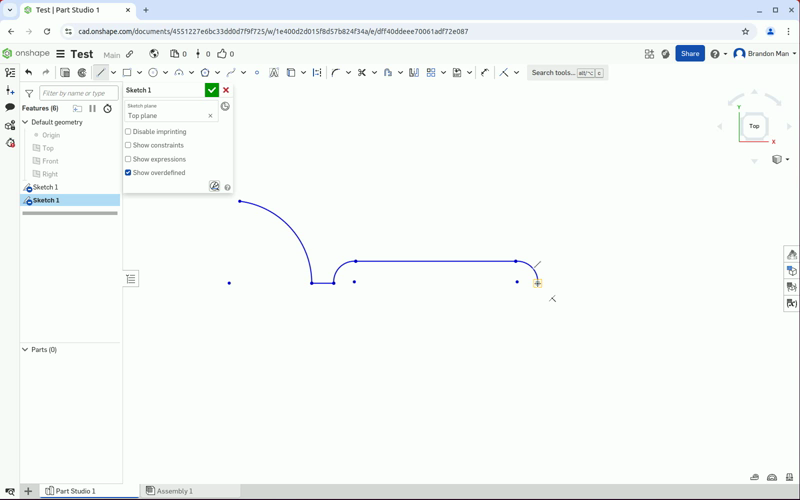
scroll(-6)
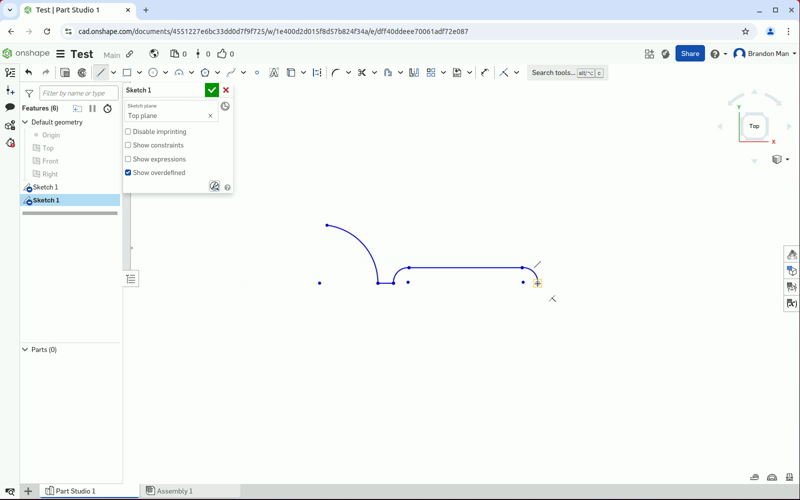
scroll(-6)
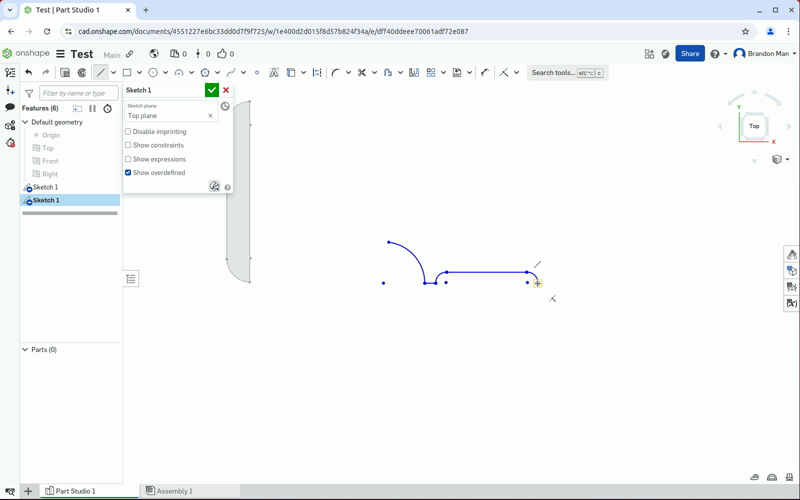
scroll(-6)
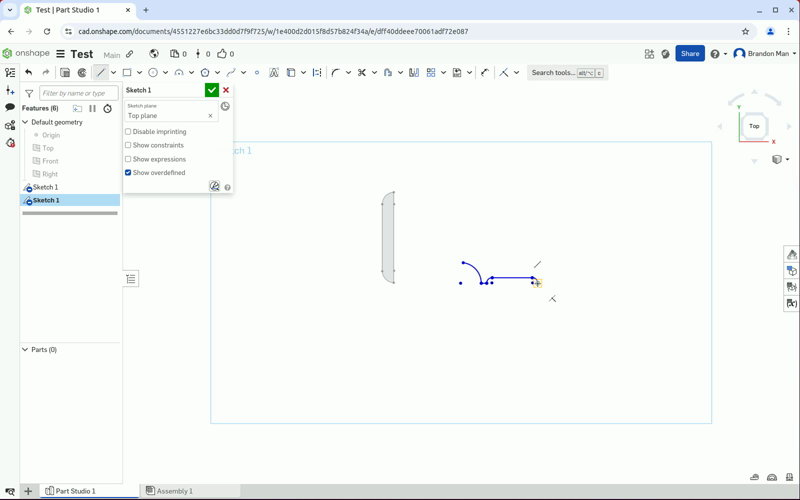
key_down(shift)
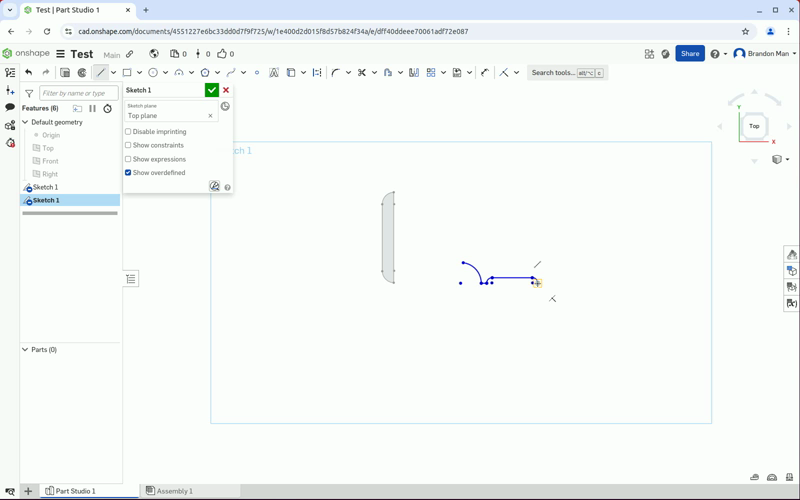
mouse_move(567, 283)
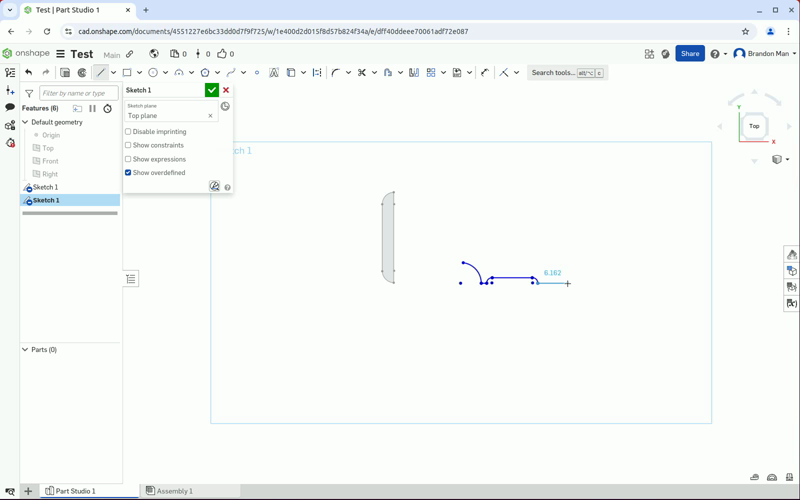
mouse_move(552, 283)
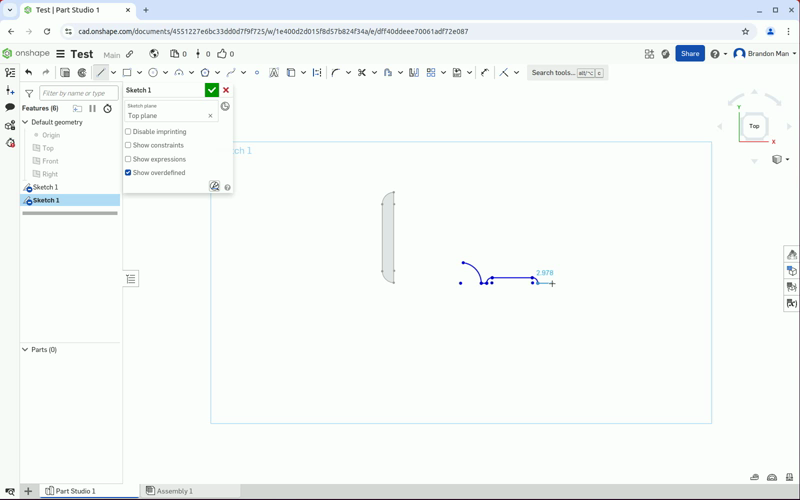
click(552, 283)
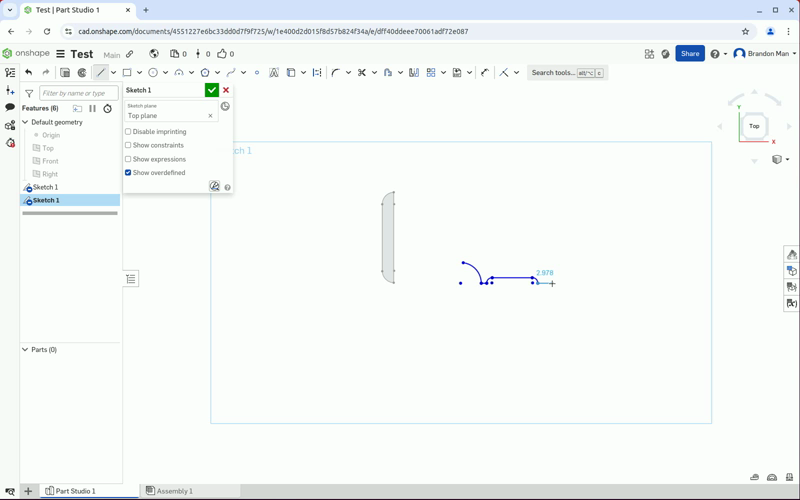
key_up(shift)
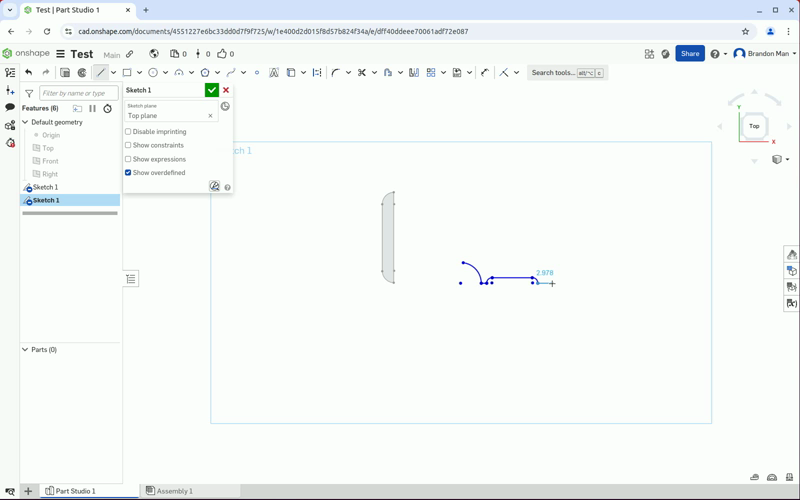
key(esc)
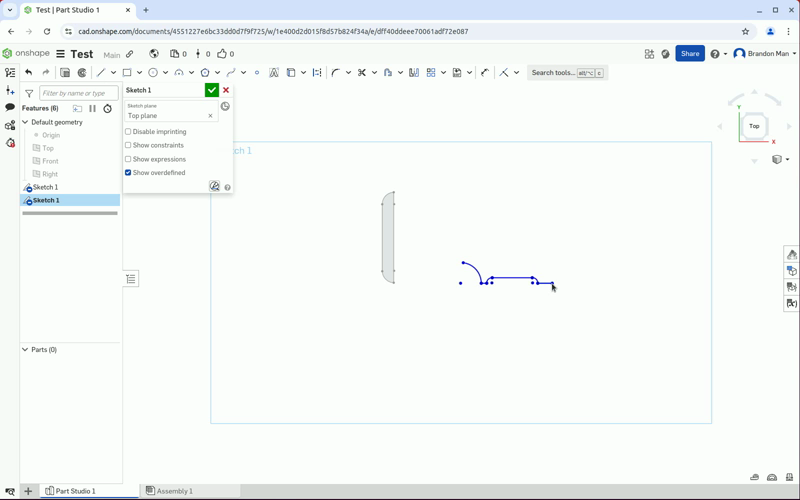
key(a)
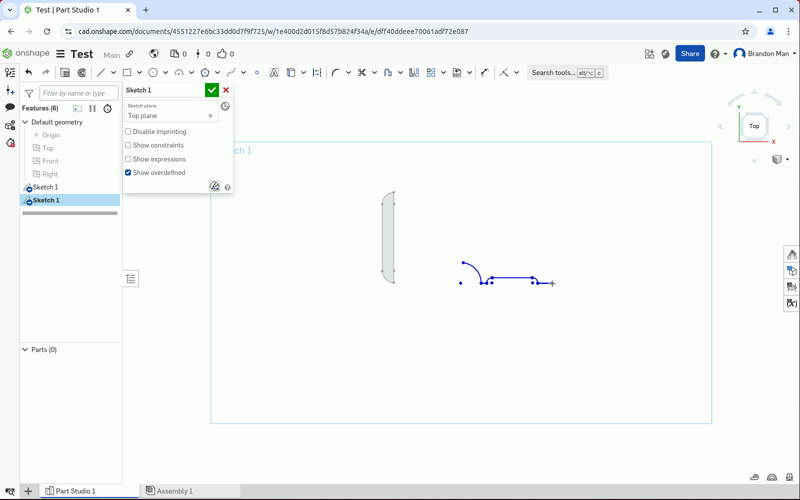
mouse_move(552, 283)
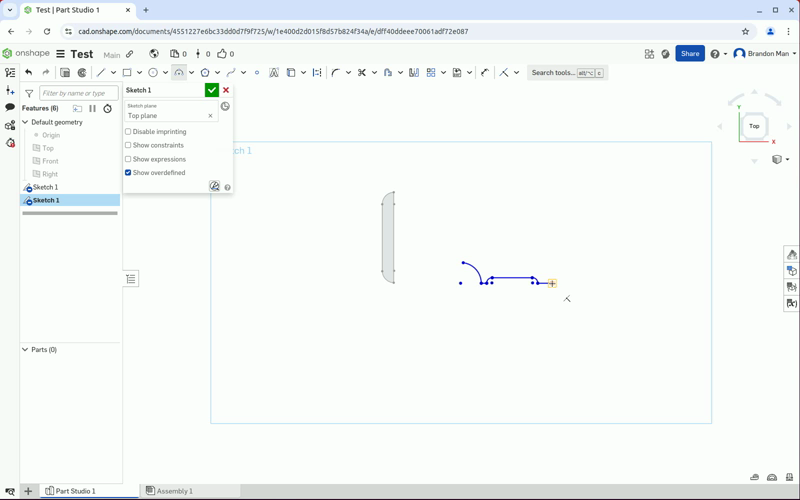
click(552, 283)
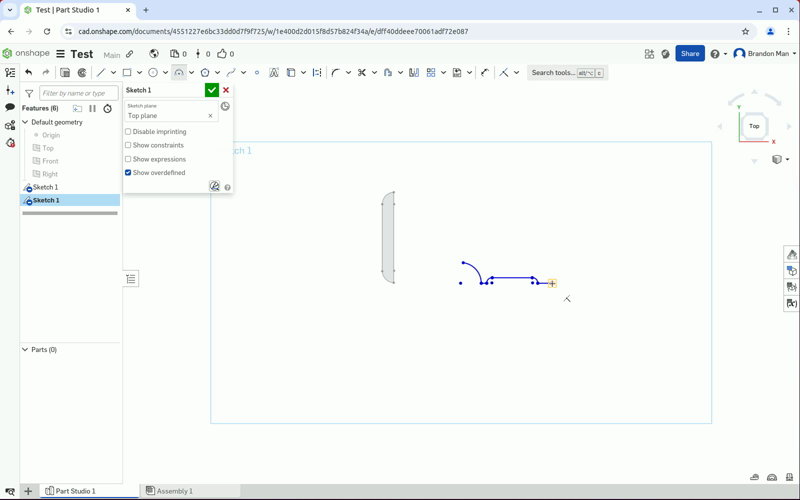
key_down(shift)
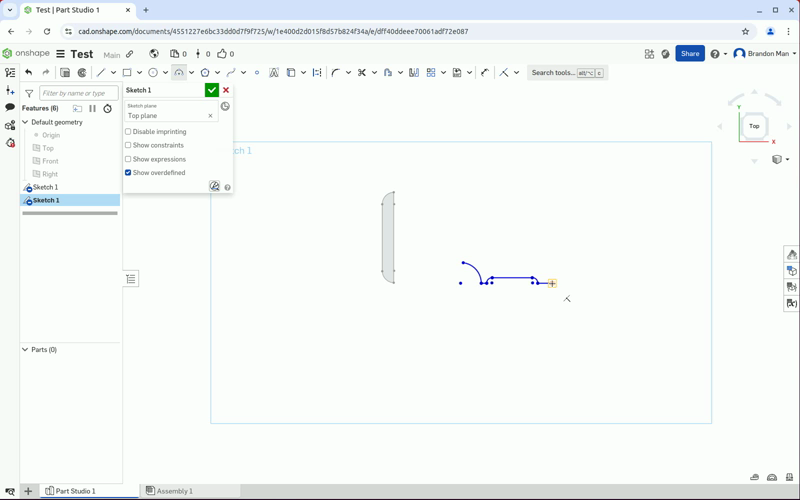
mouse_move(564, 273)
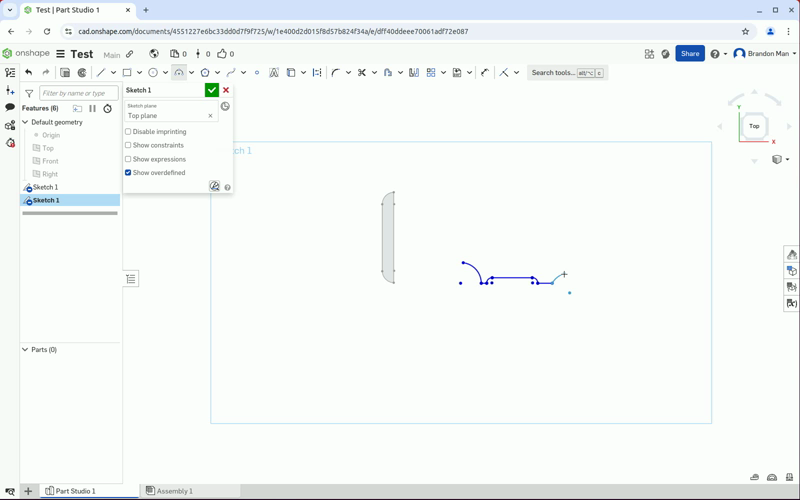
click(564, 273)
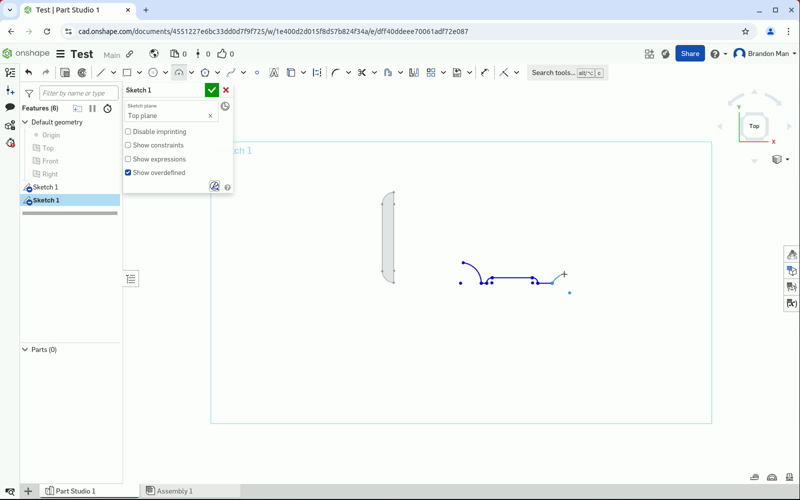
mouse_move(556, 275)
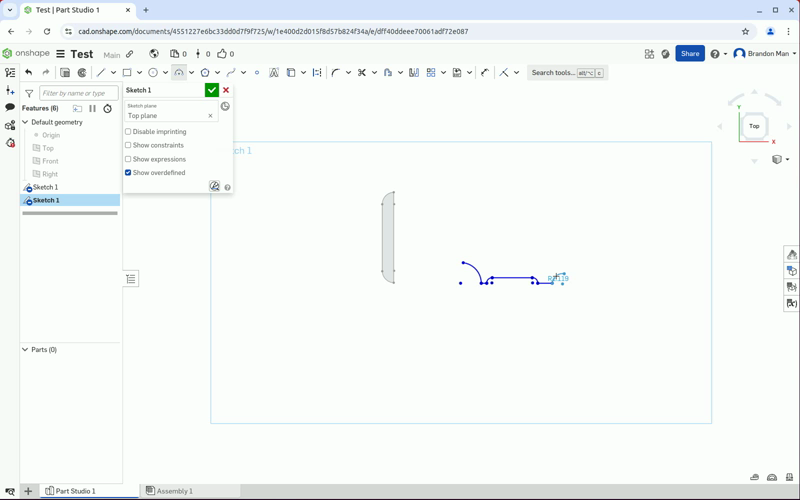
click(556, 275)
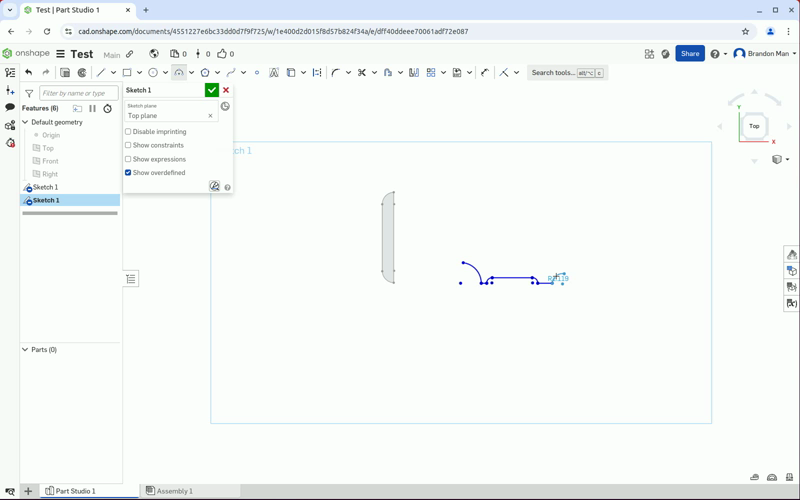
key_up(shift)
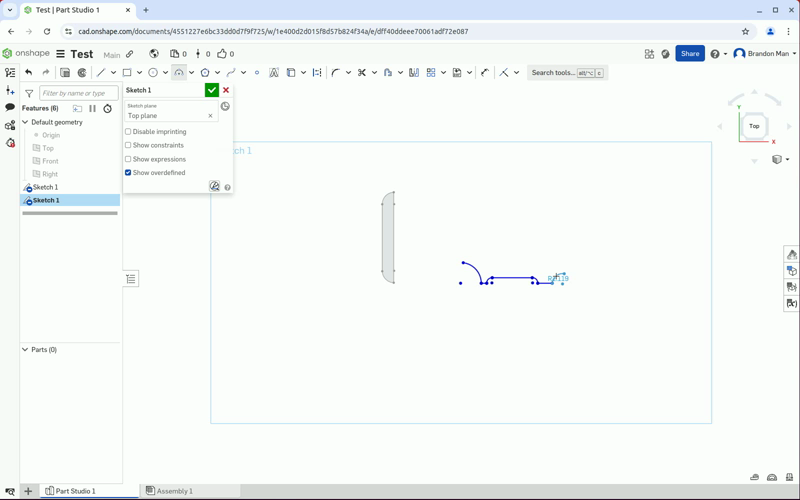
key(esc)
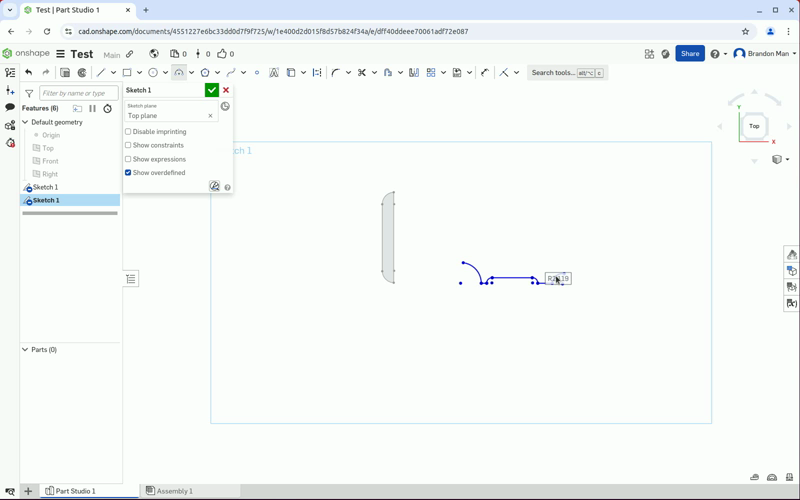
key(l)
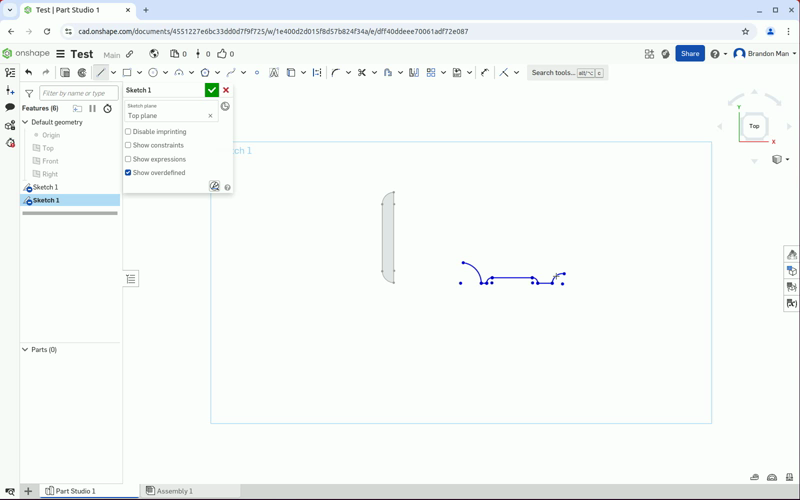
mouse_move(564, 273)
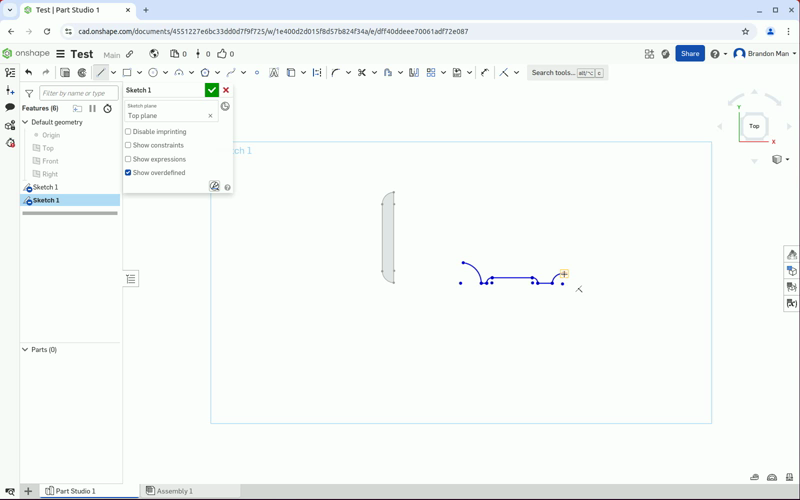
click(564, 273)
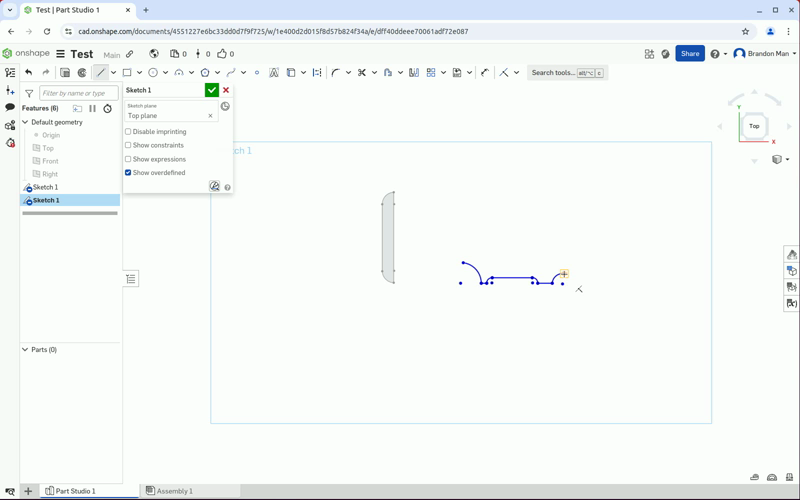
key_down(shift)
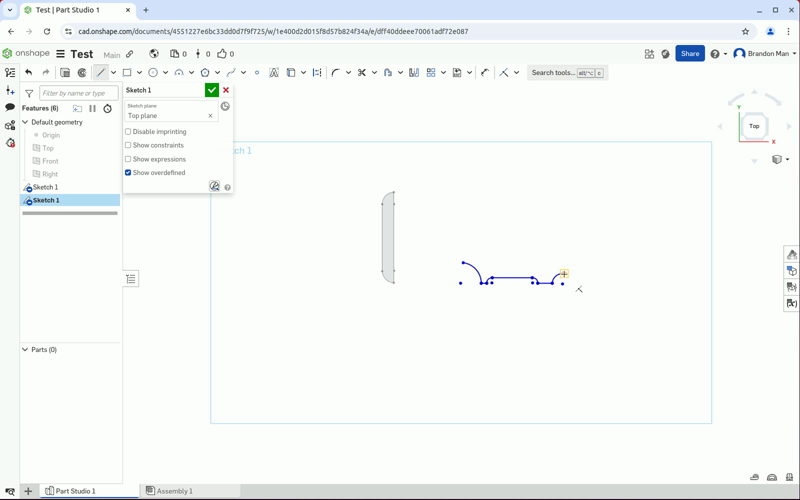
mouse_move(463, 262)
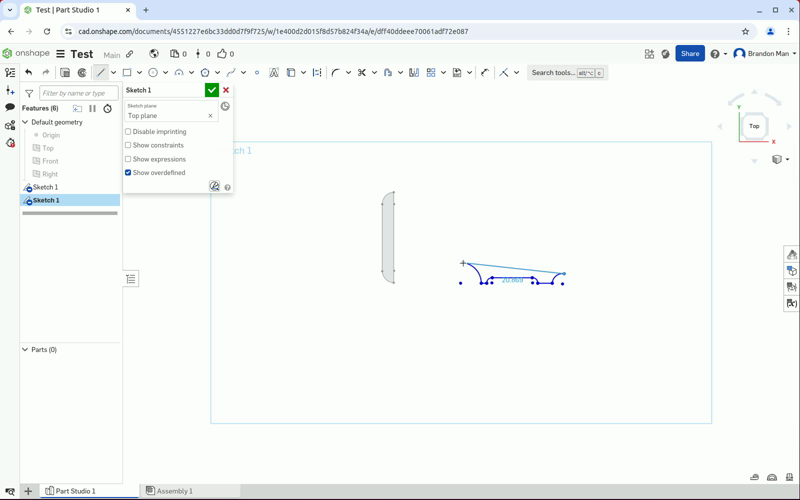
key_up(shift)
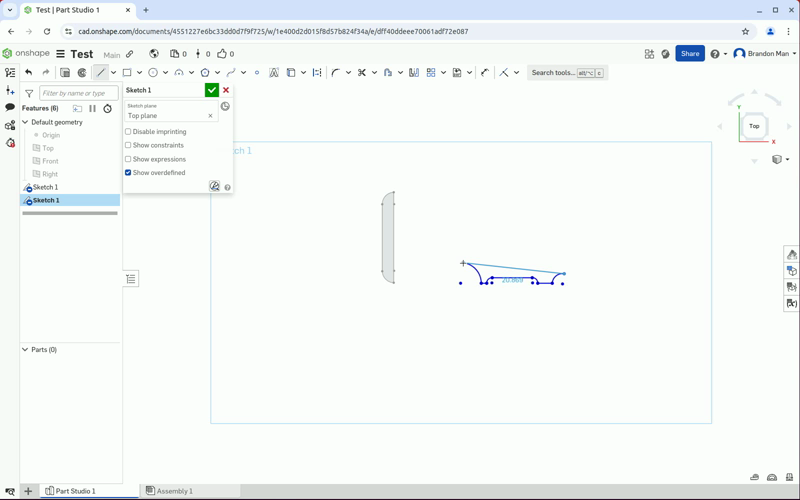
click(463, 262)
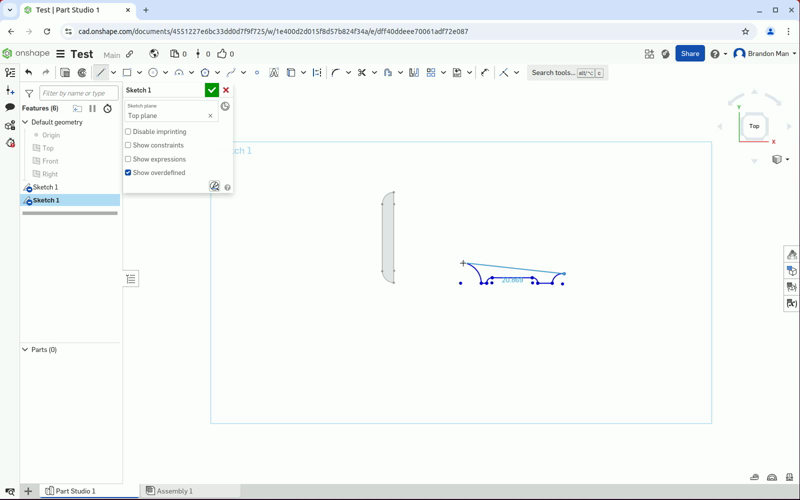
key(esc)
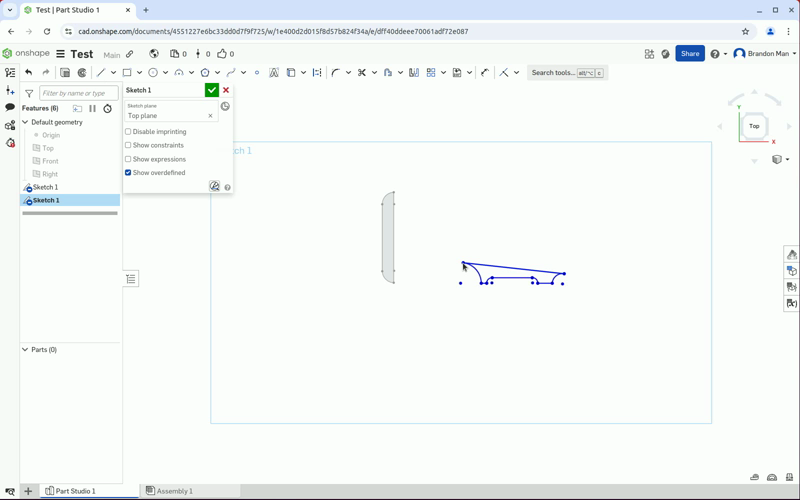
mouse_move(551, 274)
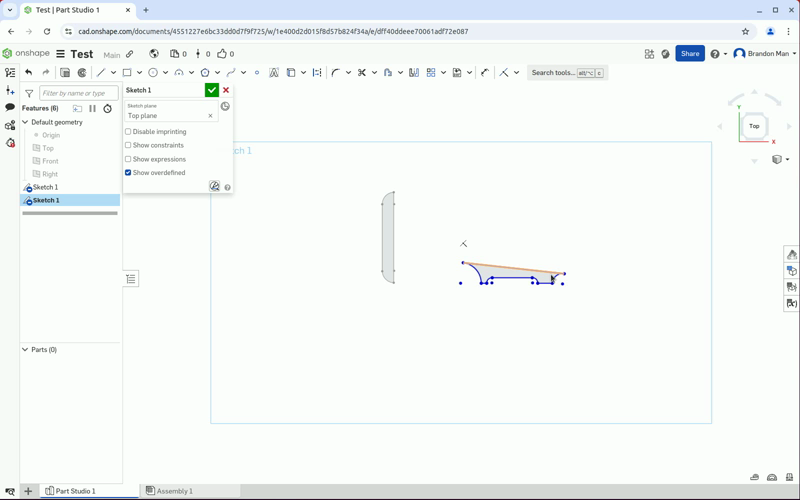
scroll(6)
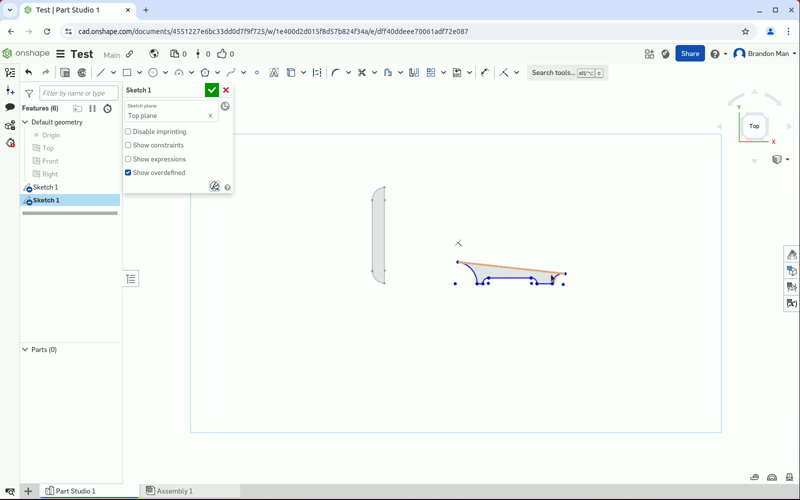
scroll(6)
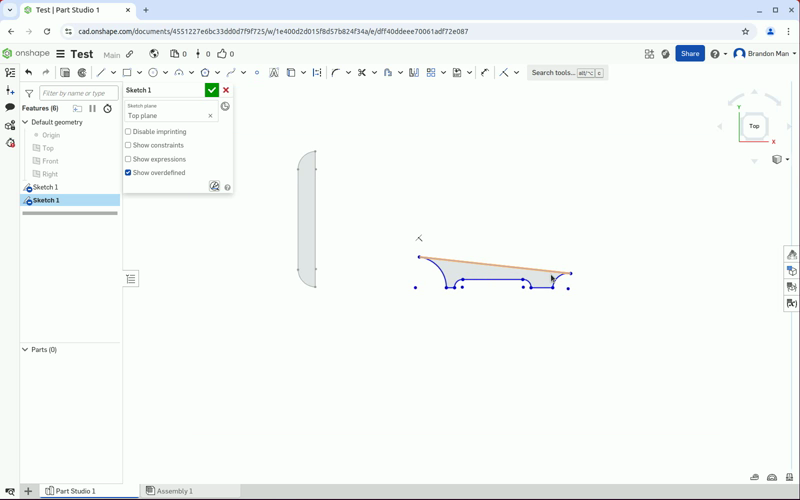
scroll(6)
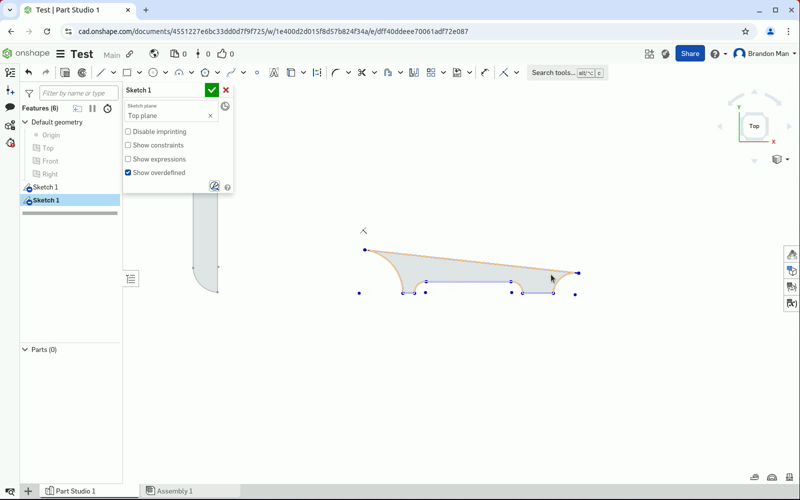
scroll(6)
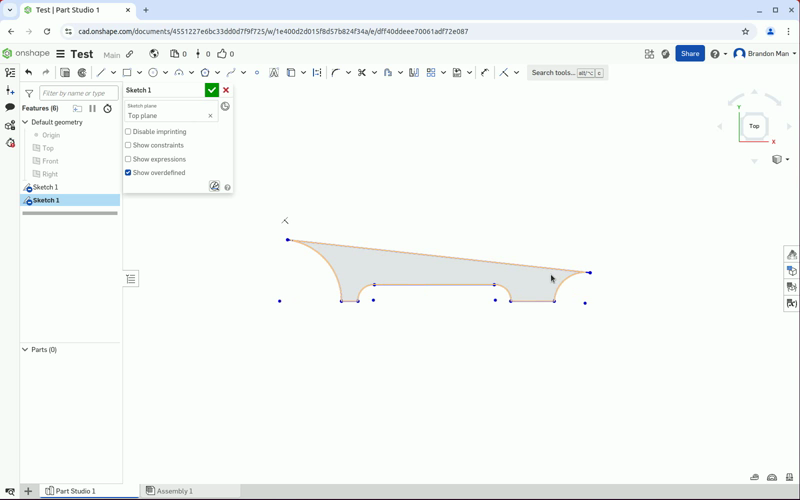
scroll(6)
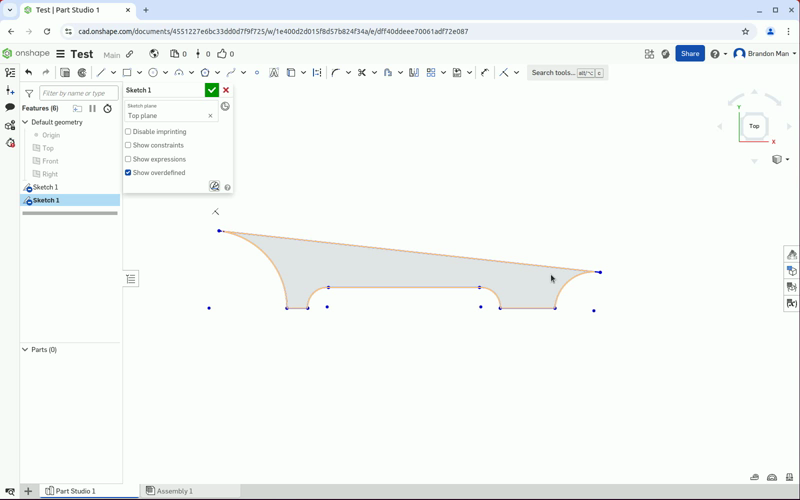
scroll(6)
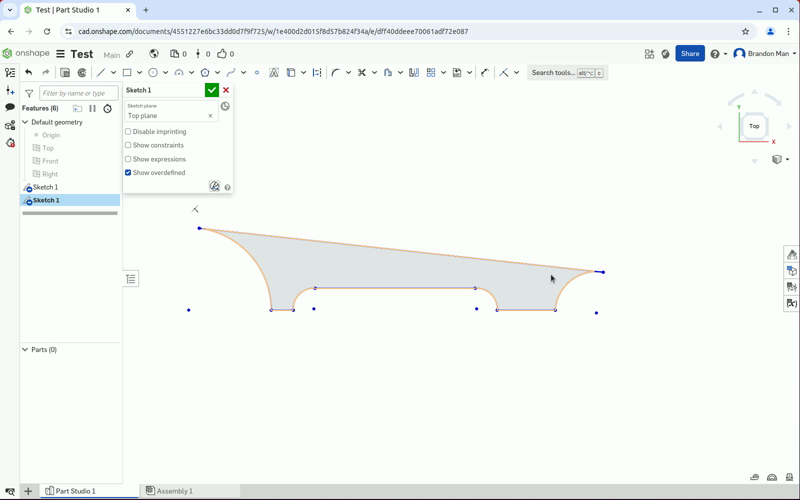
scroll(6)
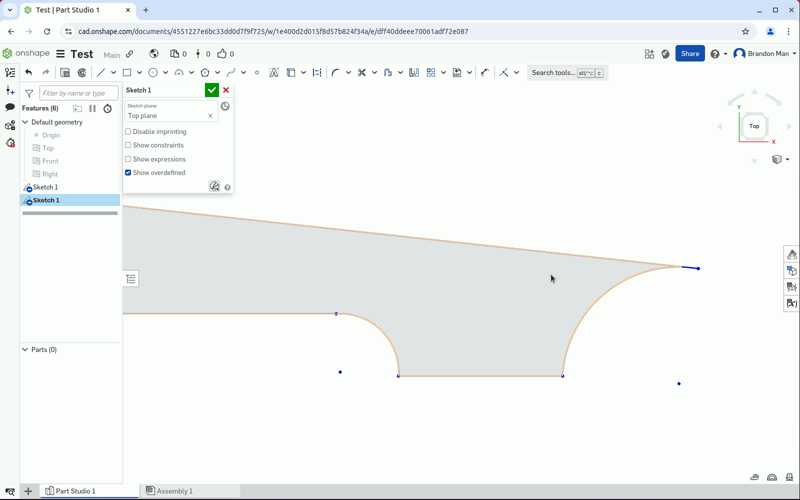
click(551, 274)
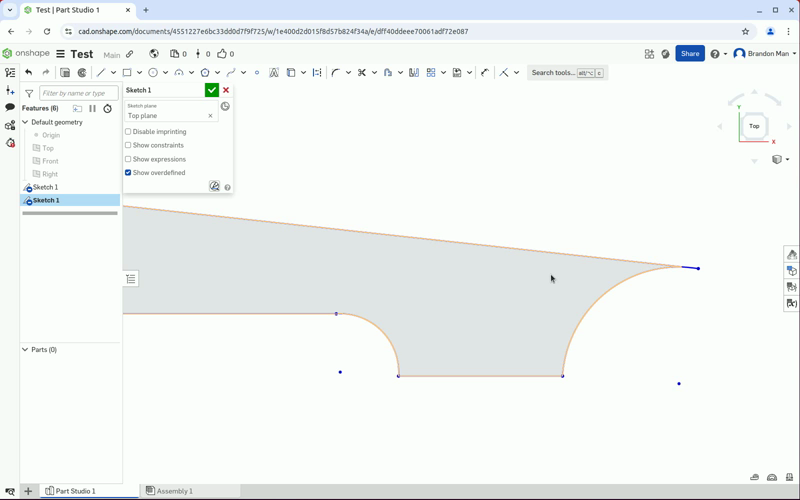
scroll(-6)
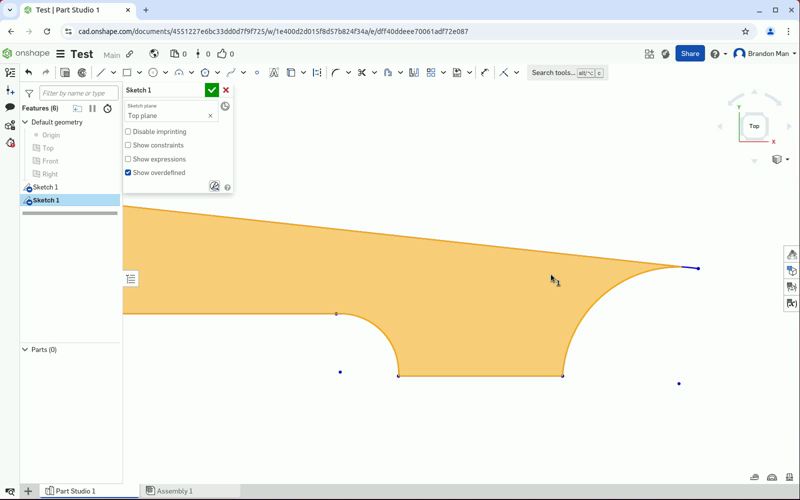
scroll(-6)
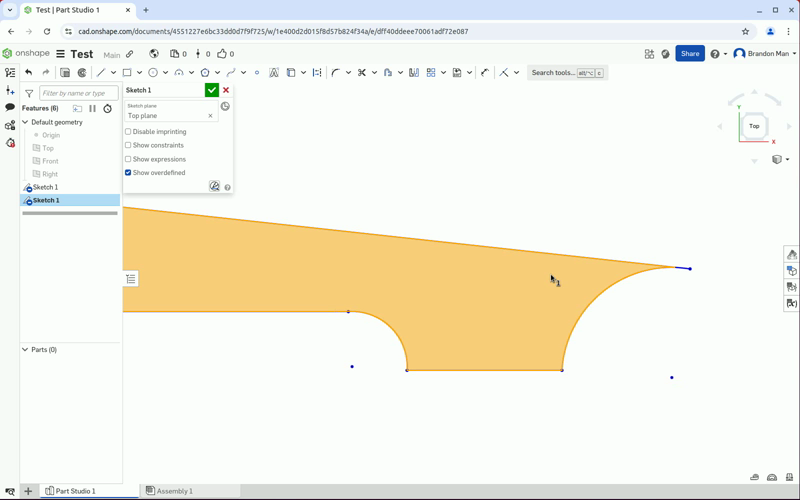
scroll(-6)
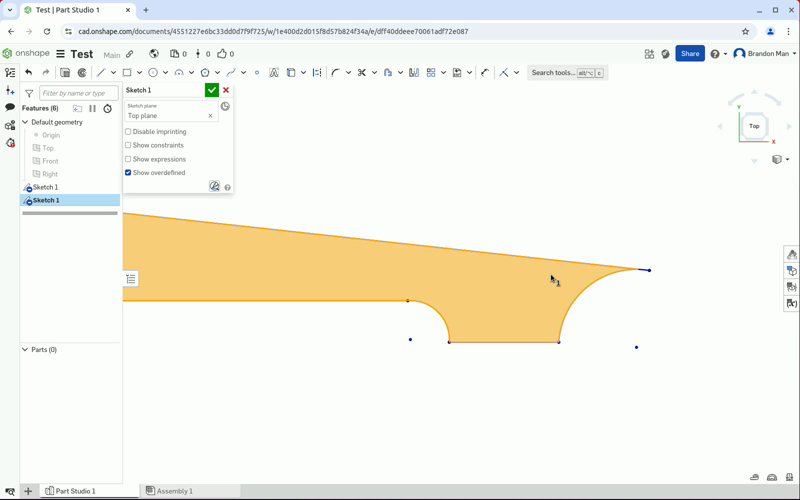
scroll(-6)
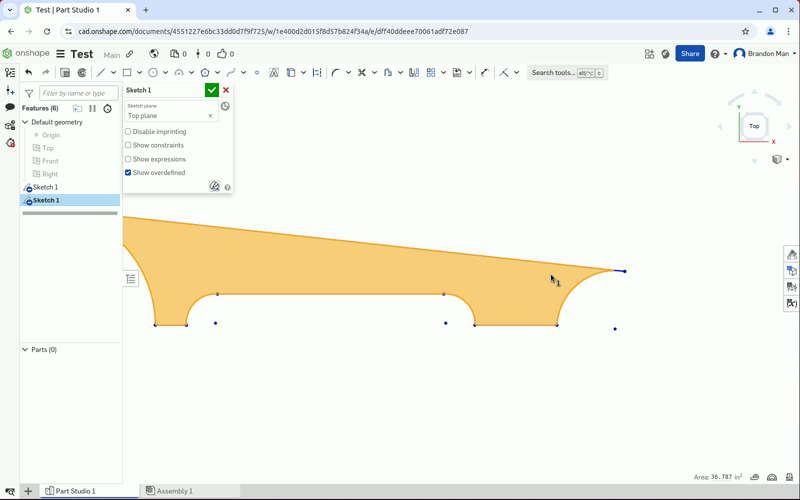
scroll(-6)
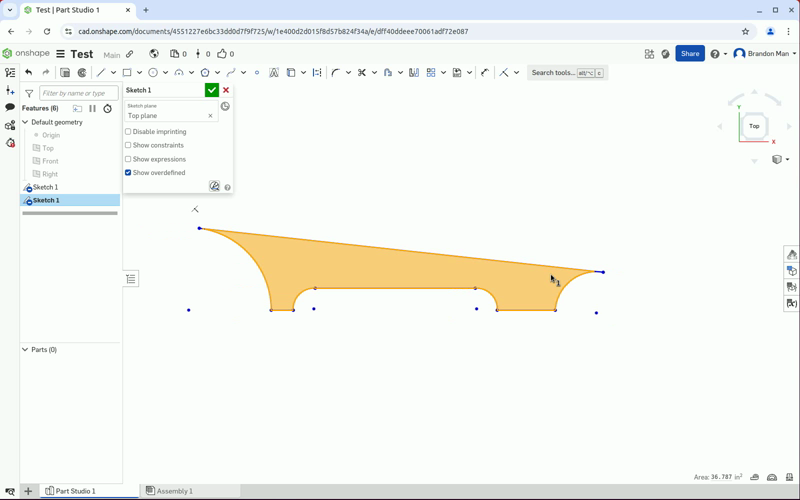
scroll(-6)
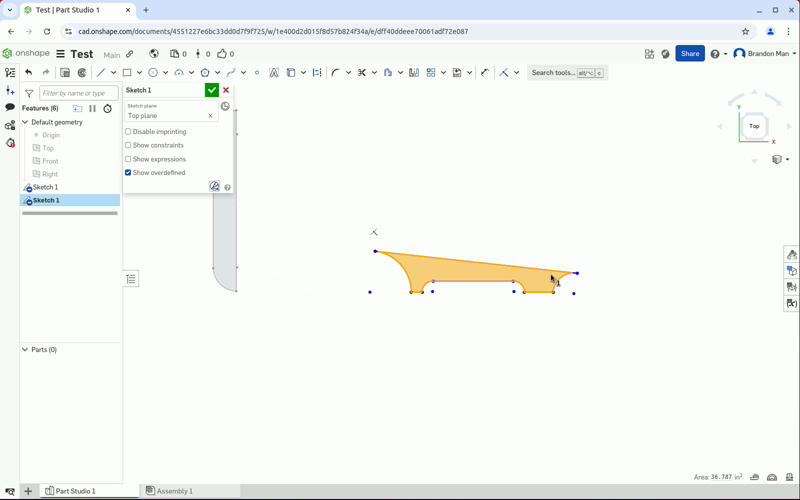
scroll(-6)
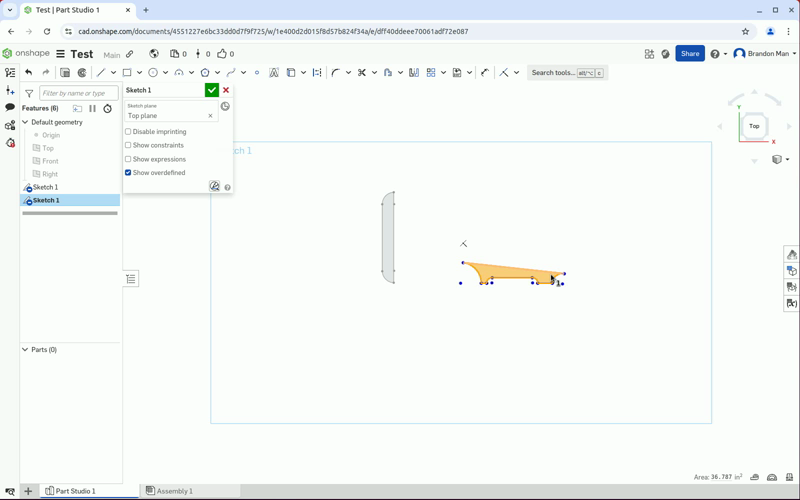
mouse_move(73, 352)
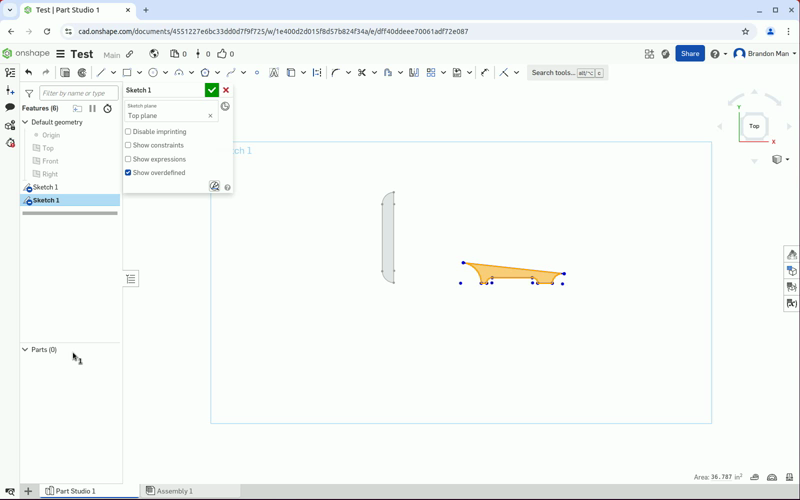
key(shift+y)
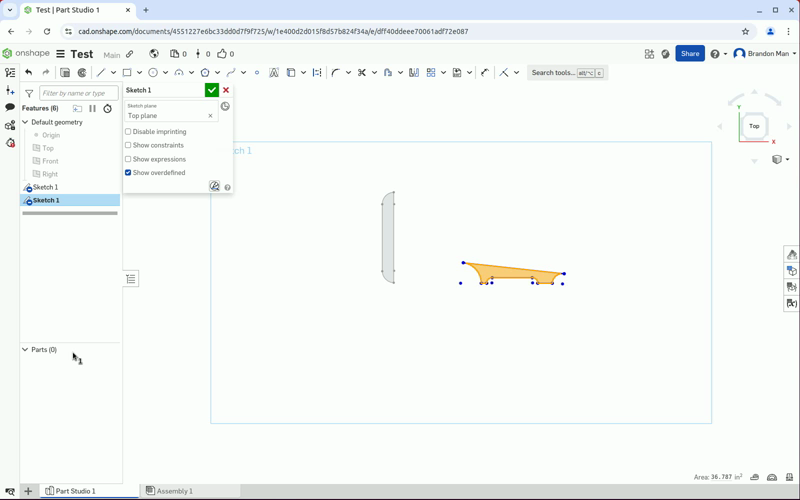
key(shift+e)
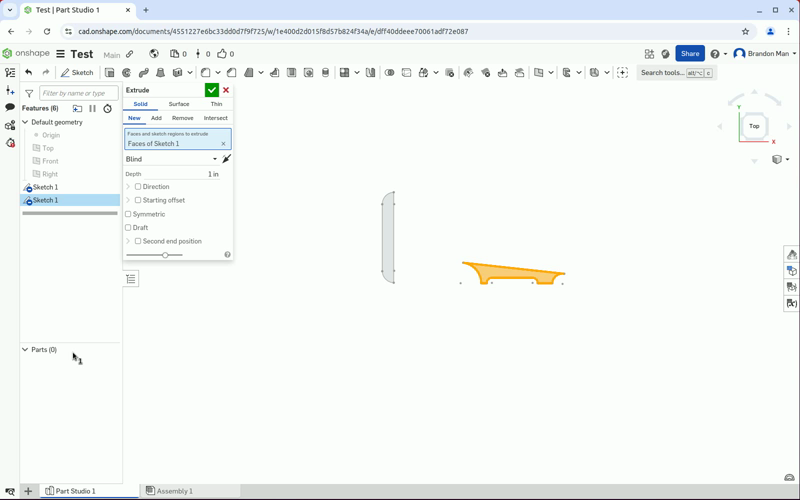
mouse_move(143, 106)
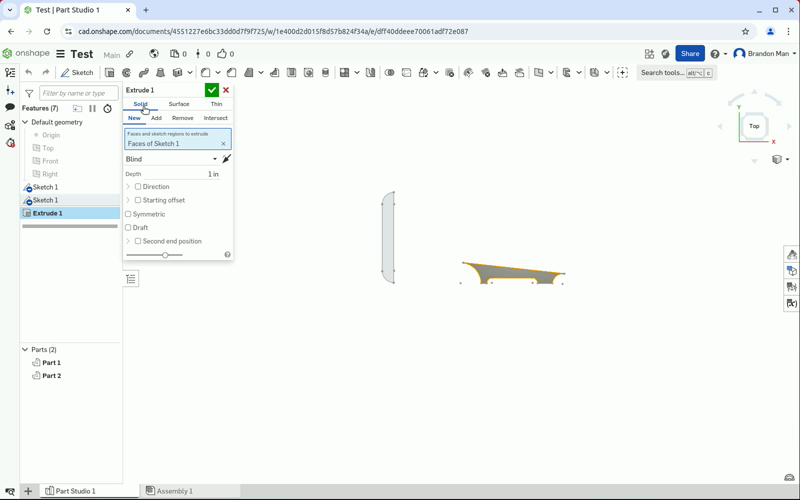
click(143, 106)
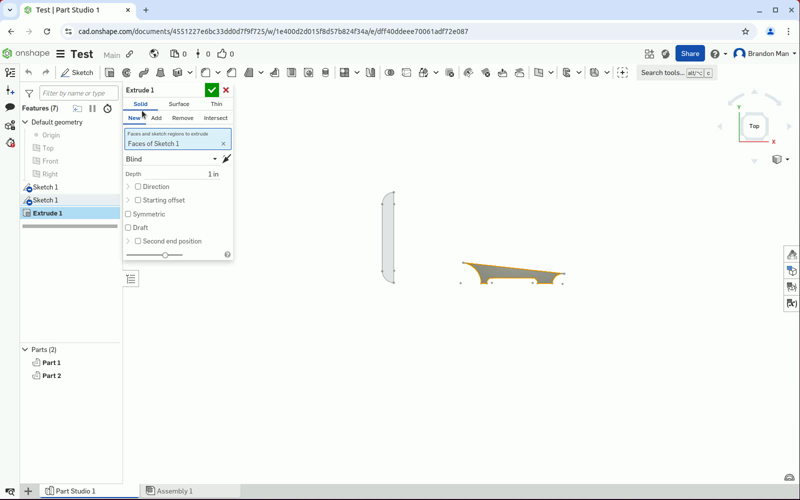
mouse_move(137, 120)
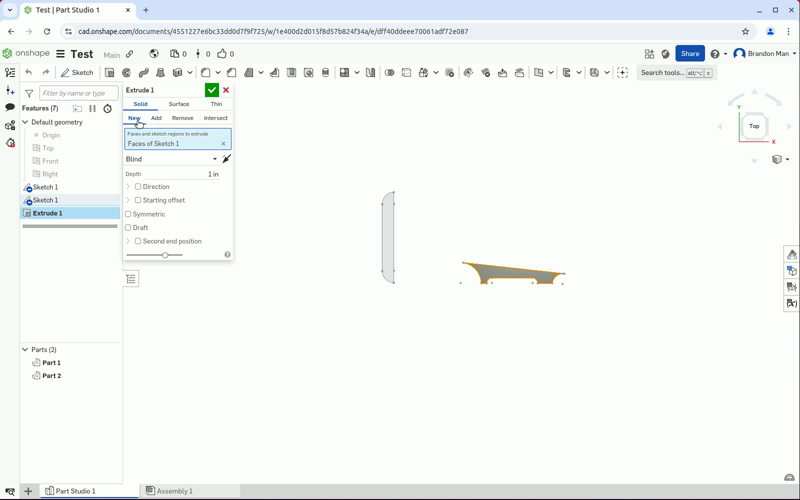
click(137, 120)
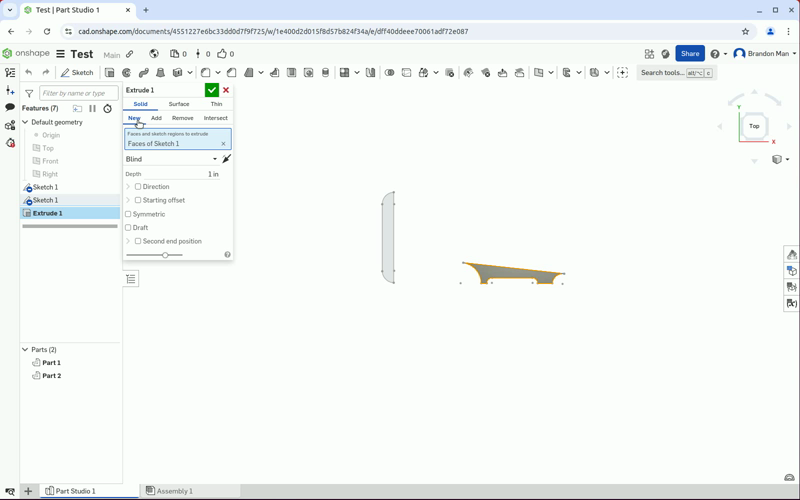
key(tab, 4)
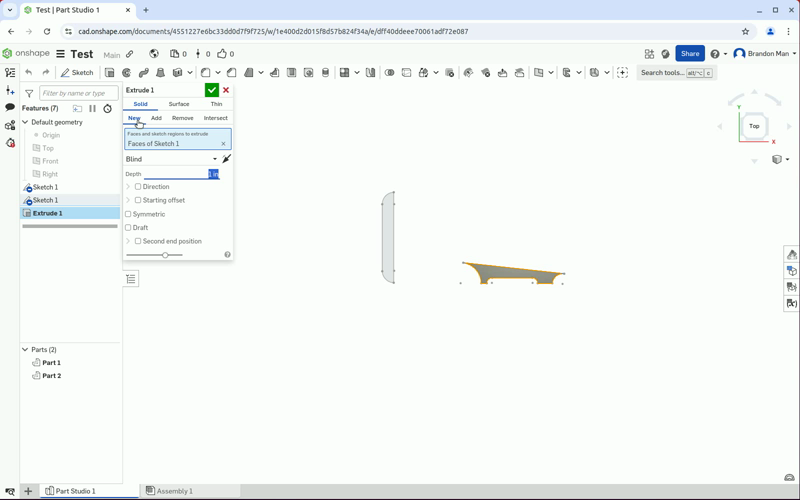
text(0.963)
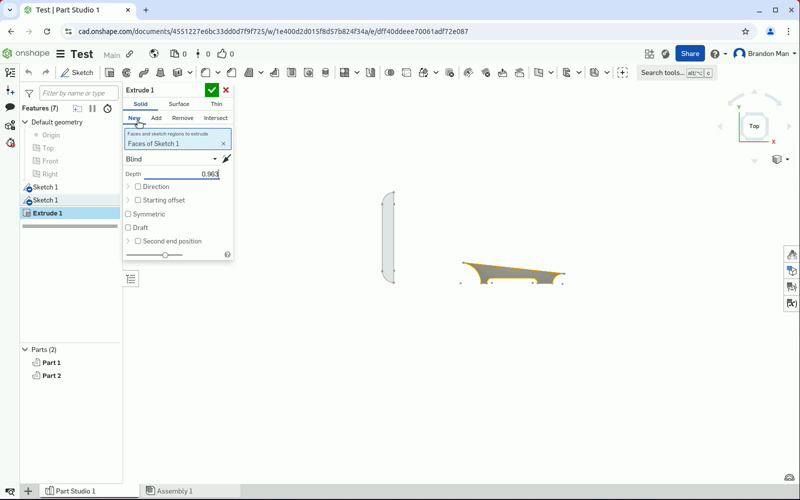
key(enter)
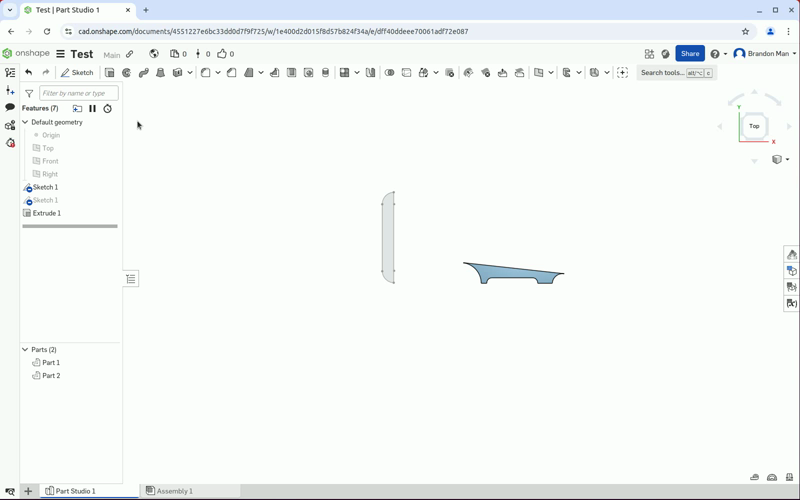
key(shift+h)
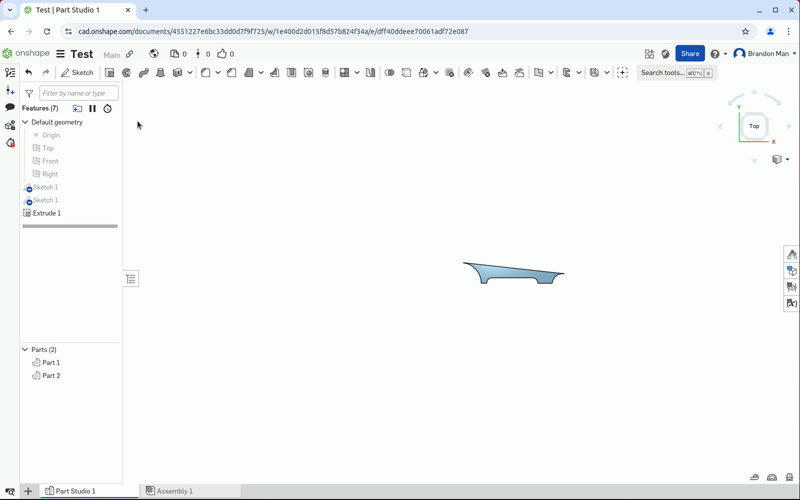
key(shift+h)
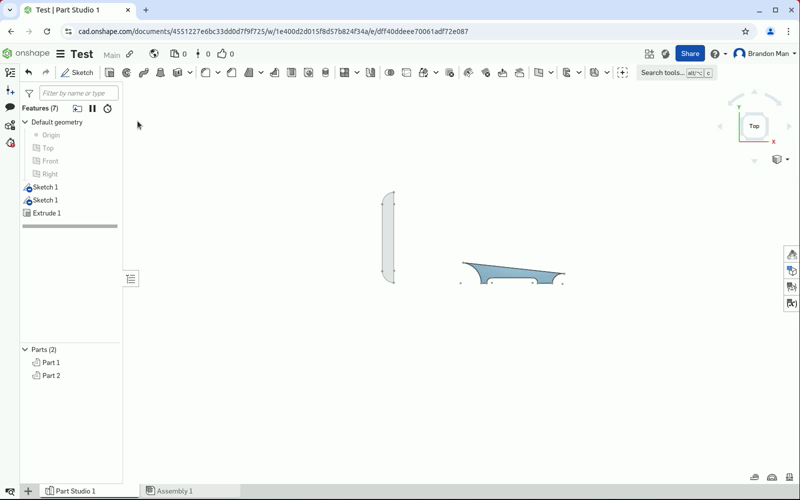
mouse_move(73, 189)
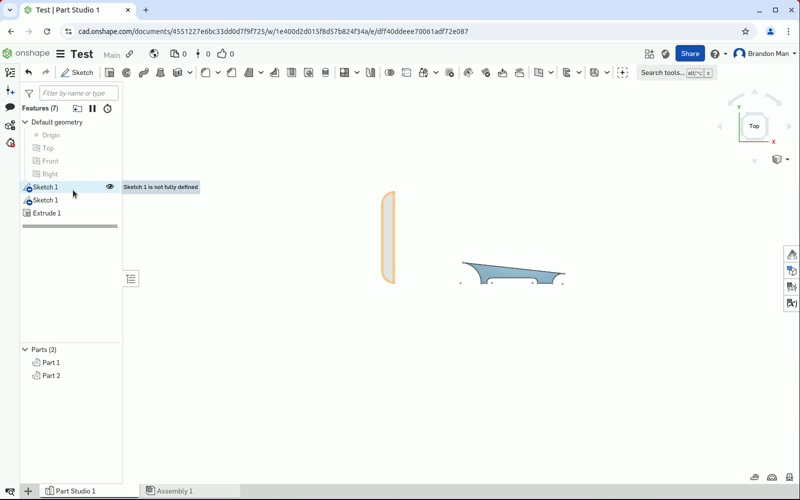
click(73, 189)
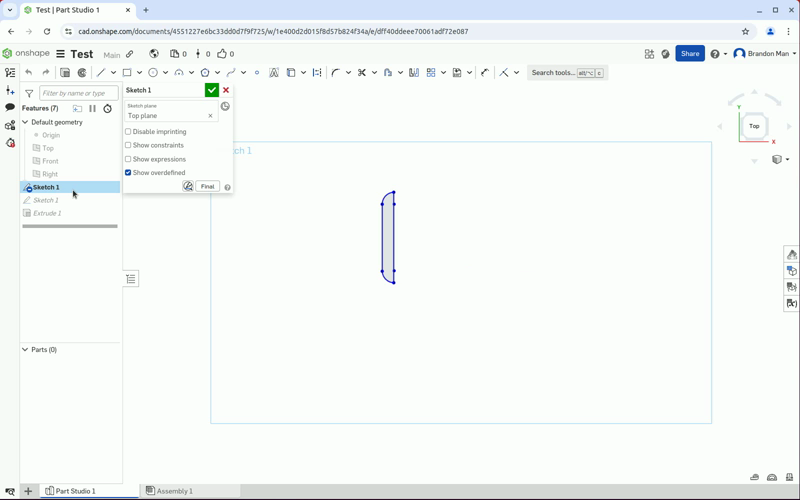
mouse_move(229, 92)
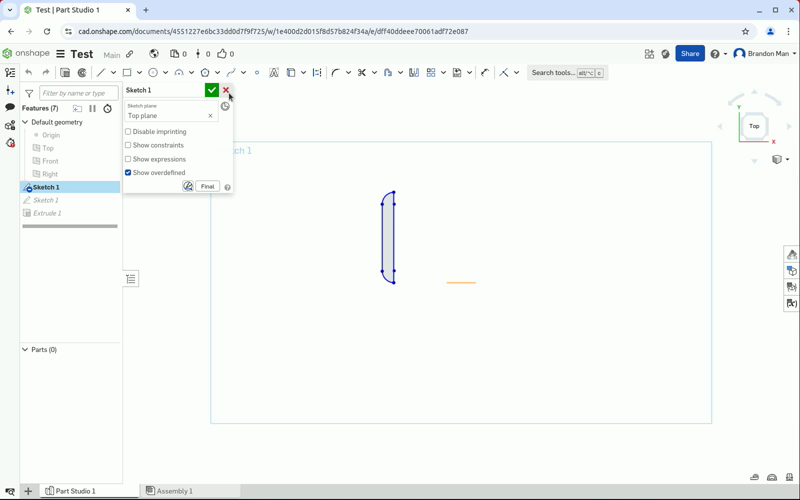
click(229, 92)
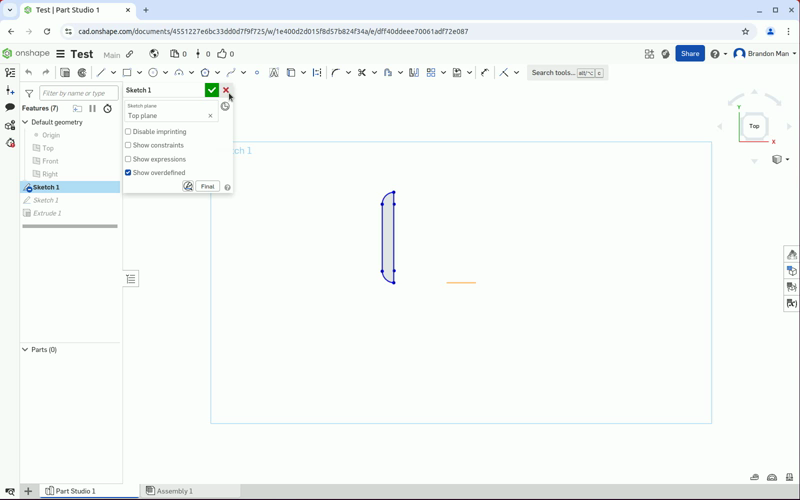
key(shift+s)
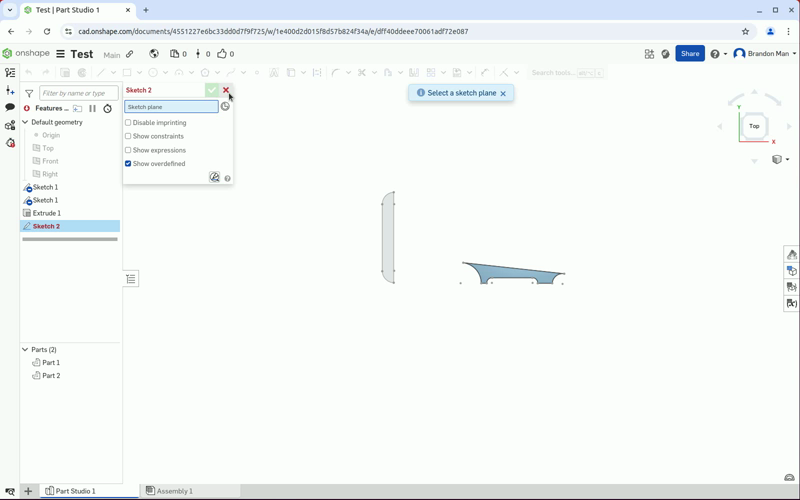
mouse_move(73, 150)
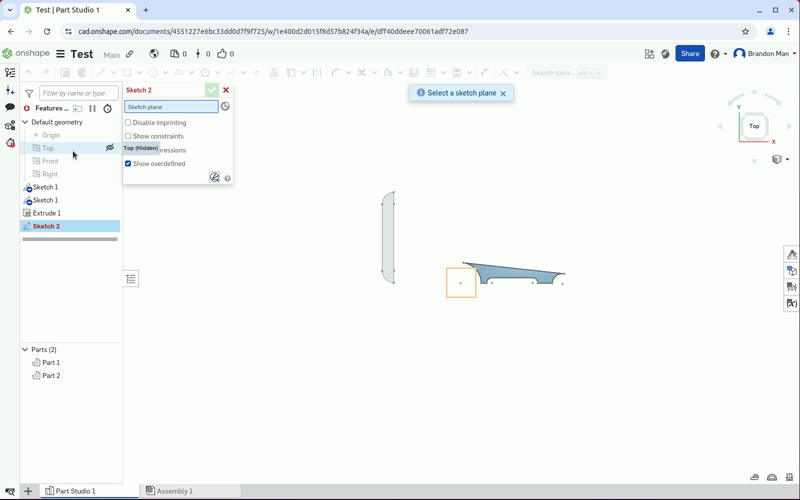
click(73, 150)
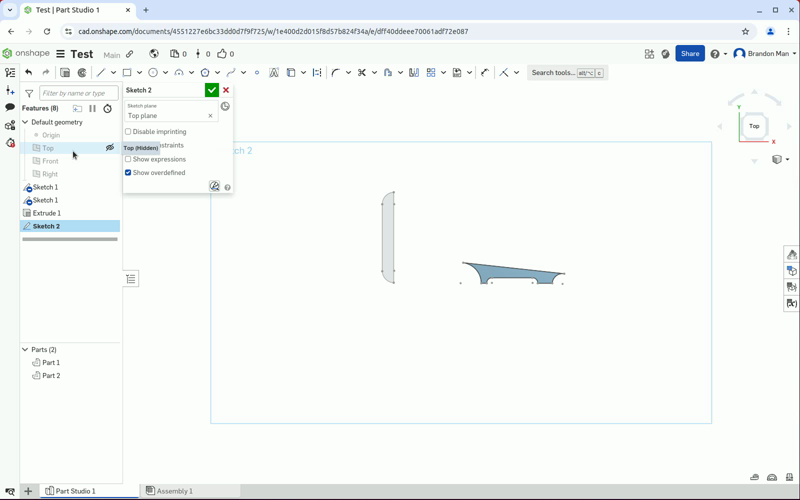
mouse_move(73, 352)
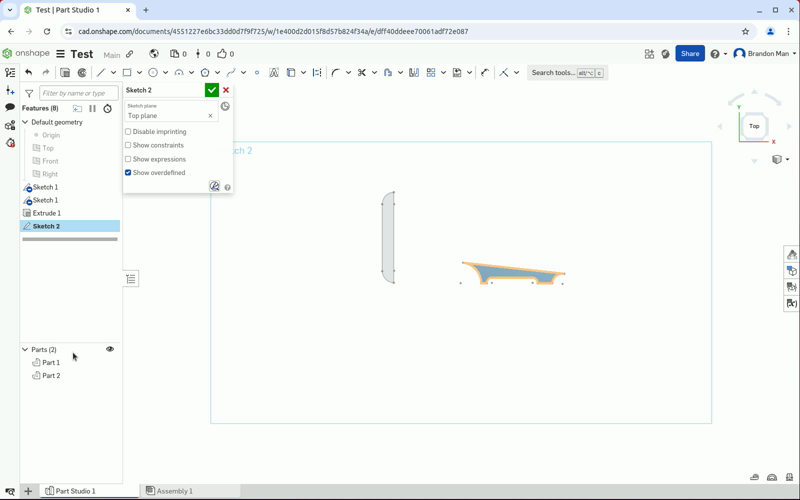
key(y)
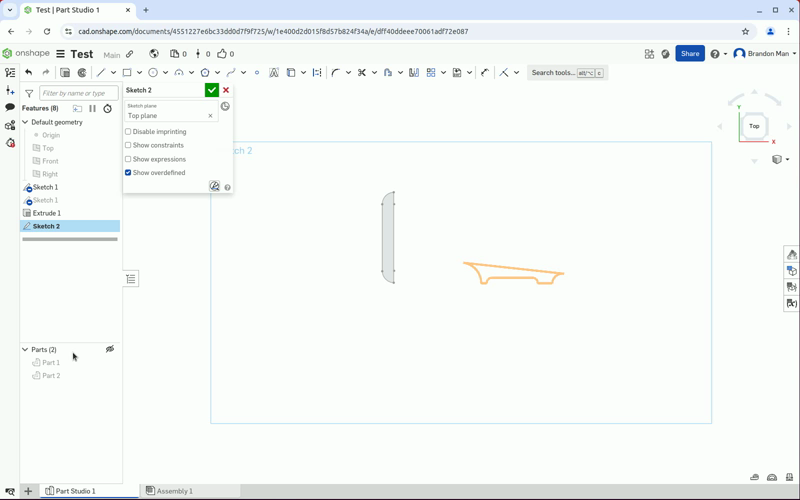
key(l)
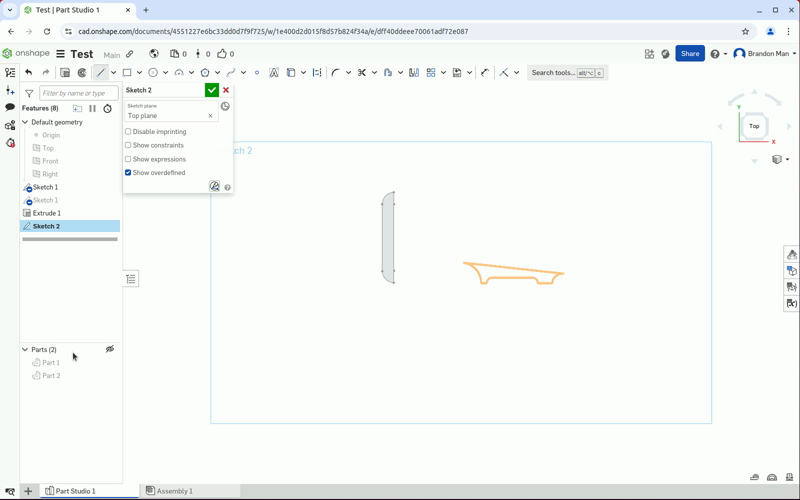
key_down(shift)
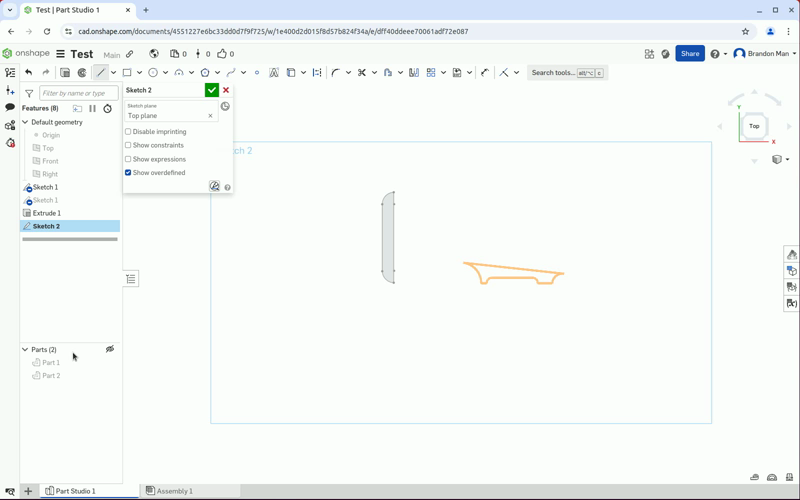
mouse_move(463, 303)
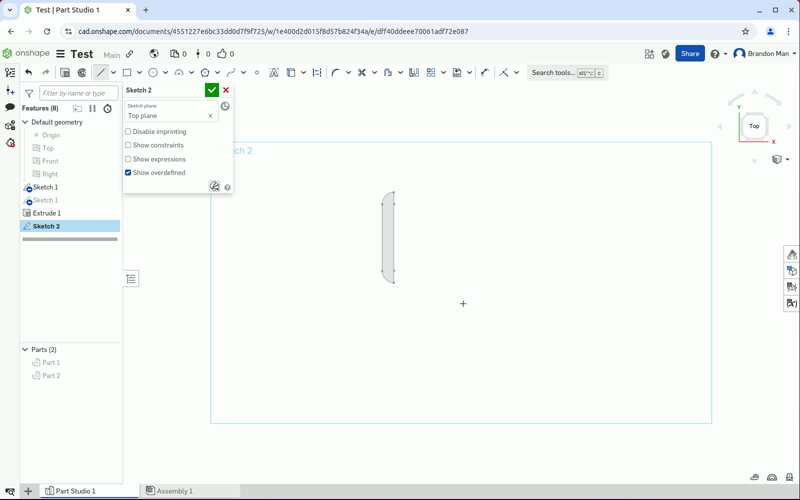
click(463, 303)
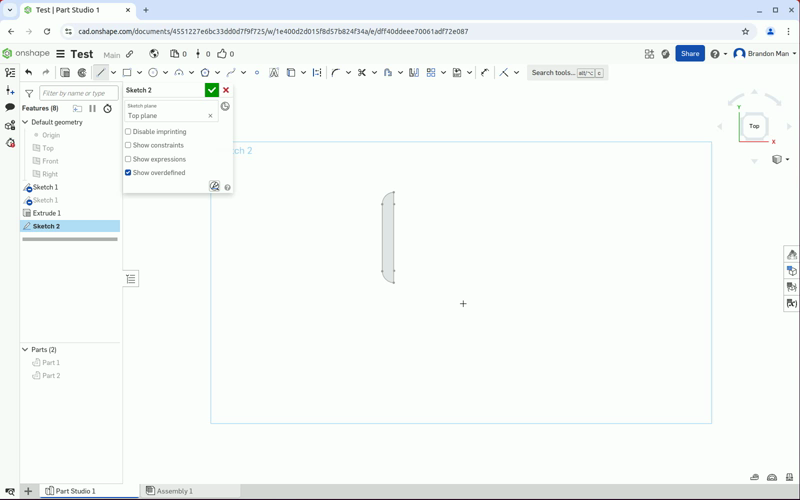
key_up(shift)
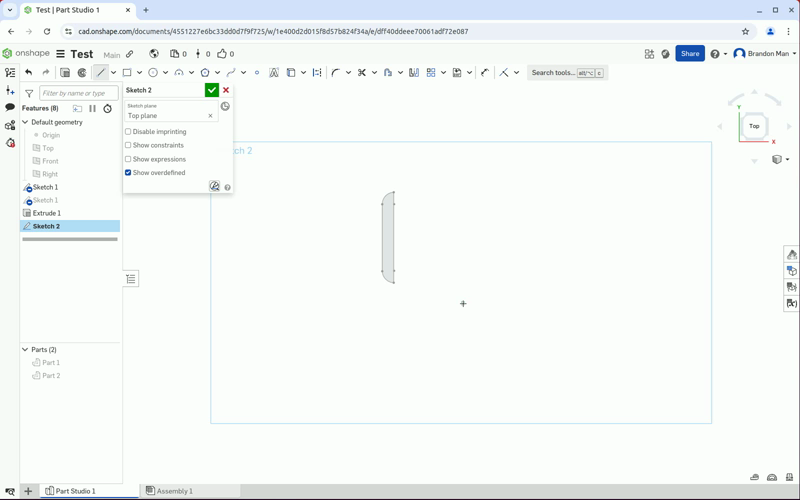
key_down(shift)
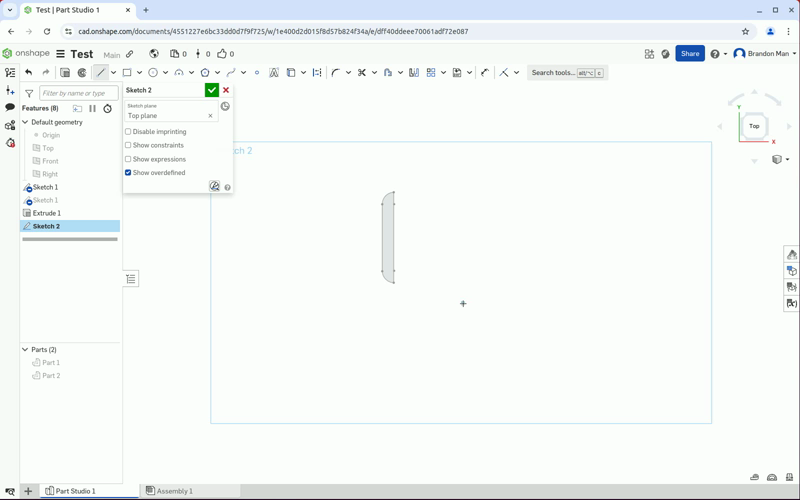
mouse_move(564, 292)
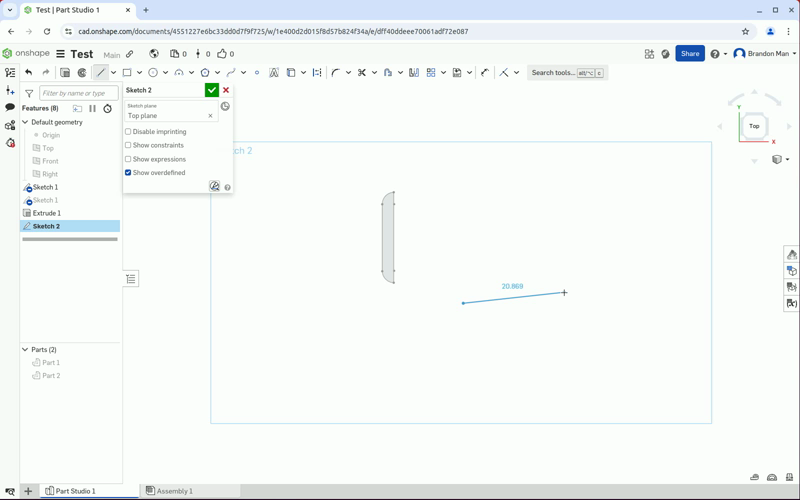
click(564, 292)
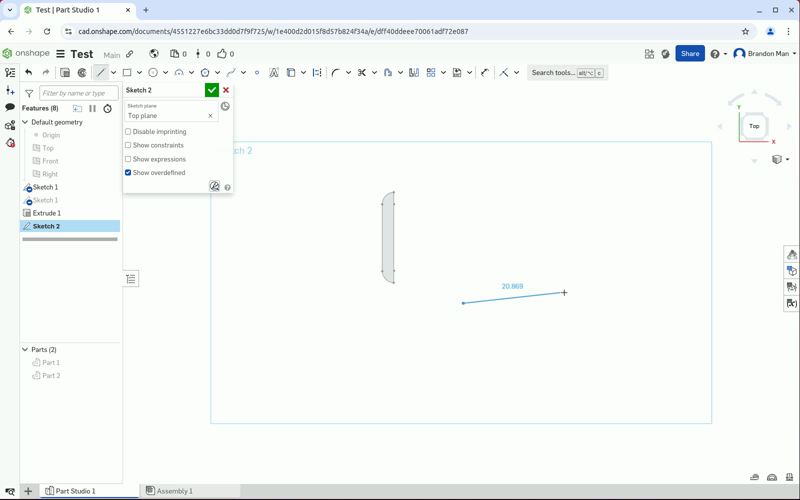
key_up(shift)
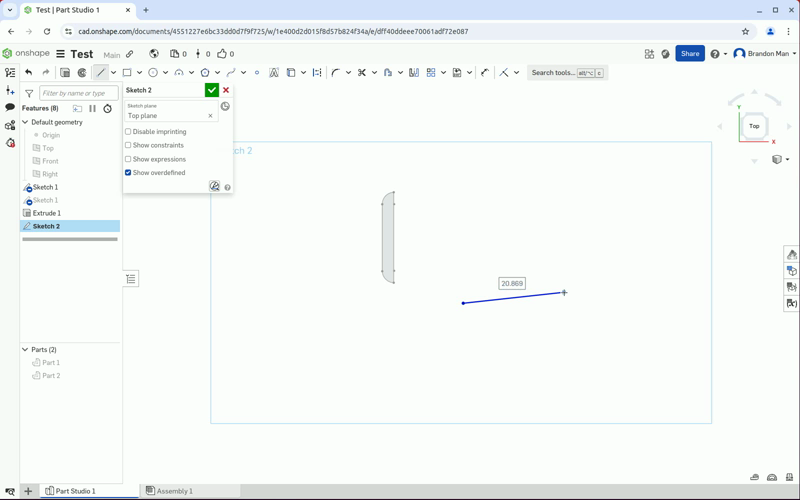
key(esc)
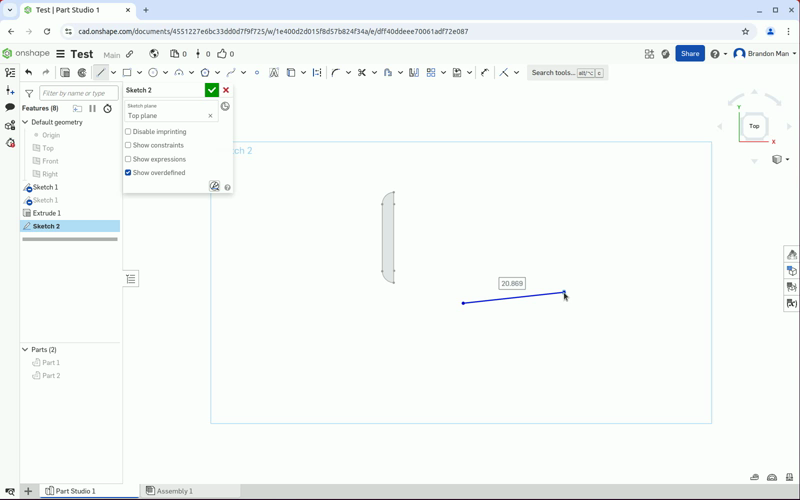
key(a)
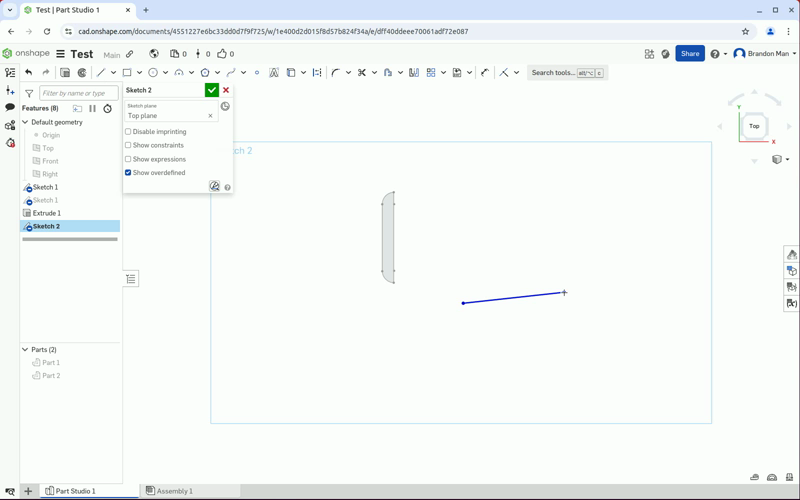
mouse_move(564, 292)
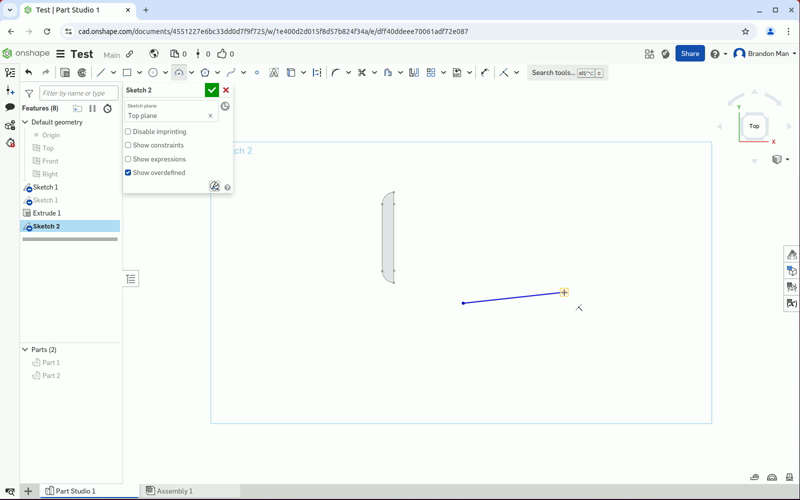
click(564, 292)
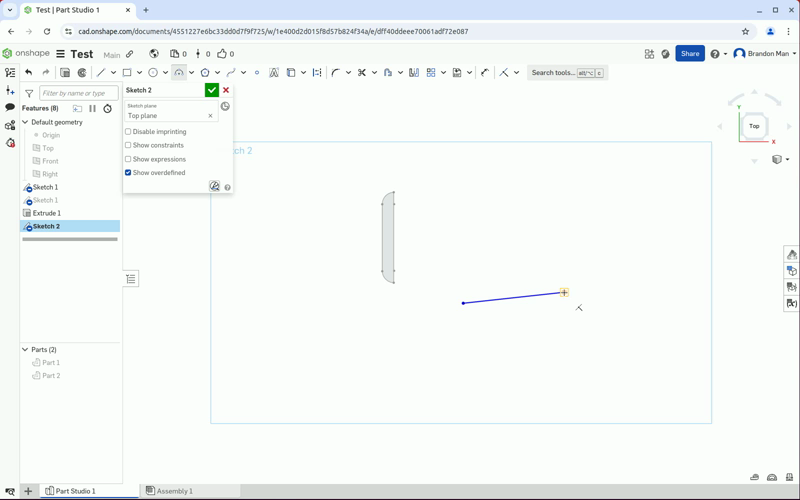
key_down(shift)
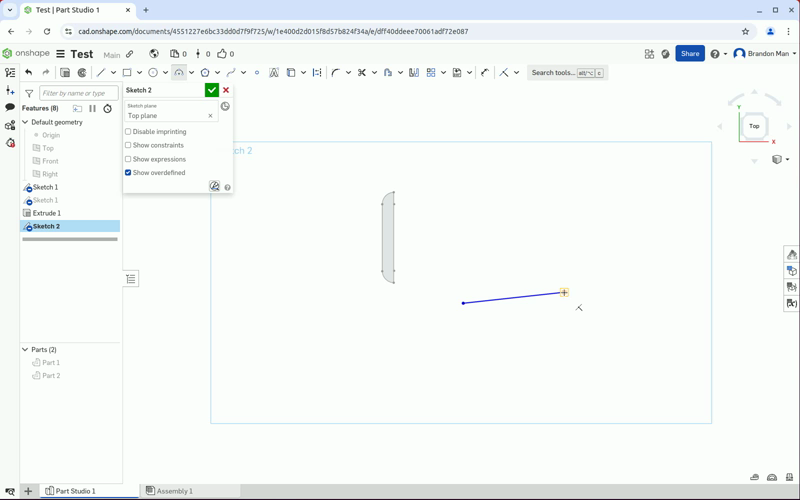
mouse_move(552, 282)
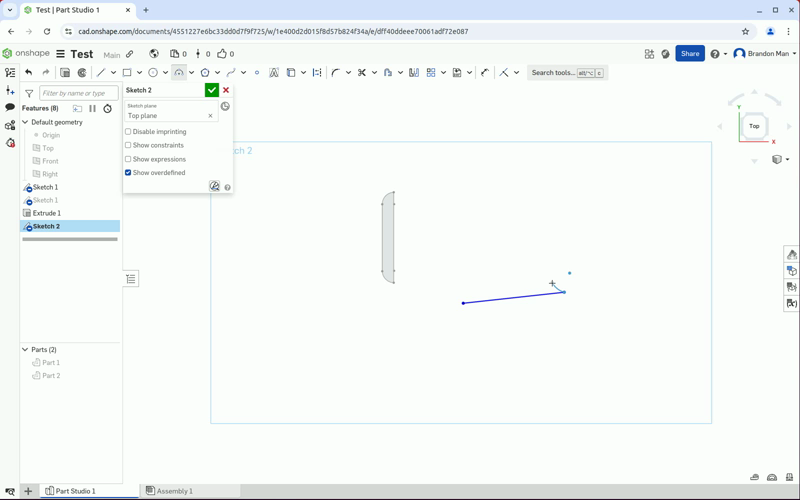
click(552, 282)
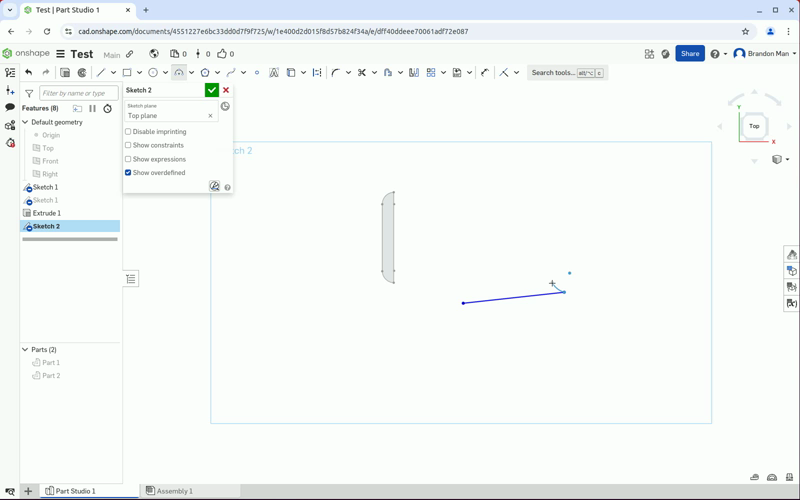
mouse_move(556, 290)
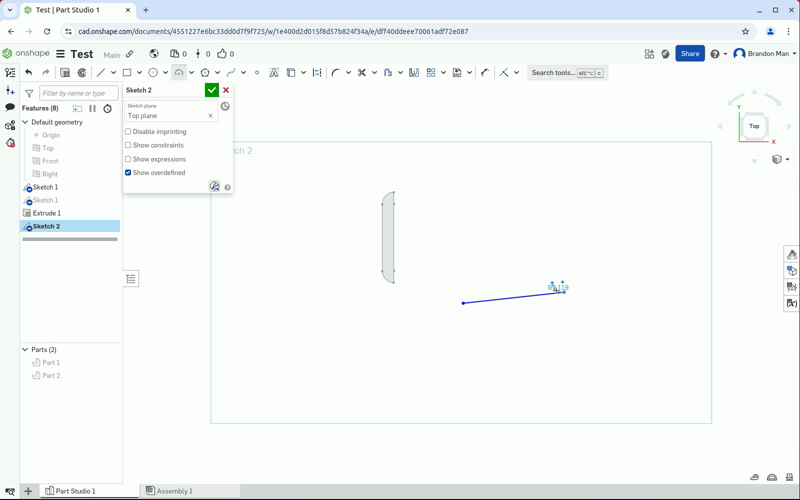
click(556, 290)
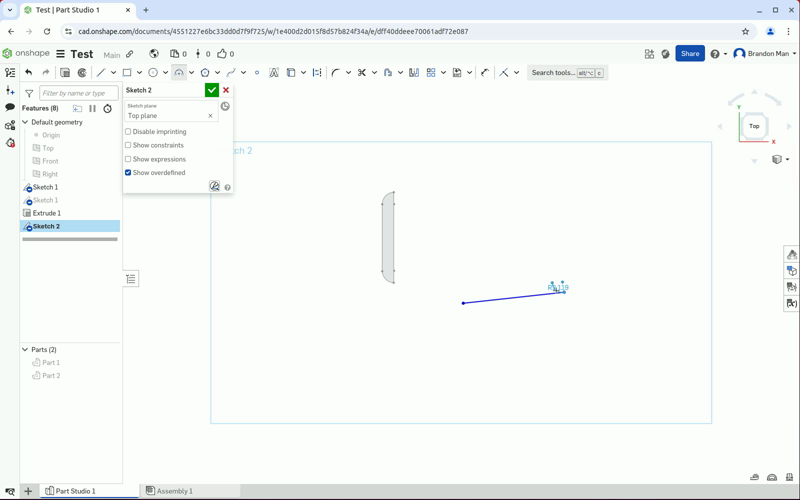
key_up(shift)
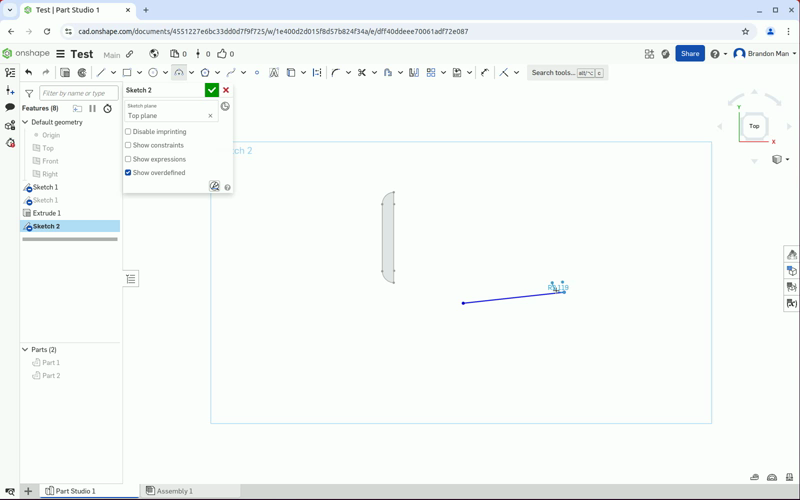
key(esc)
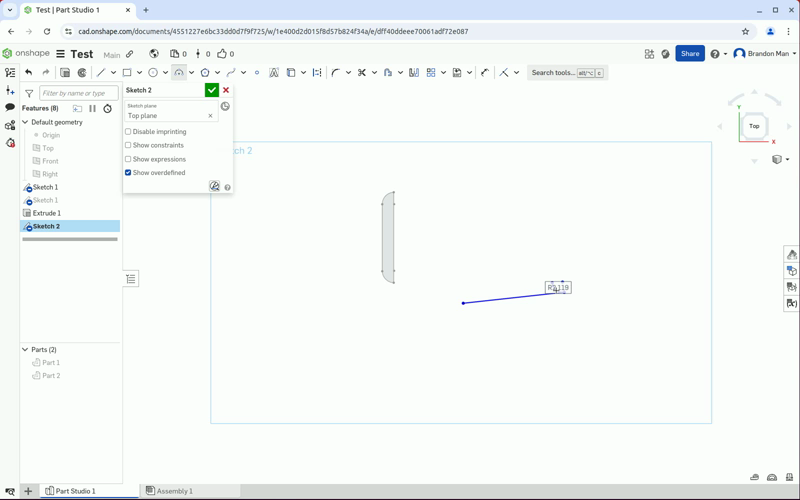
key(l)
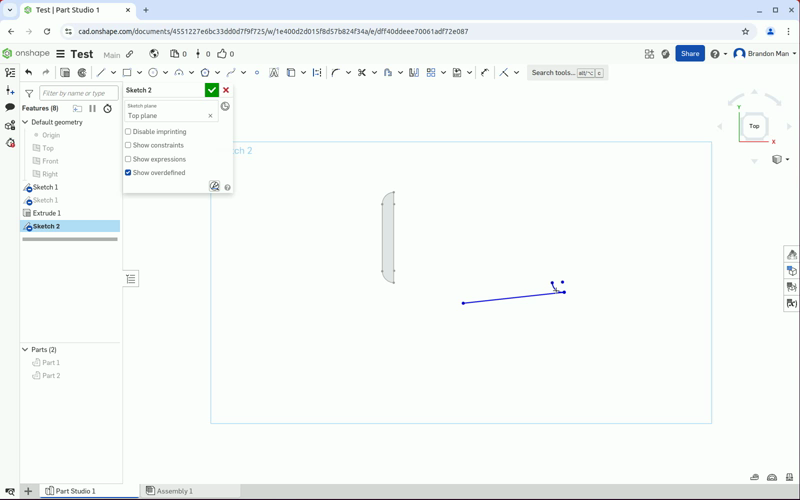
mouse_move(552, 282)
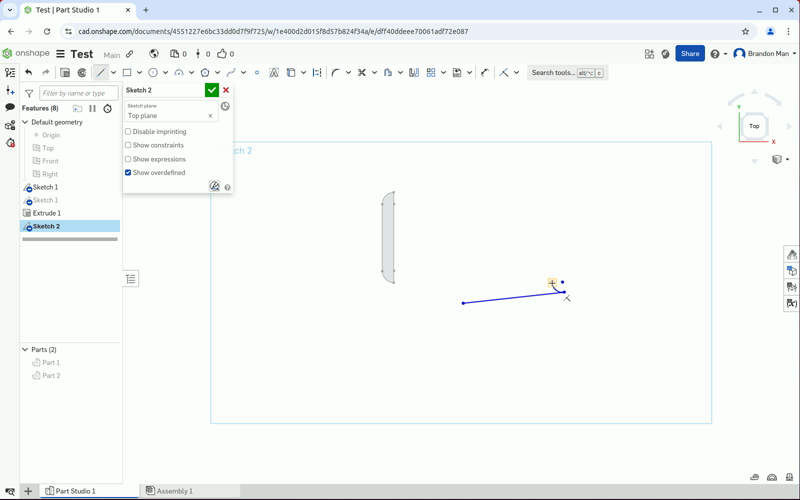
click(552, 282)
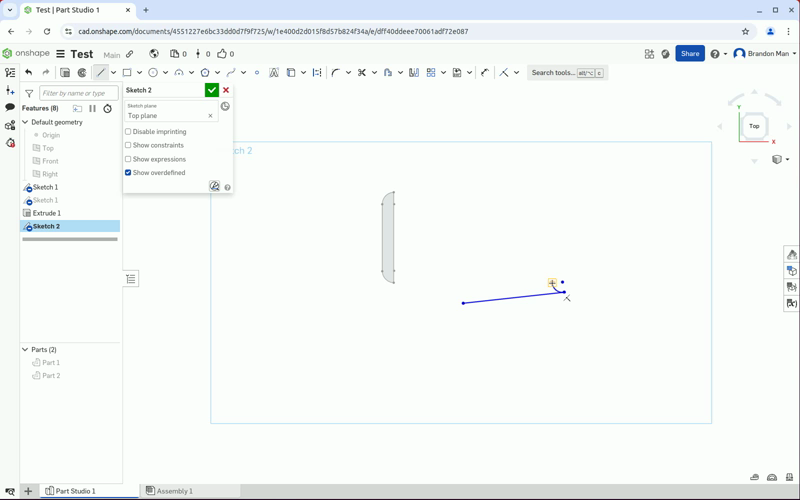
key_down(shift)
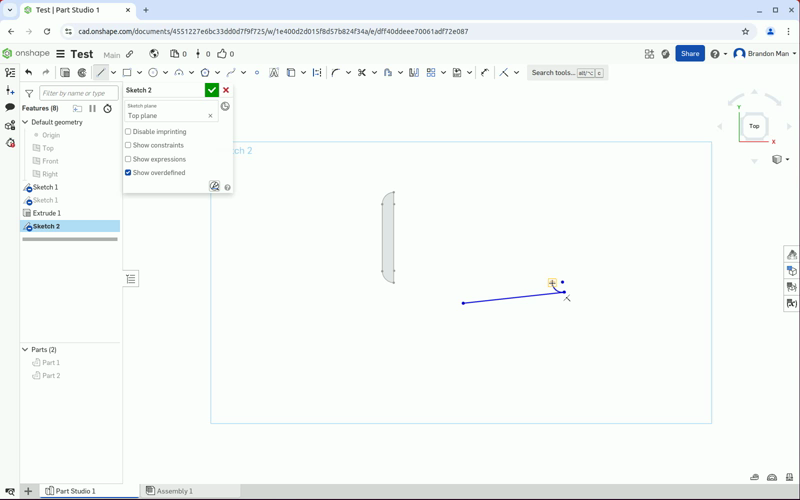
mouse_move(582, 282)
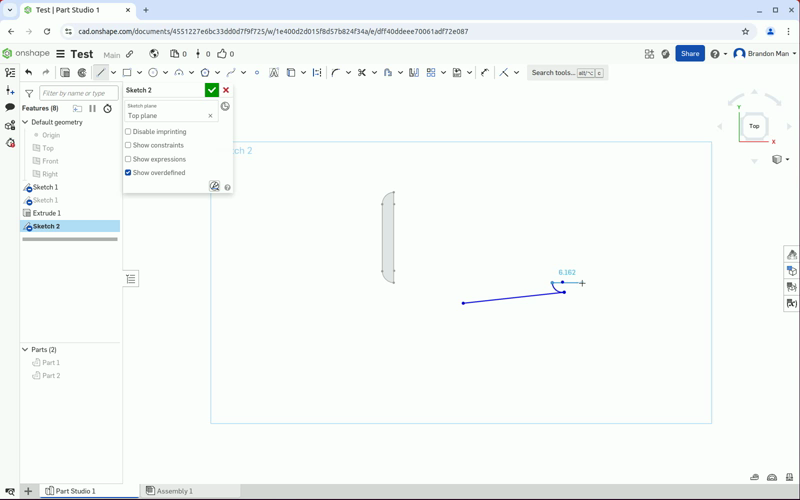
mouse_move(537, 282)
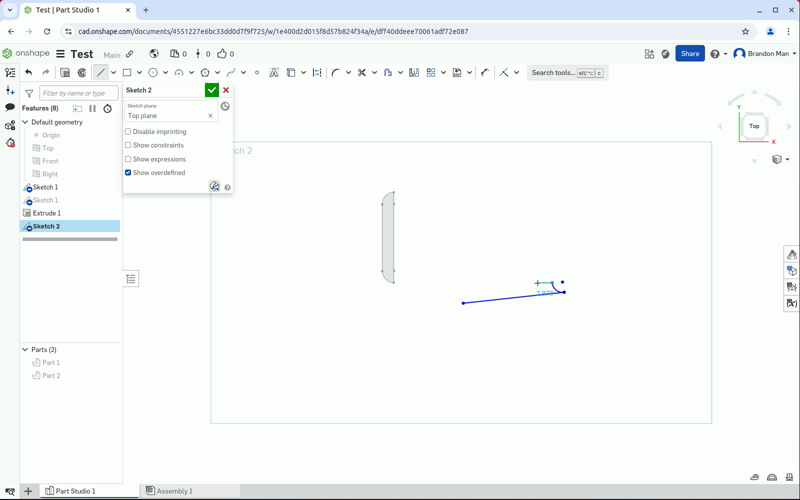
click(537, 282)
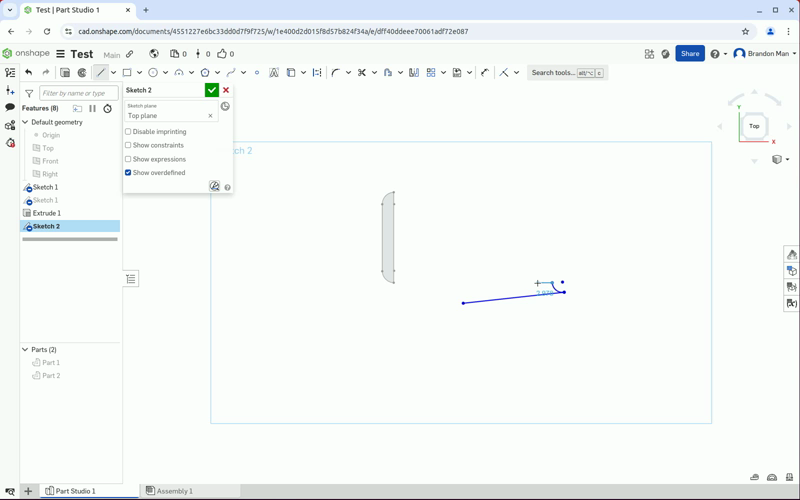
key_up(shift)
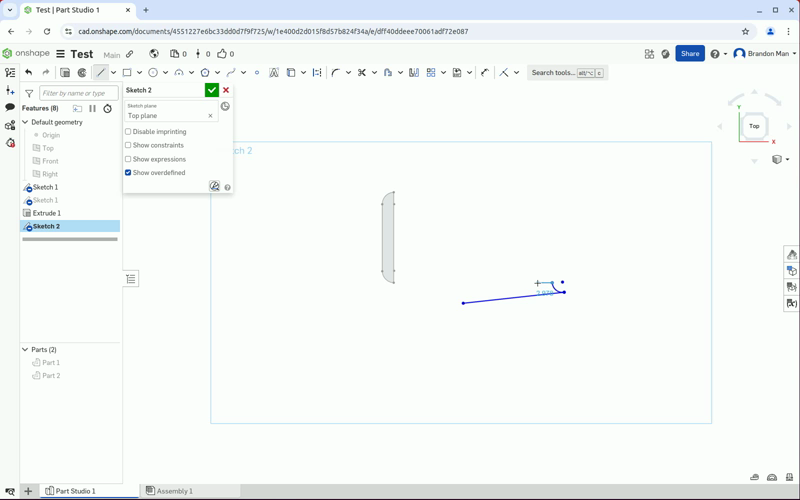
key(esc)
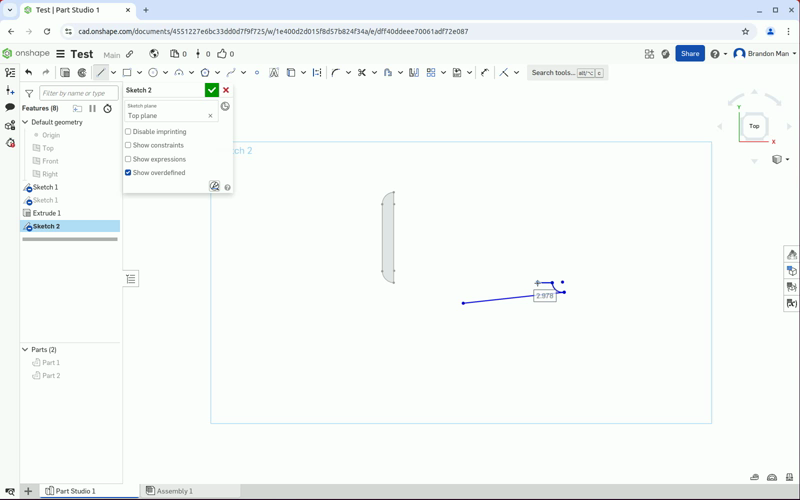
key(a)
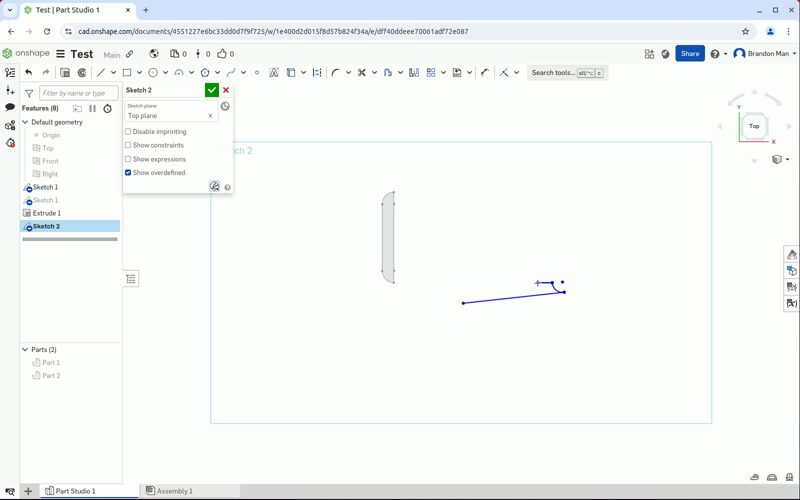
mouse_move(537, 282)
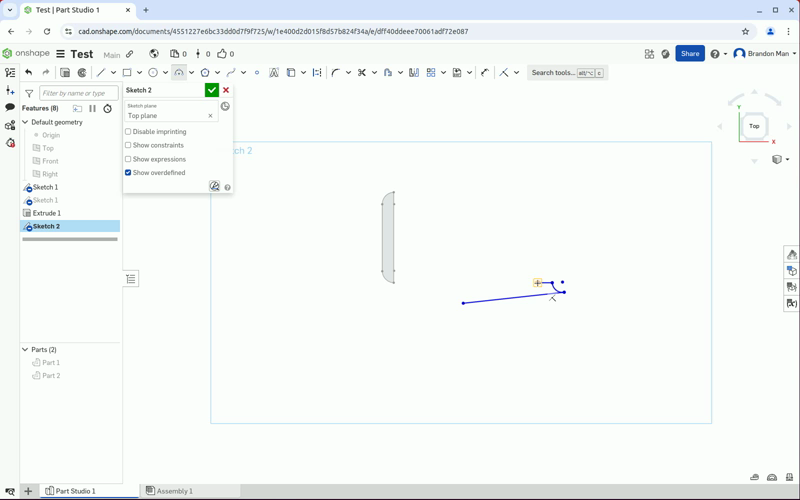
click(537, 282)
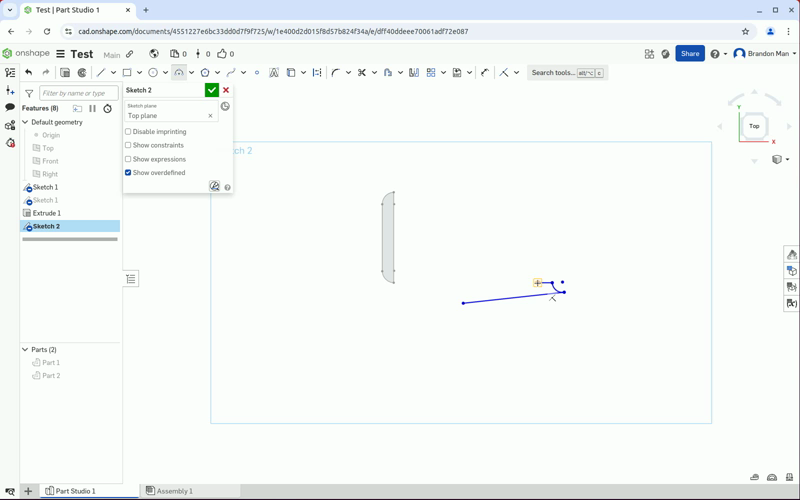
key_down(shift)
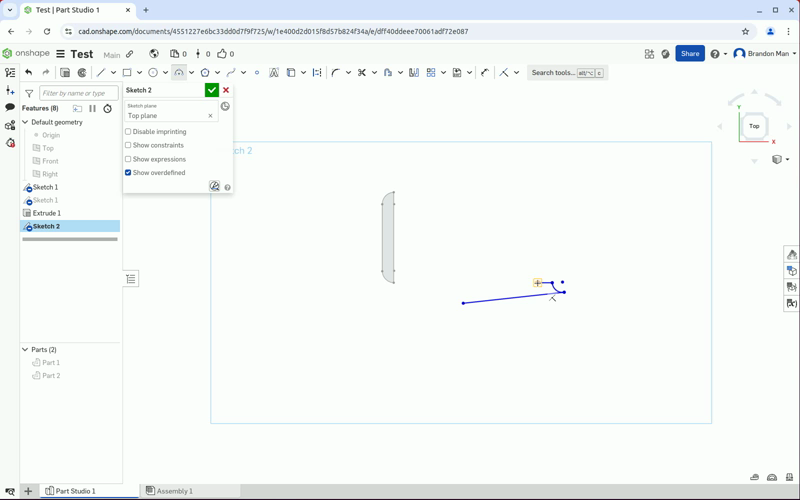
mouse_move(532, 288)
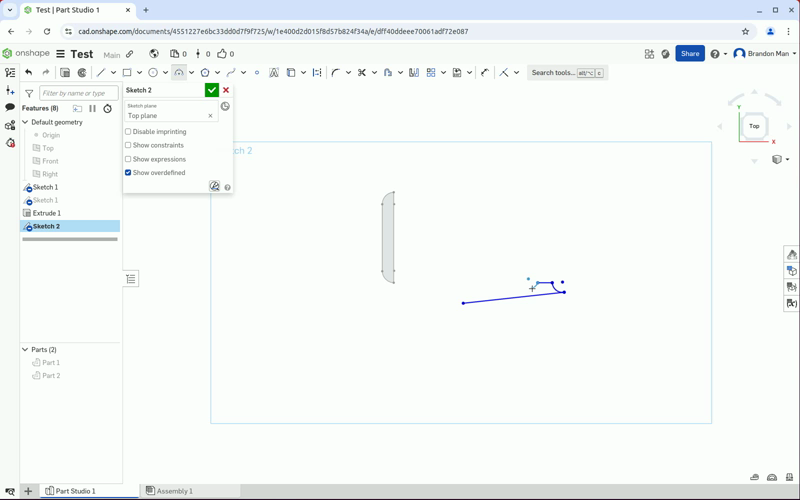
click(532, 288)
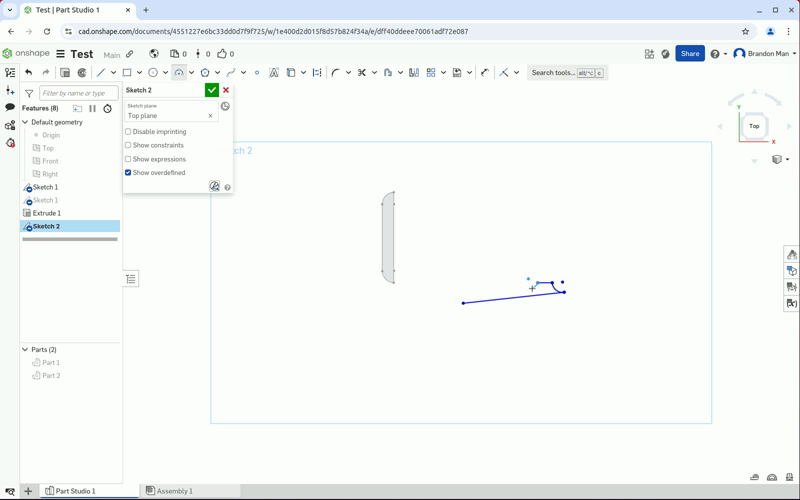
mouse_move(536, 286)
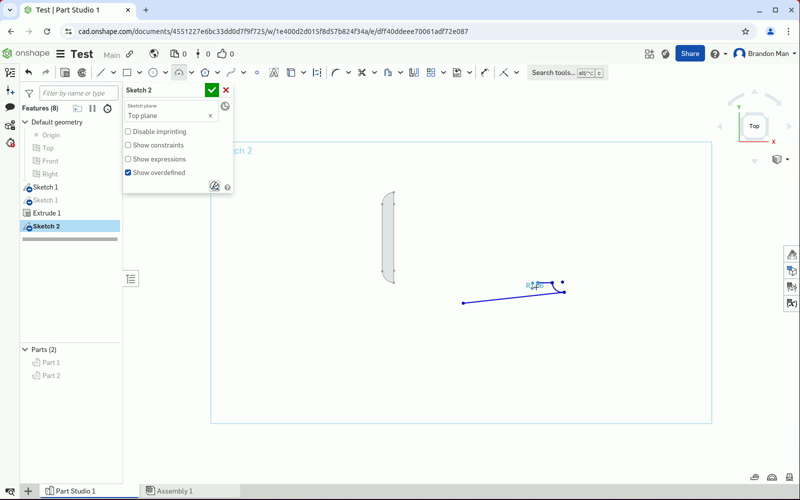
scroll(6)
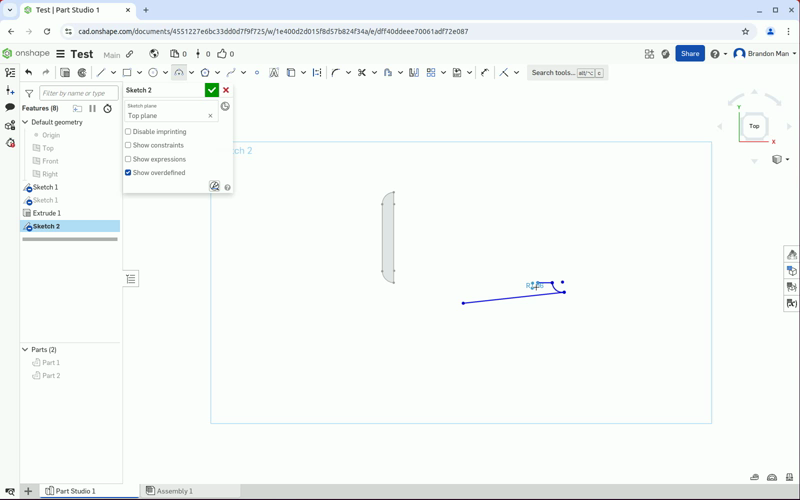
scroll(6)
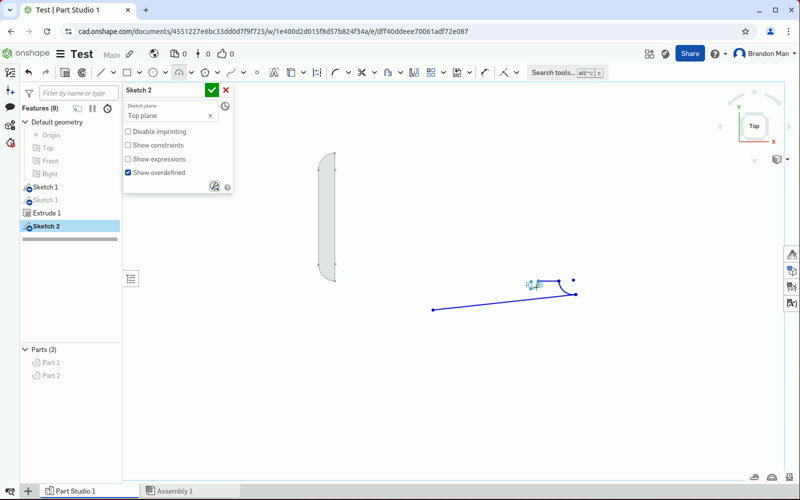
scroll(6)
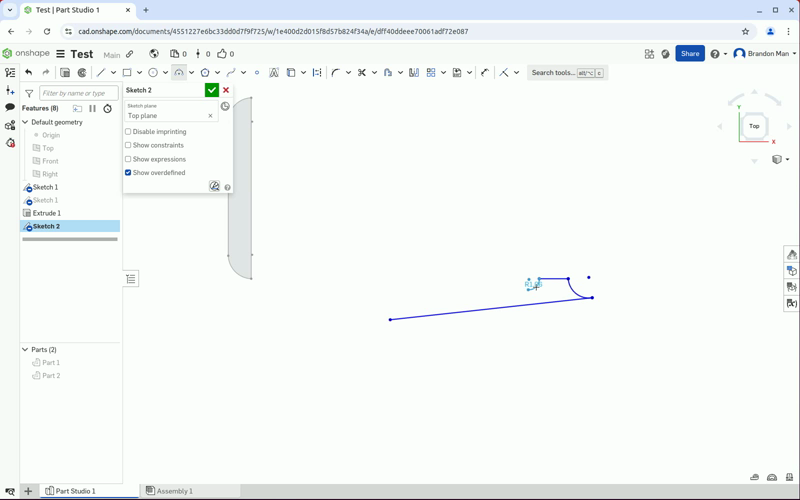
scroll(6)
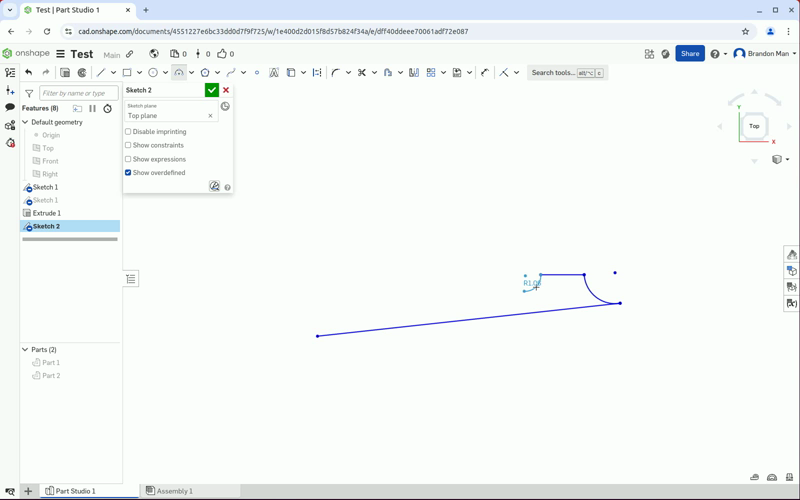
scroll(6)
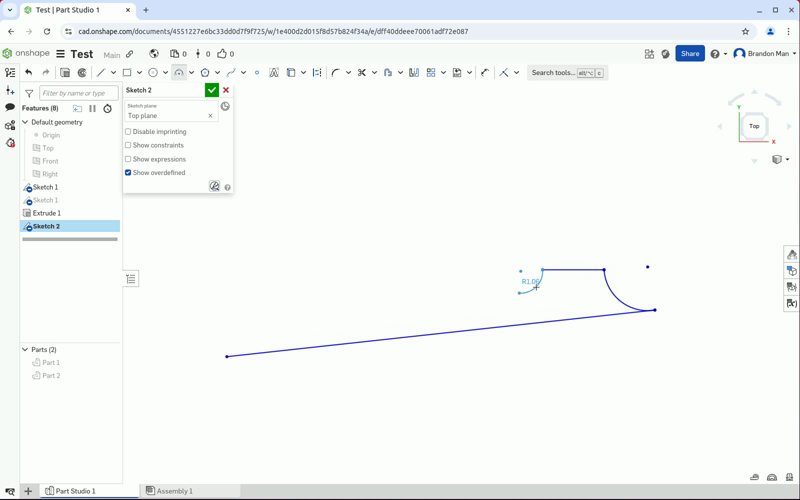
scroll(6)
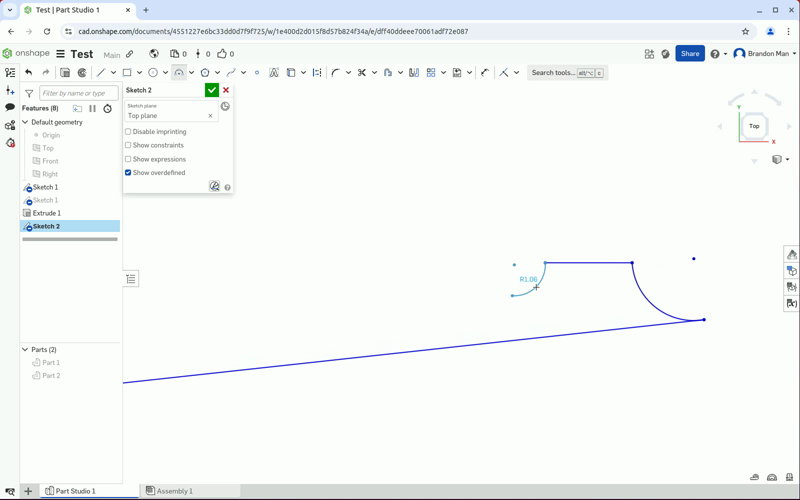
scroll(6)
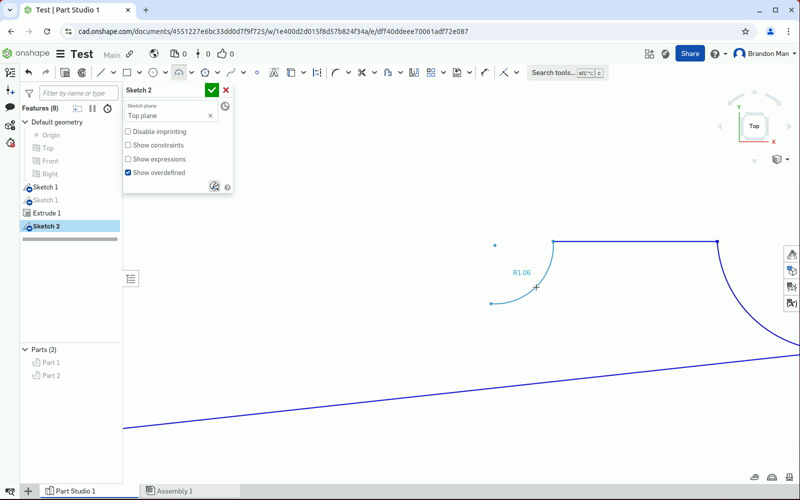
click(536, 286)
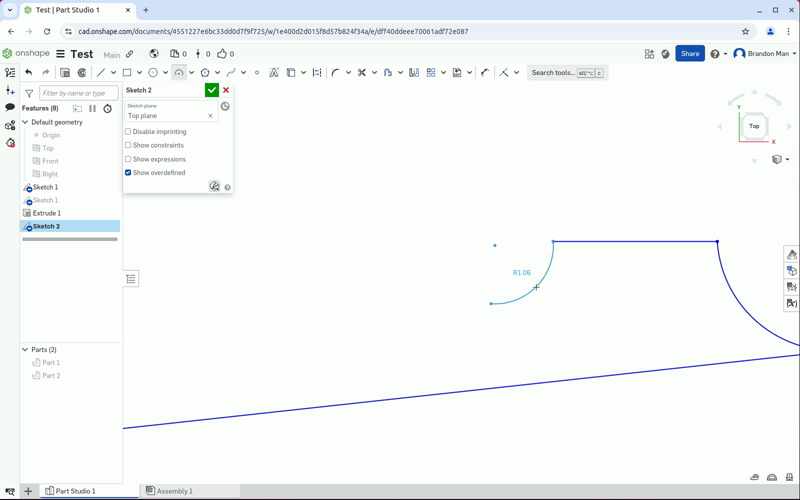
scroll(-6)
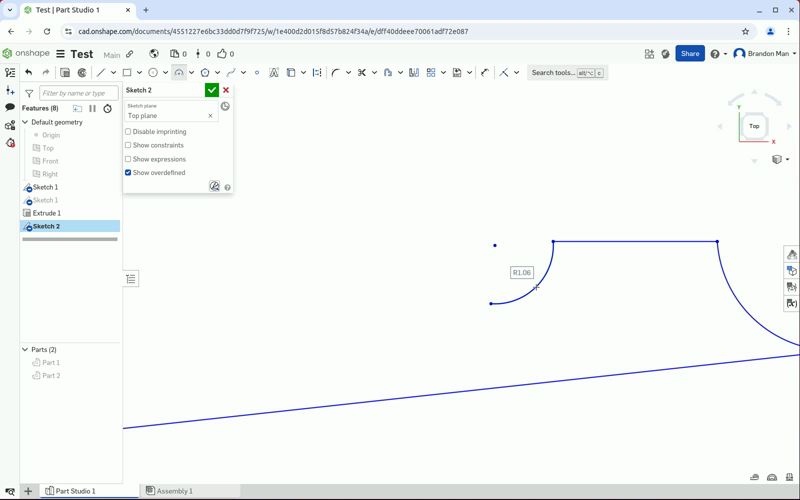
scroll(-6)
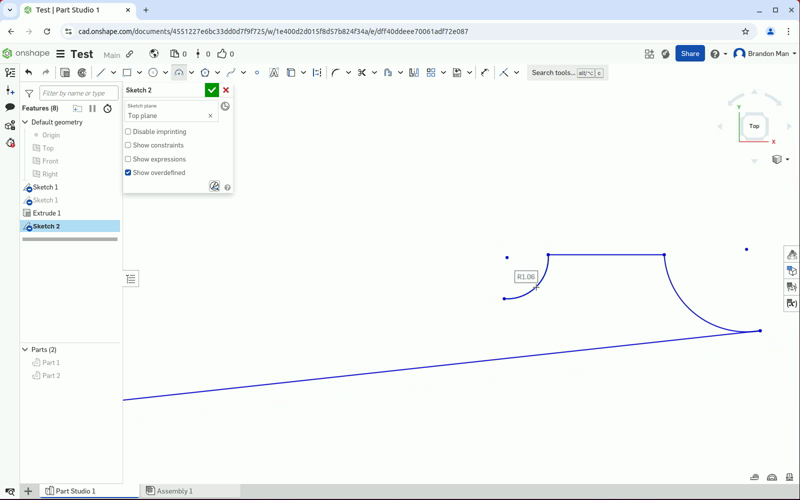
scroll(-6)
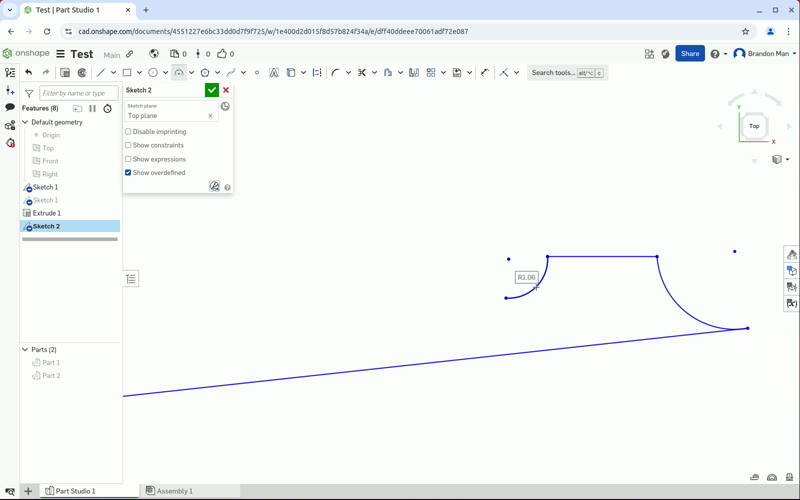
scroll(-6)
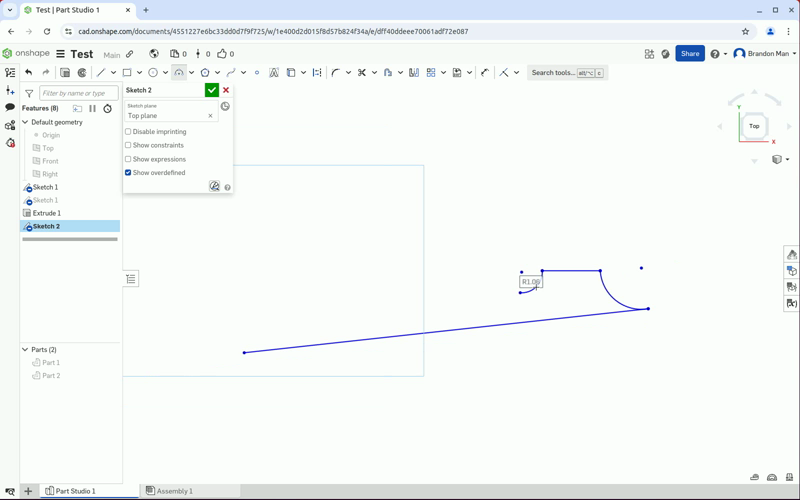
scroll(-6)
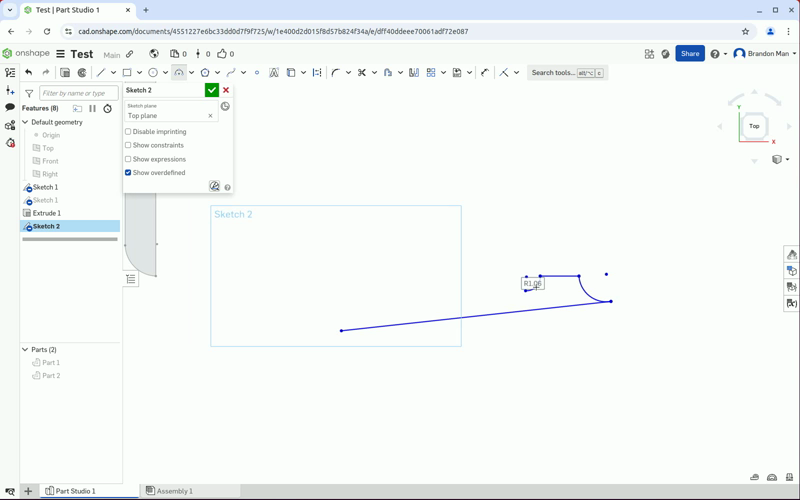
scroll(-6)
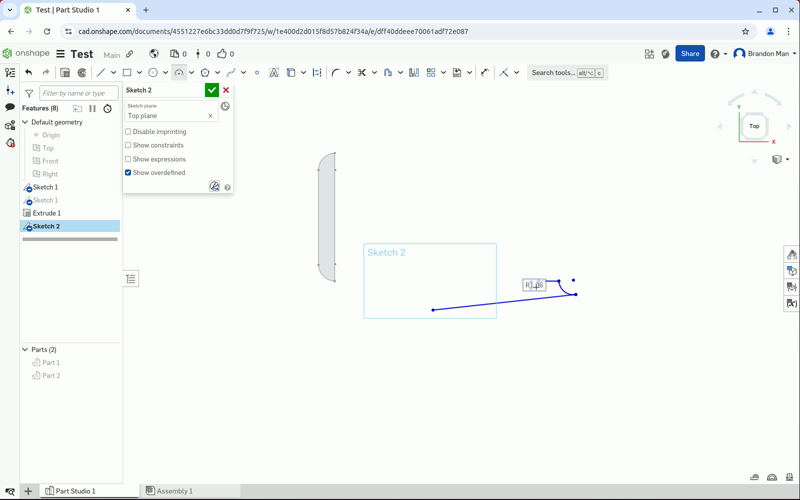
scroll(-6)
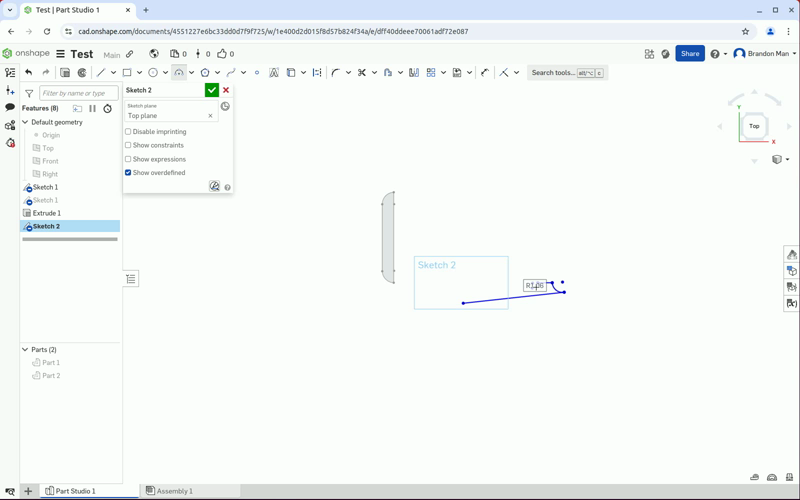
key_up(shift)
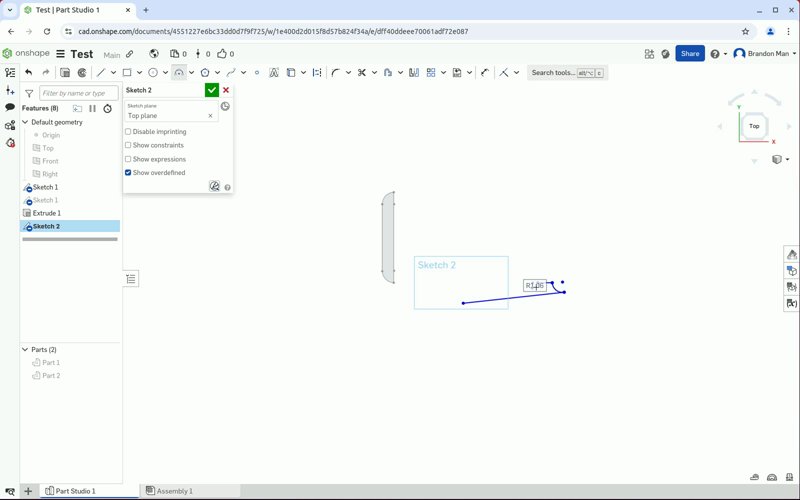
key(esc)
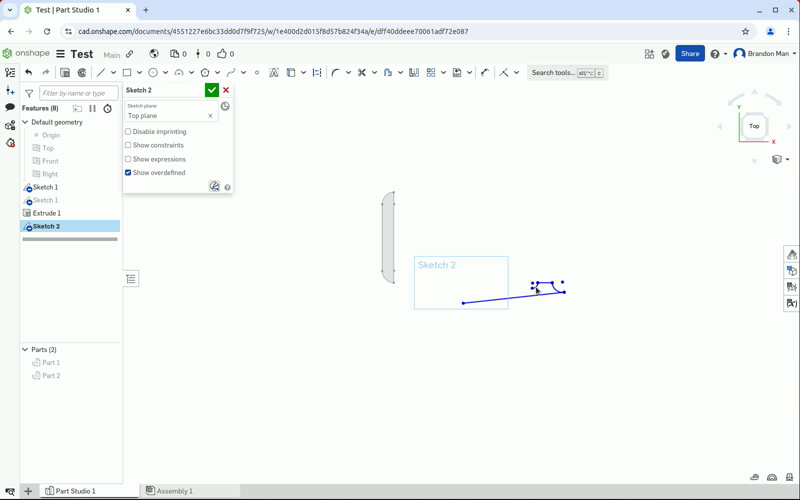
key(l)
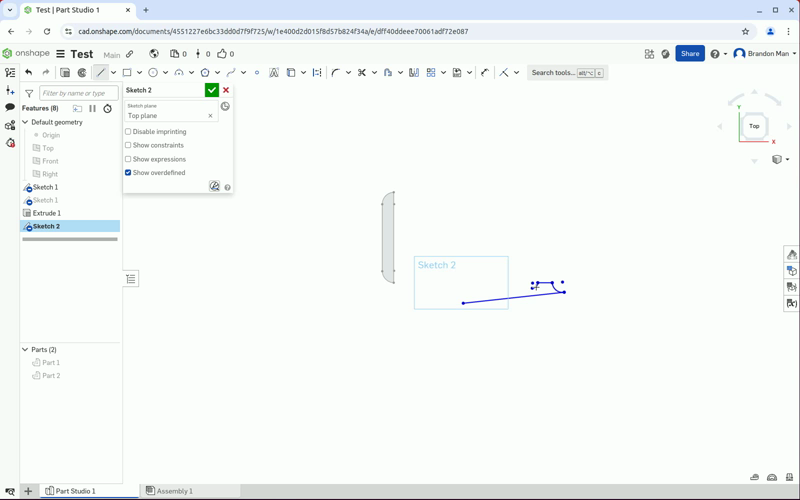
mouse_move(532, 288)
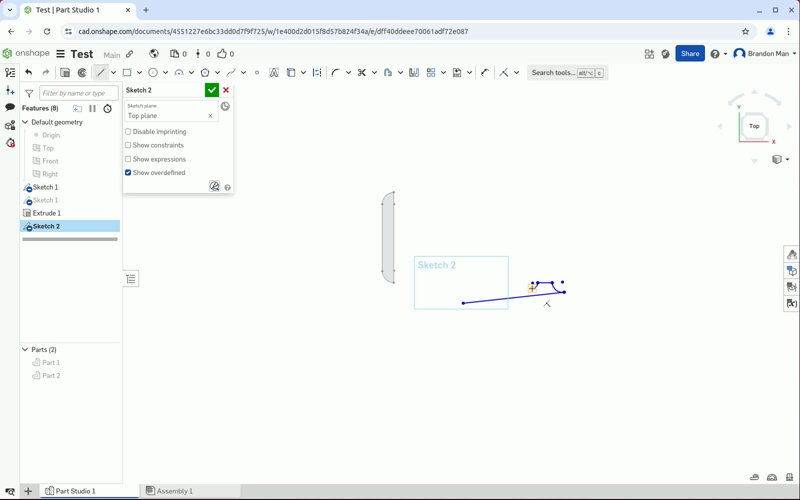
scroll(6)
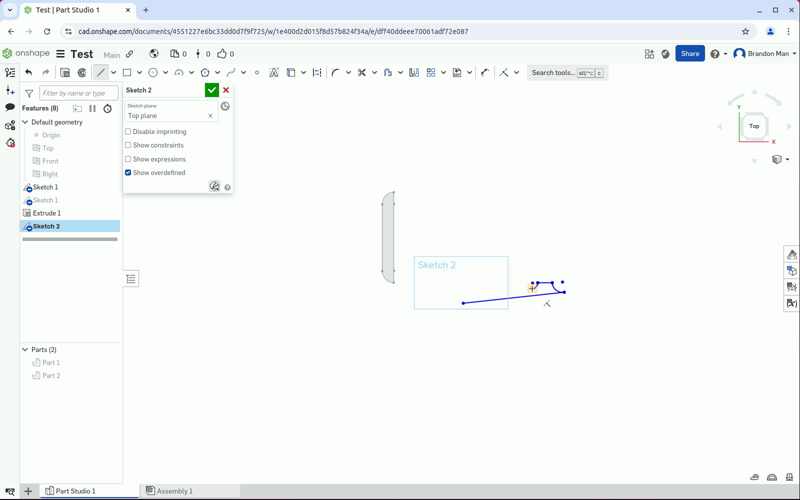
scroll(6)
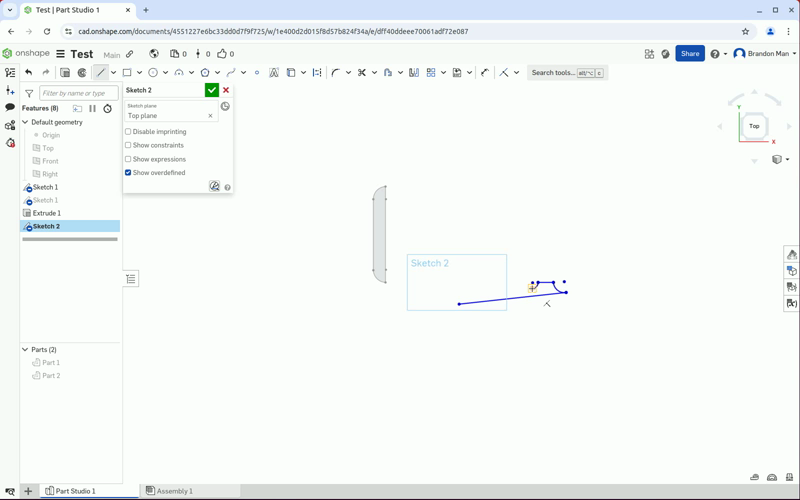
scroll(6)
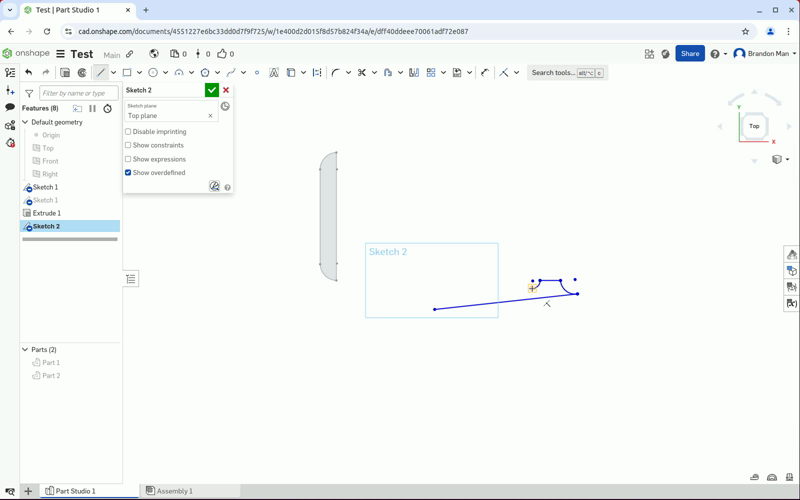
scroll(6)
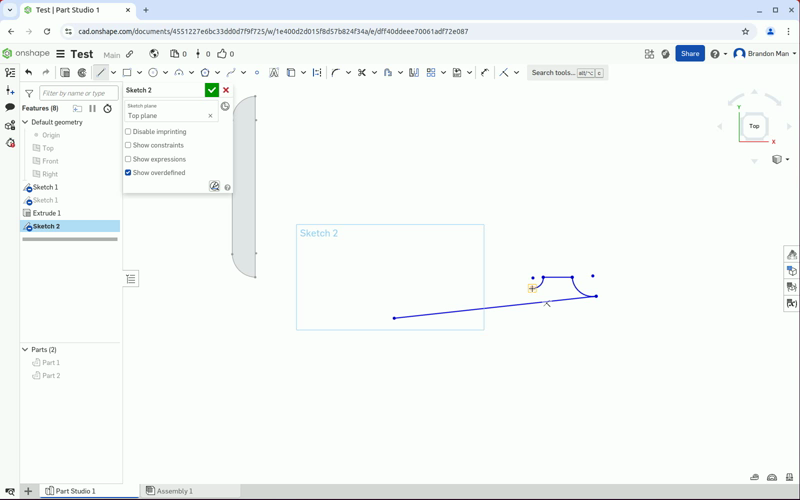
scroll(6)
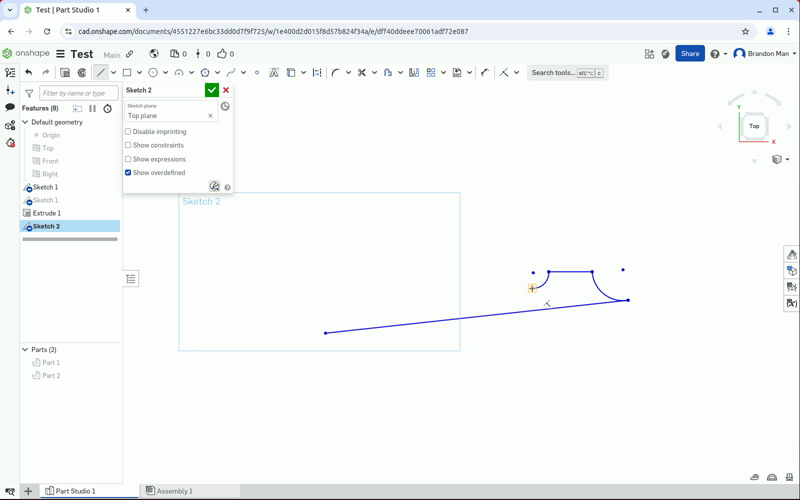
scroll(6)
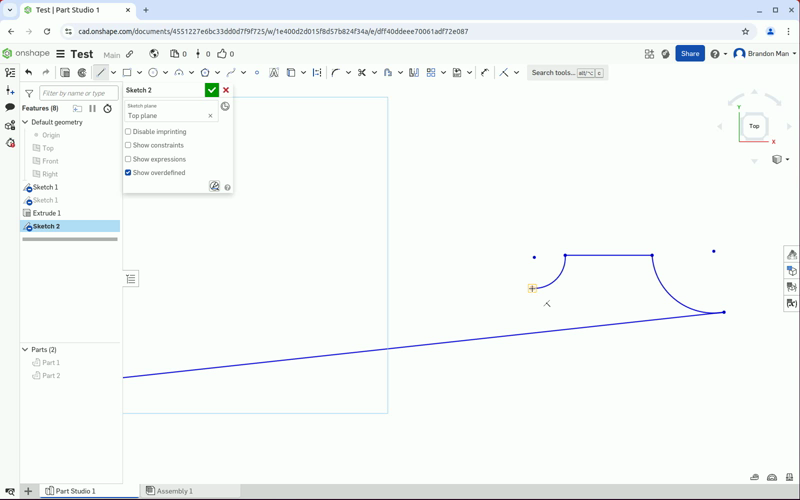
scroll(6)
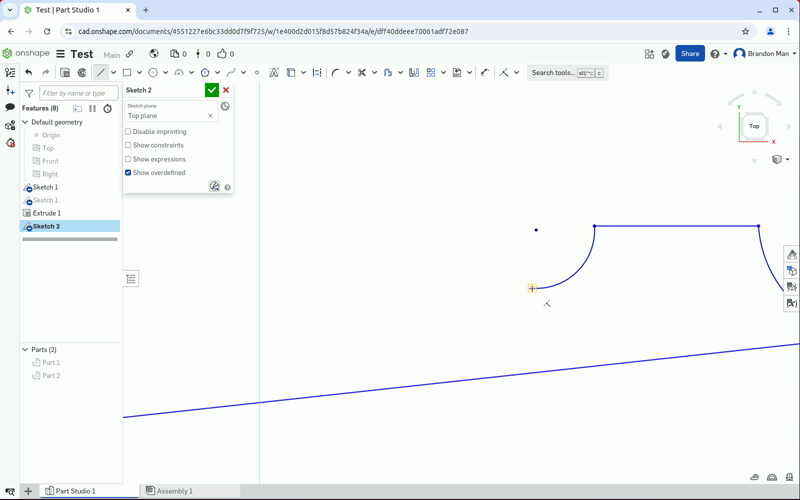
click(532, 288)
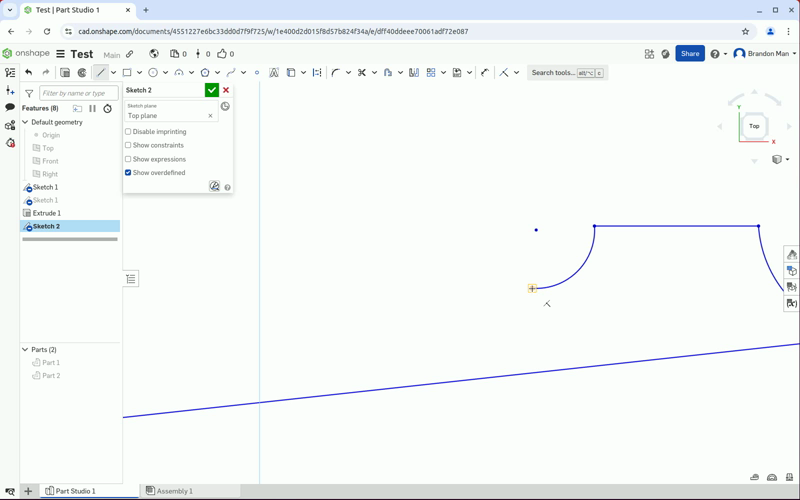
scroll(-6)
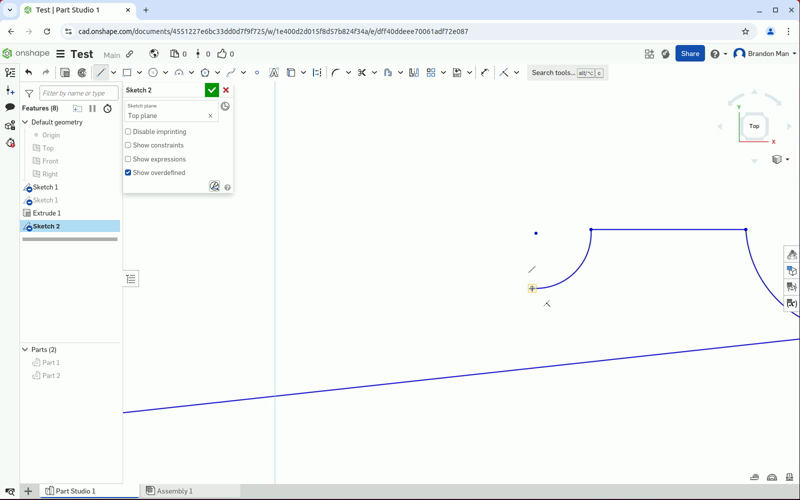
scroll(-6)
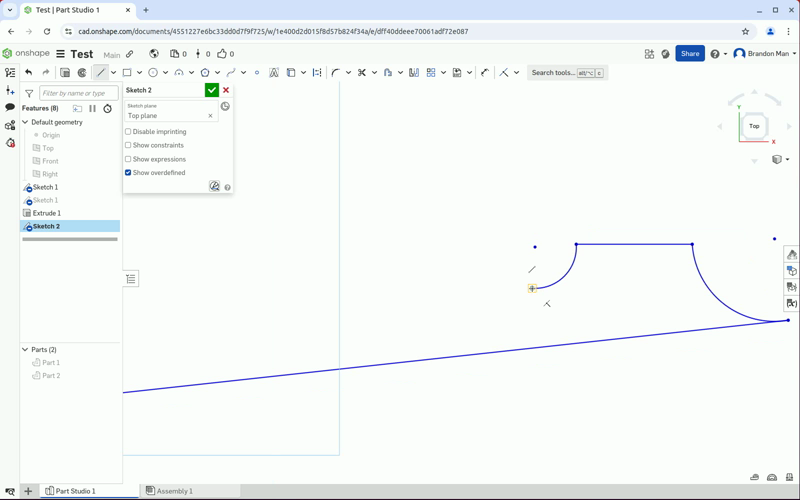
scroll(-6)
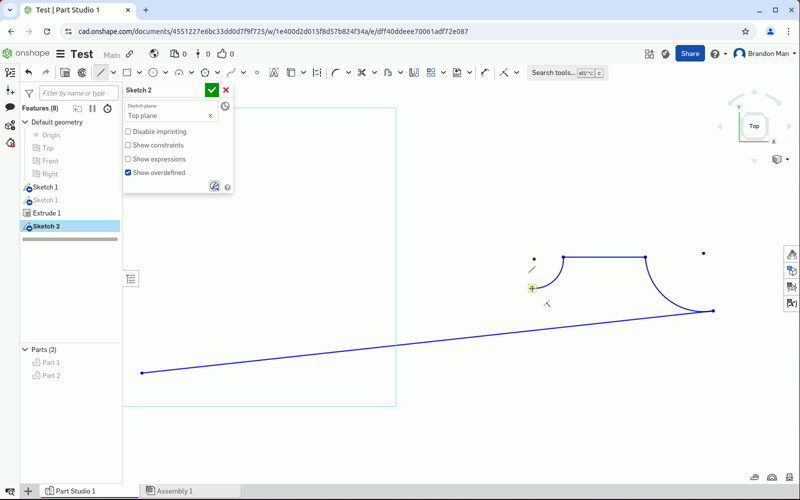
scroll(-6)
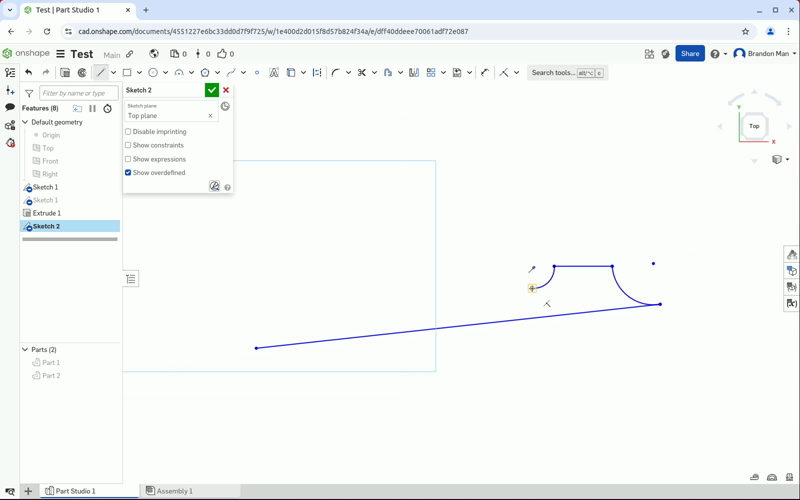
scroll(-6)
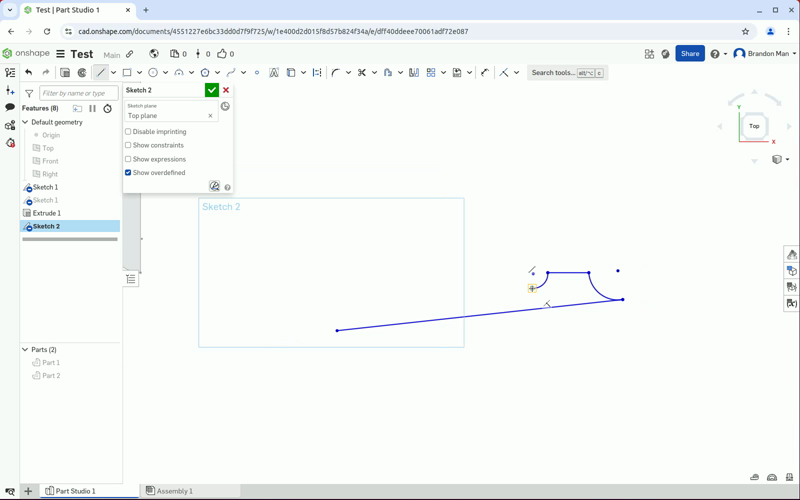
scroll(-6)
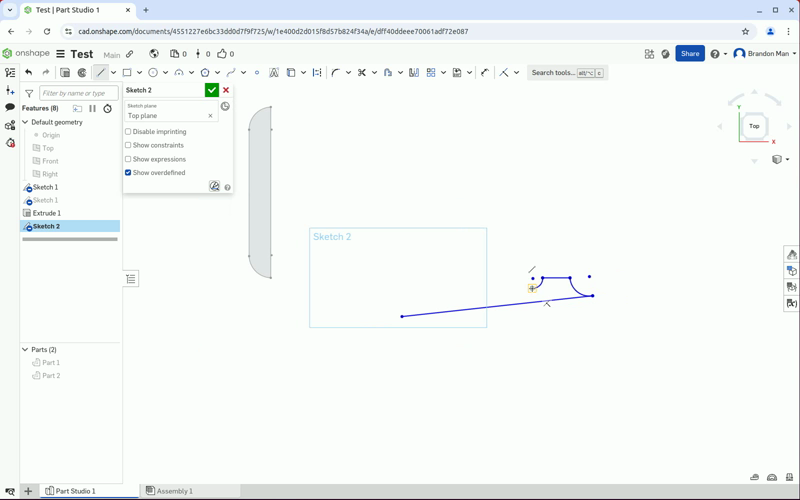
scroll(-6)
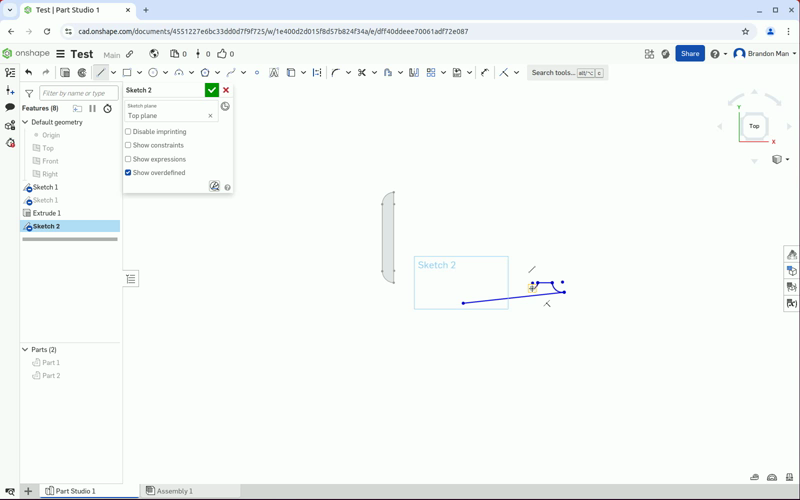
key_down(shift)
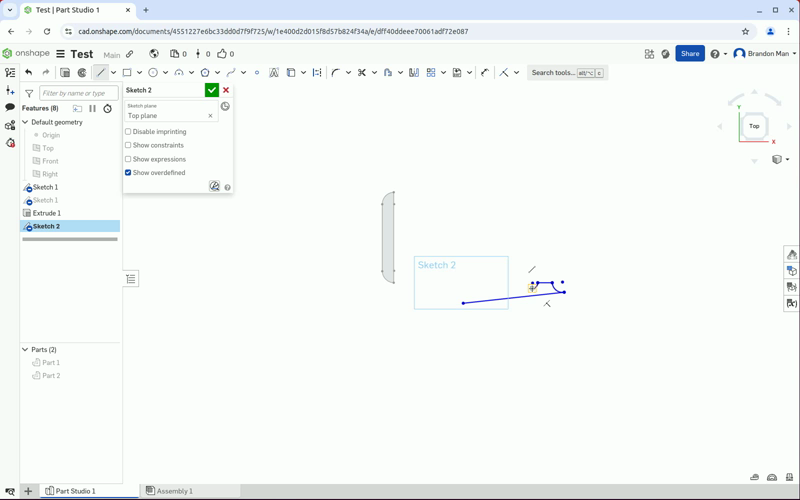
mouse_move(562, 288)
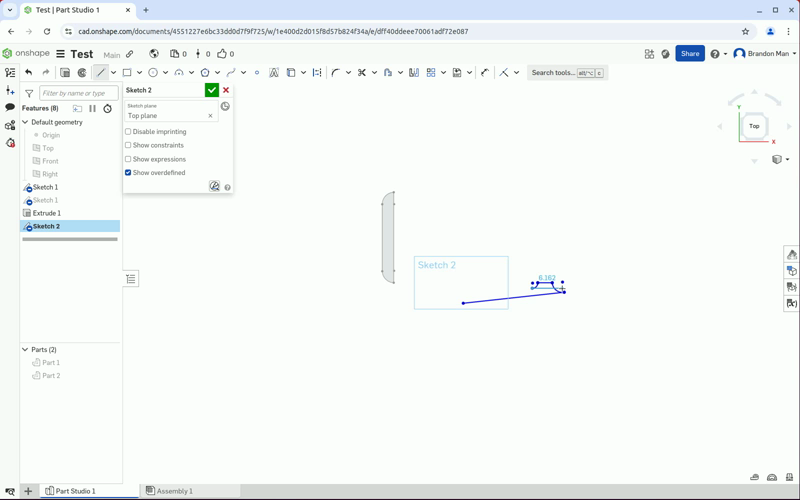
mouse_move(492, 288)
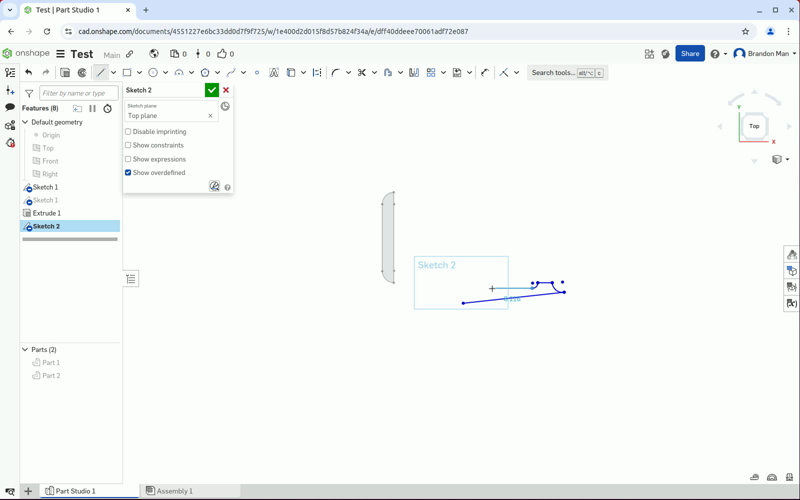
click(492, 288)
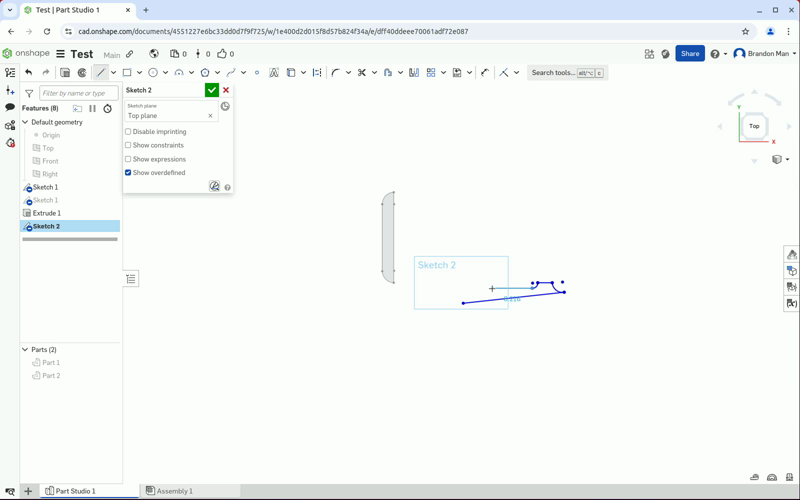
key_up(shift)
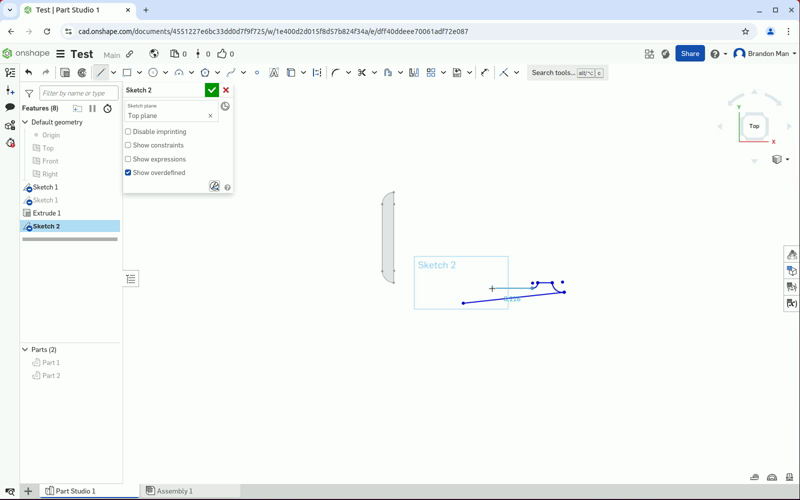
key(esc)
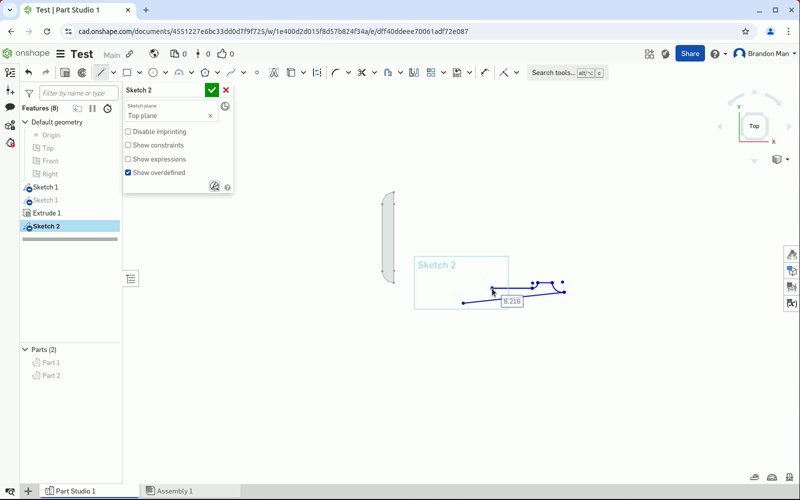
key(a)
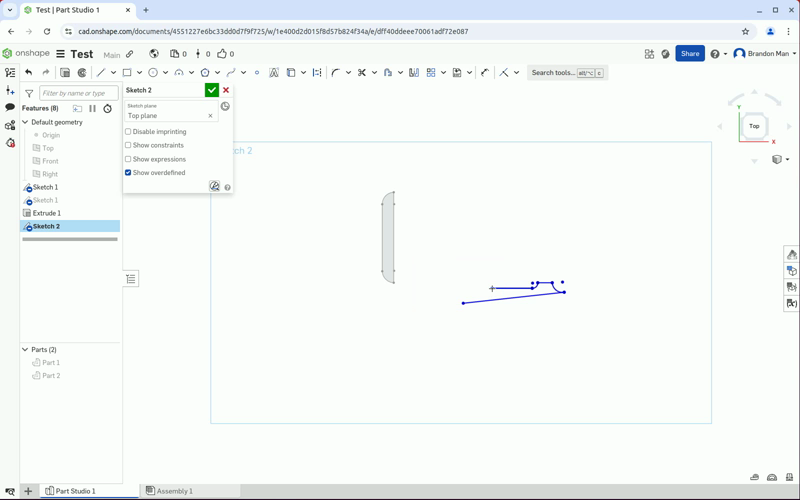
mouse_move(492, 288)
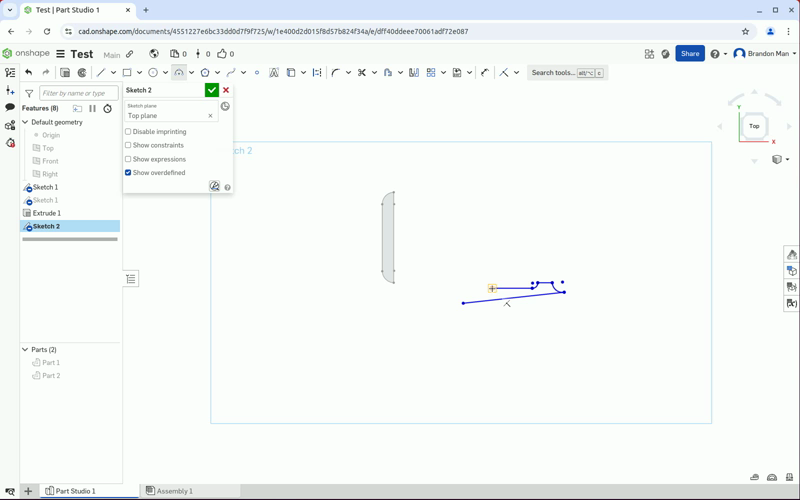
click(492, 288)
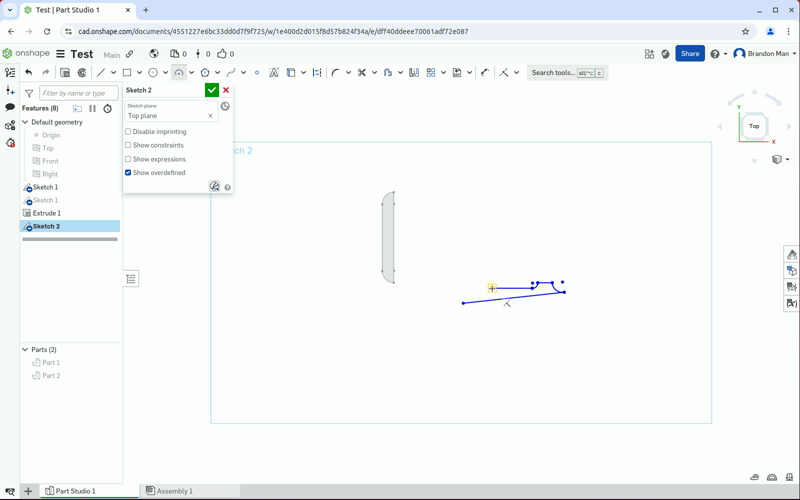
key_down(shift)
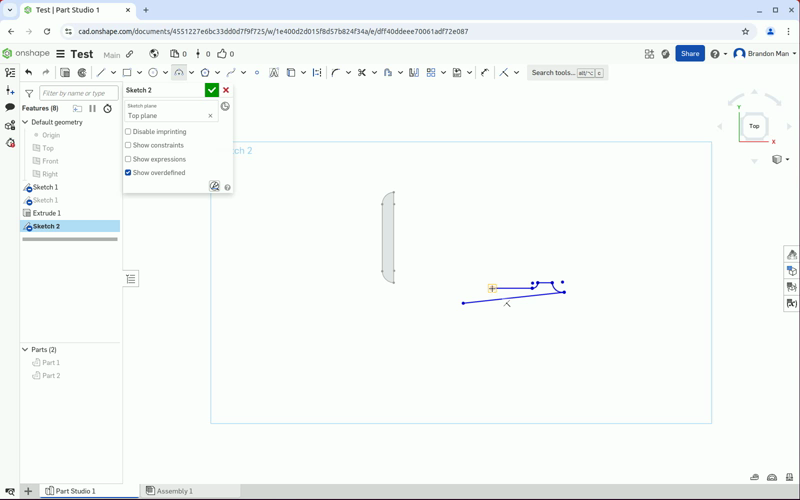
mouse_move(486, 282)
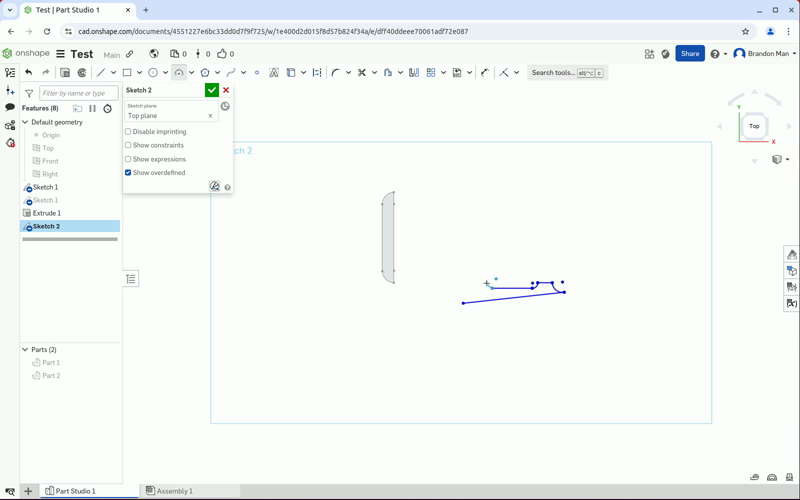
click(486, 282)
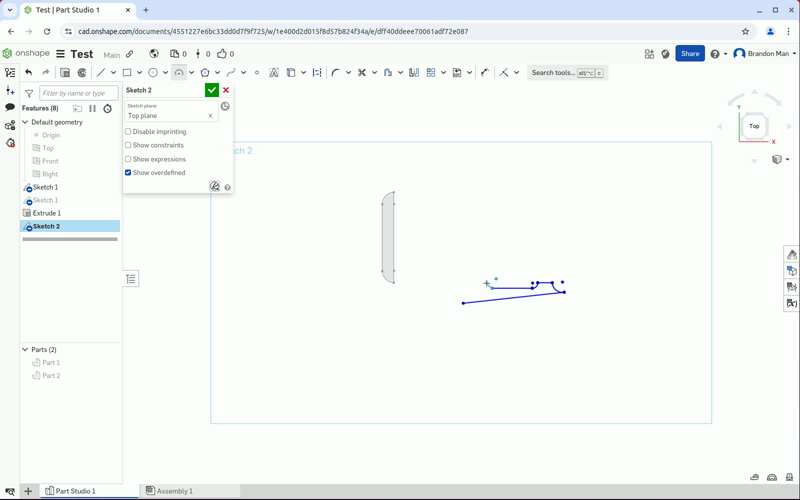
mouse_move(488, 286)
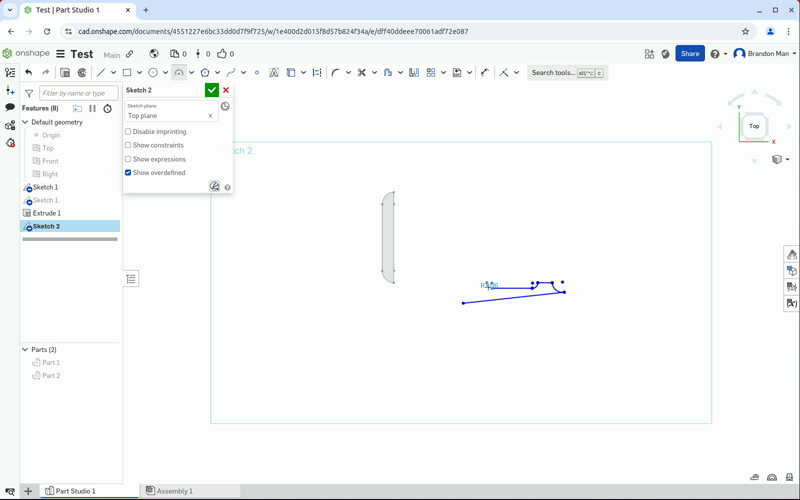
scroll(6)
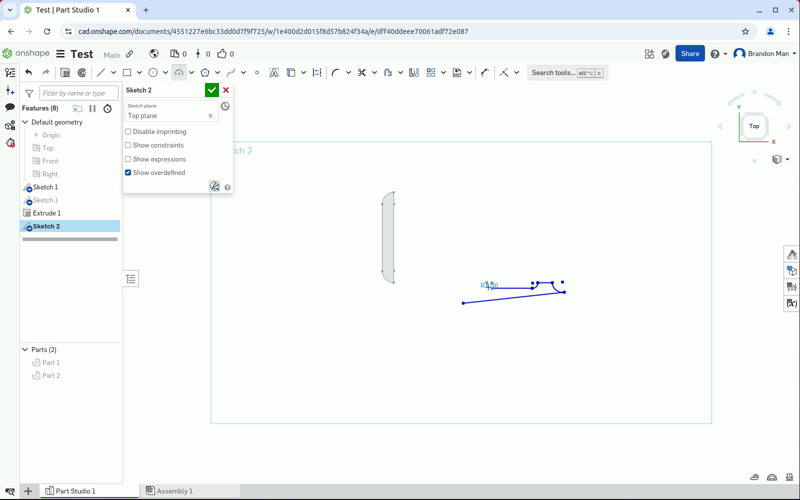
scroll(6)
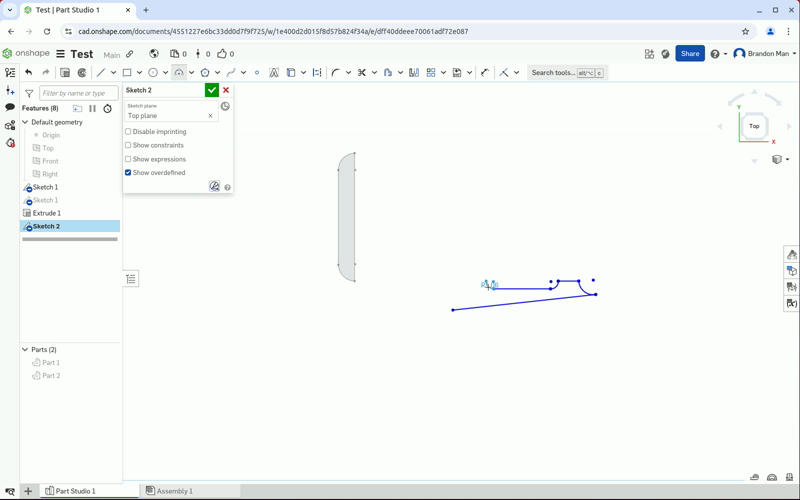
scroll(6)
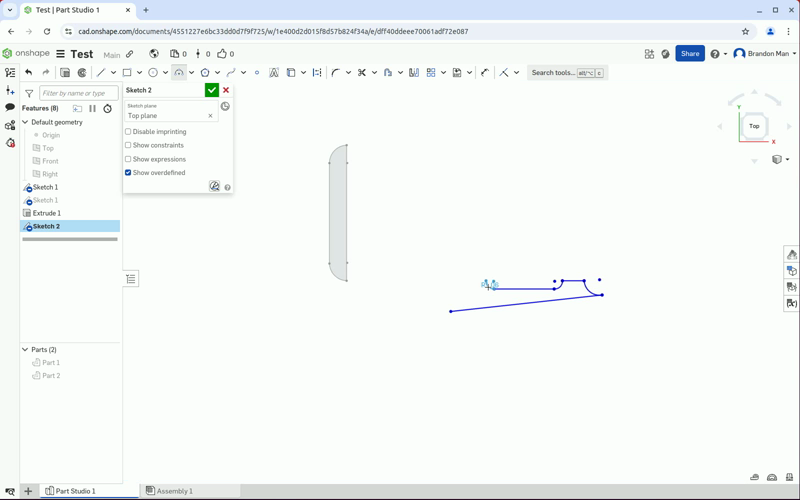
scroll(6)
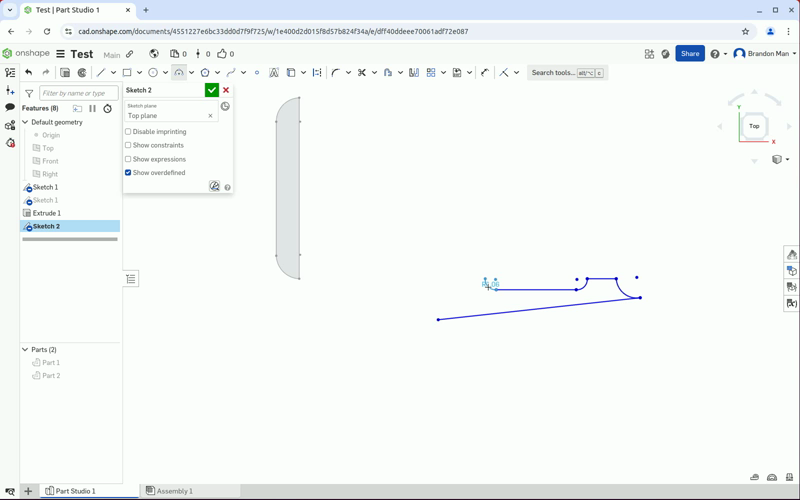
scroll(6)
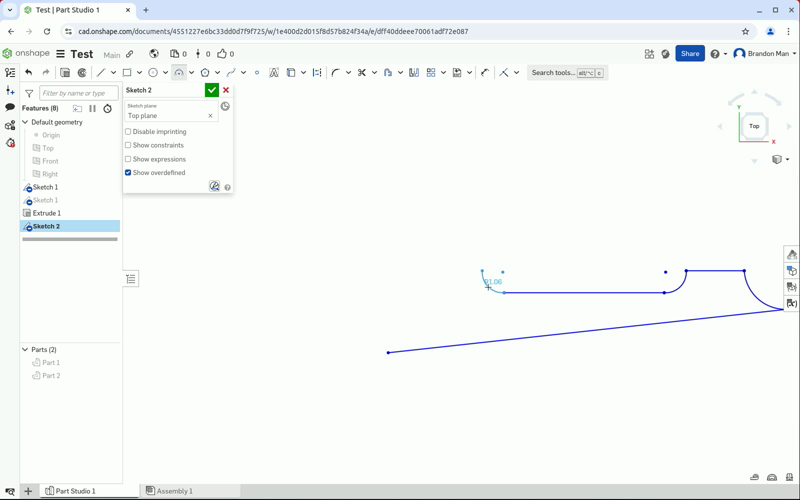
scroll(6)
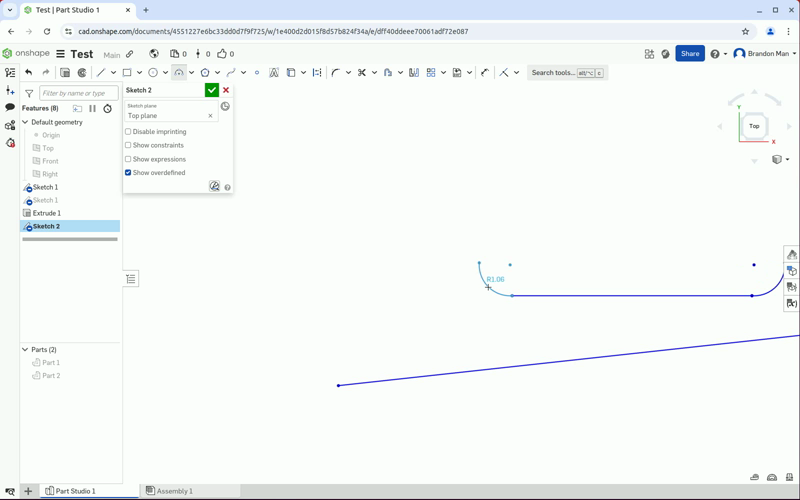
scroll(6)
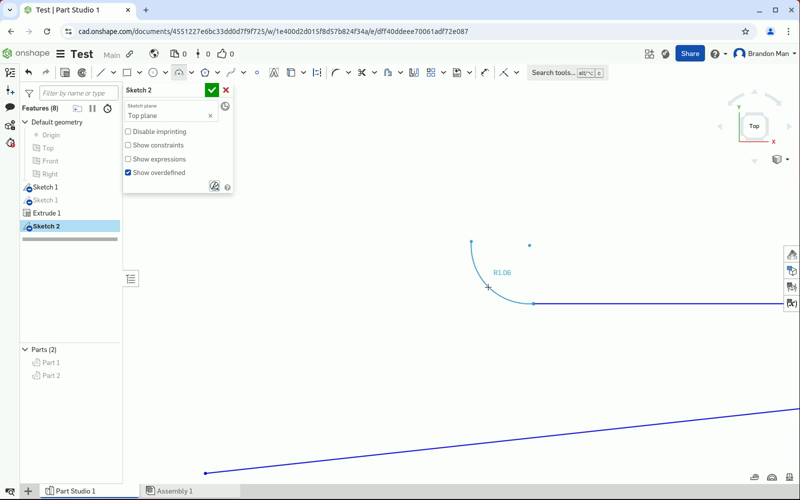
click(488, 286)
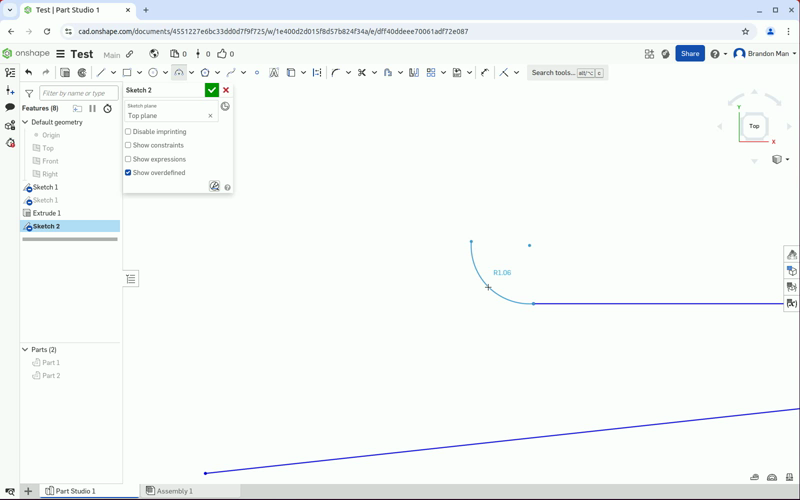
scroll(-6)
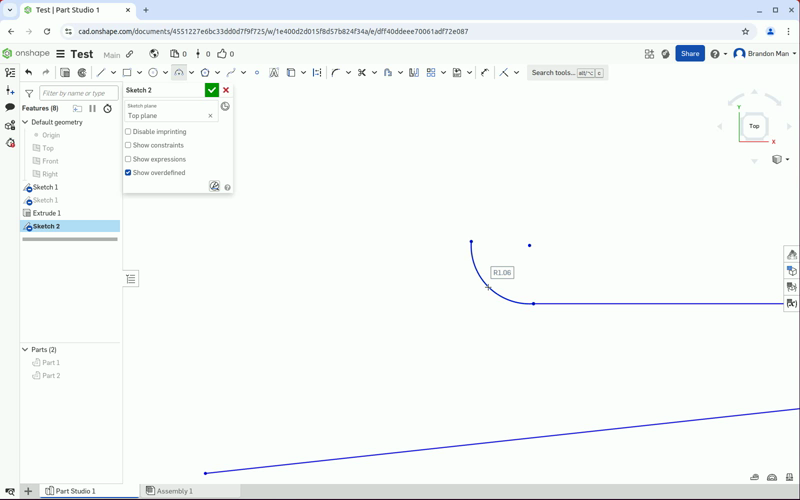
scroll(-6)
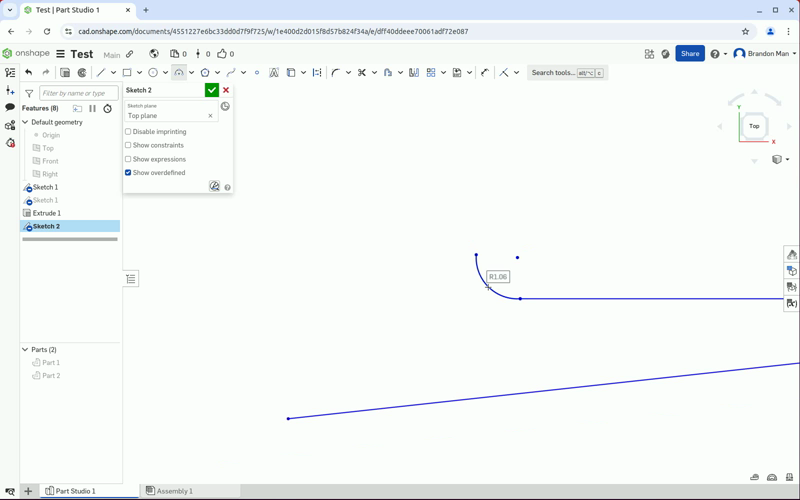
scroll(-6)
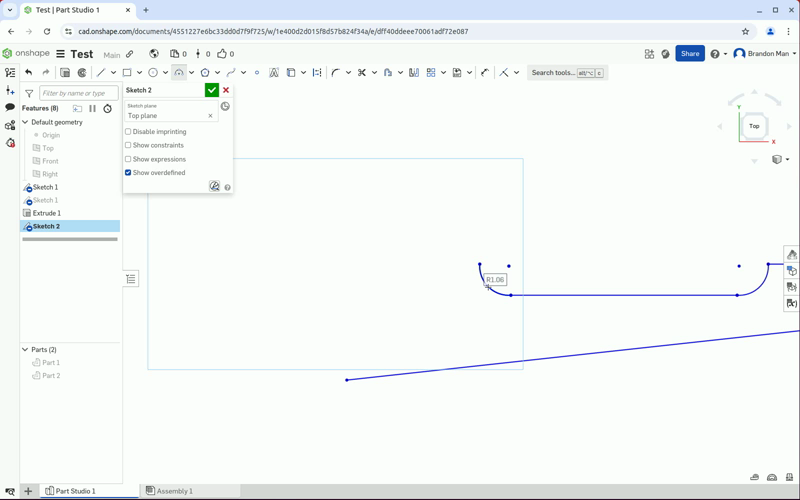
scroll(-6)
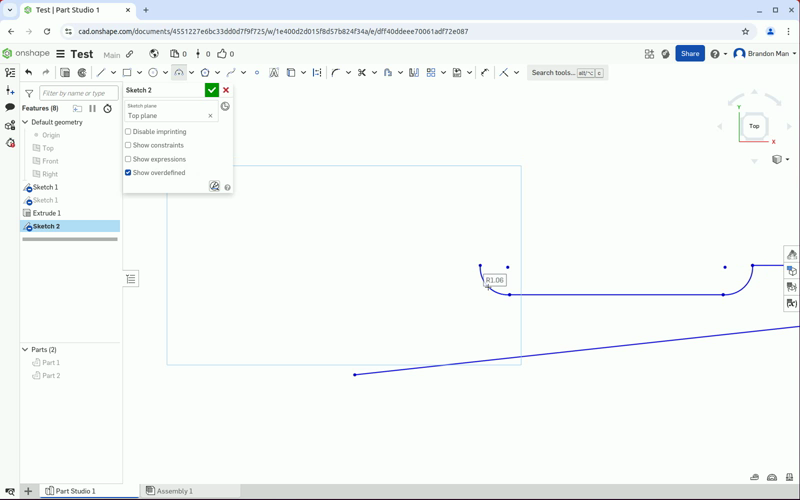
scroll(-6)
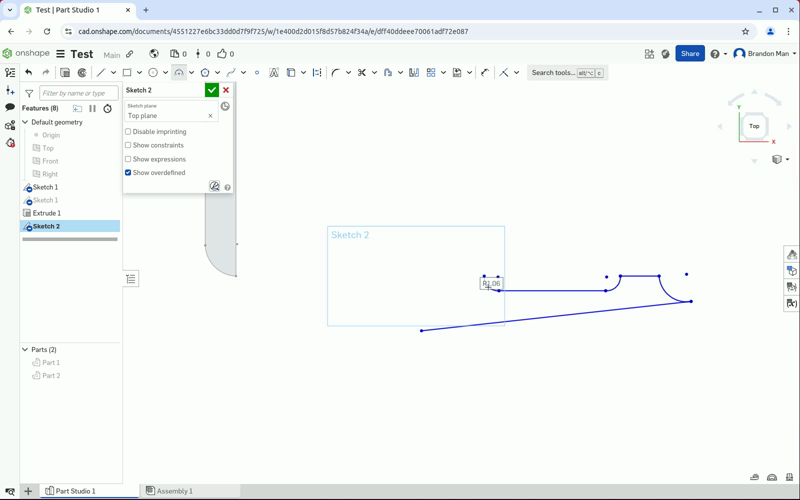
scroll(-6)
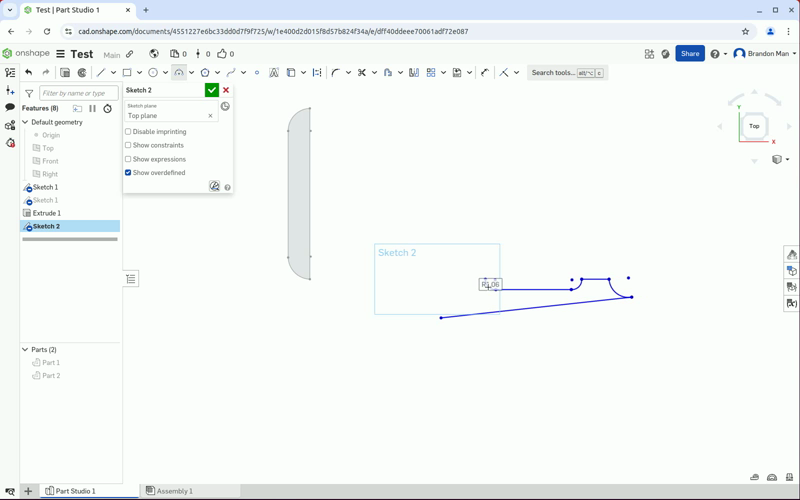
scroll(-6)
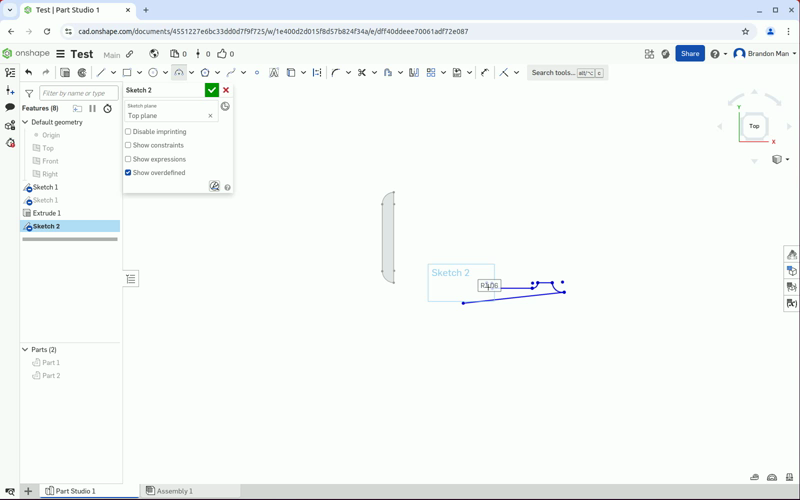
key_up(shift)
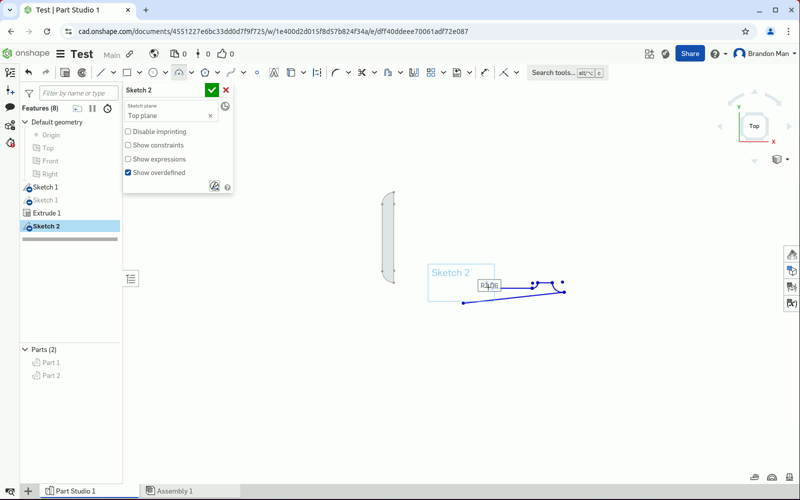
key(esc)
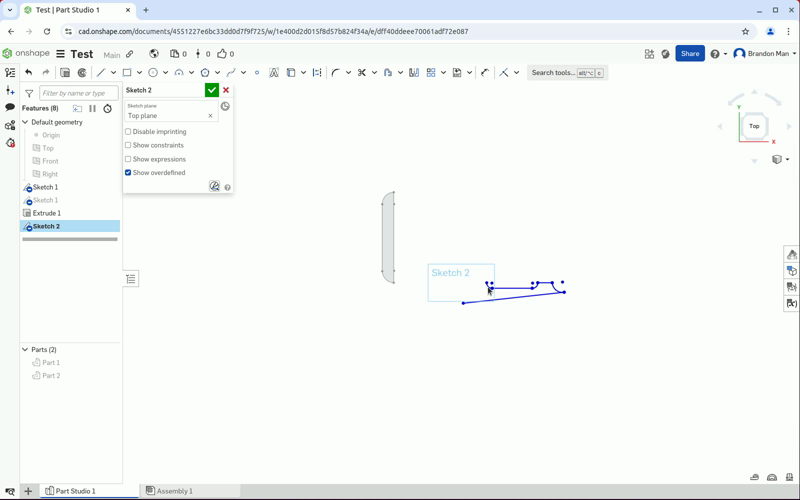
key(l)
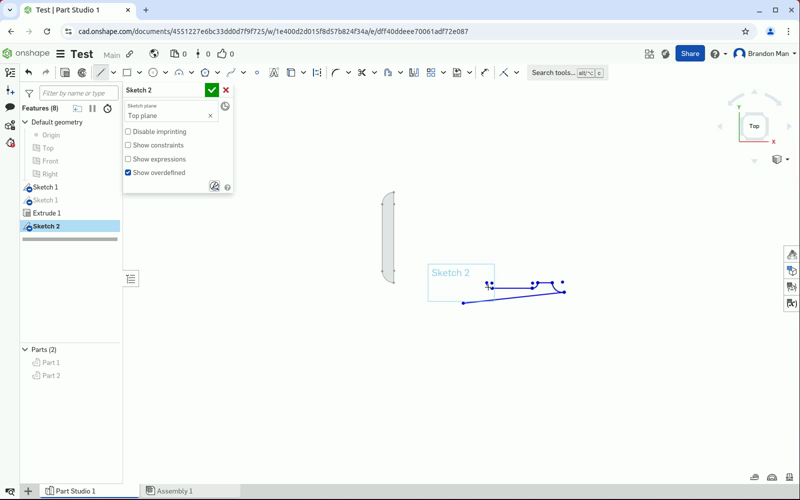
mouse_move(486, 282)
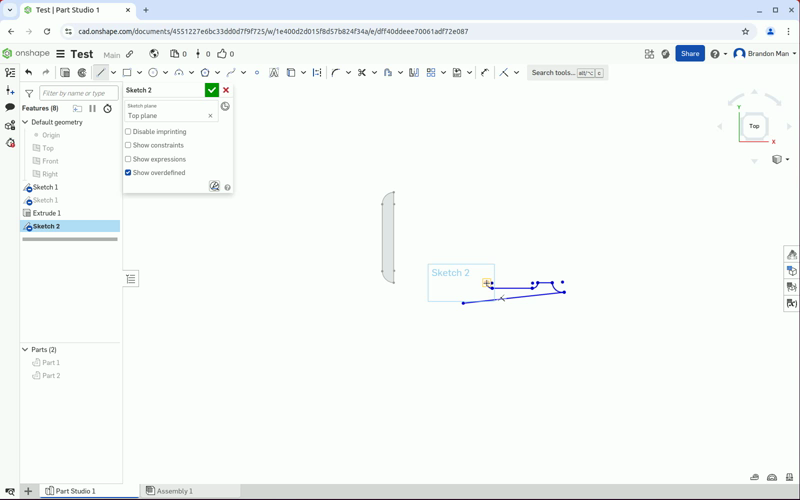
scroll(6)
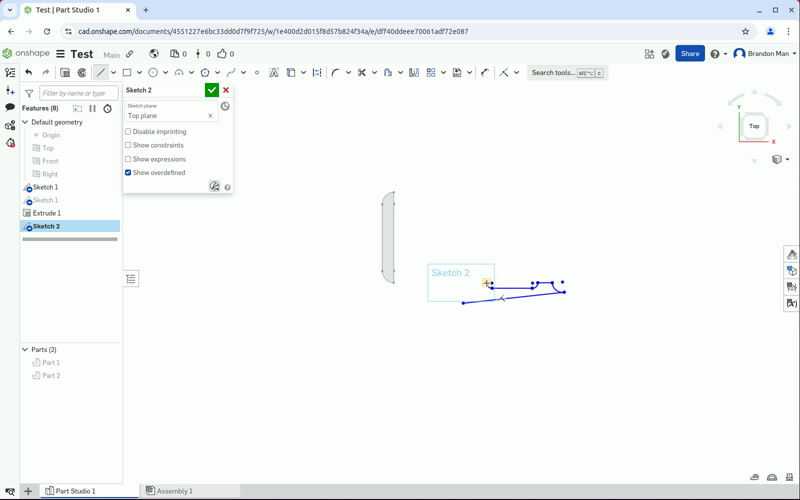
scroll(6)
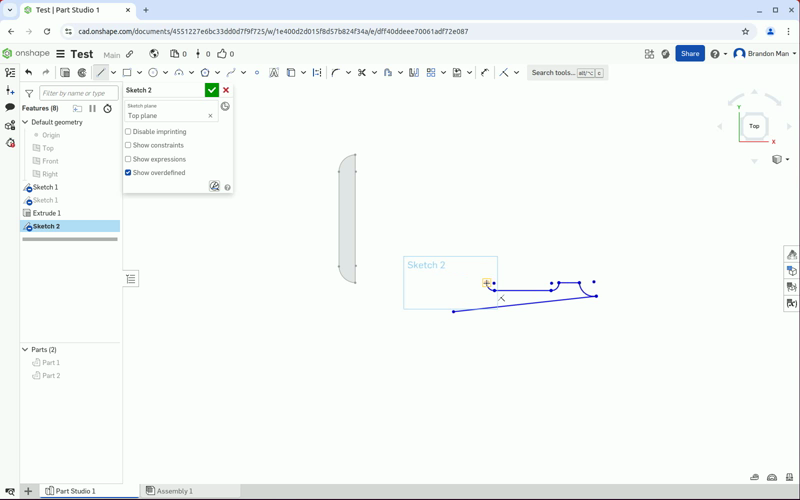
scroll(6)
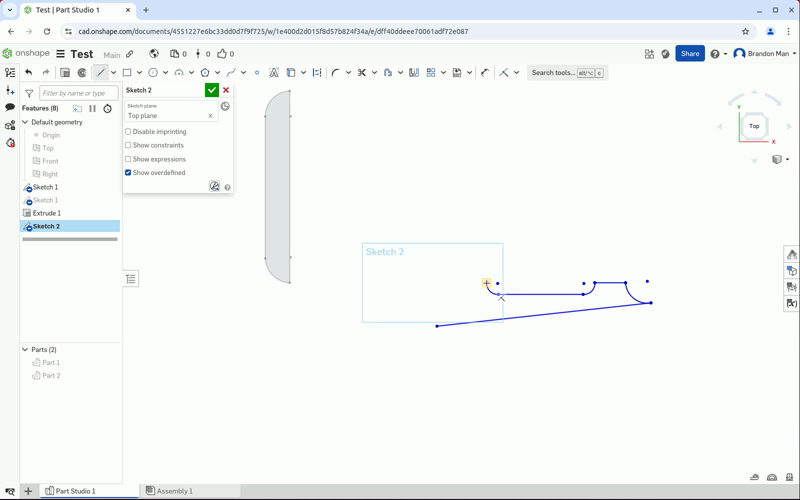
scroll(6)
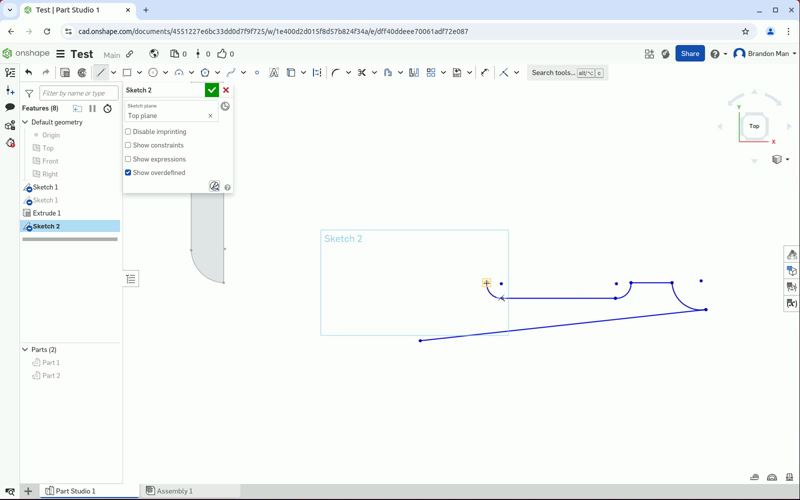
scroll(6)
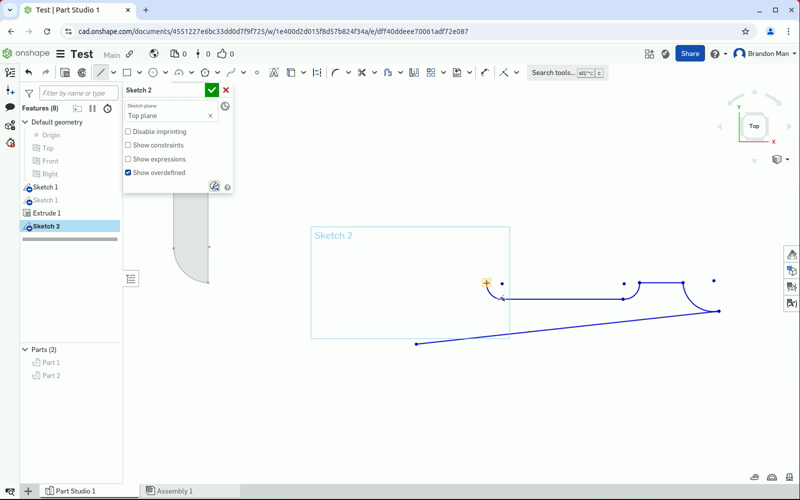
scroll(6)
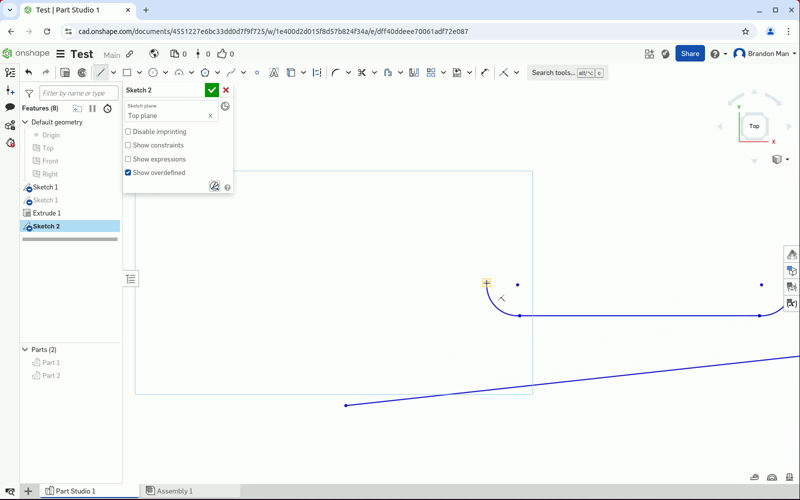
scroll(6)
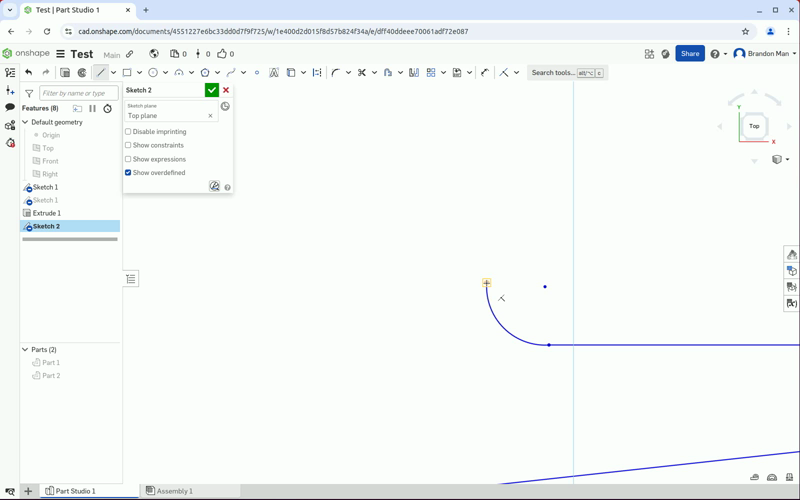
click(486, 282)
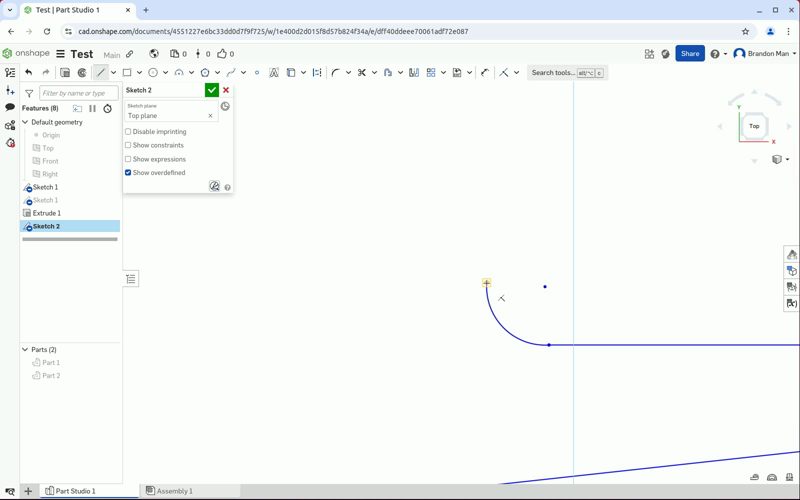
scroll(-6)
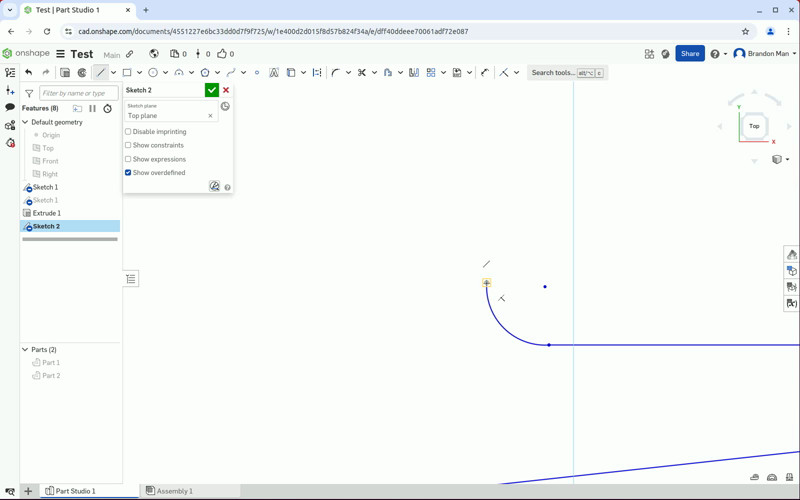
scroll(-6)
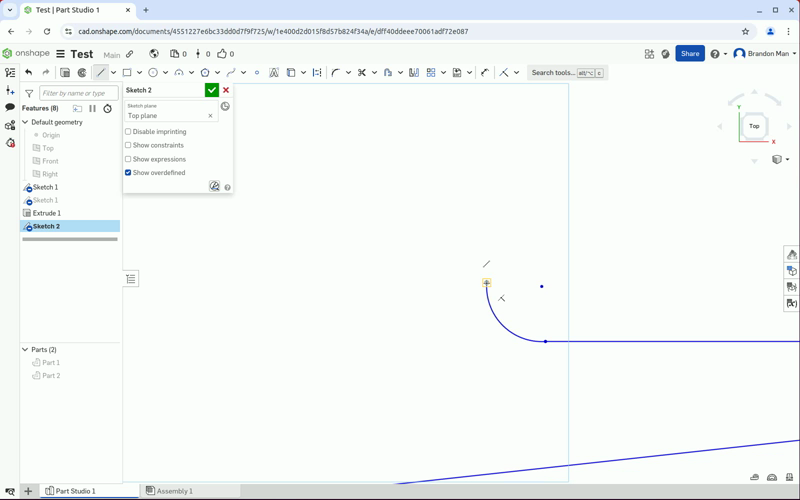
scroll(-6)
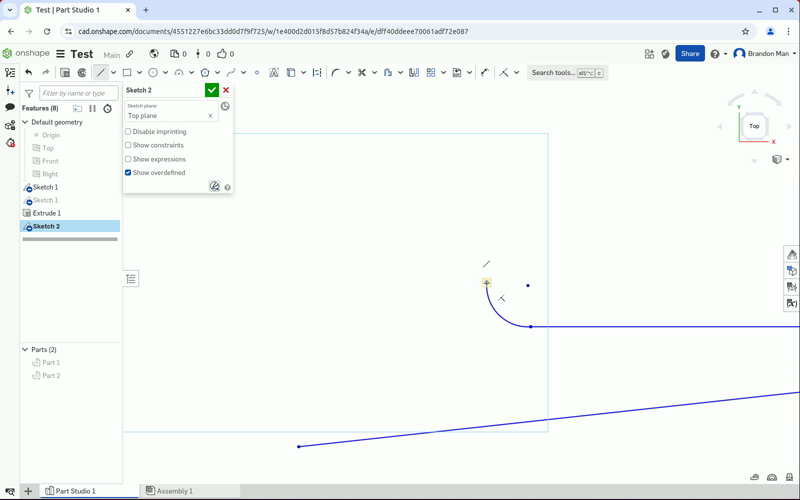
scroll(-6)
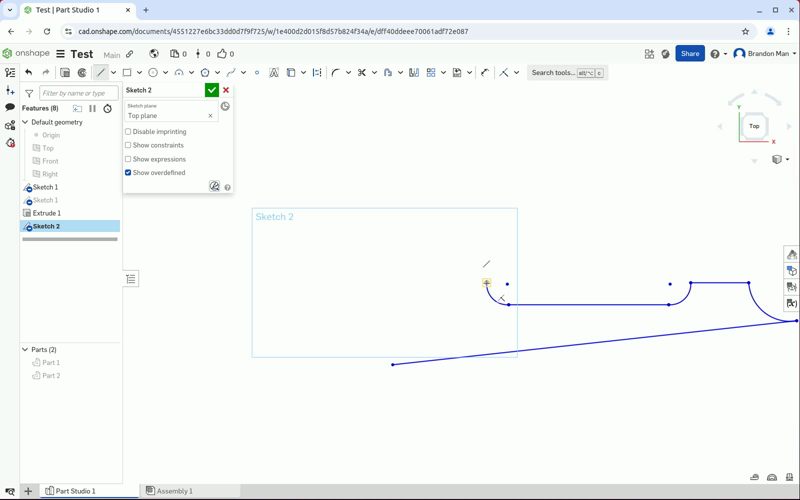
scroll(-6)
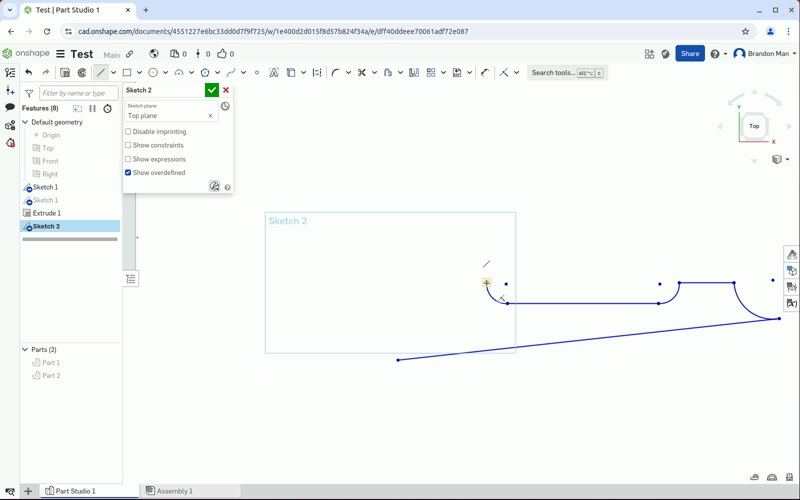
scroll(-6)
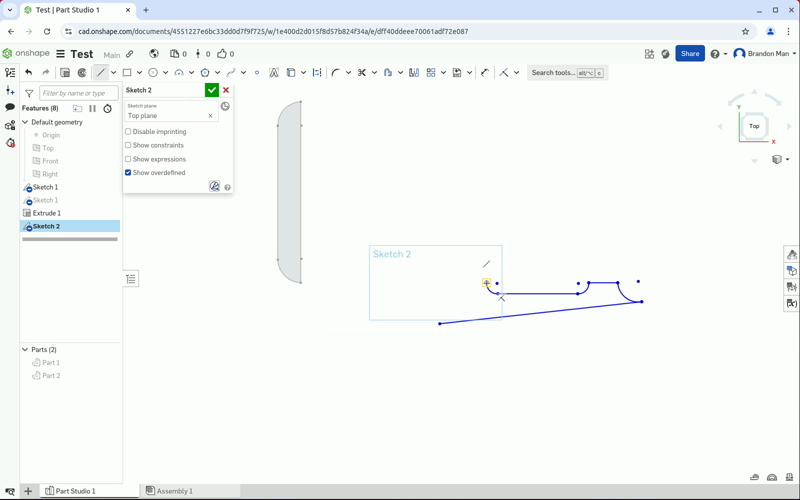
scroll(-6)
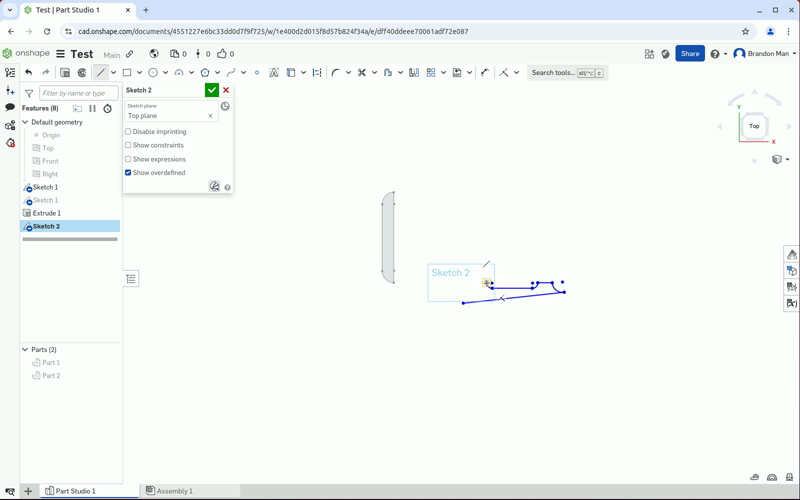
key_down(shift)
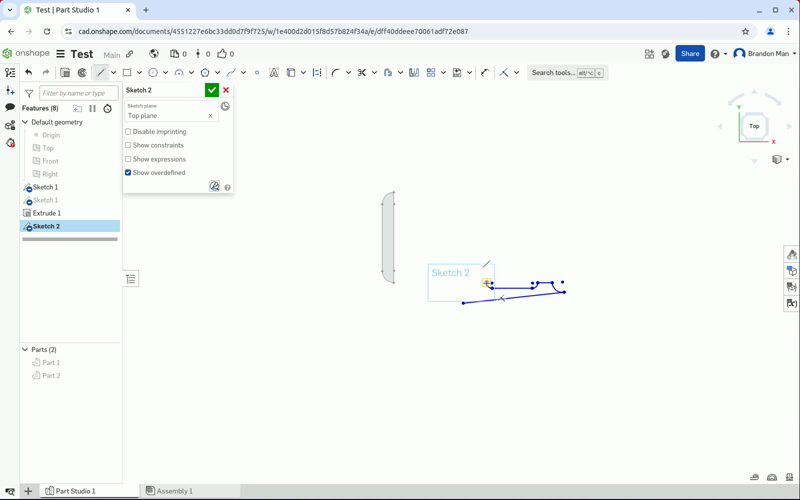
mouse_move(516, 282)
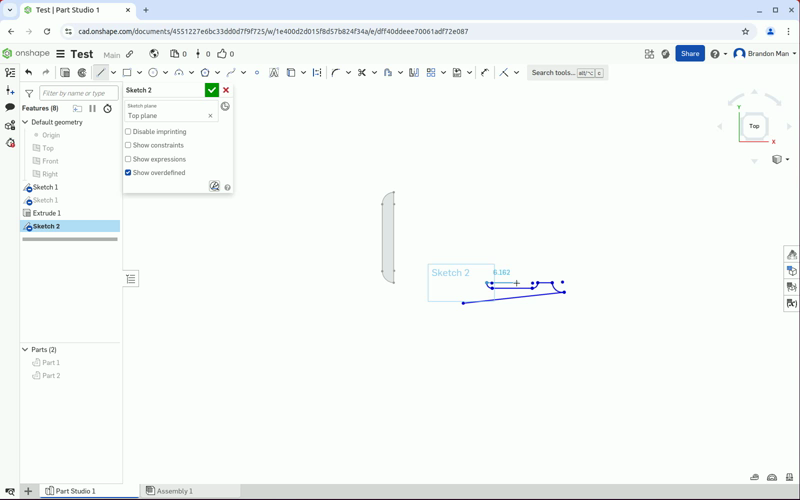
mouse_move(481, 282)
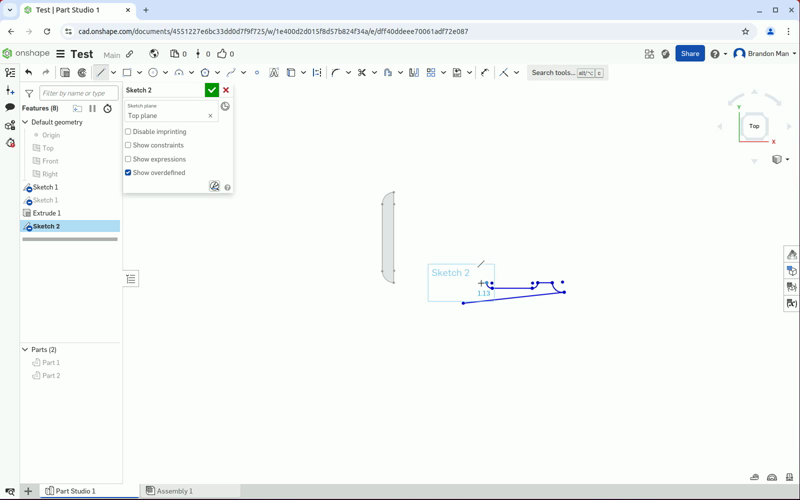
scroll(6)
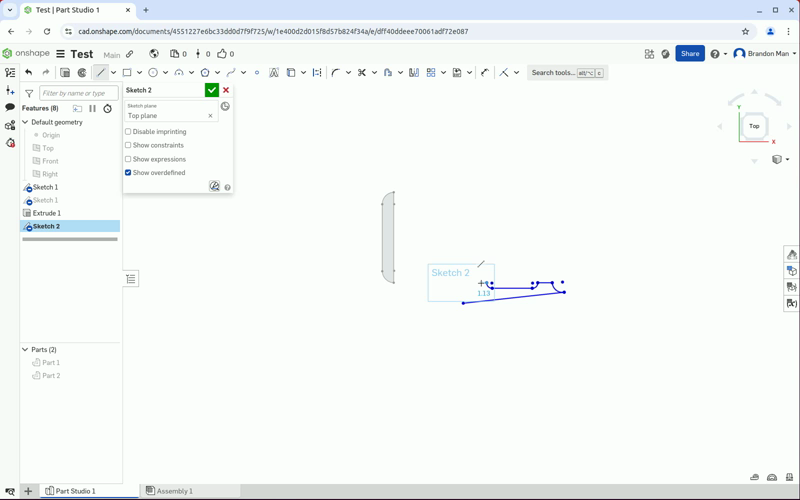
scroll(6)
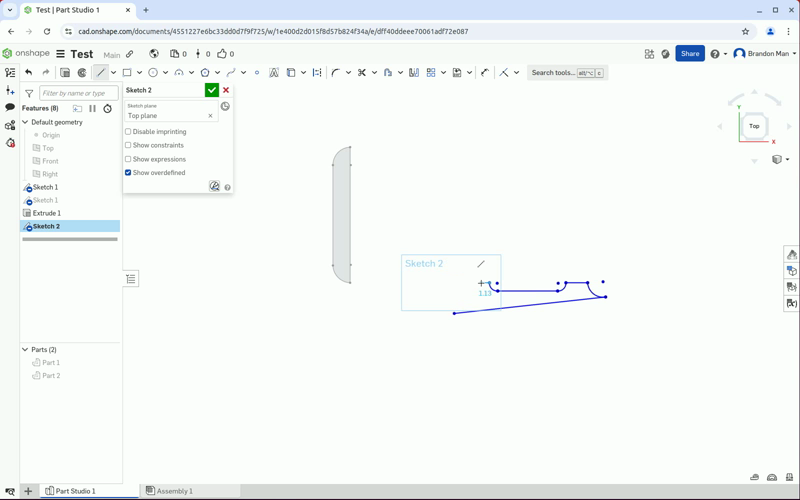
scroll(6)
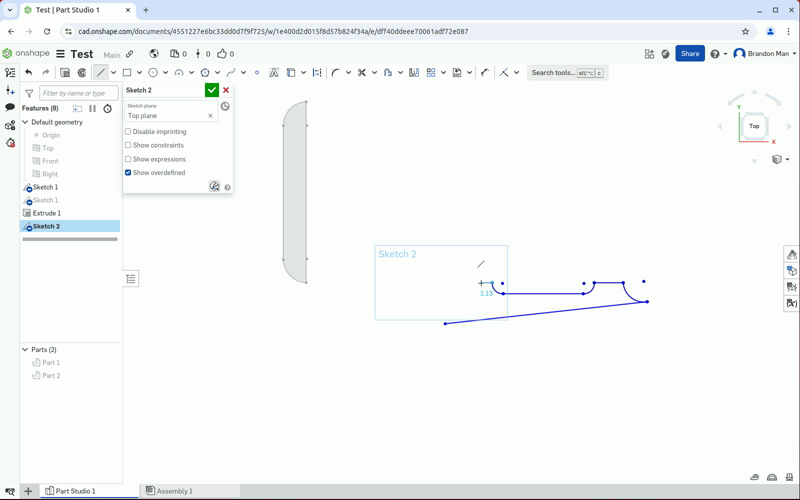
scroll(6)
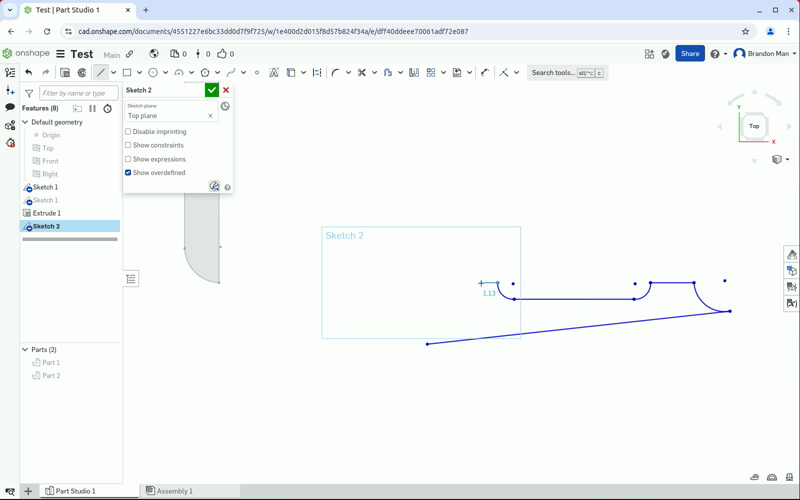
scroll(6)
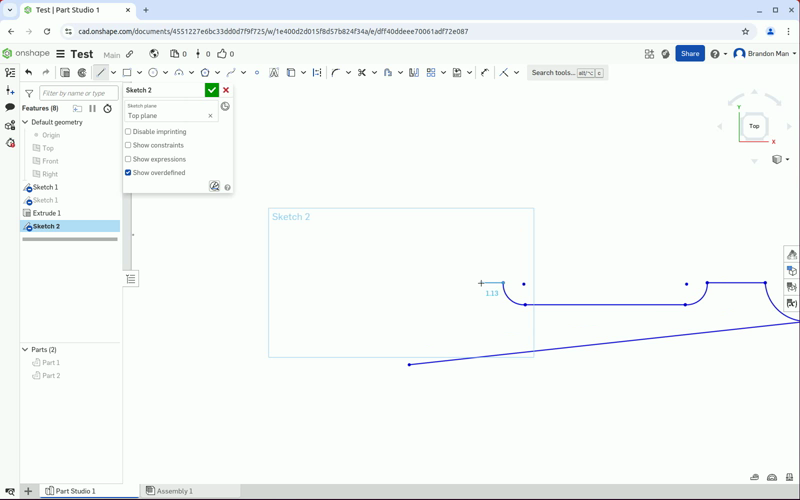
scroll(6)
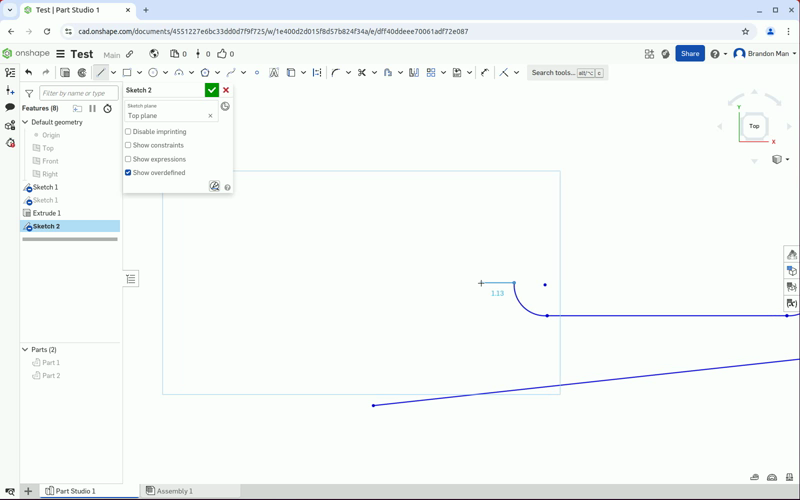
scroll(6)
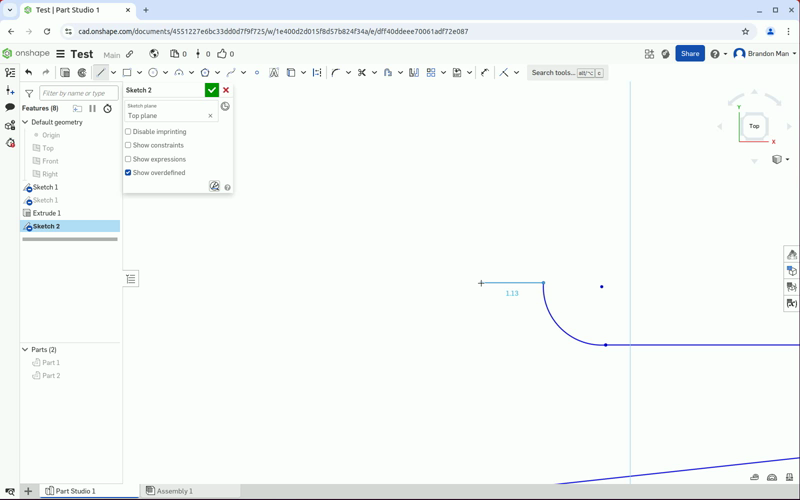
click(481, 282)
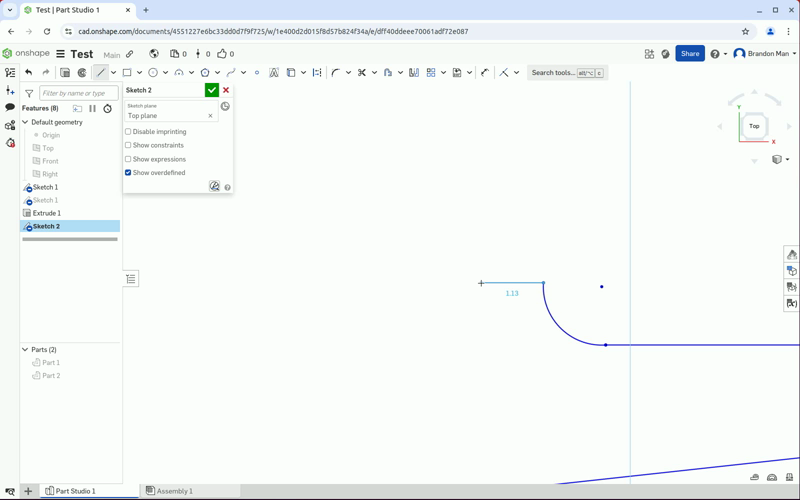
scroll(-6)
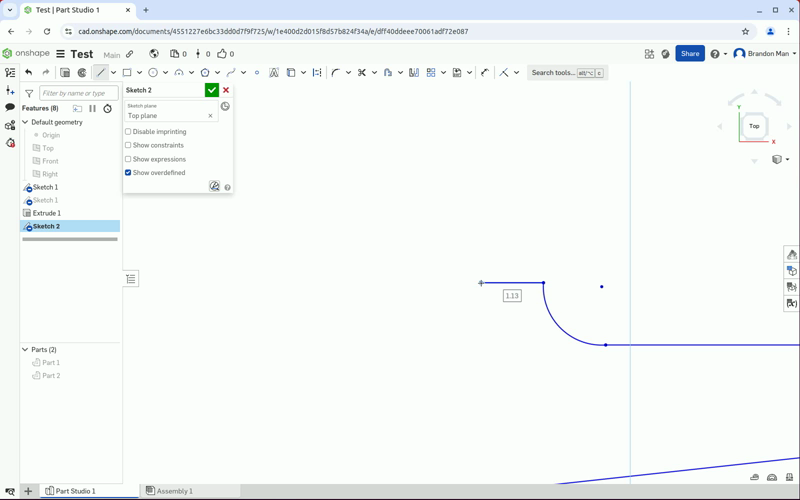
scroll(-6)
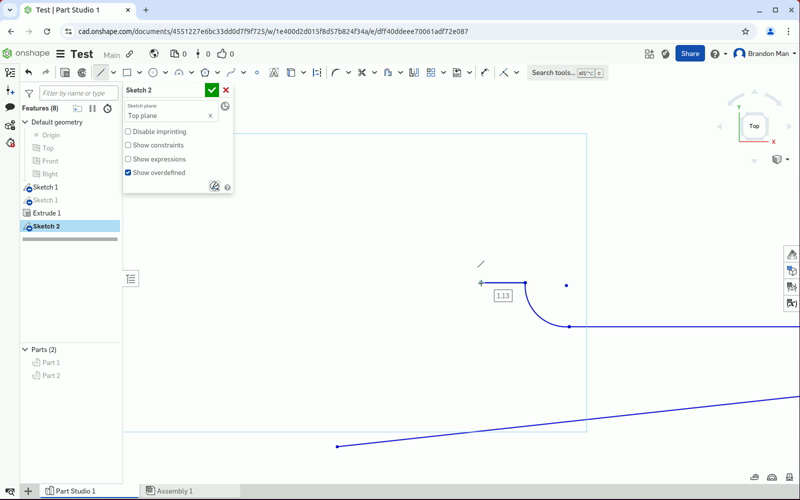
scroll(-6)
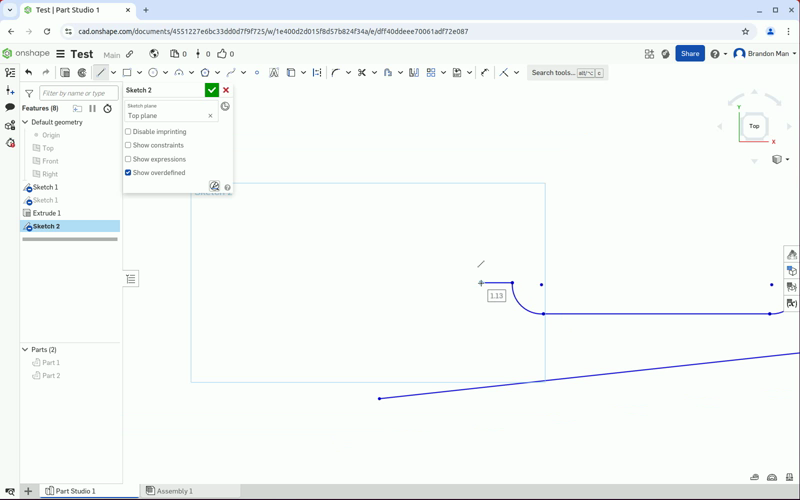
scroll(-6)
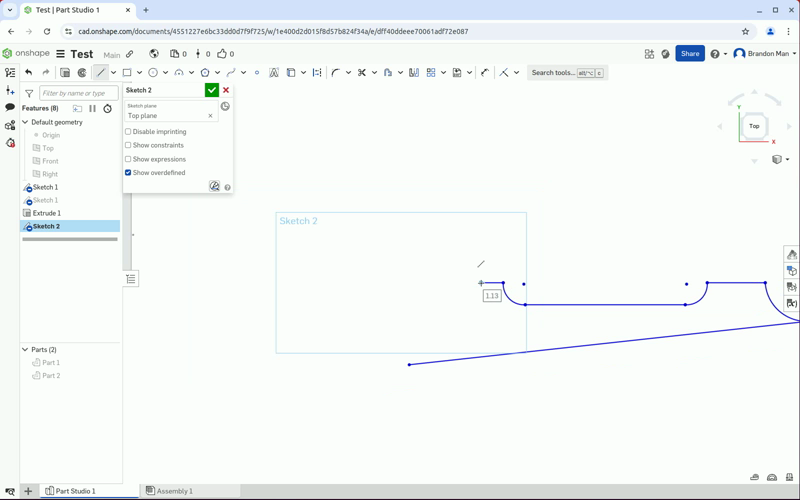
scroll(-6)
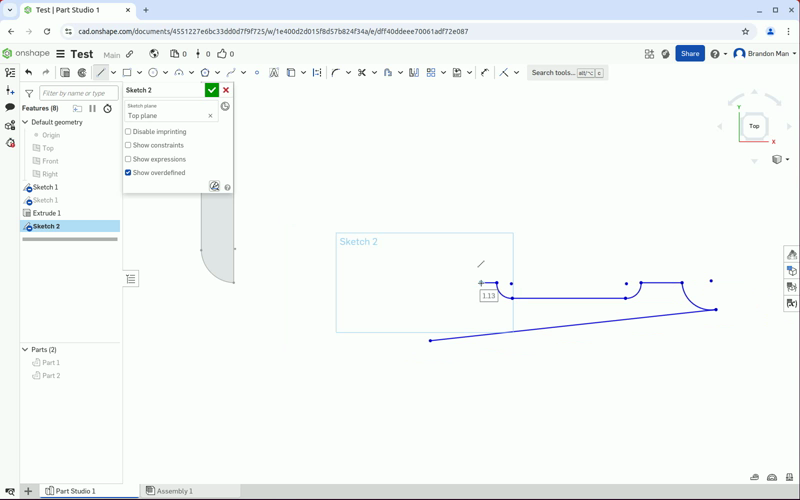
scroll(-6)
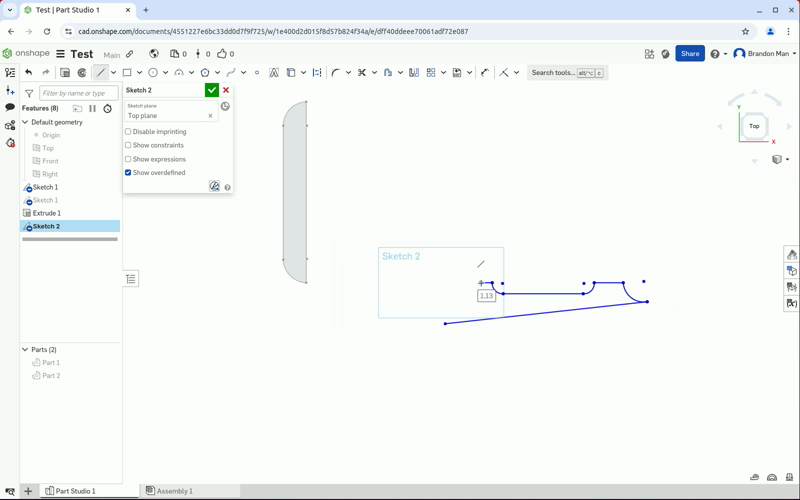
scroll(-6)
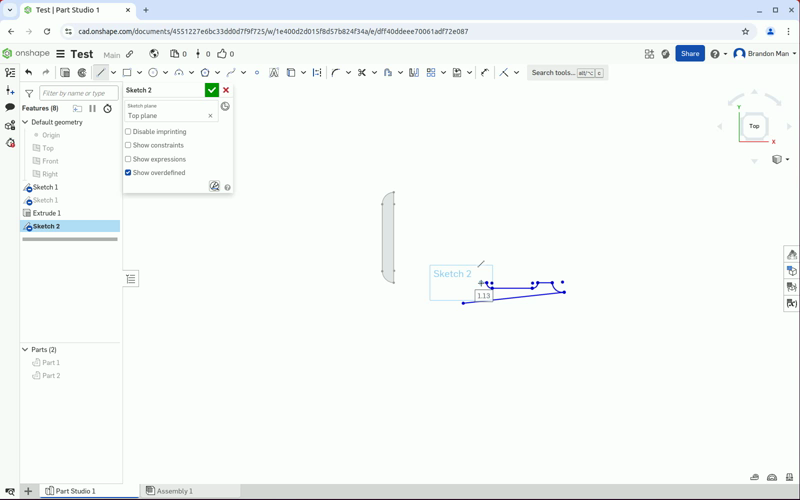
key_up(shift)
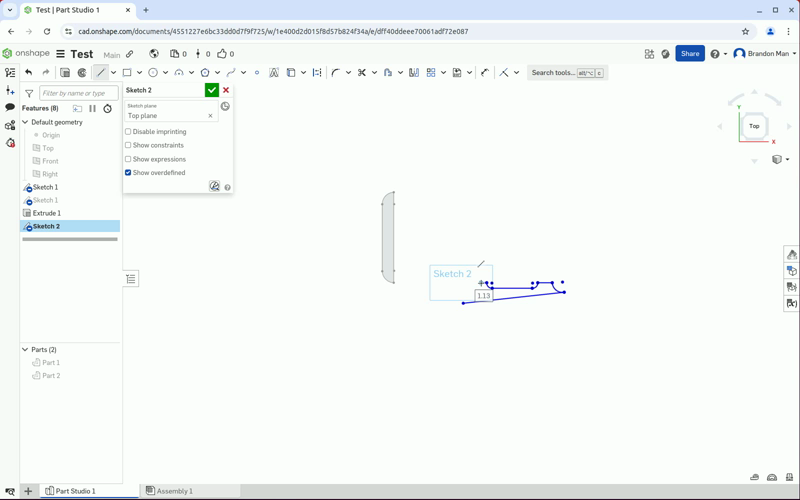
key(esc)
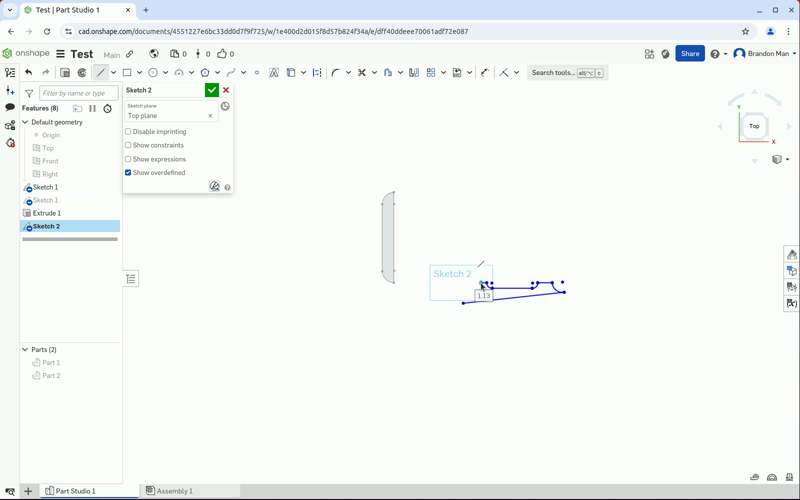
key(a)
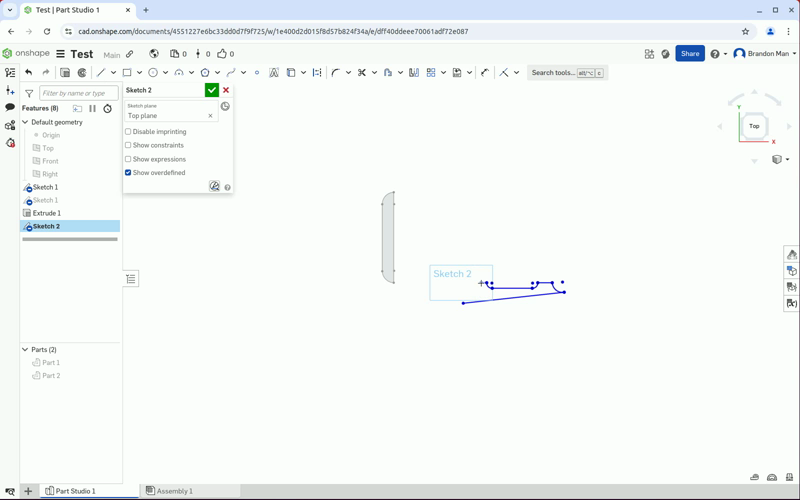
mouse_move(481, 282)
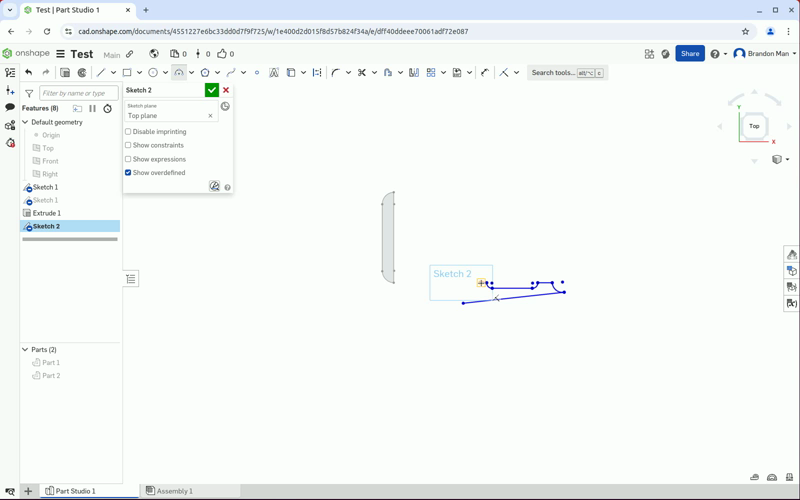
click(481, 282)
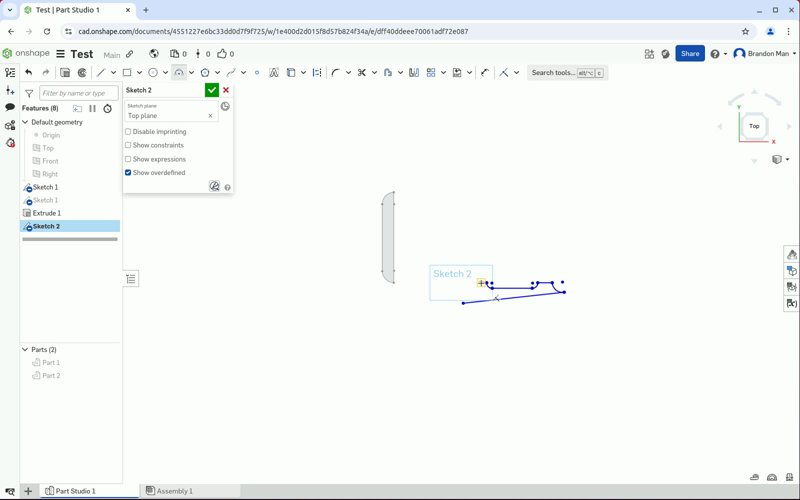
mouse_move(463, 303)
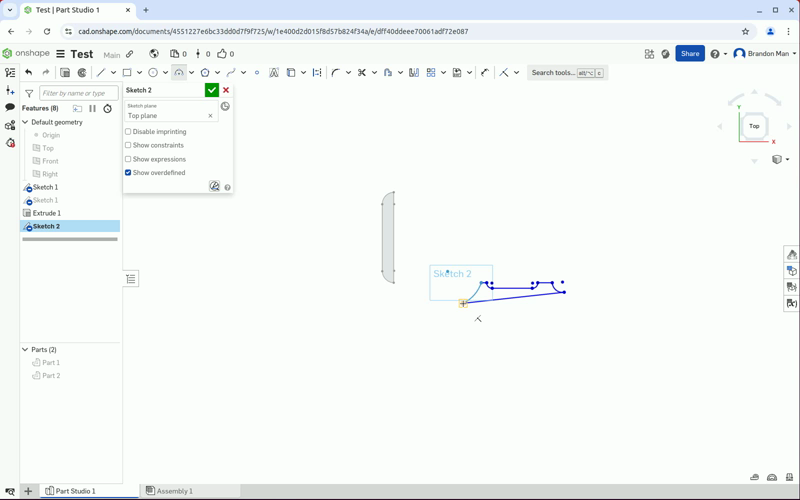
click(463, 303)
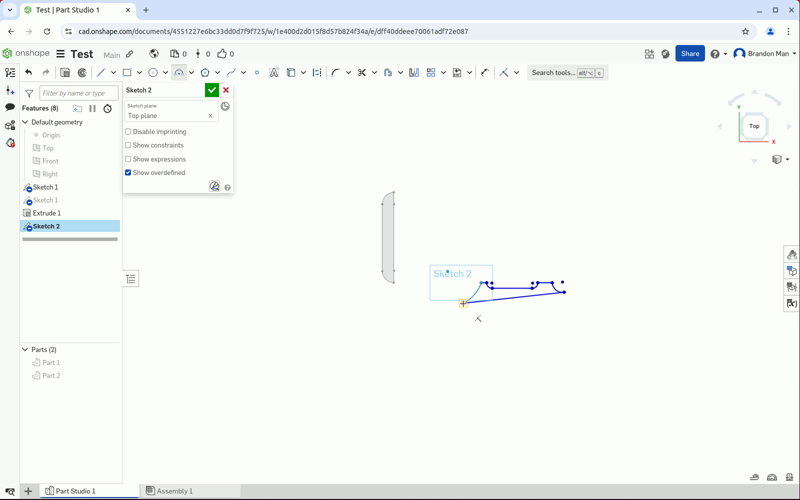
key_down(shift)
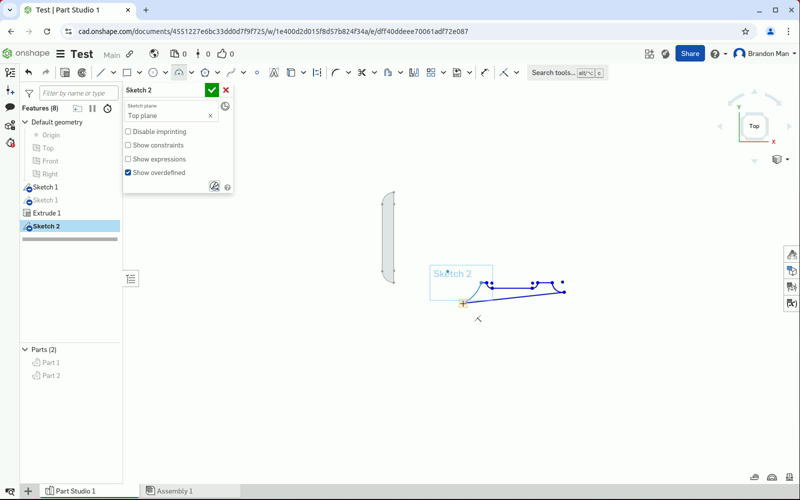
mouse_move(476, 296)
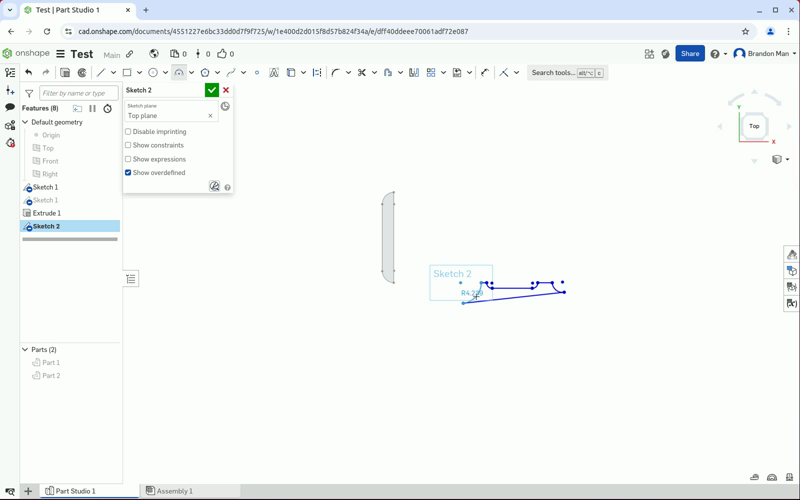
click(476, 296)
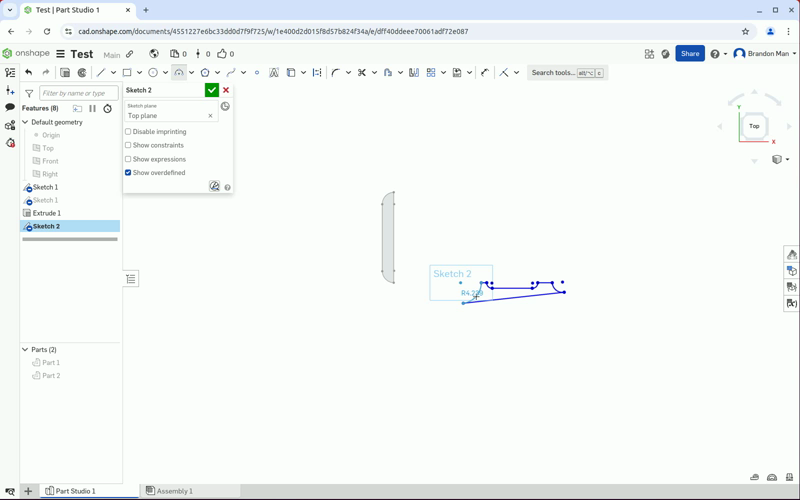
key_up(shift)
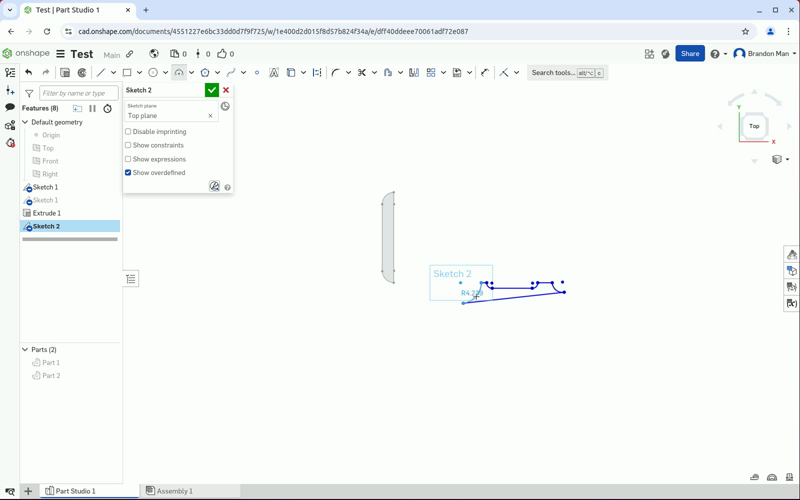
key(esc)
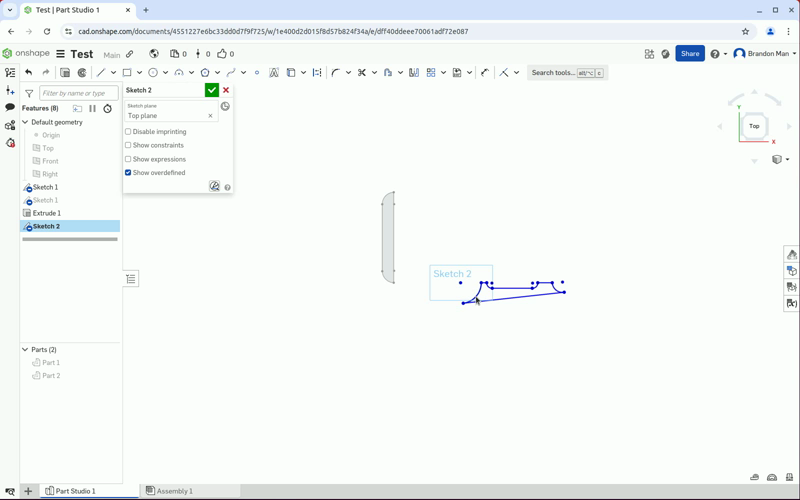
mouse_move(543, 291)
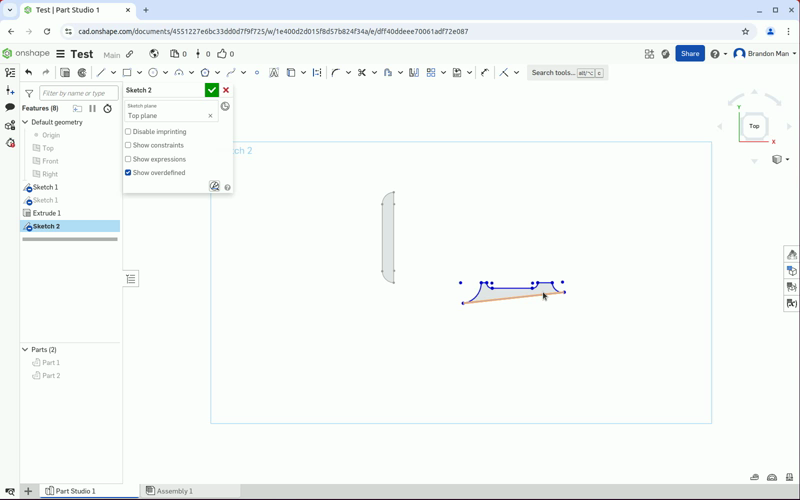
scroll(6)
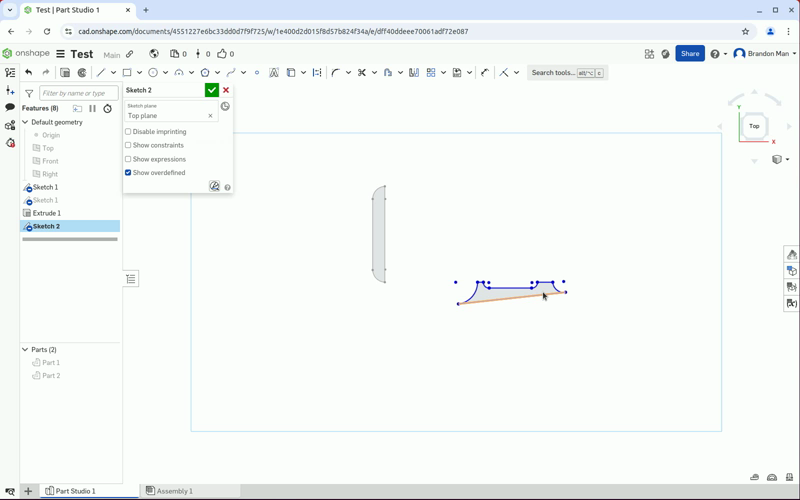
scroll(6)
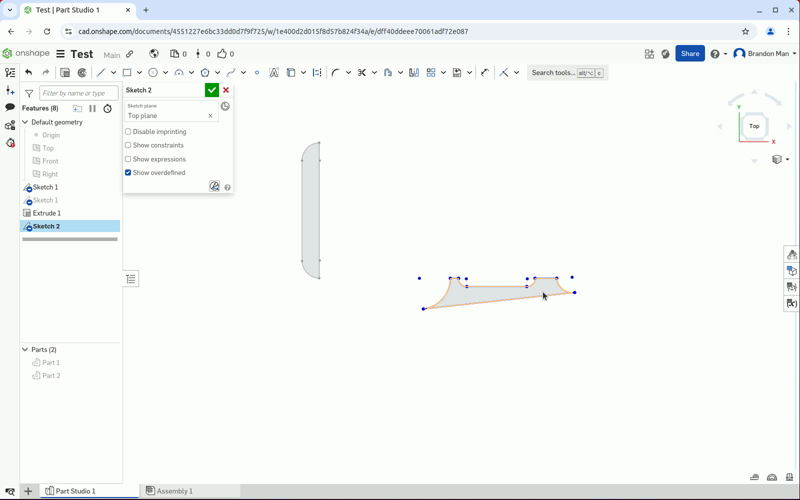
scroll(6)
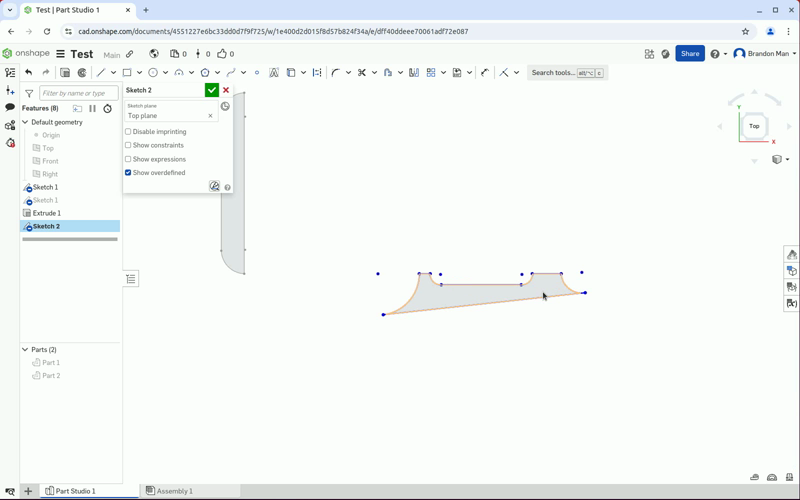
scroll(6)
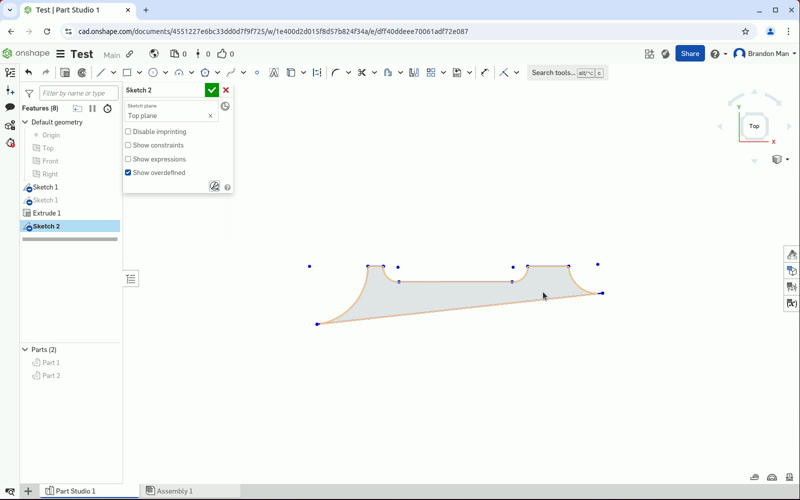
scroll(6)
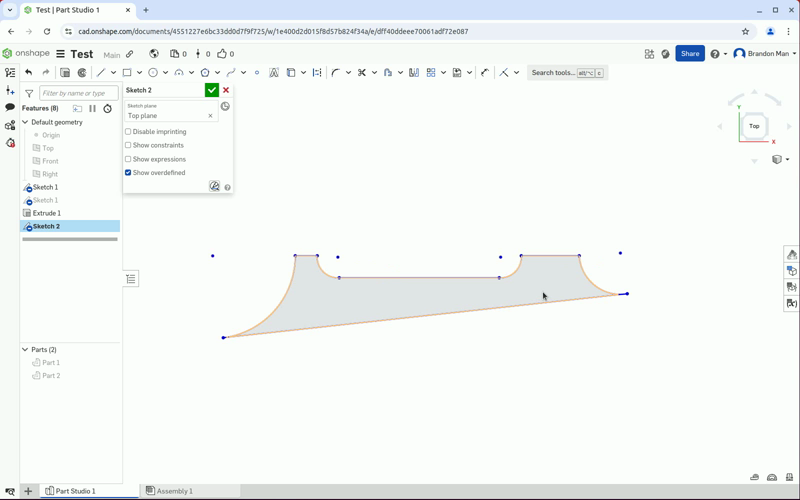
scroll(6)
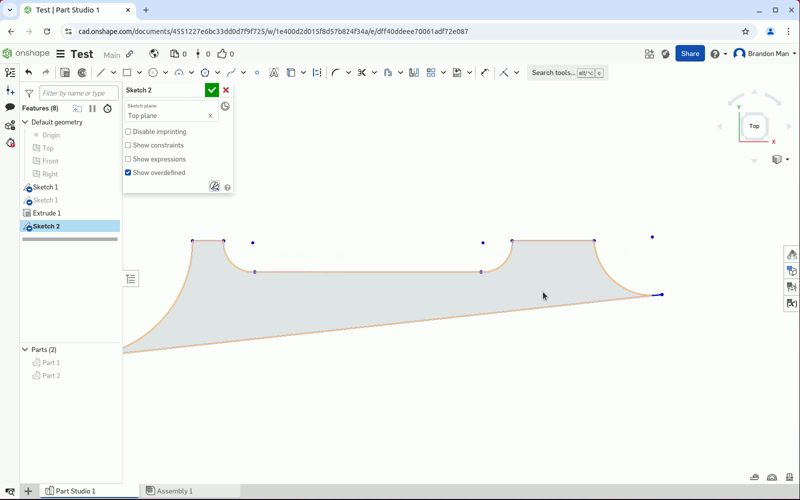
scroll(6)
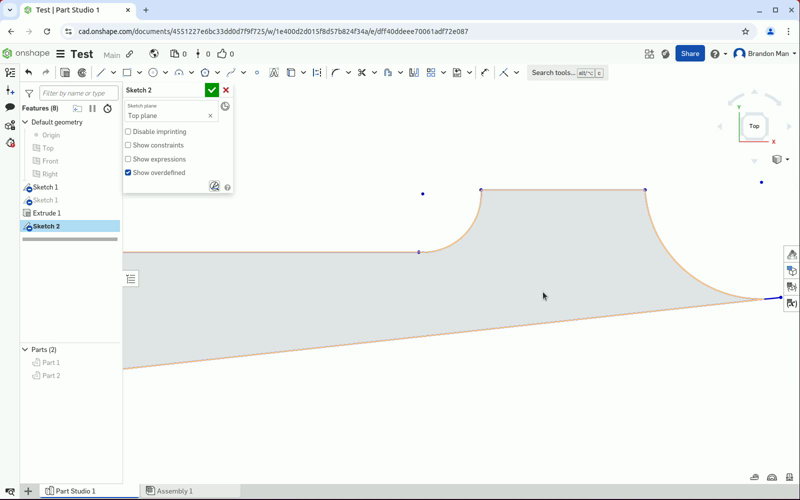
click(543, 291)
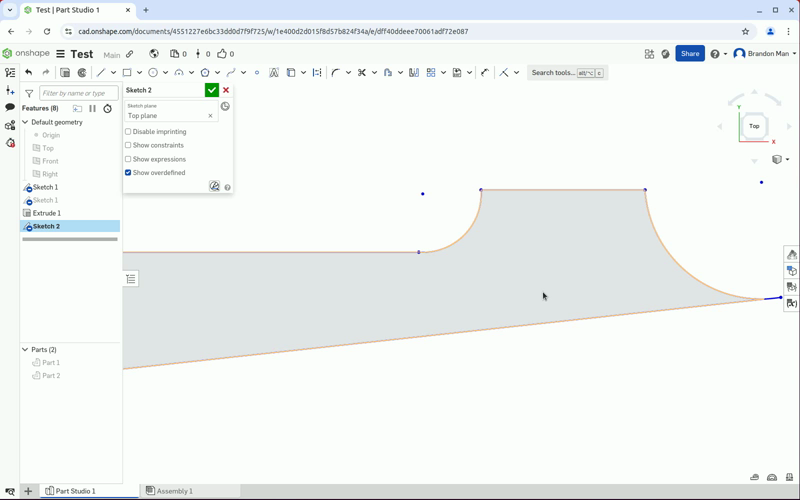
scroll(-6)
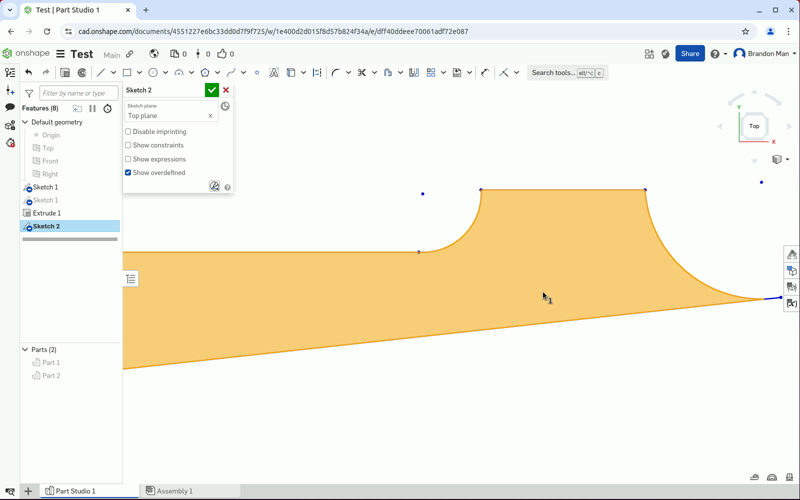
scroll(-6)
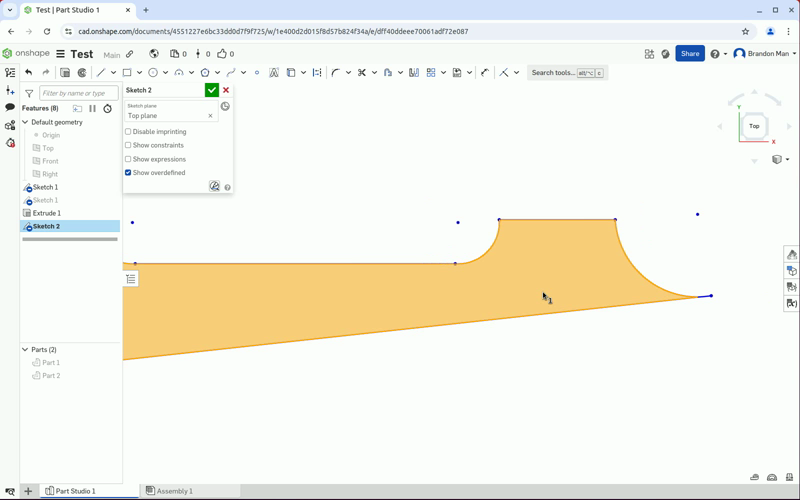
scroll(-6)
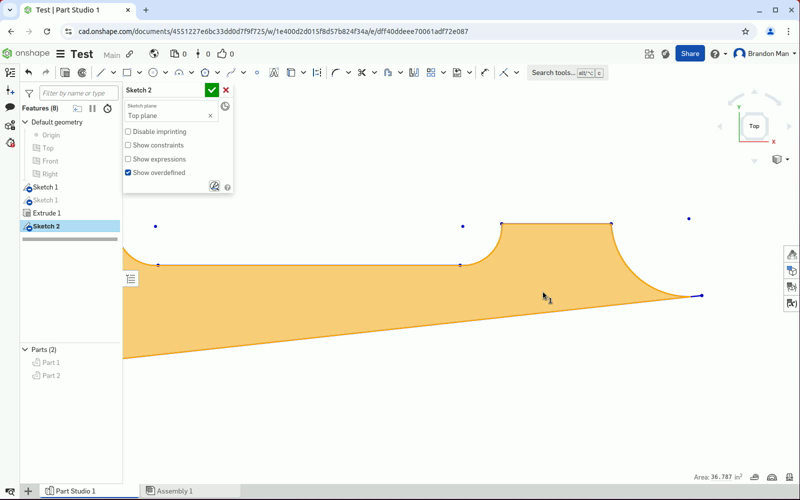
scroll(-6)
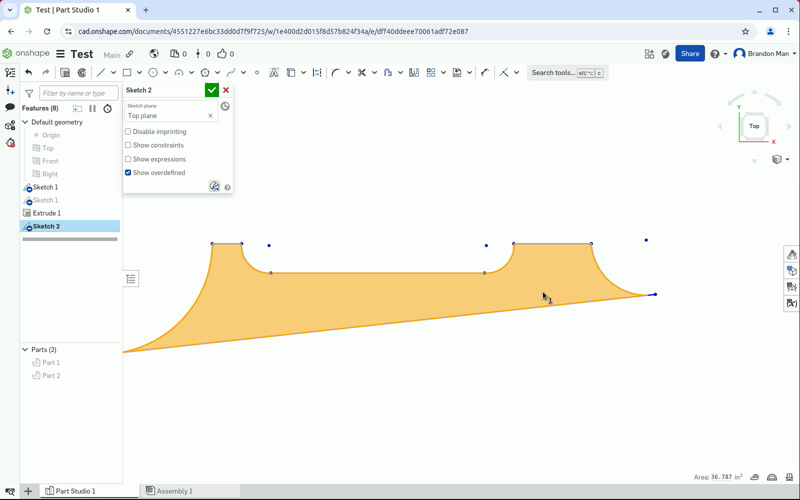
scroll(-6)
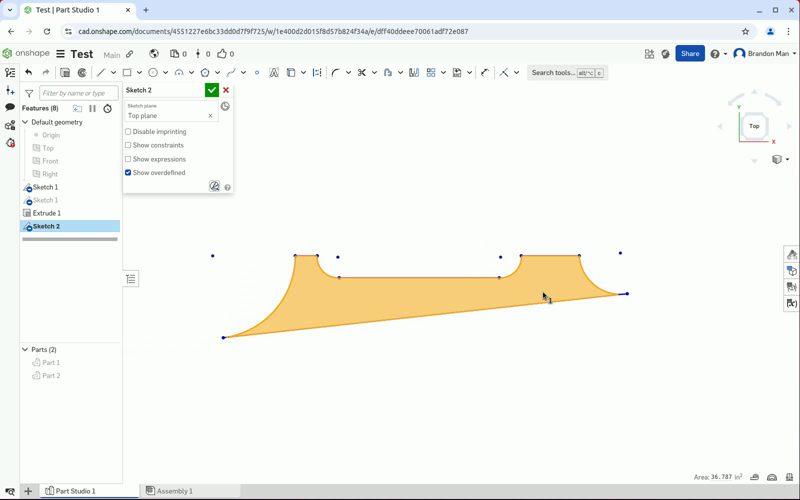
scroll(-6)
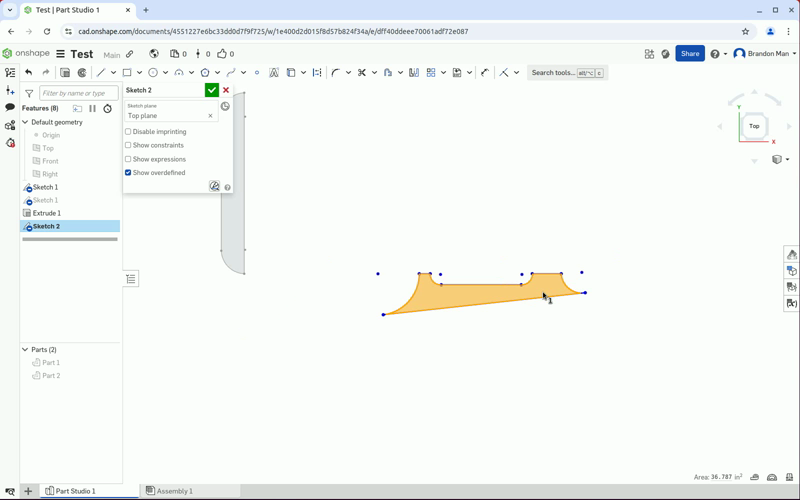
scroll(-6)
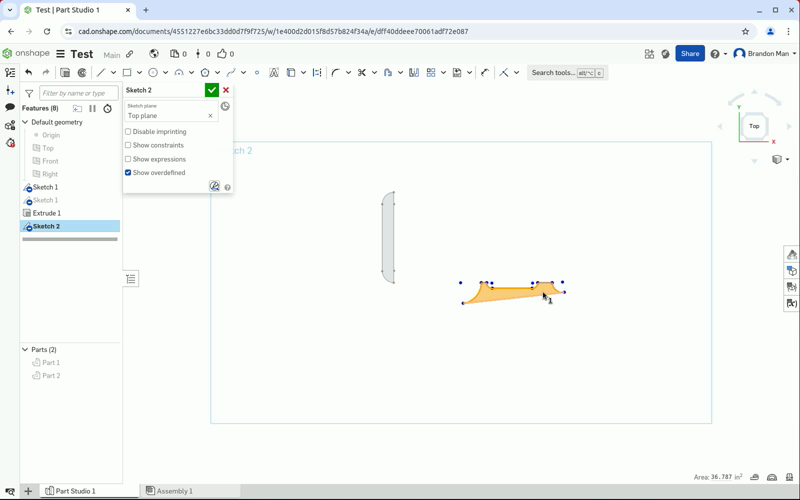
mouse_move(73, 352)
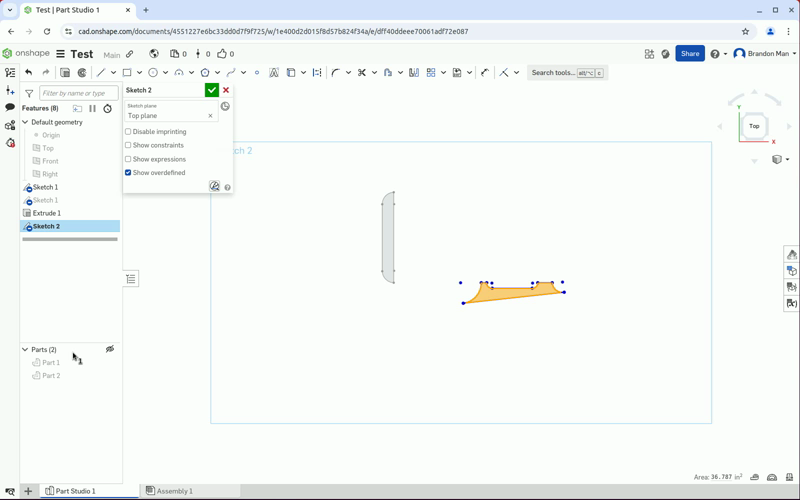
key(shift+y)
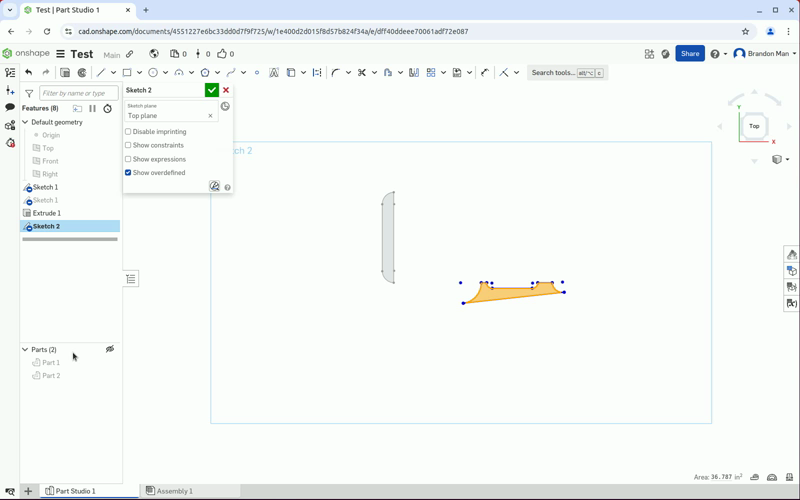
key(shift+e)
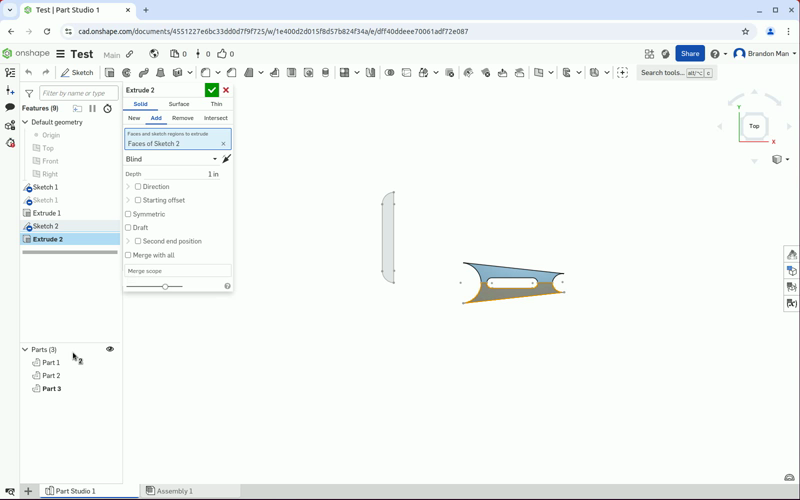
mouse_move(143, 106)
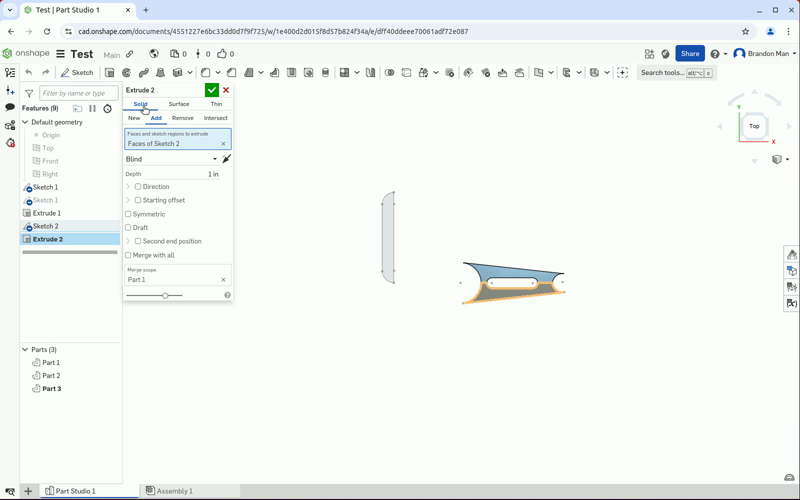
click(143, 106)
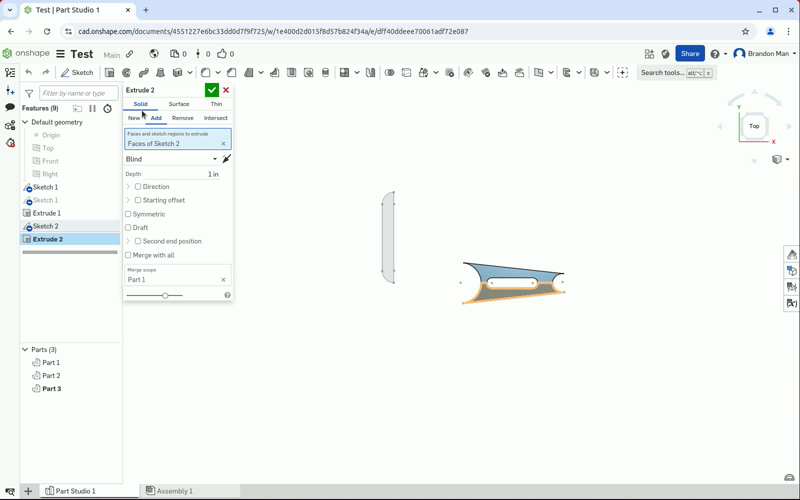
mouse_move(137, 120)
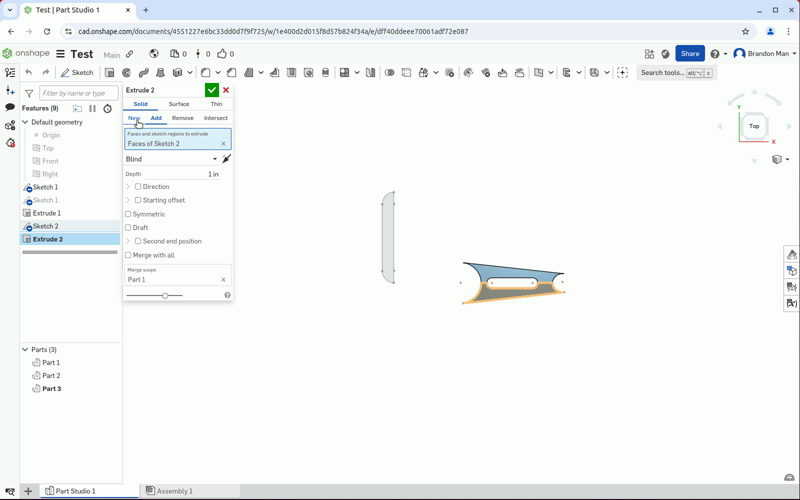
click(137, 120)
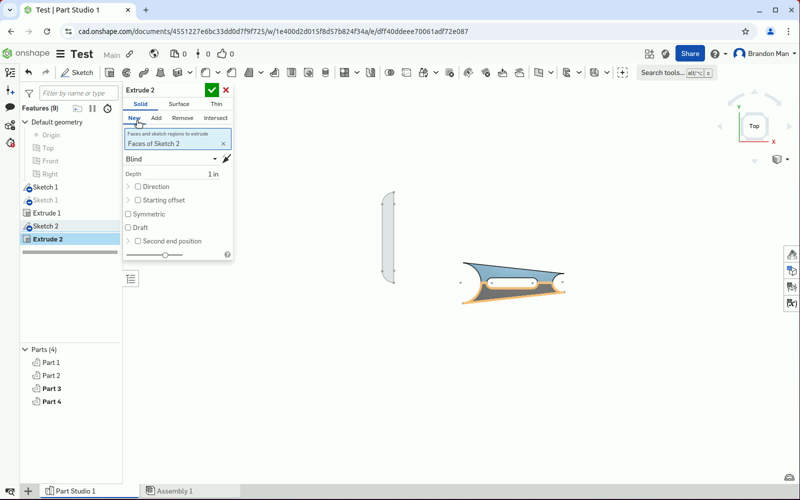
key(tab, 4)
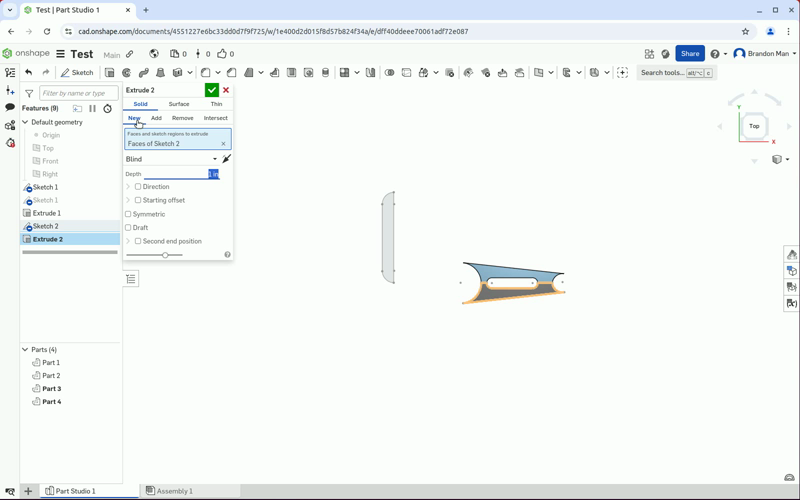
text(0.963)
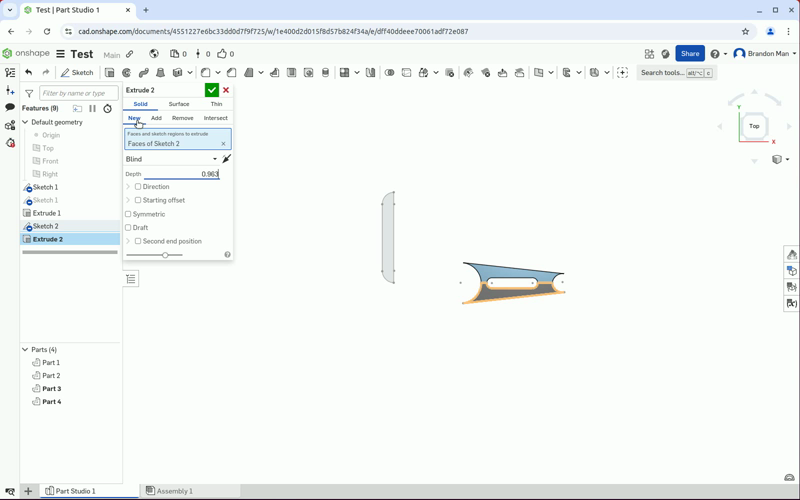
key(enter)
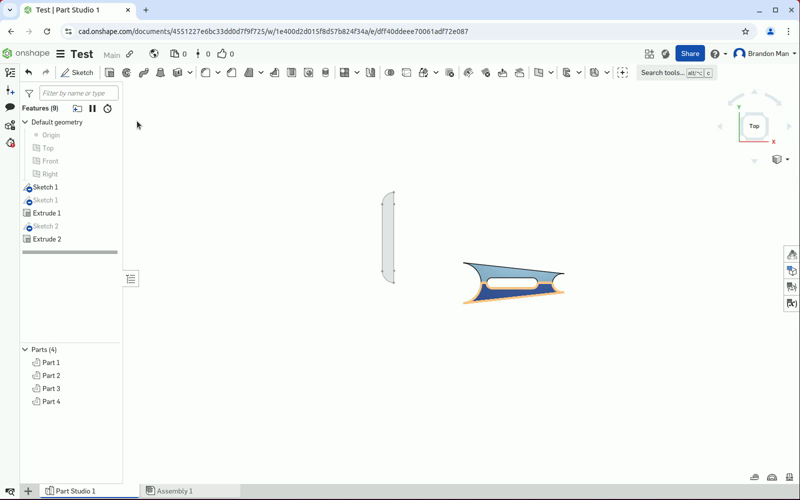
key(shift+h)
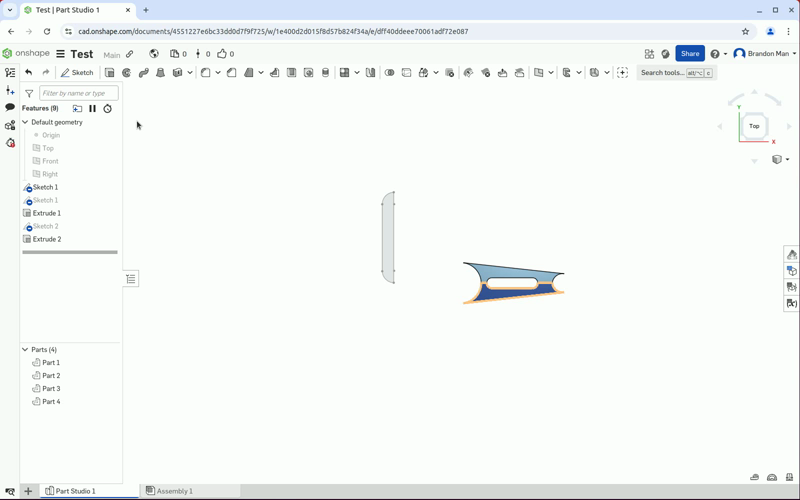
key(shift+h)
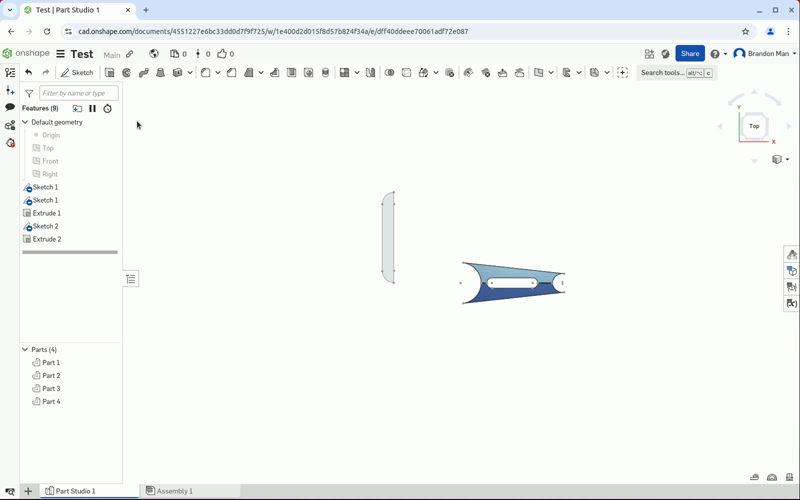
mouse_move(73, 189)
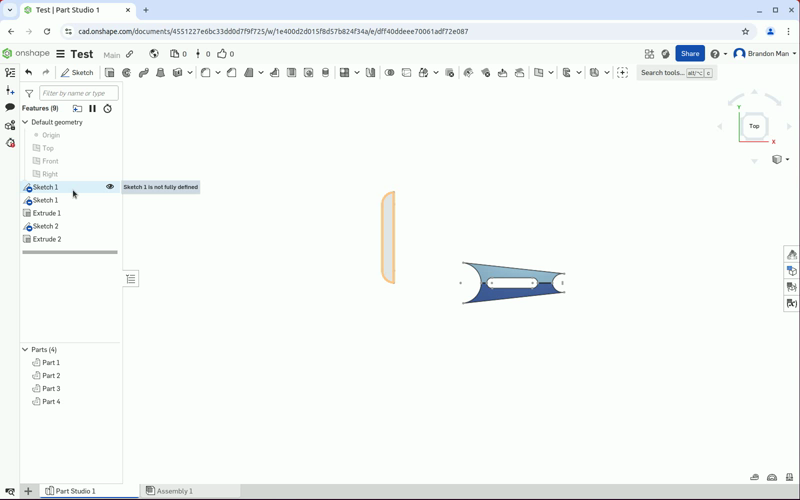
click(73, 189)
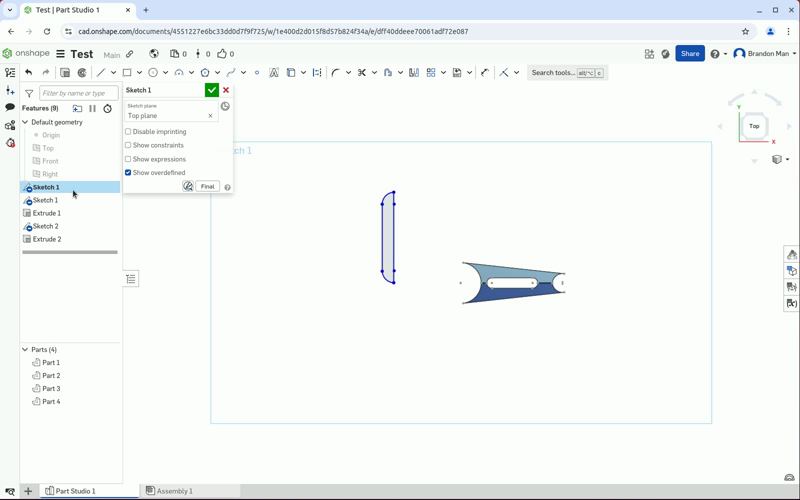
mouse_move(229, 92)
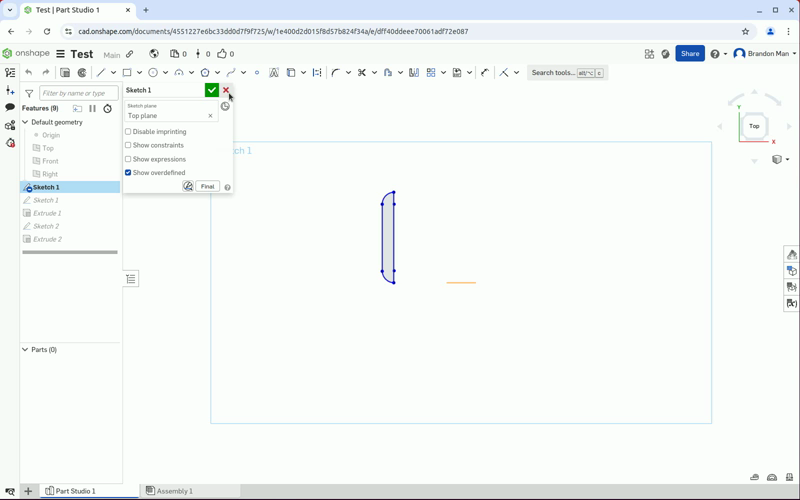
click(229, 92)
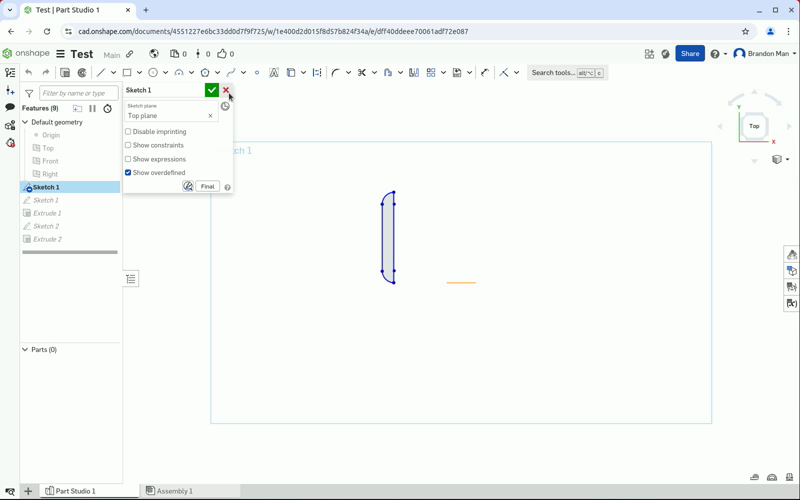
key(shift+s)
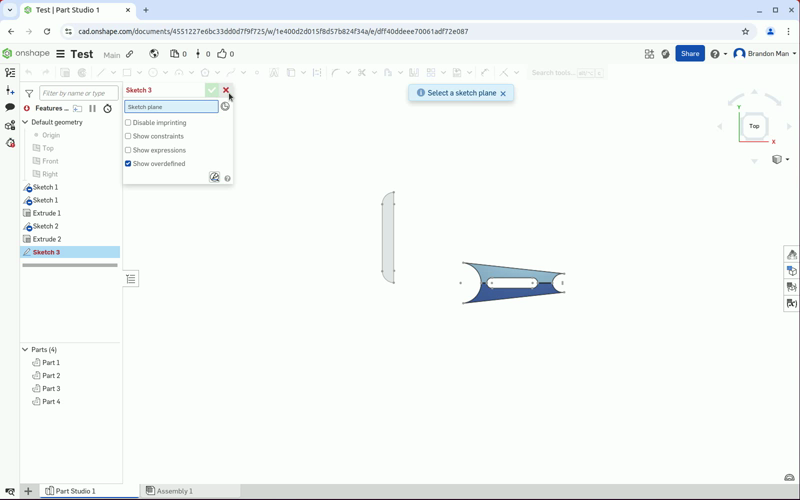
mouse_move(73, 150)
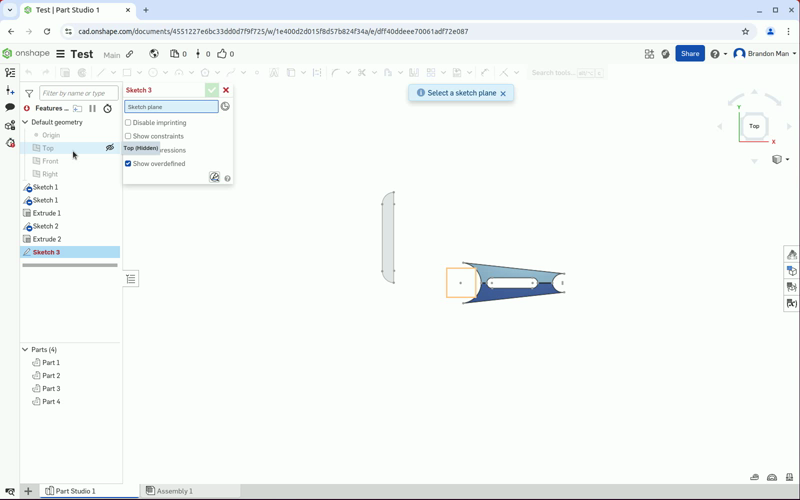
click(73, 150)
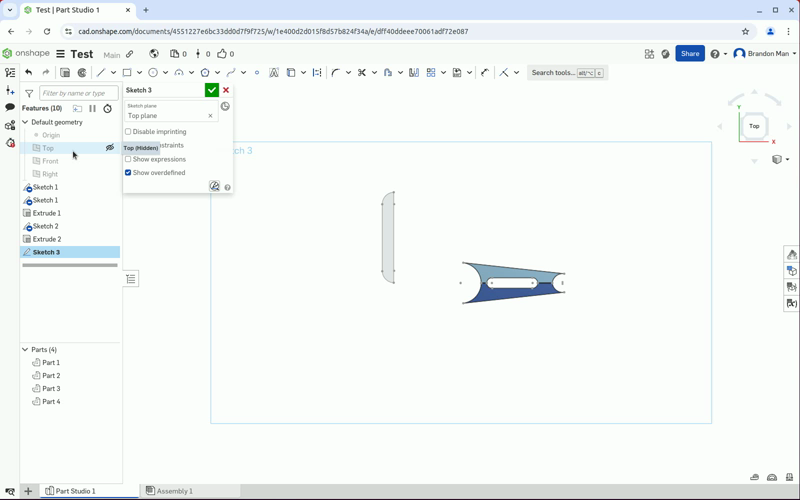
mouse_move(73, 352)
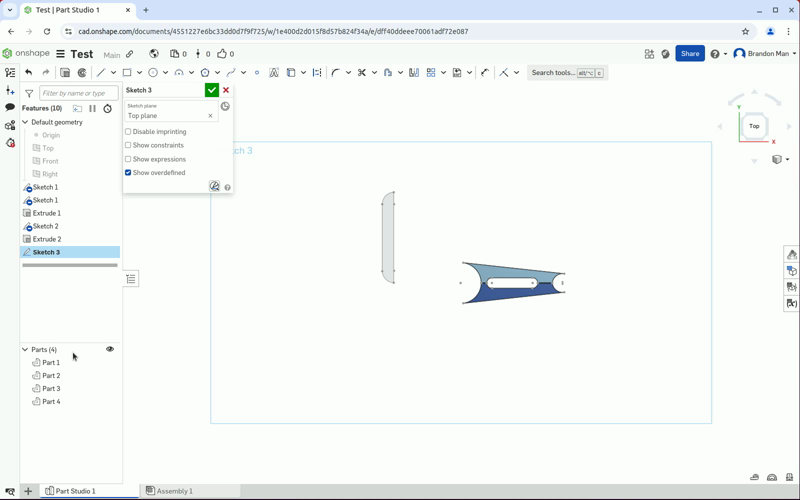
key(y)
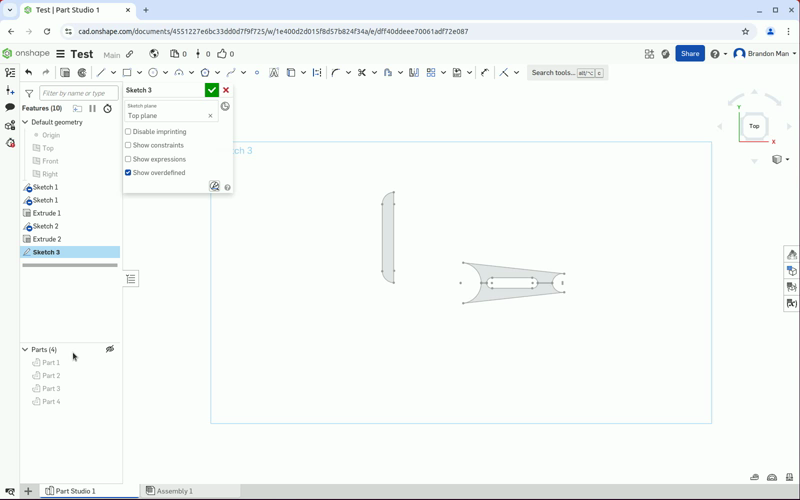
key(c)
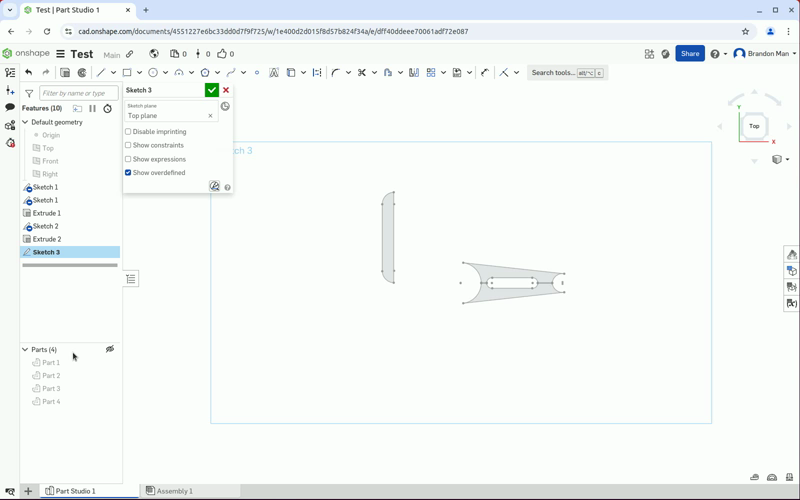
key_down(shift)
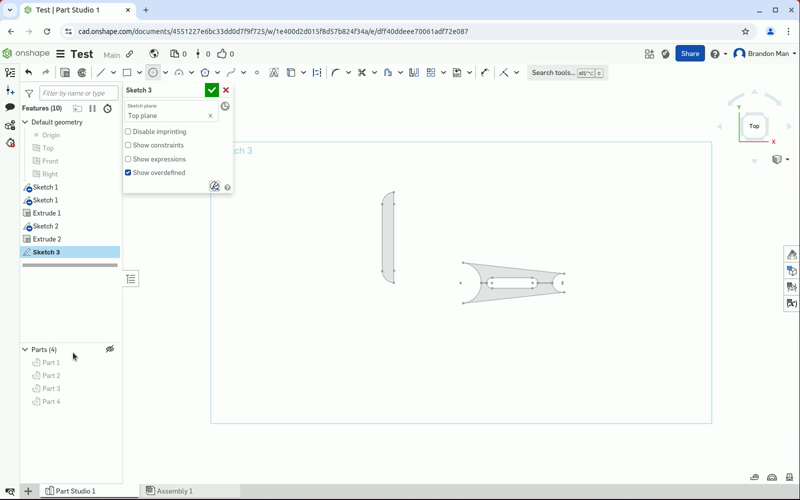
mouse_move(564, 282)
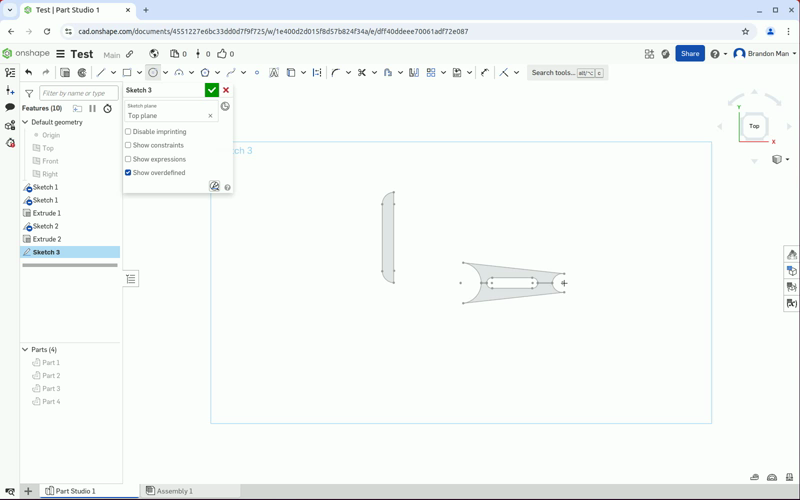
click(564, 282)
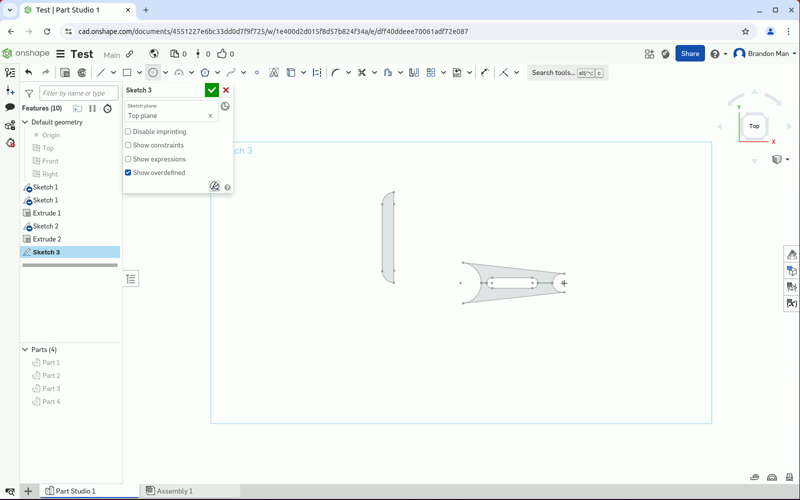
key_up(shift)
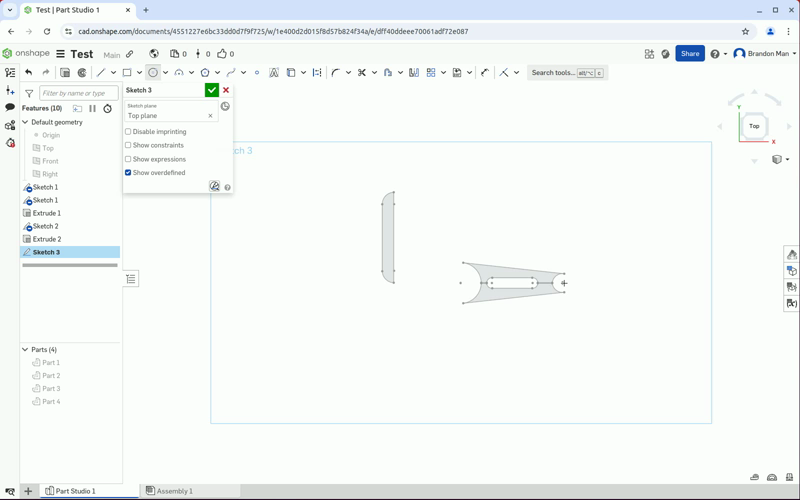
mouse_move(574, 282)
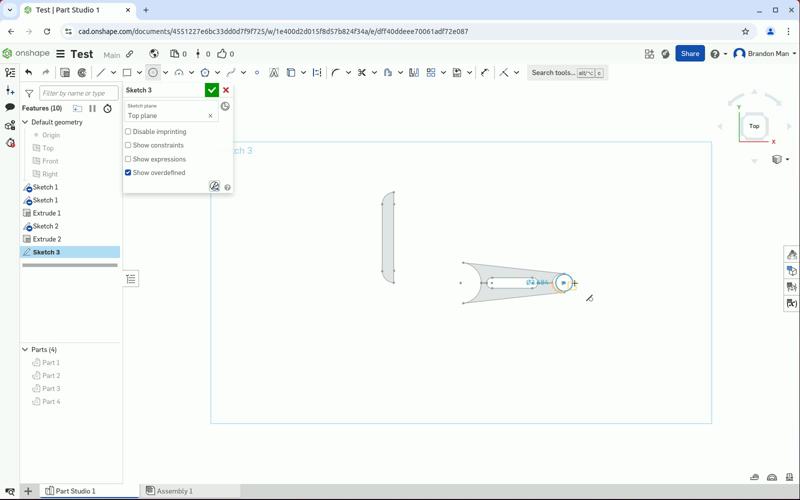
click(574, 282)
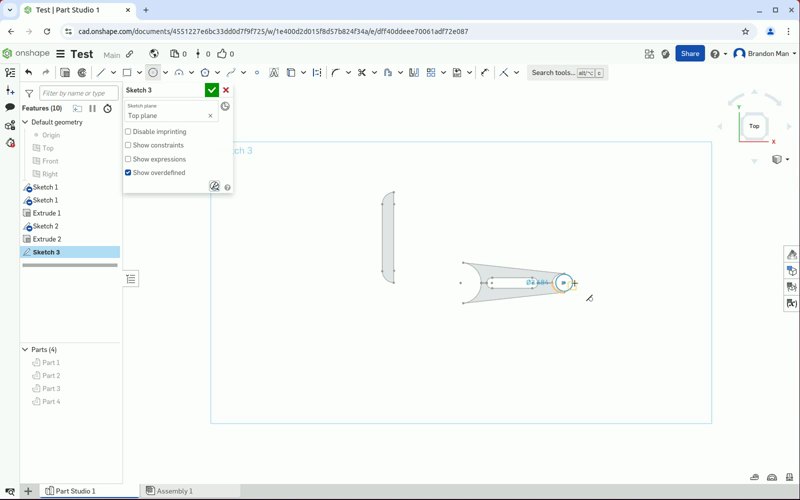
key(esc)
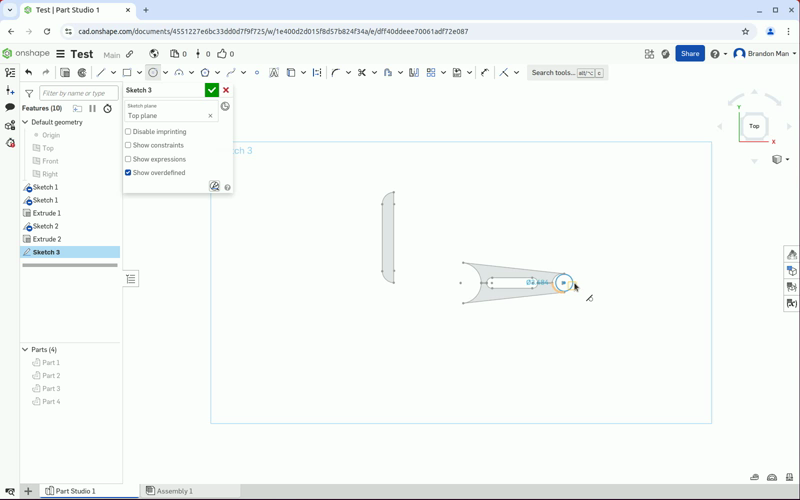
key(c)
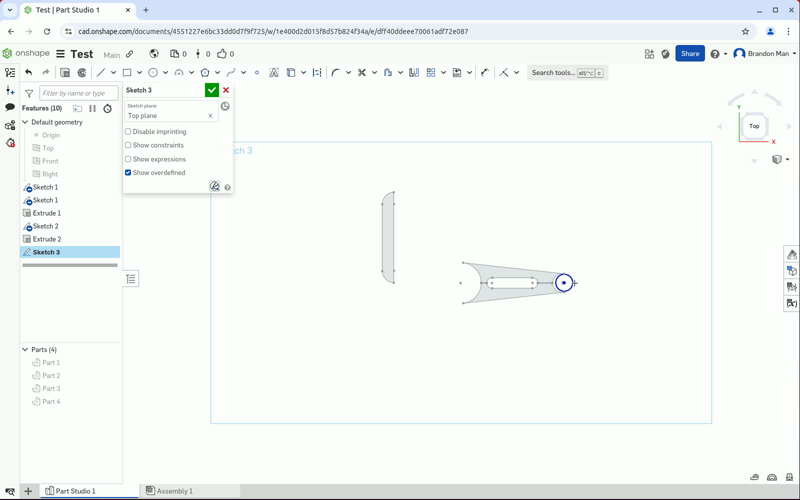
key_down(shift)
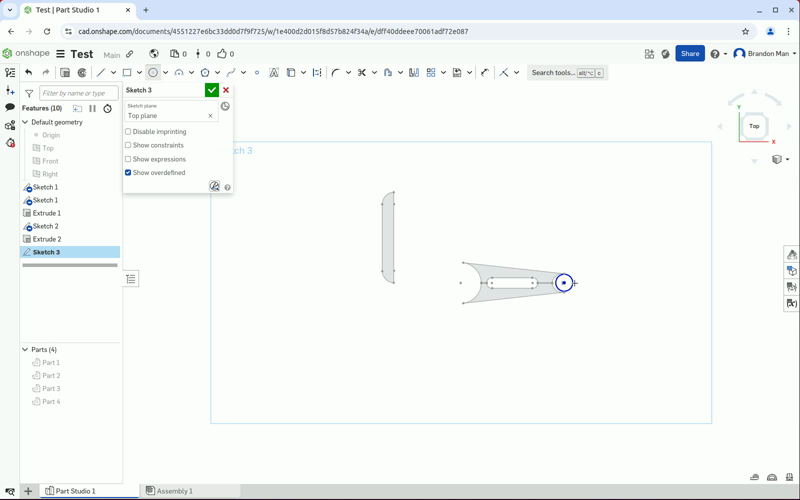
mouse_move(564, 282)
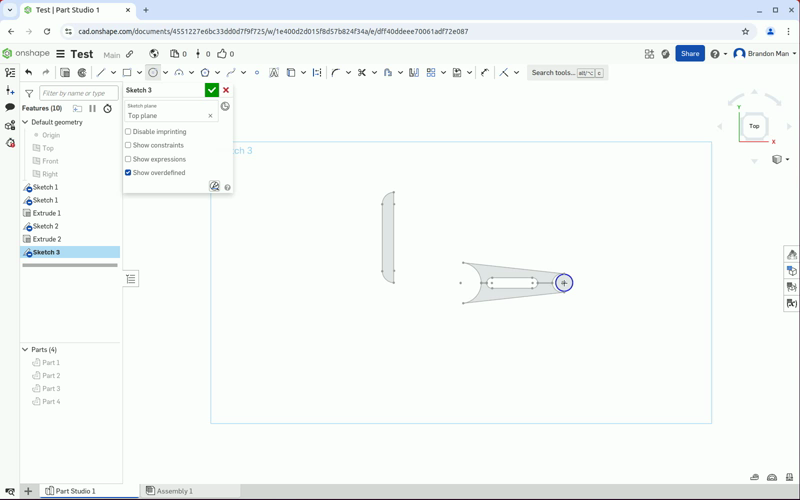
click(564, 282)
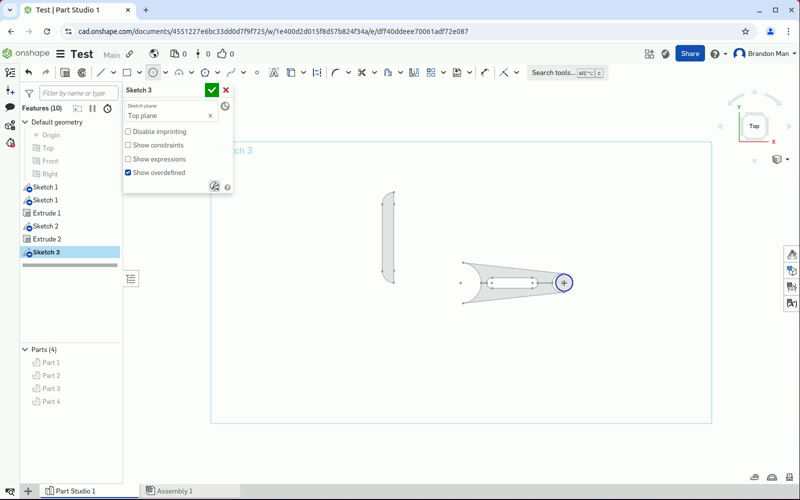
key_up(shift)
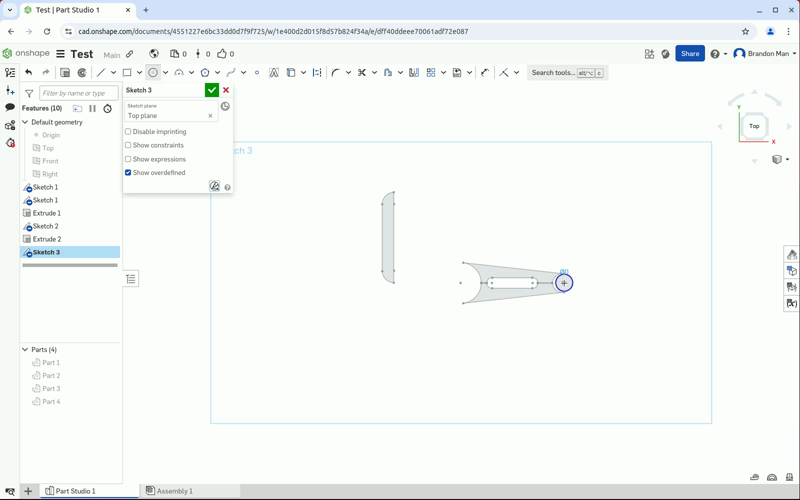
mouse_move(569, 282)
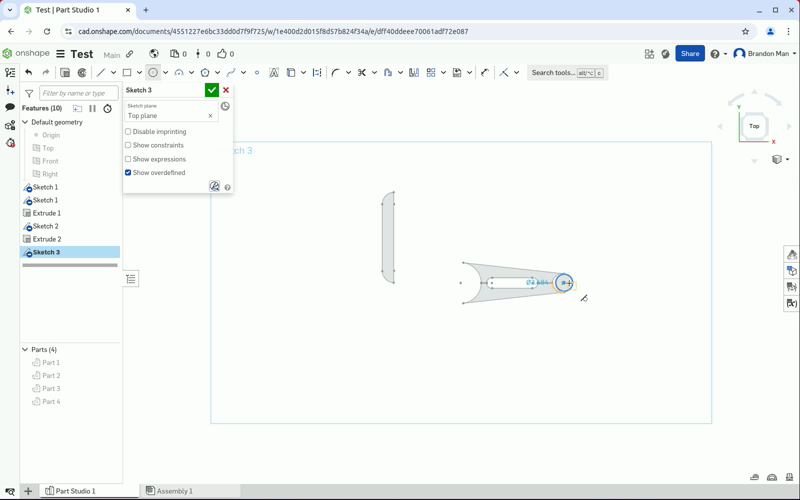
click(569, 282)
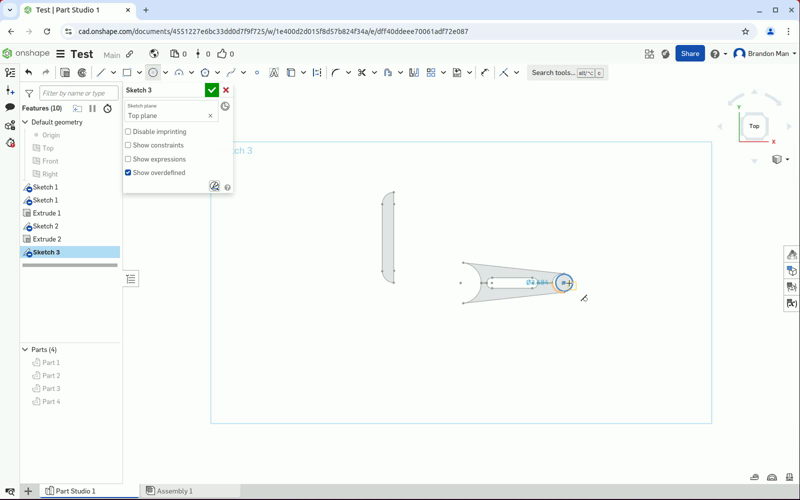
key(esc)
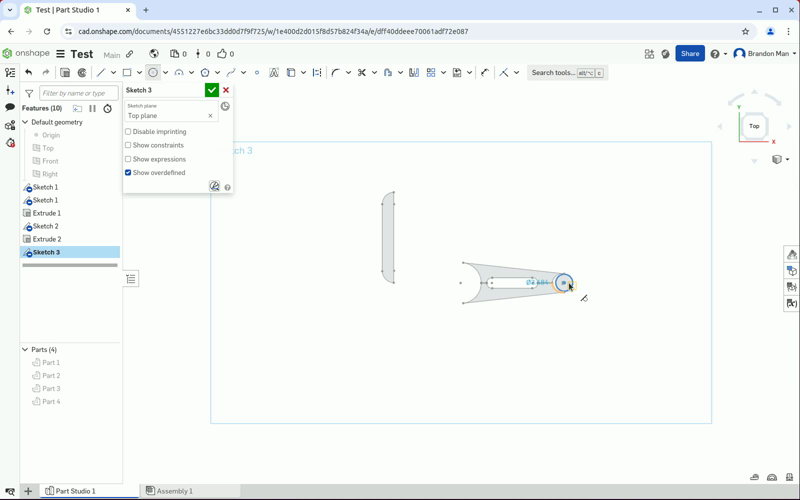
mouse_move(556, 276)
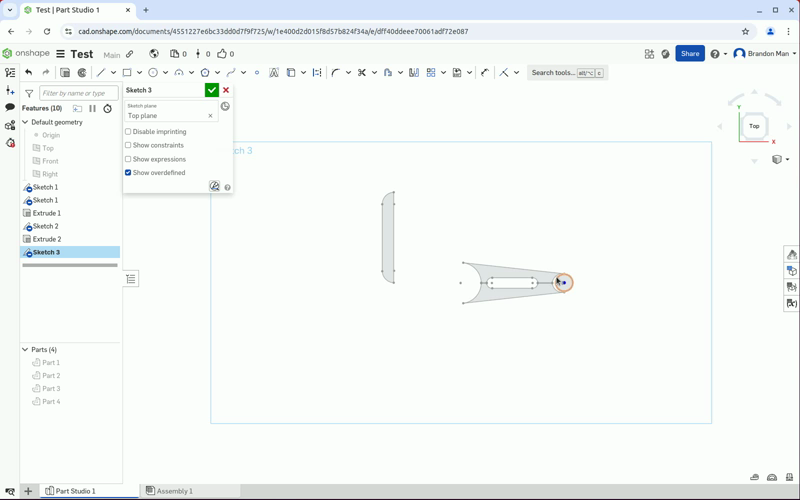
scroll(6)
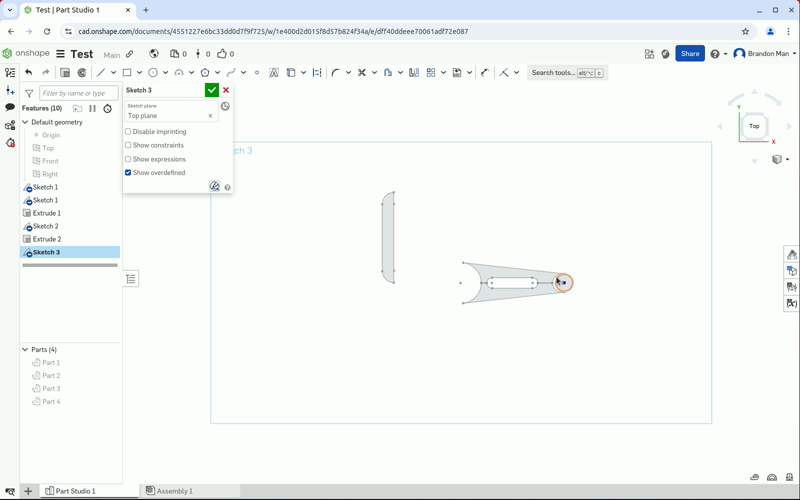
scroll(6)
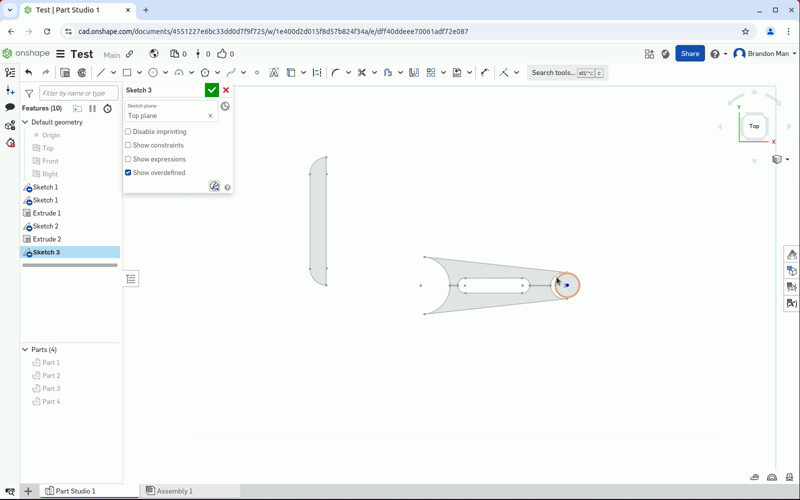
scroll(6)
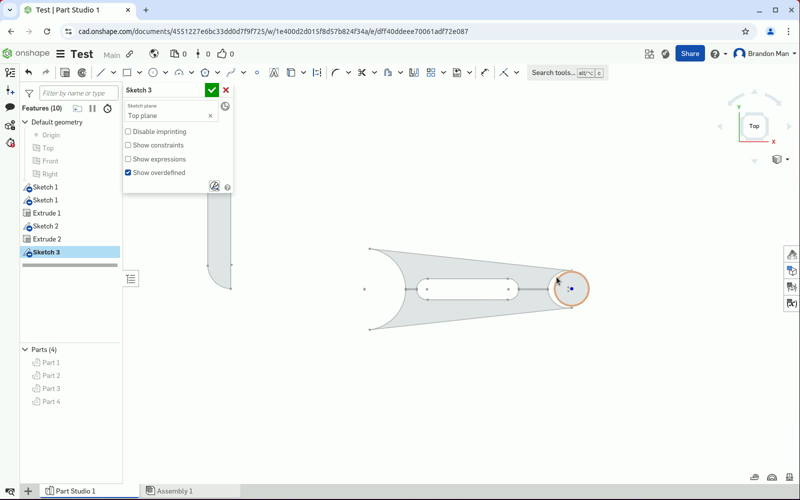
scroll(6)
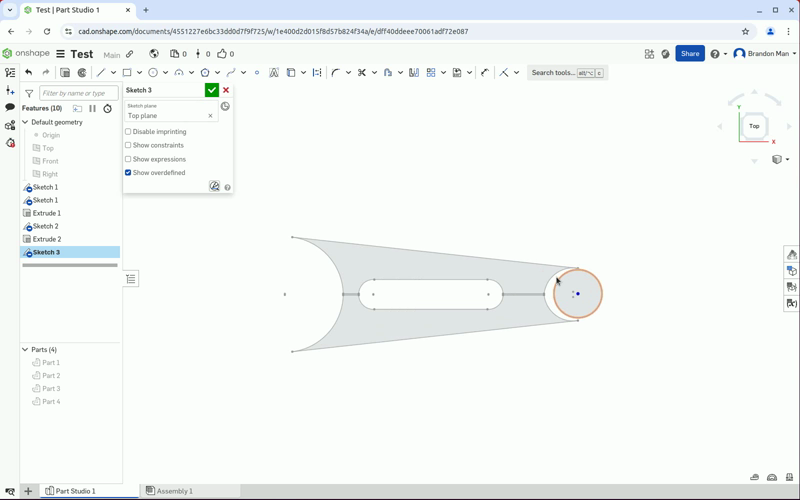
scroll(6)
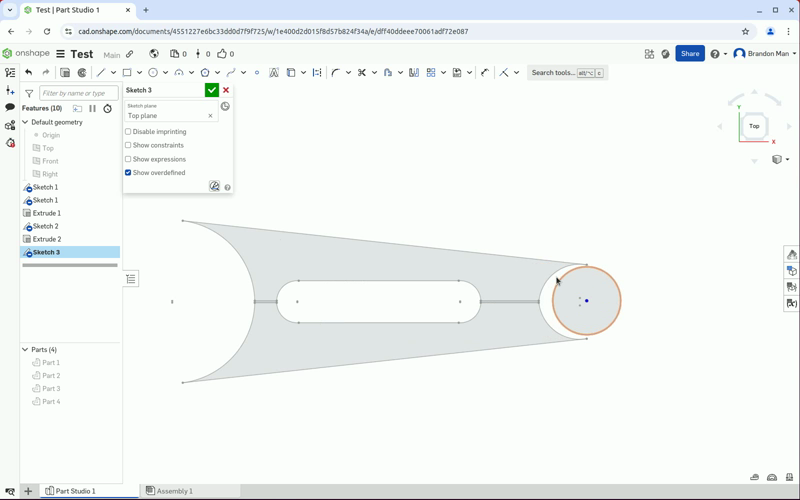
scroll(6)
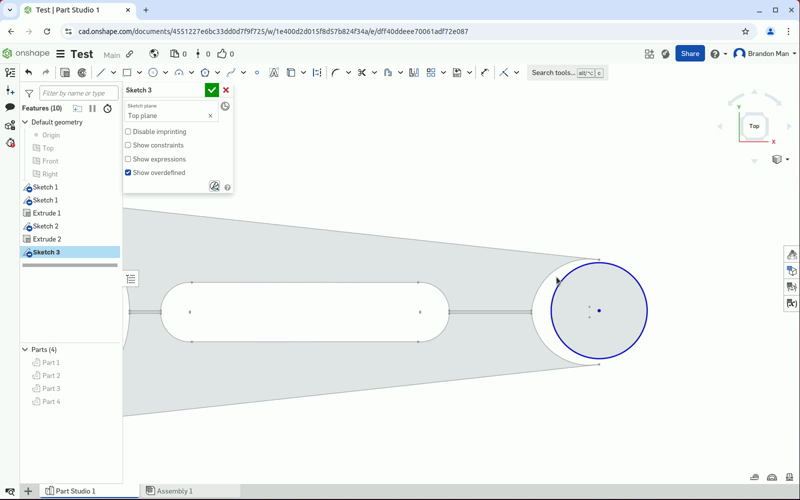
scroll(6)
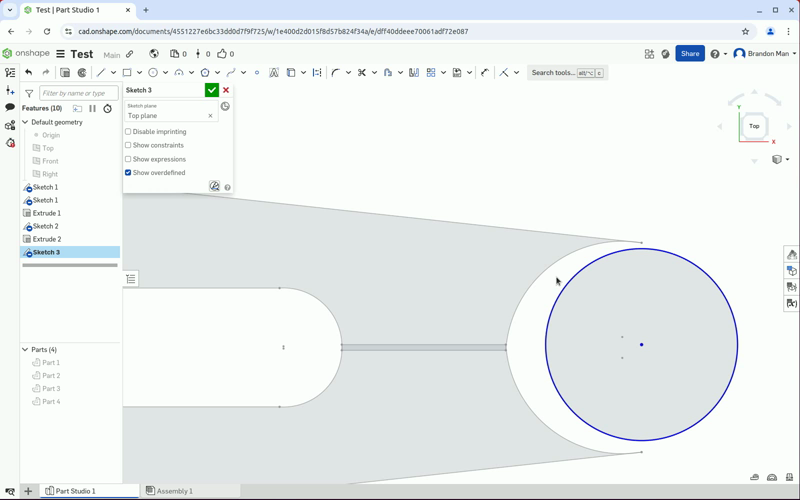
click(556, 276)
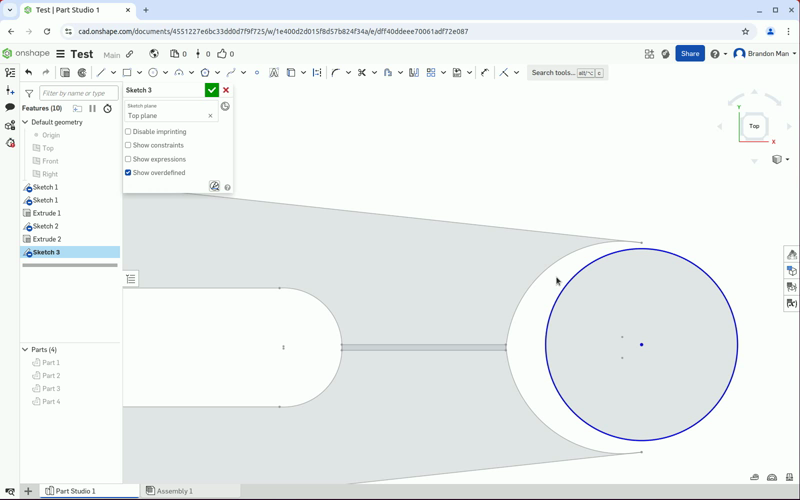
scroll(-6)
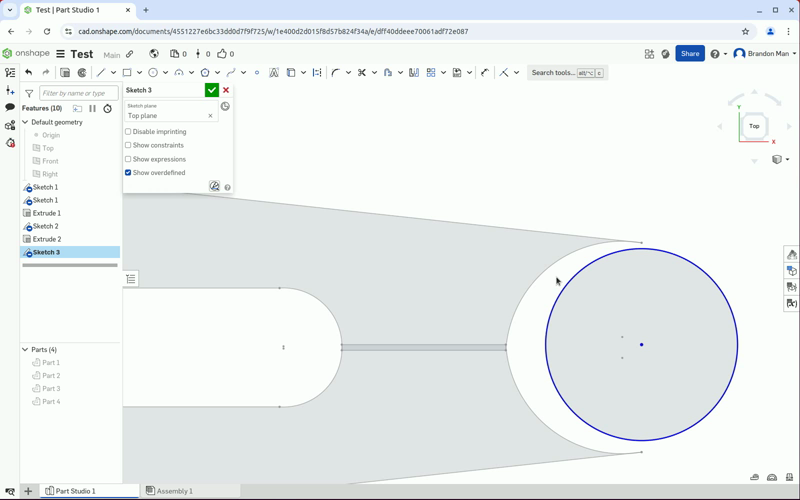
scroll(-6)
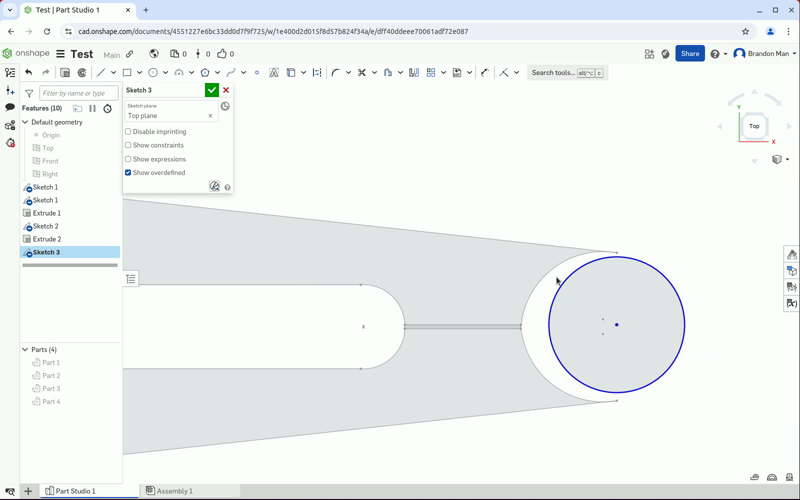
scroll(-6)
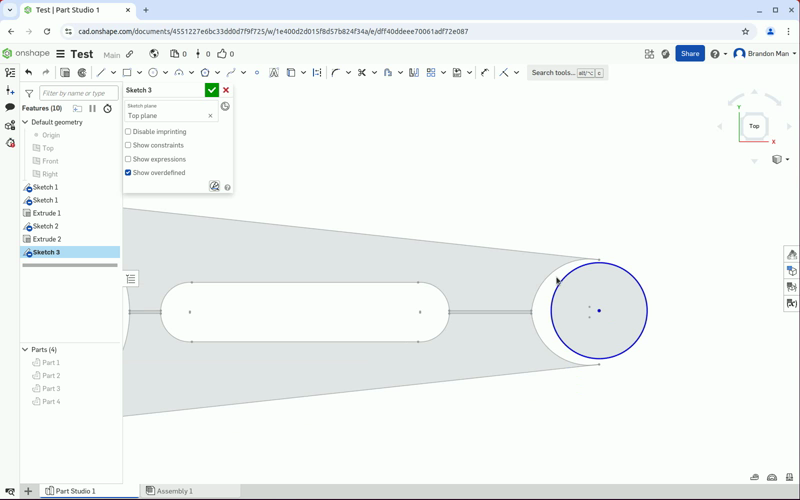
scroll(-6)
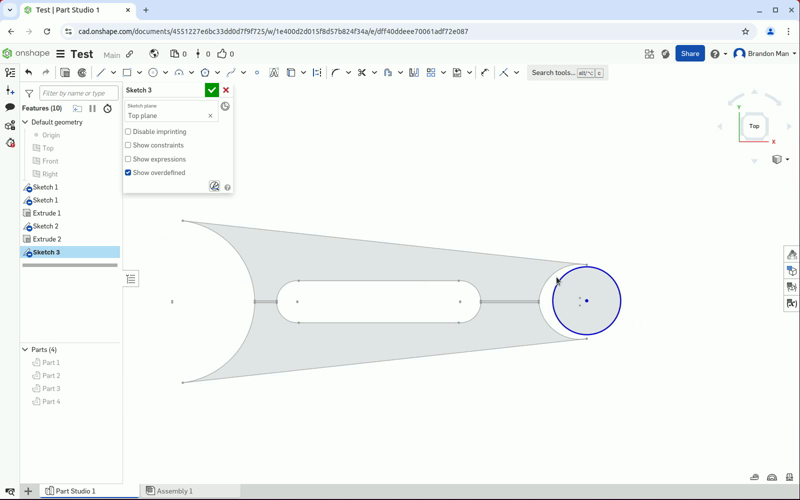
scroll(-6)
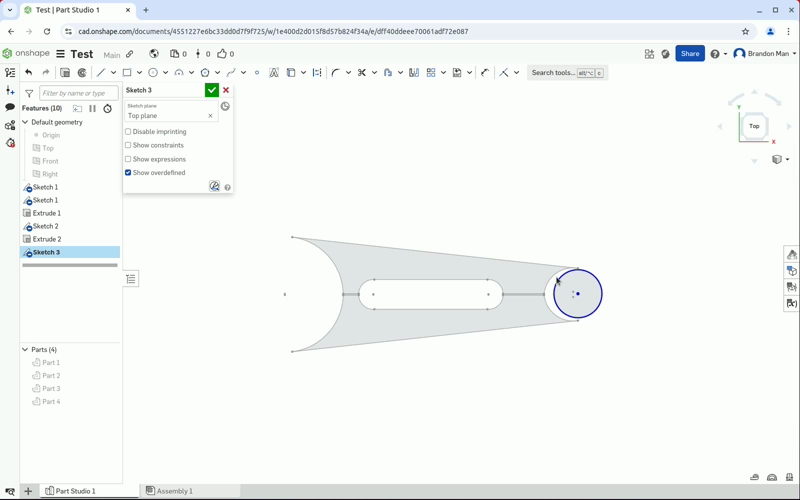
scroll(-6)
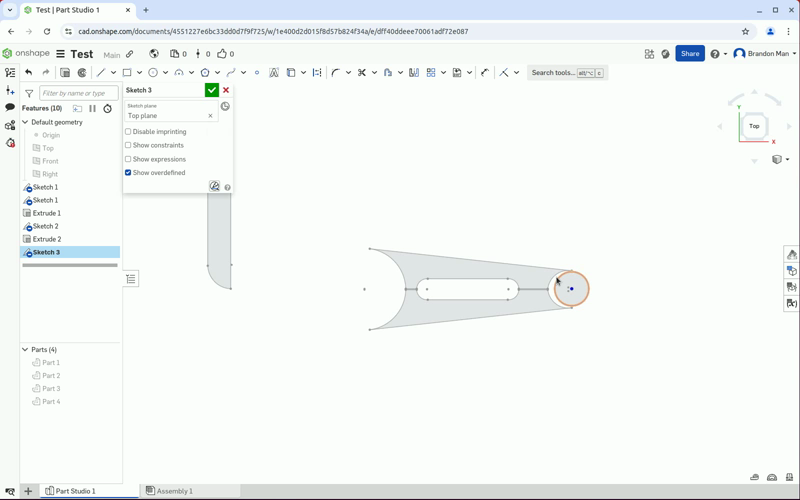
scroll(-6)
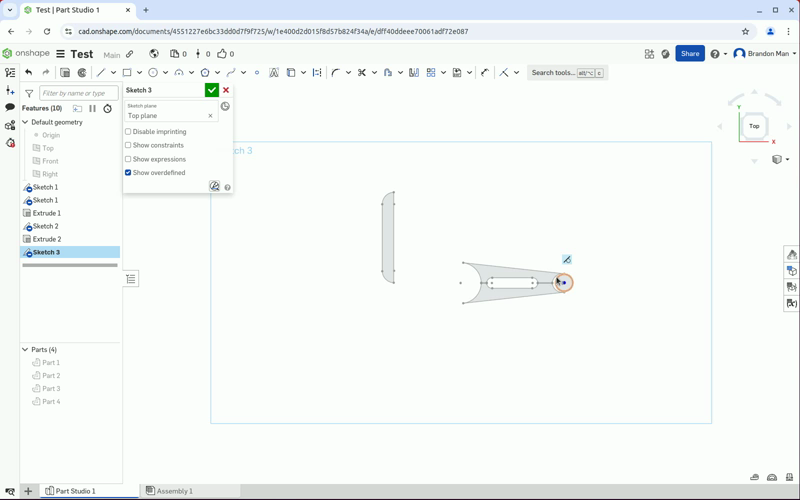
mouse_move(73, 352)
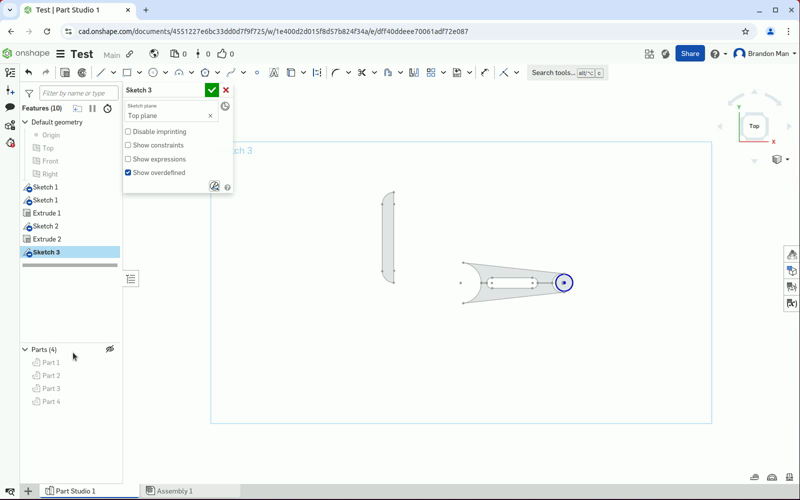
key(shift+y)
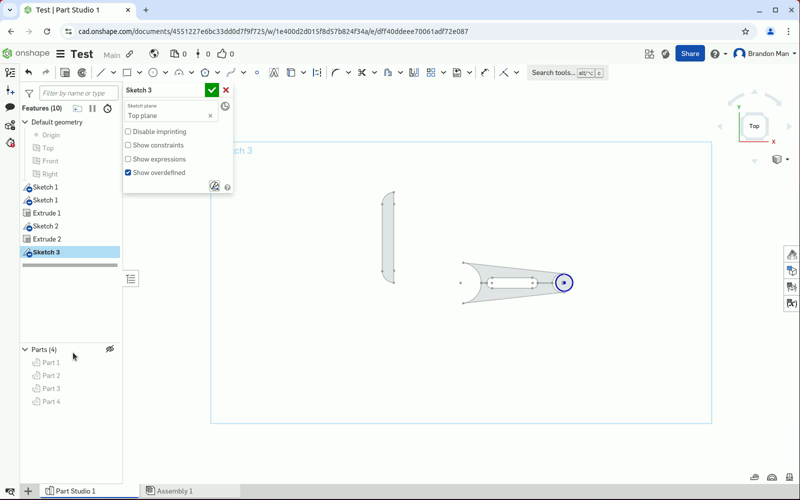
key(shift+e)
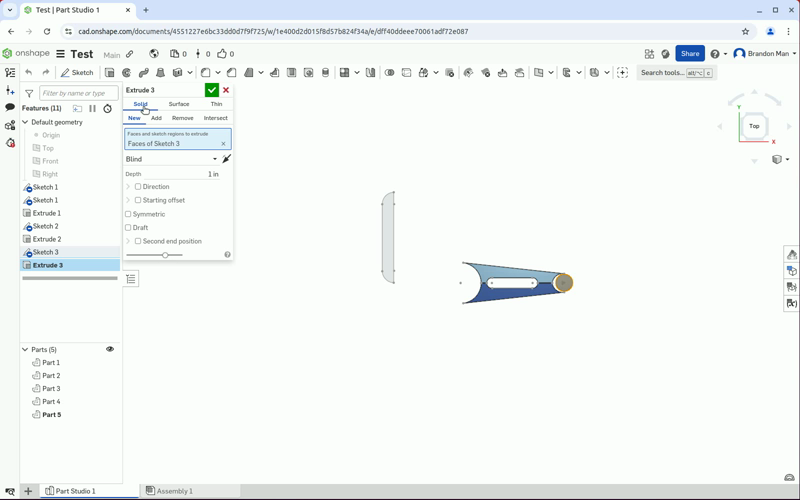
mouse_move(143, 106)
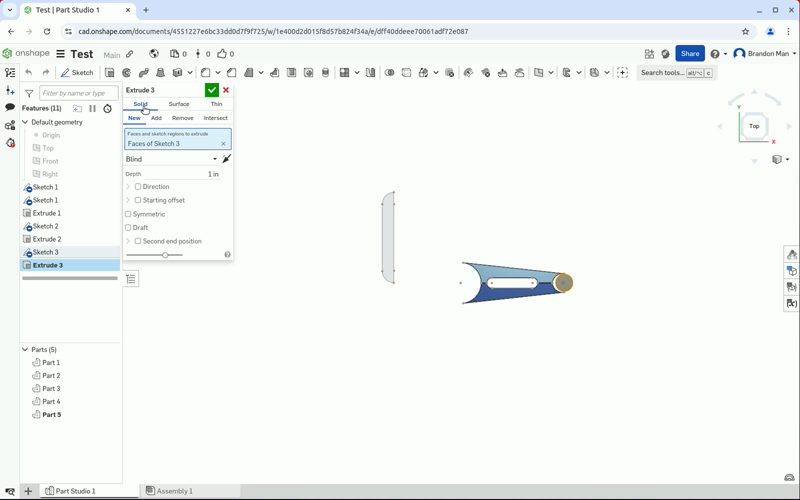
click(143, 106)
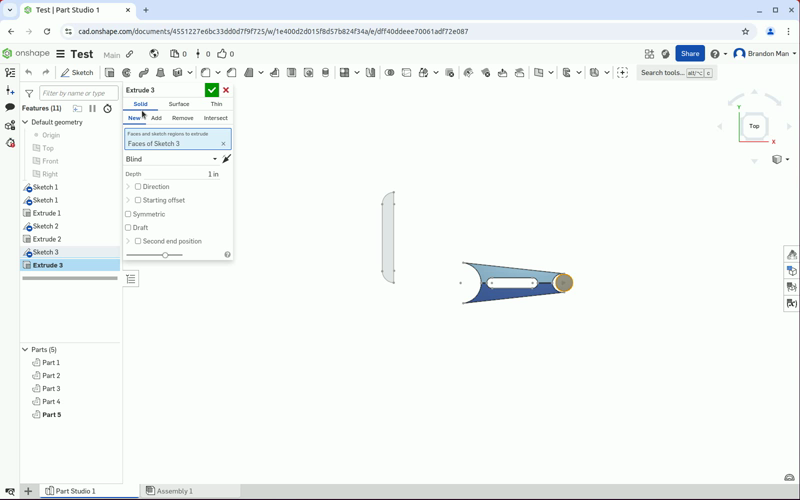
mouse_move(137, 120)
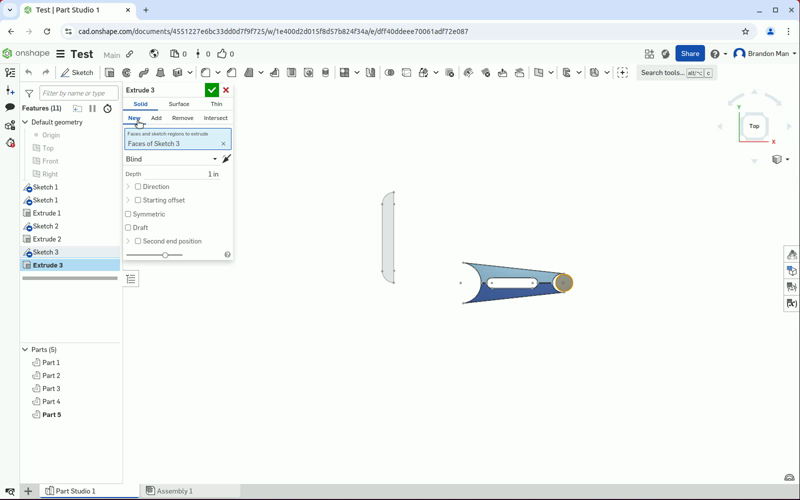
click(137, 120)
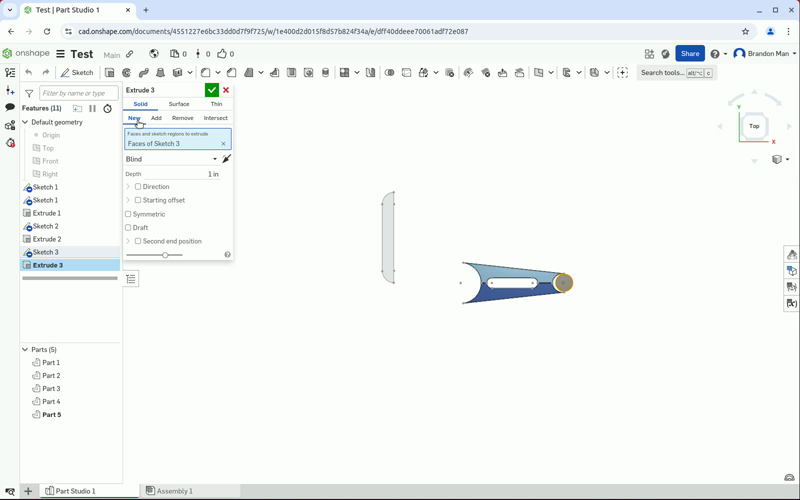
key(tab, 4)
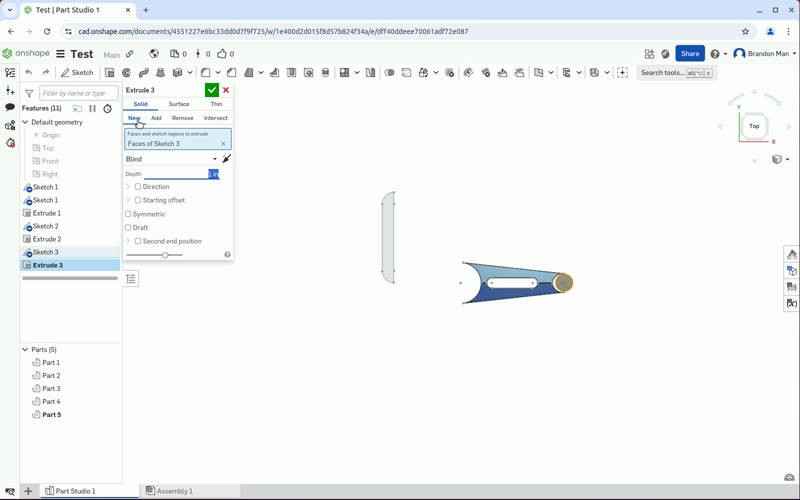
text(4.092)
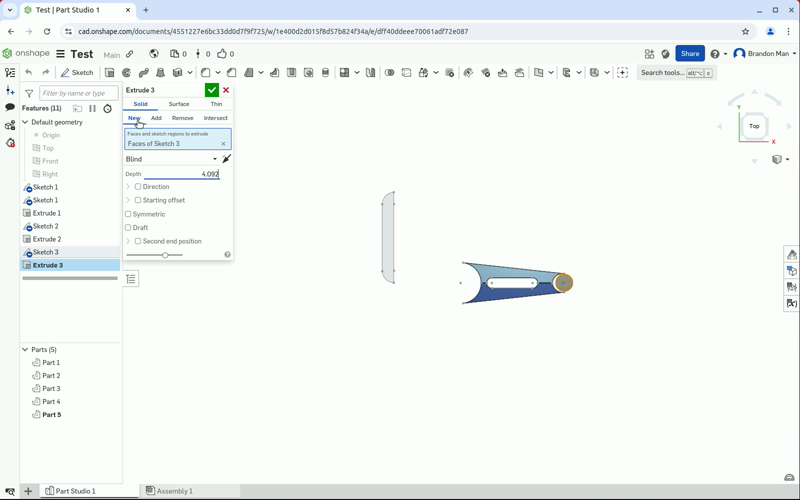
key(enter)
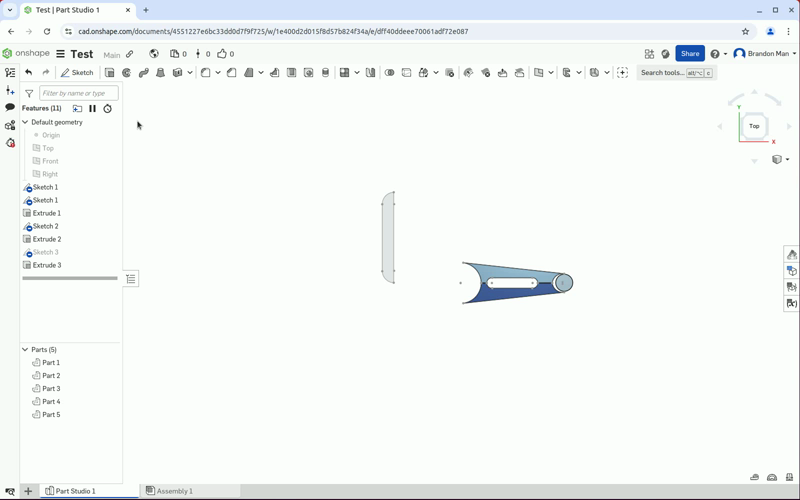
key(shift+h)
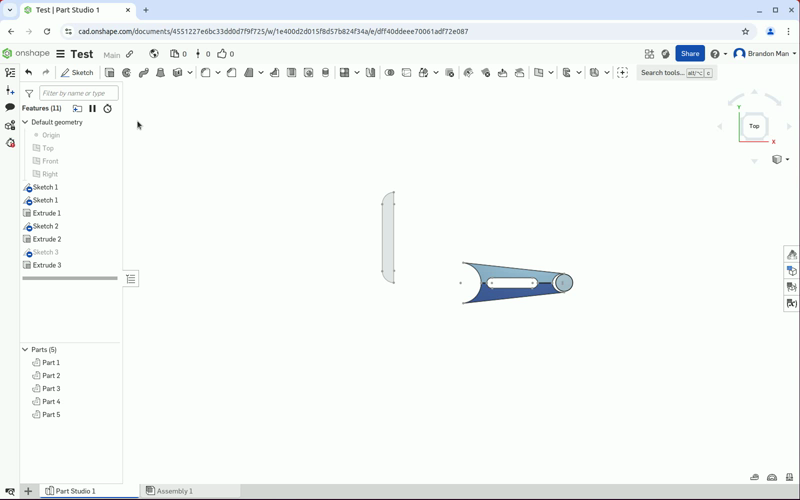
key(shift+h)
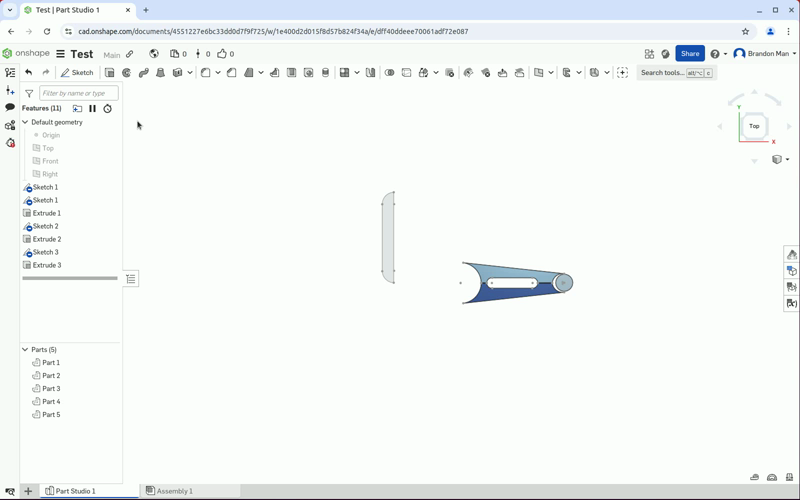
mouse_move(73, 189)
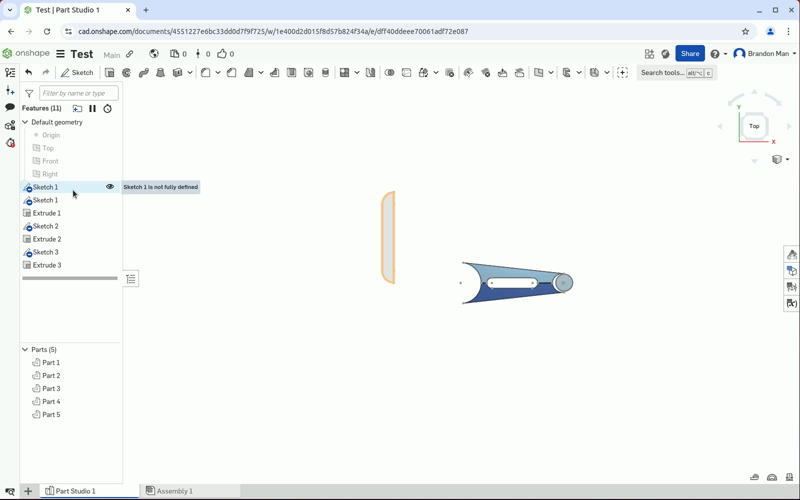
click(73, 189)
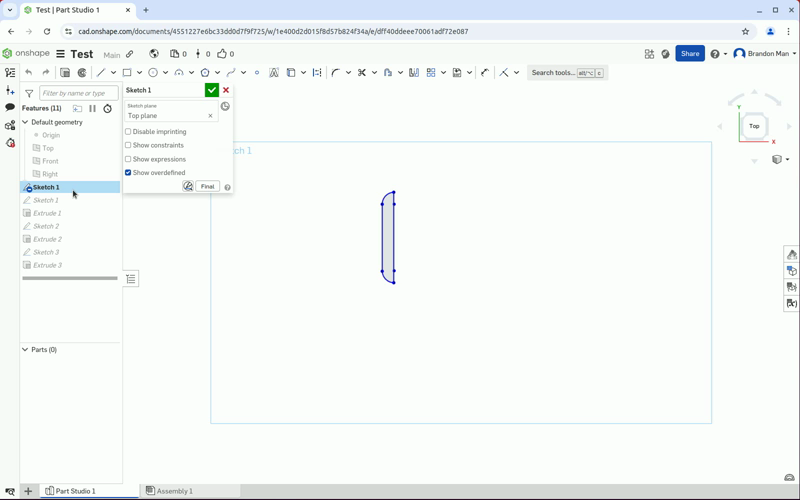
mouse_move(229, 92)
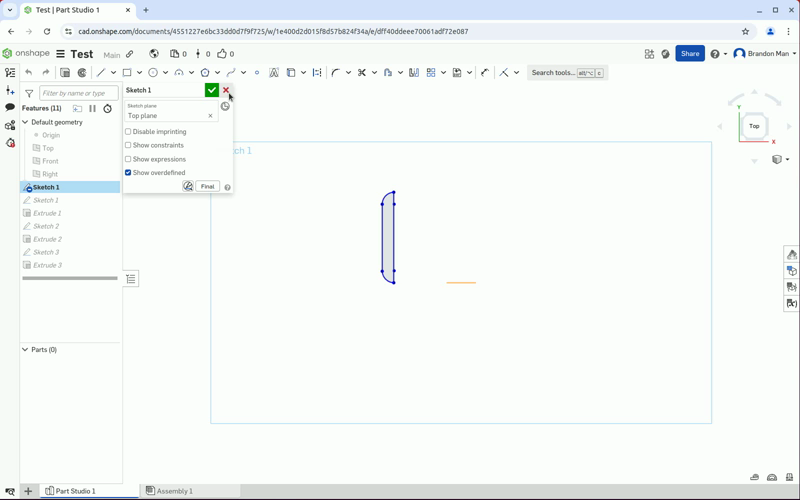
click(229, 92)
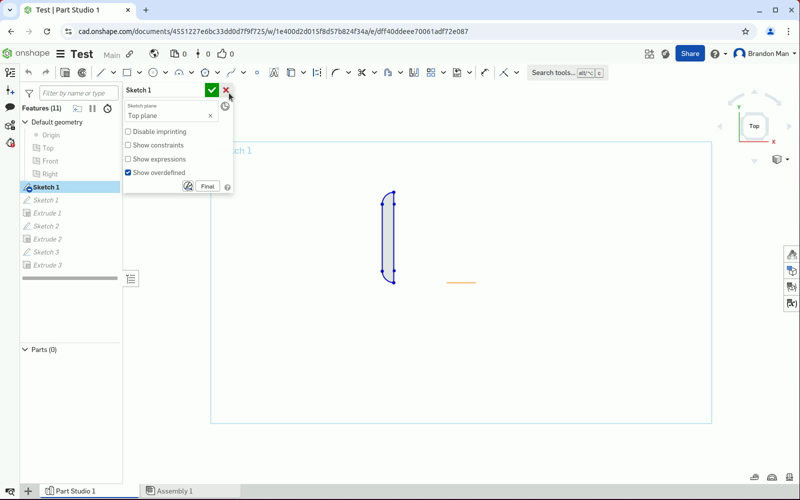
key(shift+s)
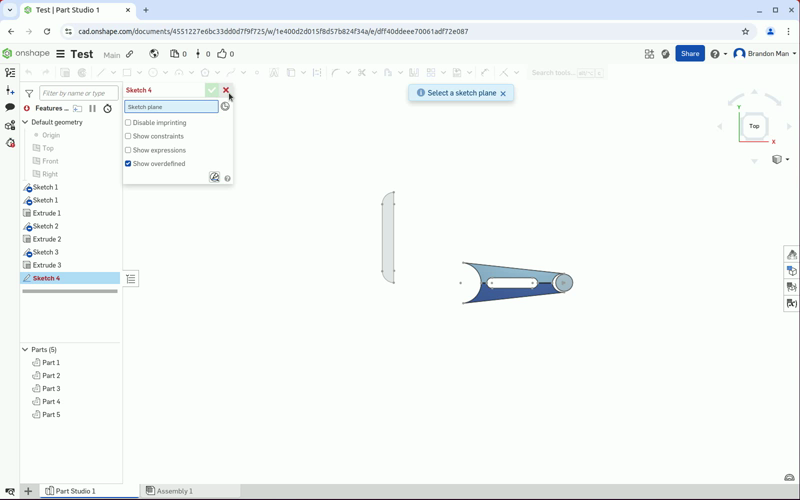
mouse_move(73, 150)
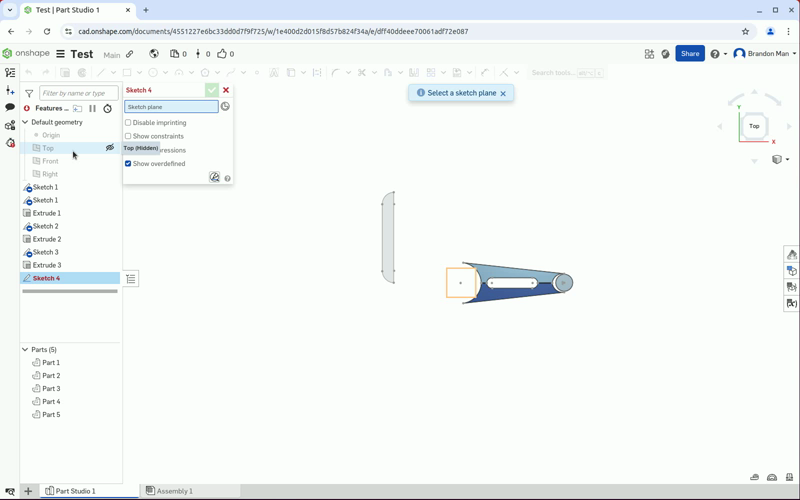
click(73, 150)
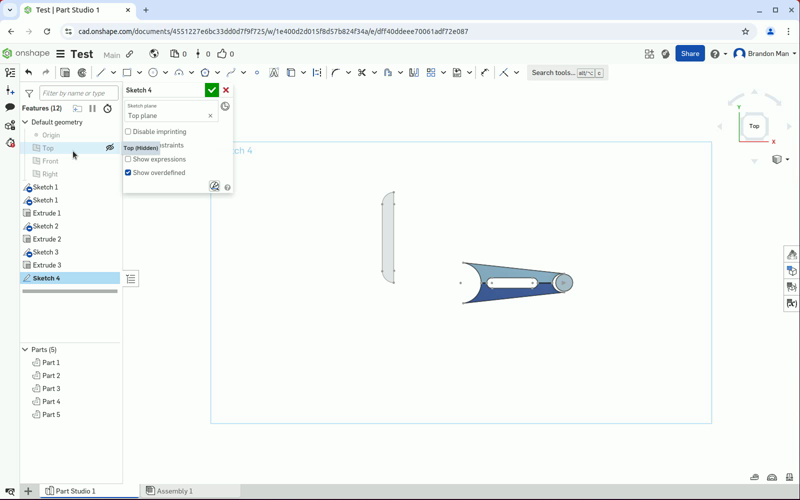
mouse_move(73, 352)
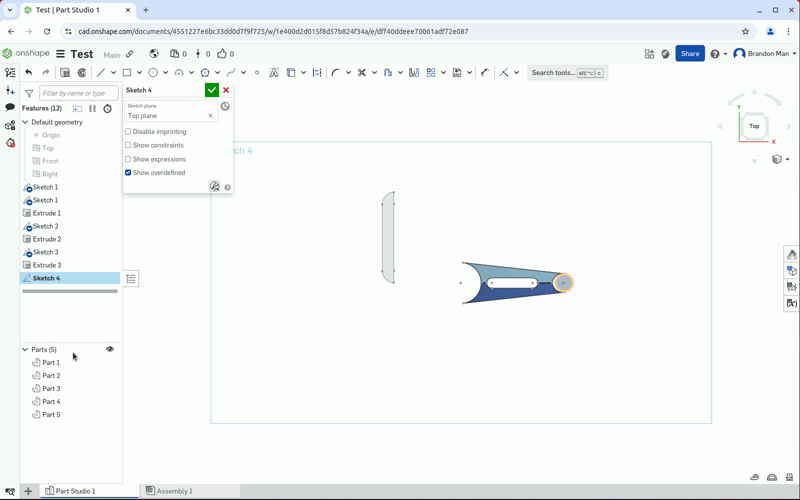
key(y)
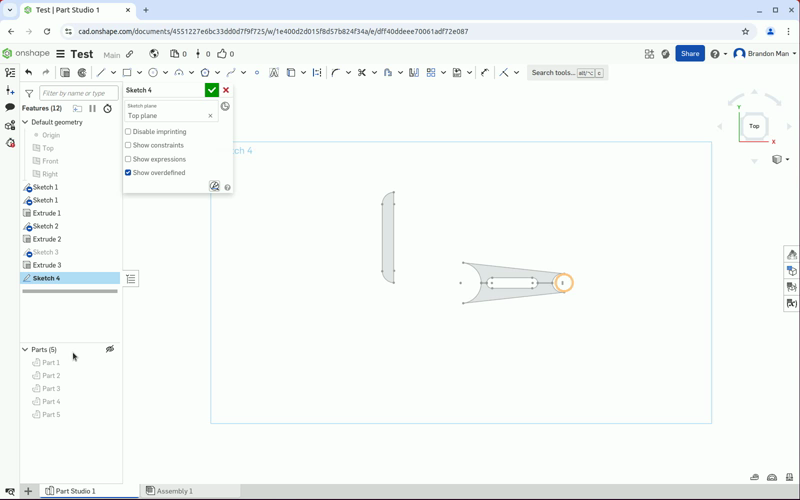
key(c)
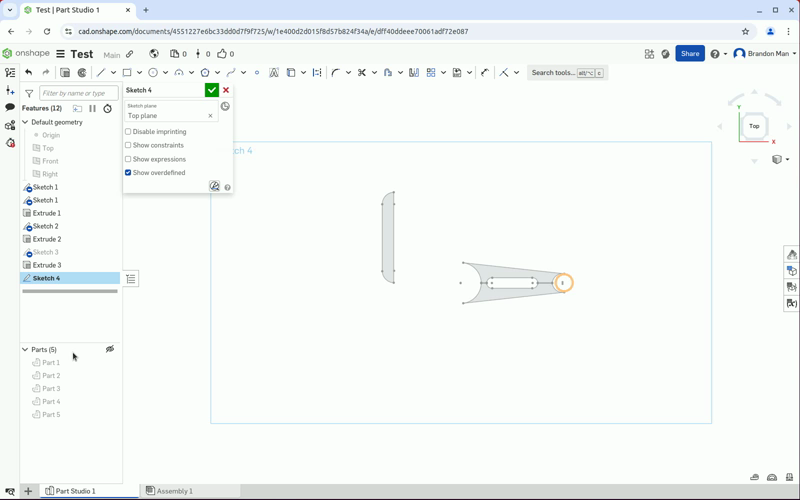
key_down(shift)
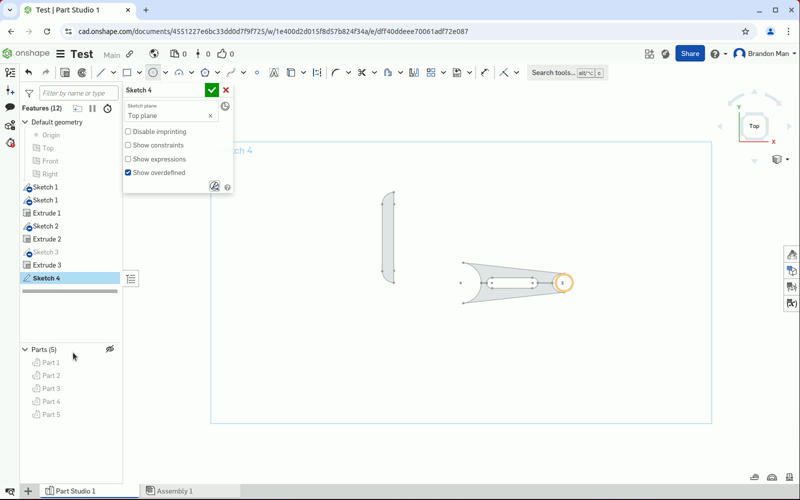
mouse_move(461, 282)
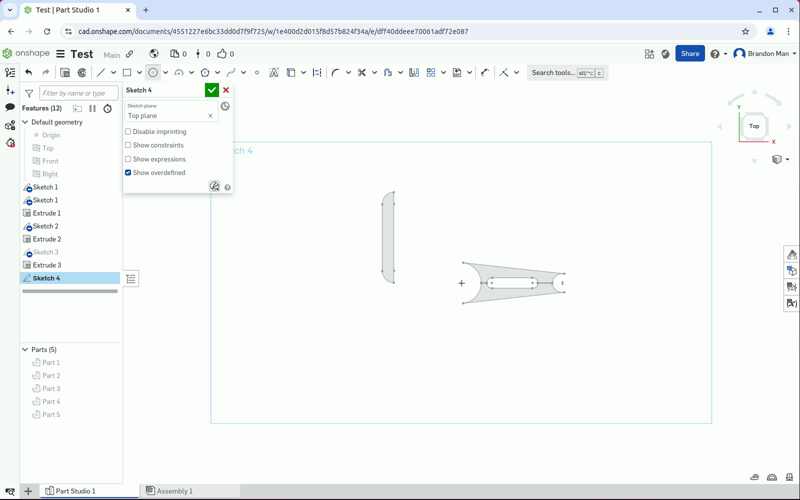
click(461, 282)
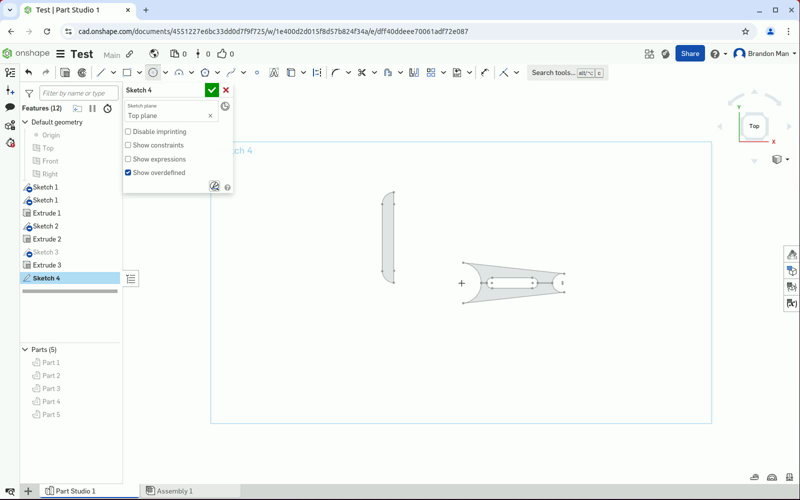
key_up(shift)
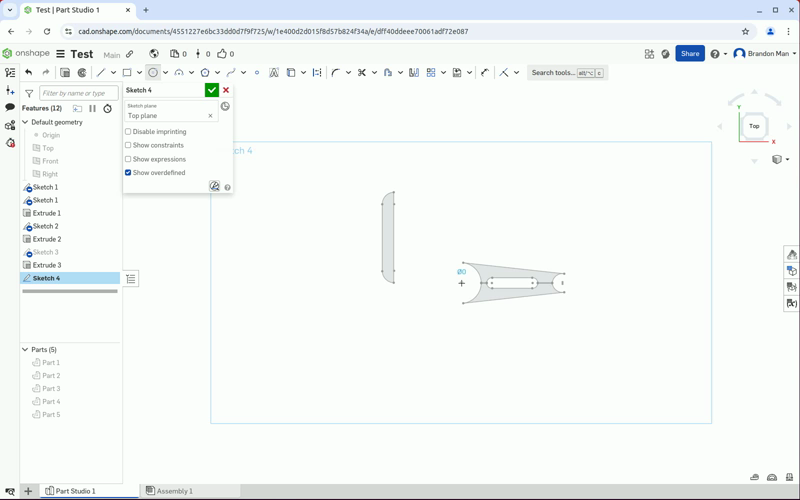
mouse_move(482, 282)
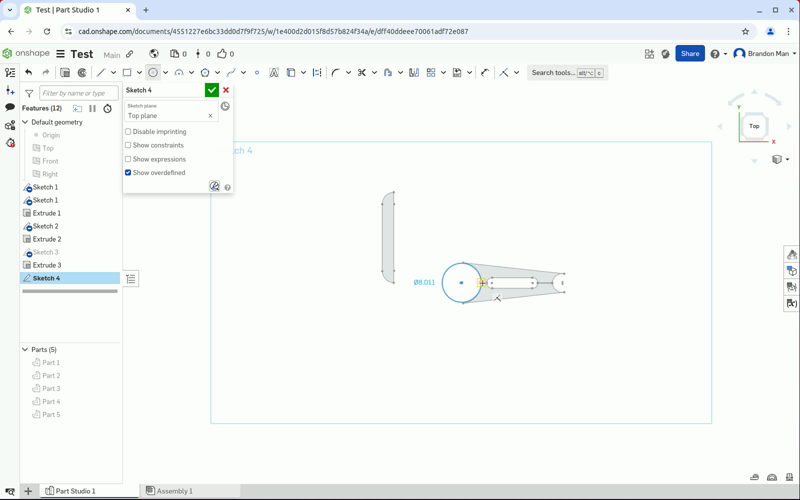
click(482, 282)
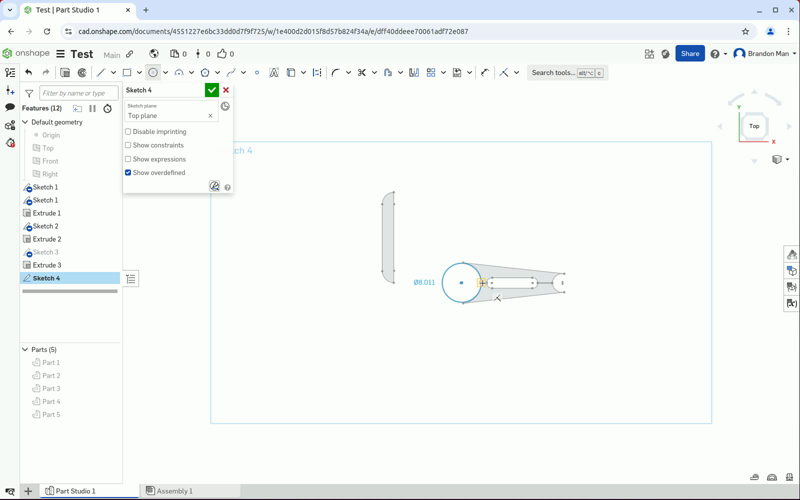
key(esc)
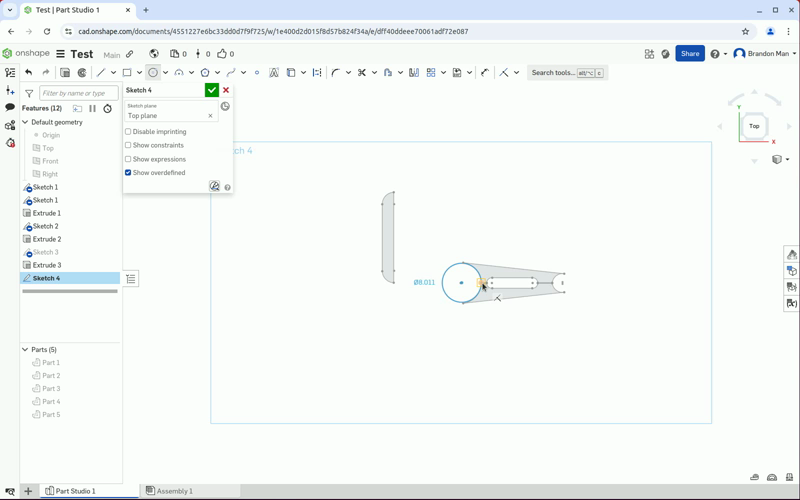
key(c)
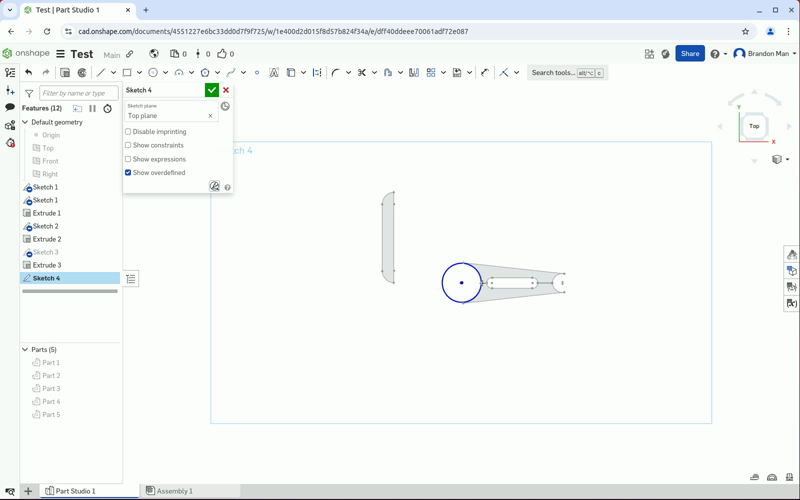
key_down(shift)
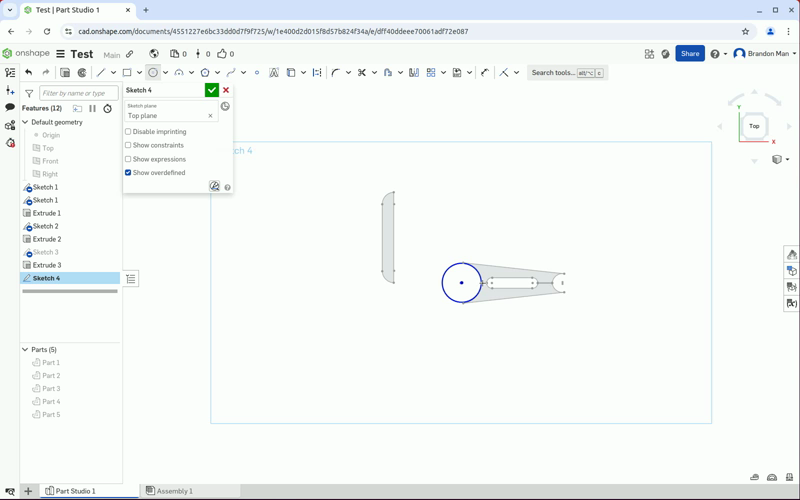
mouse_move(461, 282)
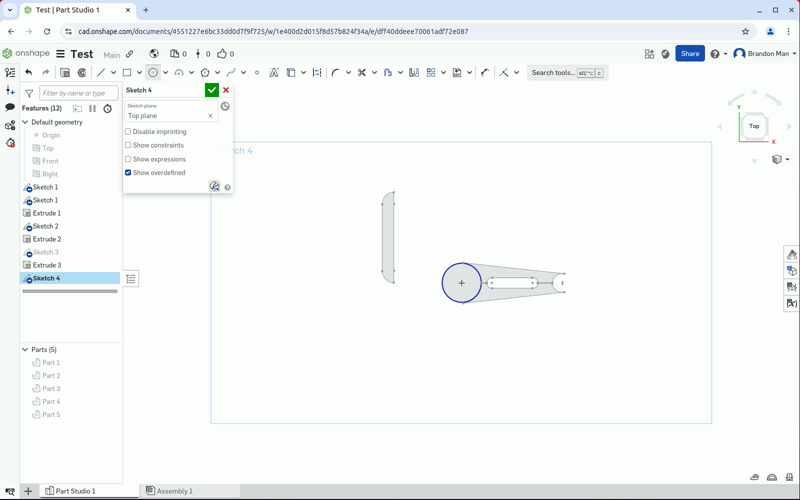
click(461, 282)
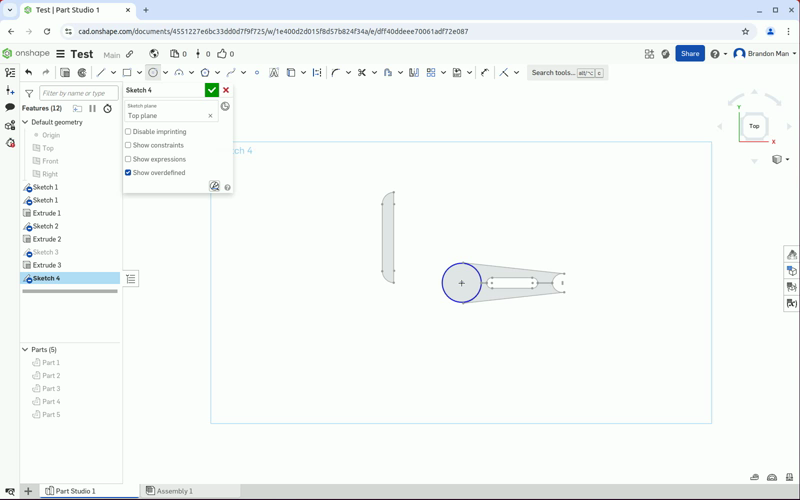
key_up(shift)
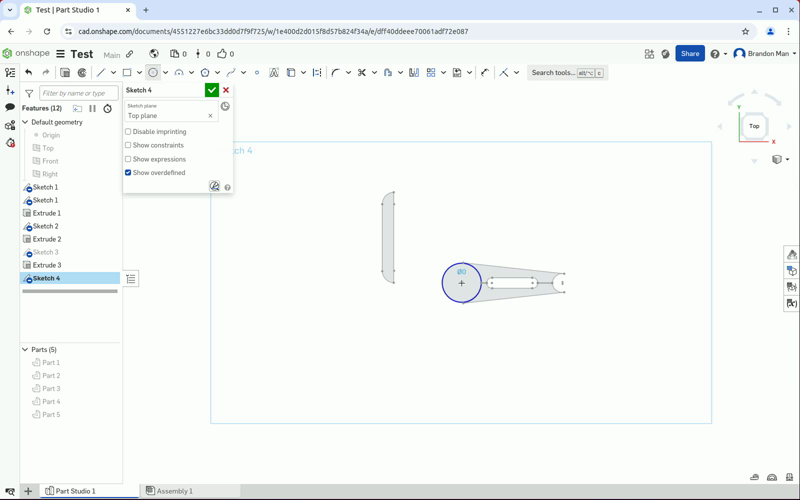
mouse_move(477, 282)
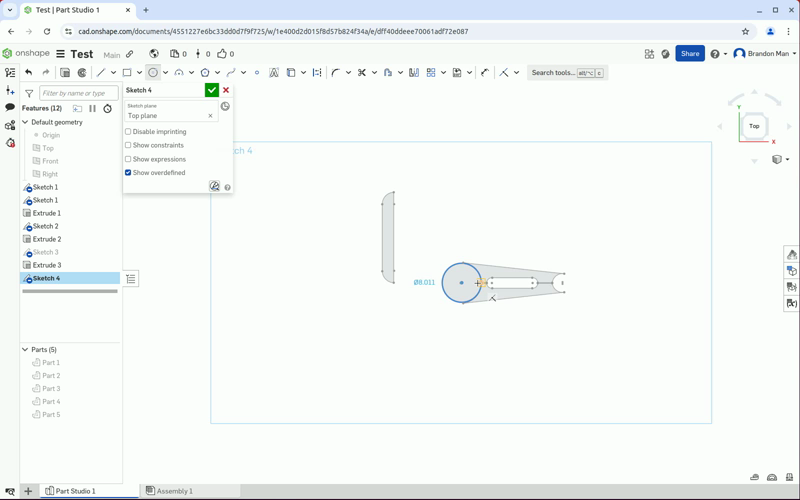
click(477, 282)
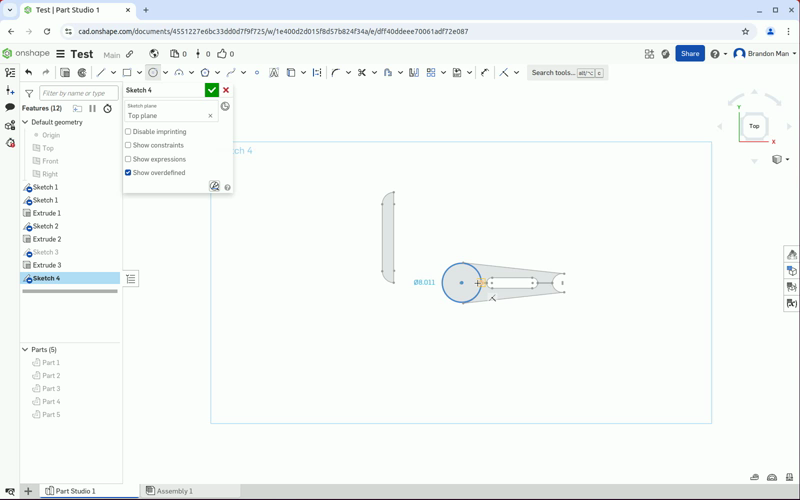
key(esc)
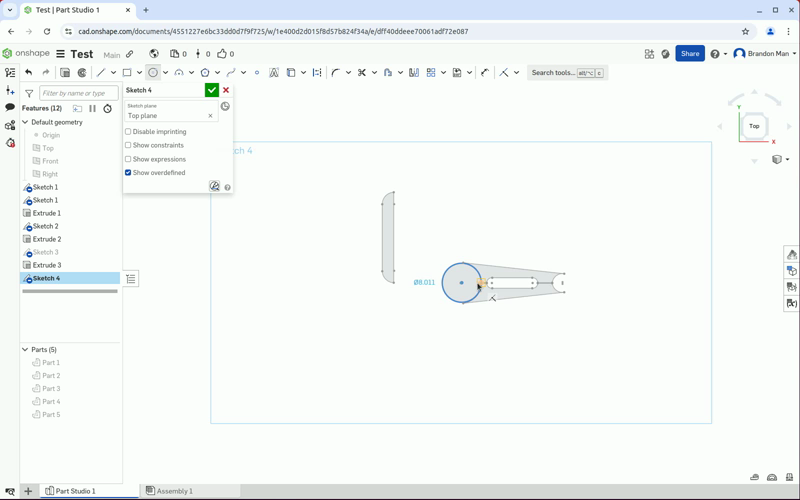
mouse_move(450, 298)
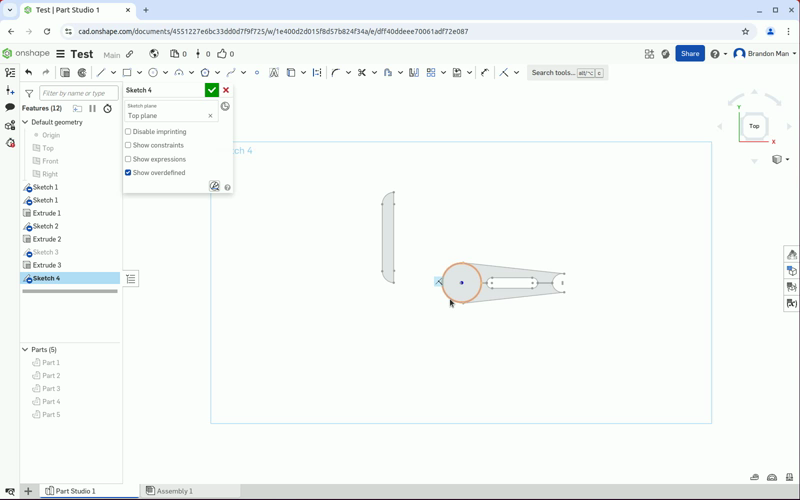
scroll(6)
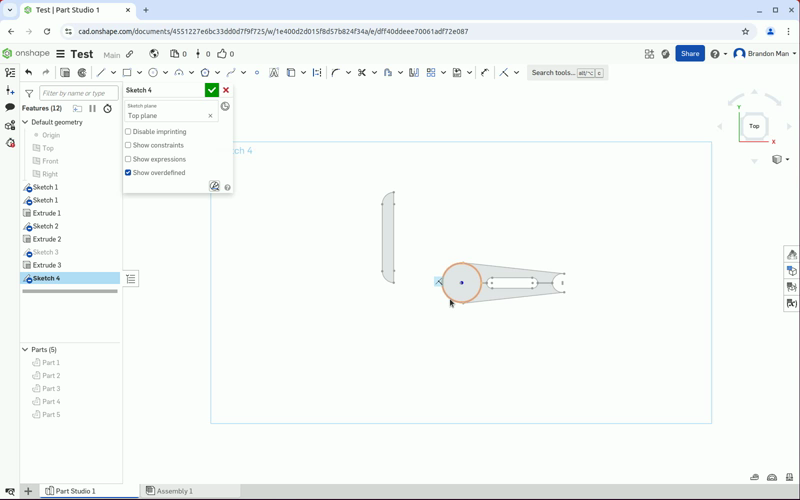
scroll(6)
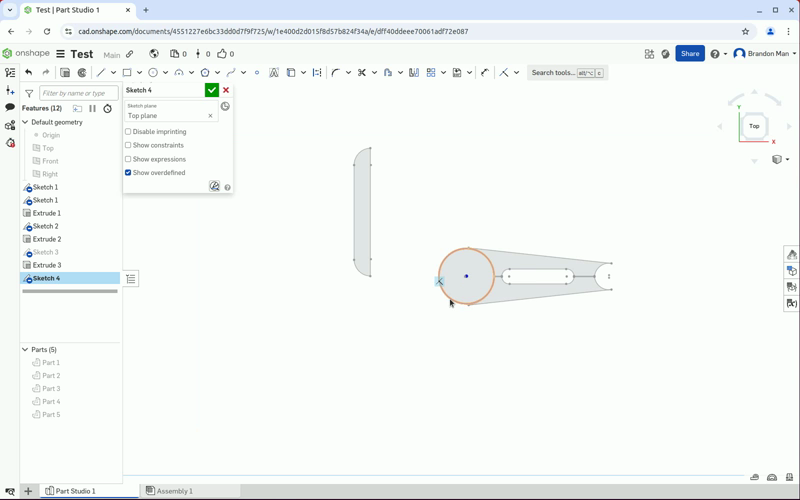
scroll(6)
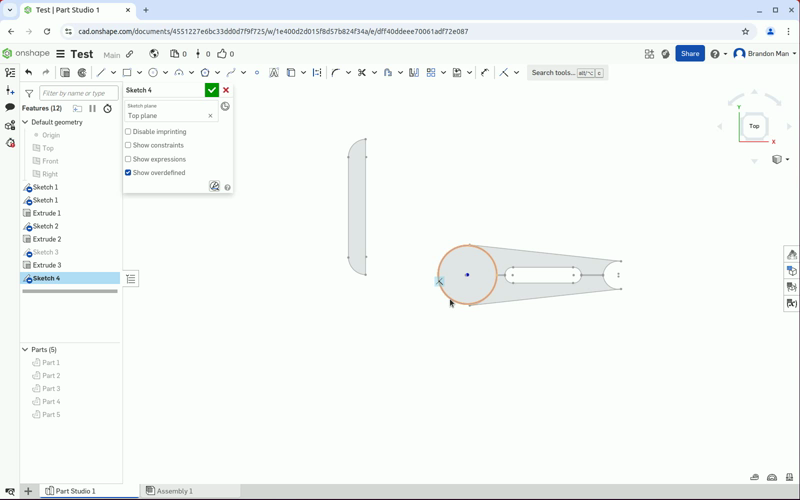
scroll(6)
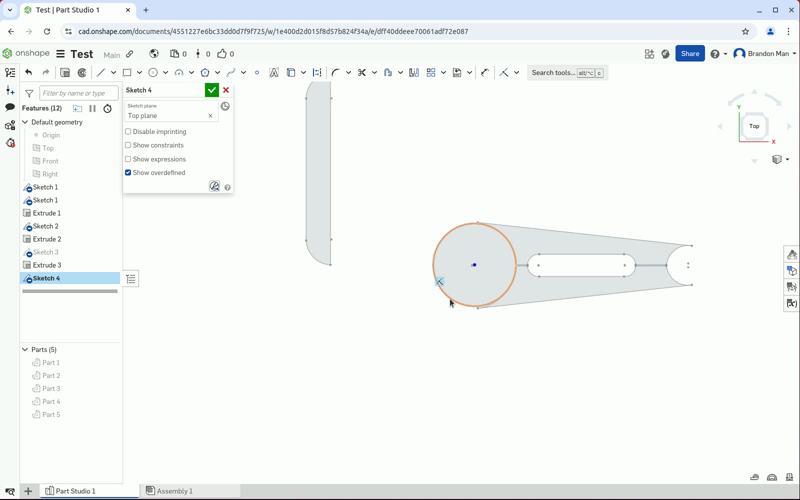
scroll(6)
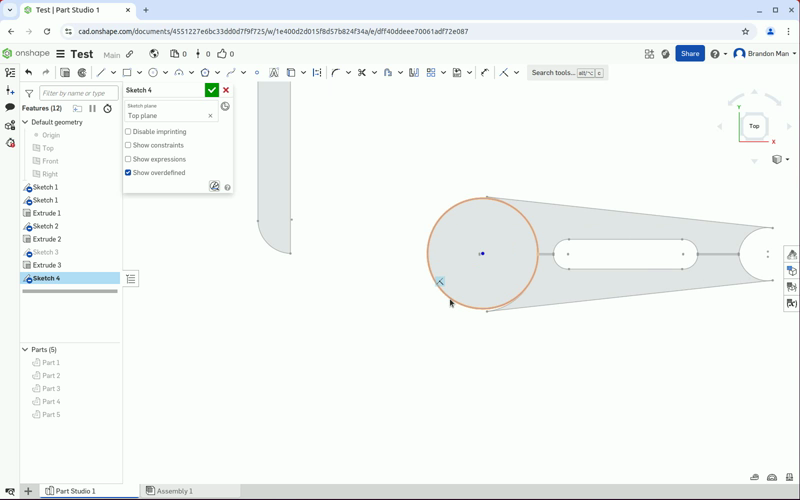
scroll(6)
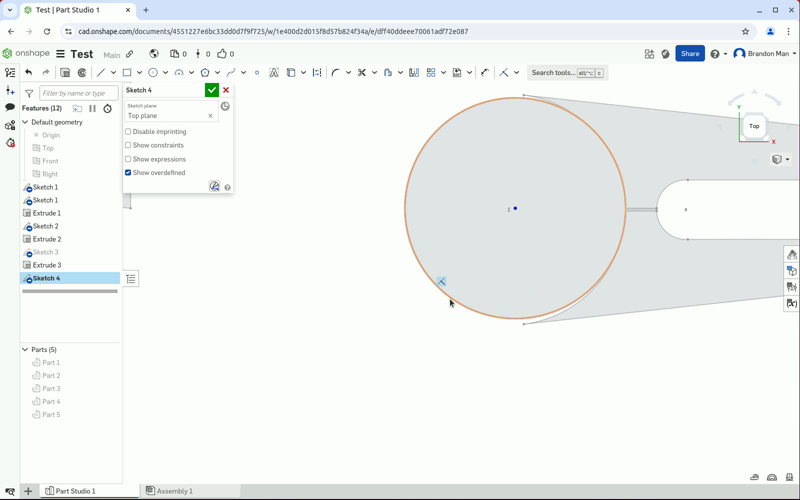
scroll(6)
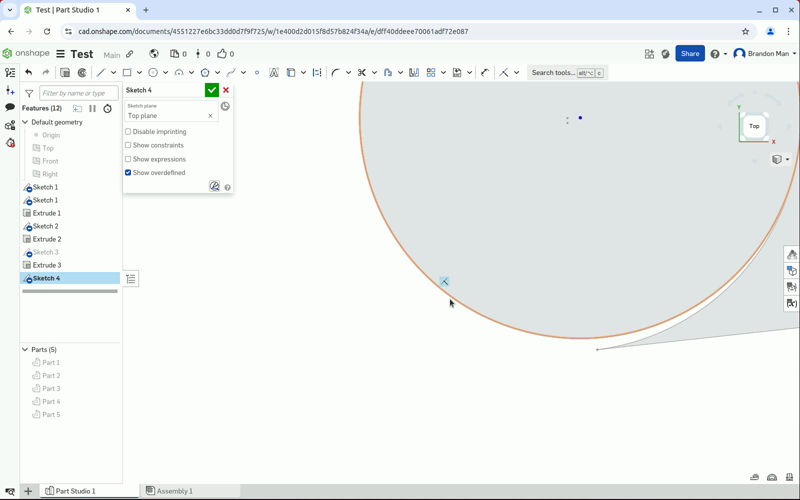
click(450, 298)
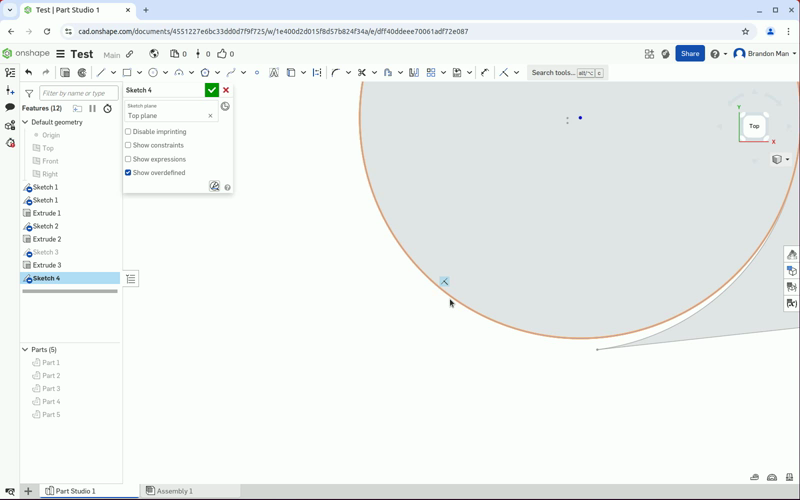
scroll(-6)
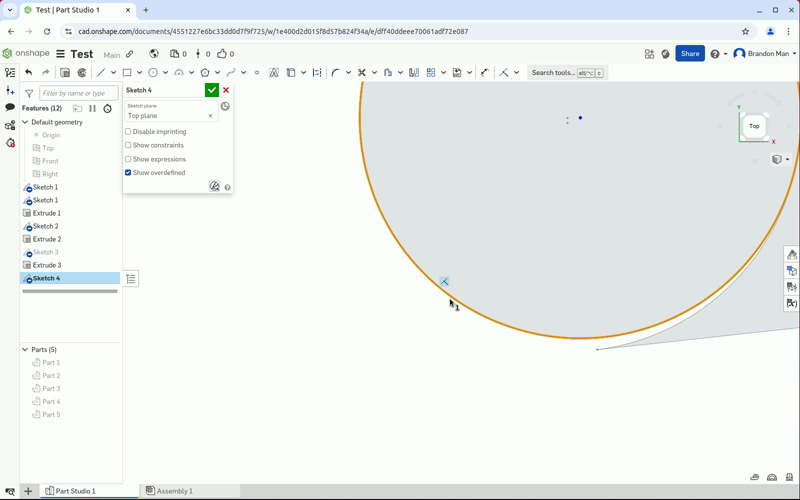
scroll(-6)
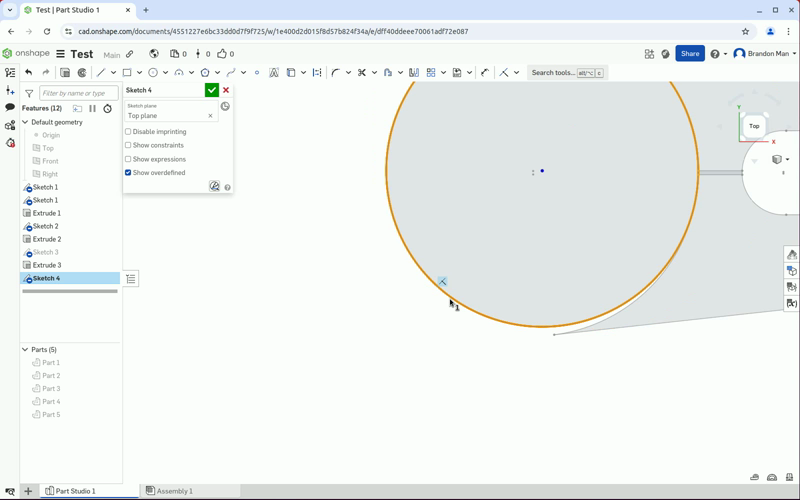
scroll(-6)
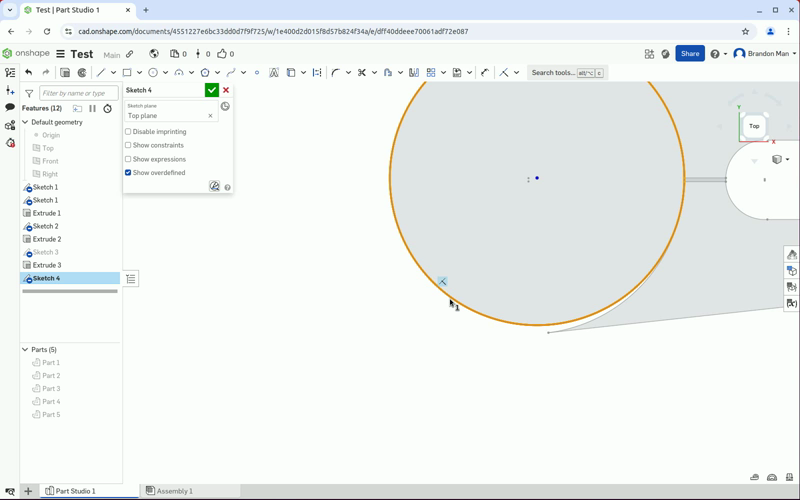
scroll(-6)
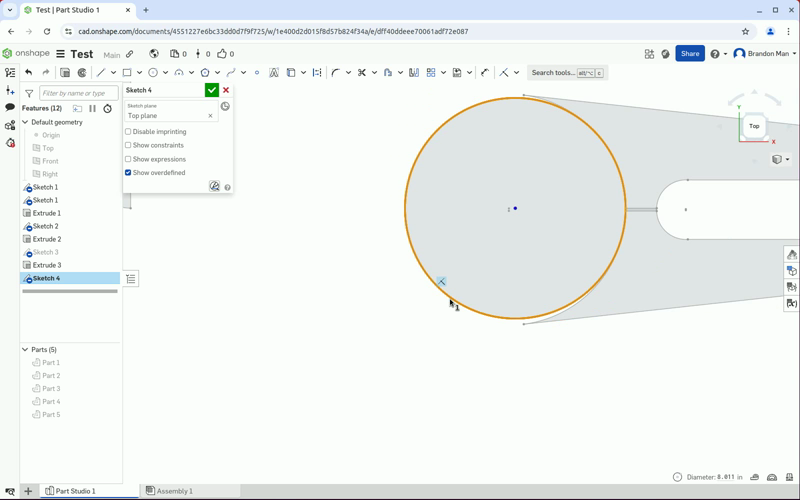
scroll(-6)
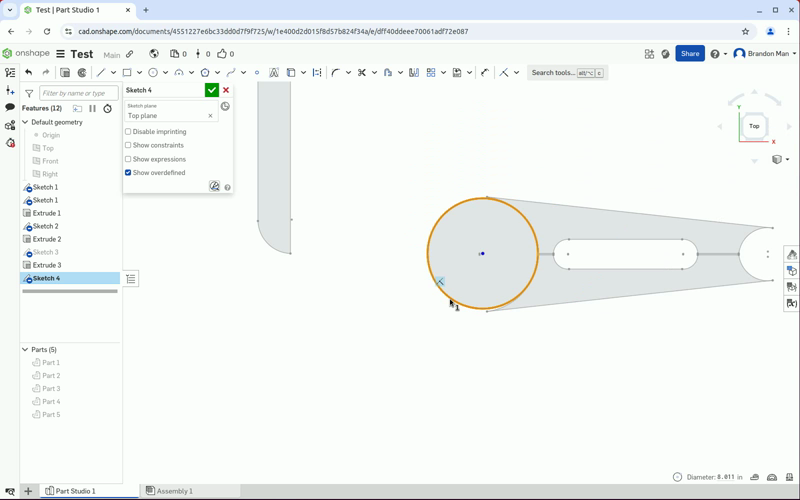
scroll(-6)
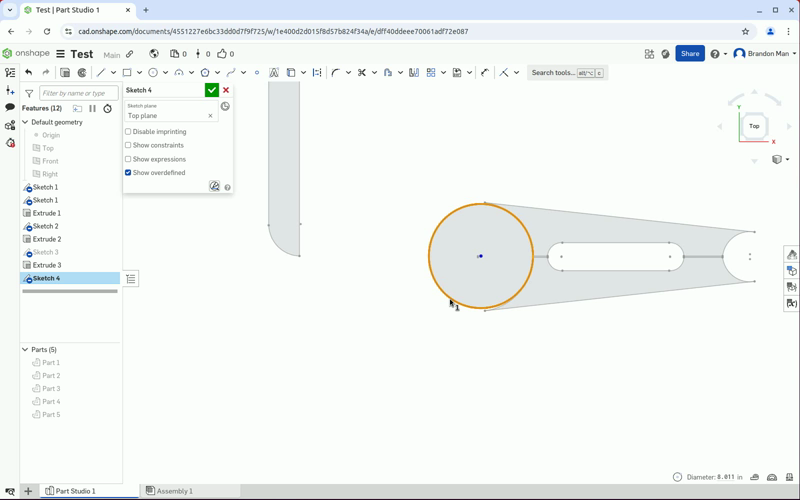
scroll(-6)
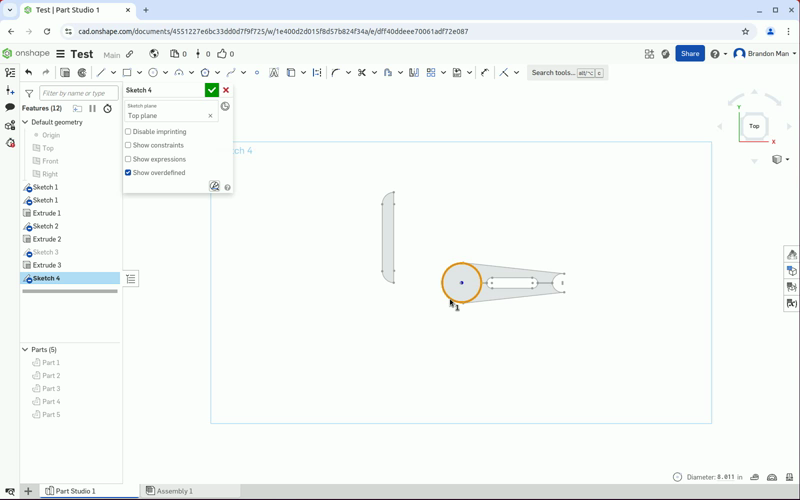
mouse_move(73, 352)
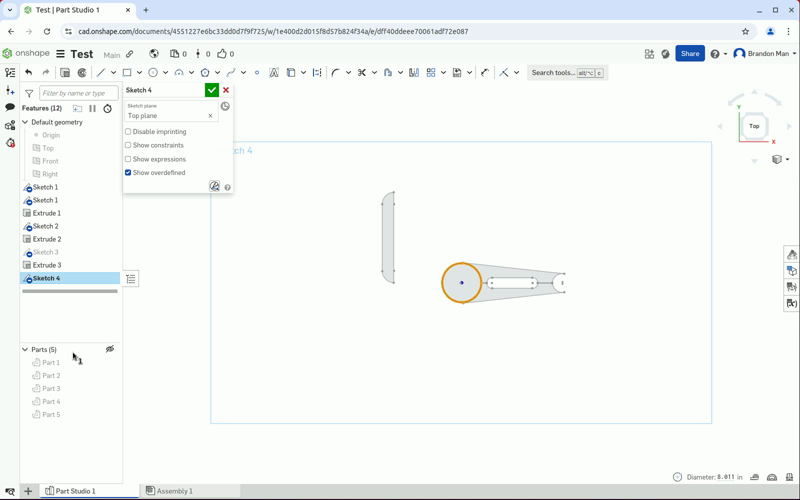
key(shift+y)
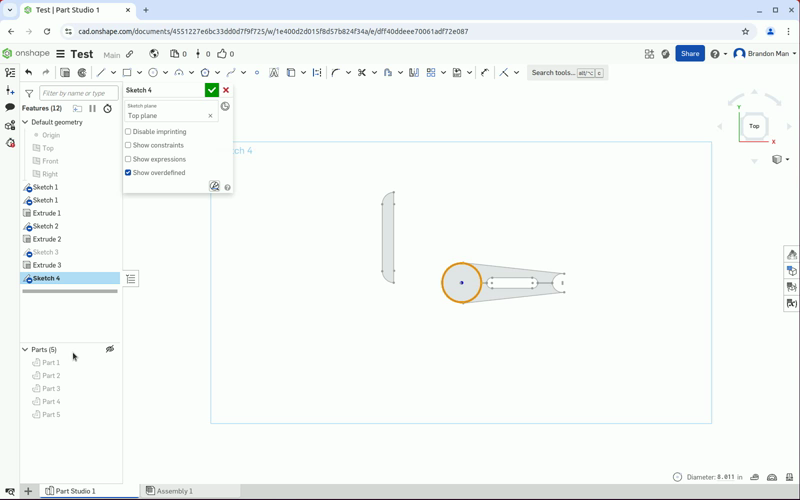
key(shift+e)
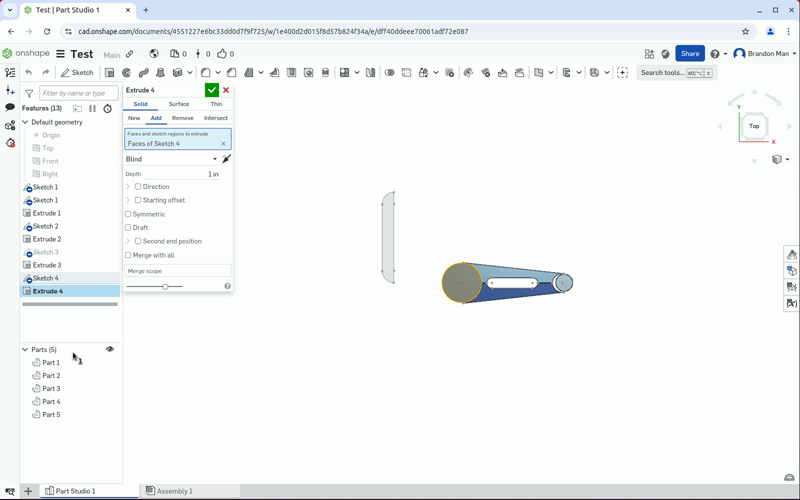
mouse_move(143, 106)
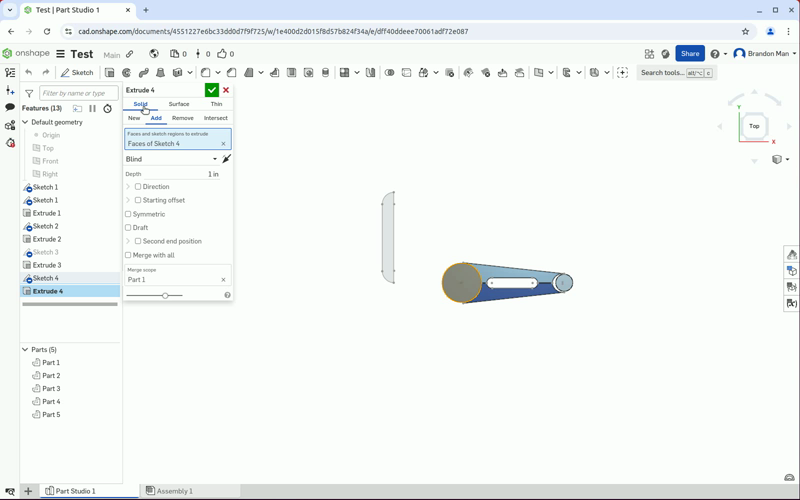
click(143, 106)
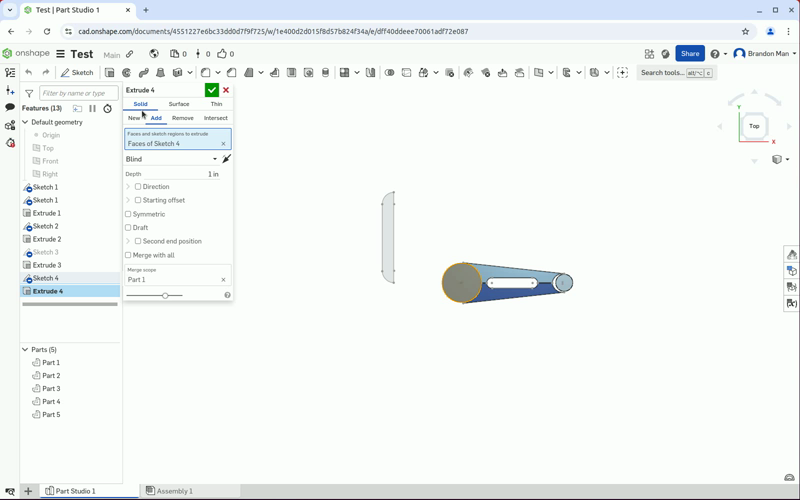
mouse_move(137, 120)
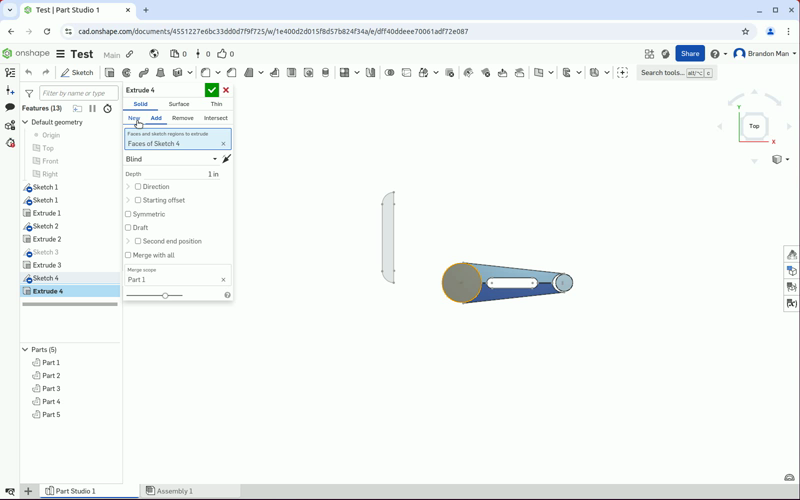
click(137, 120)
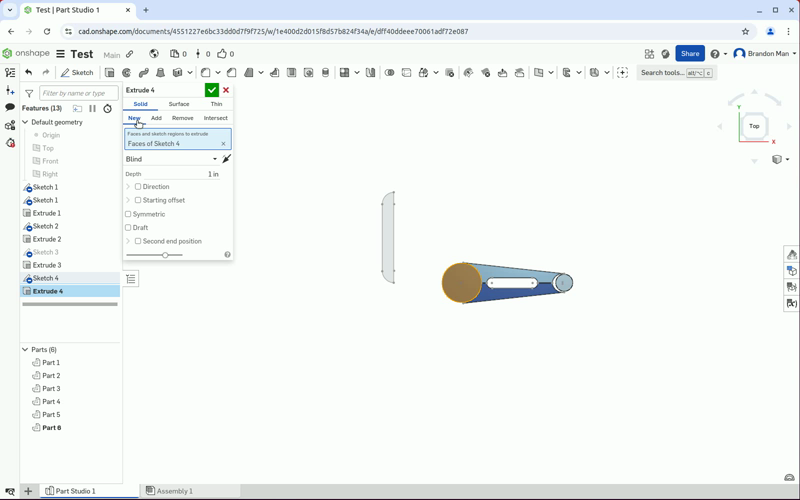
key(tab, 4)
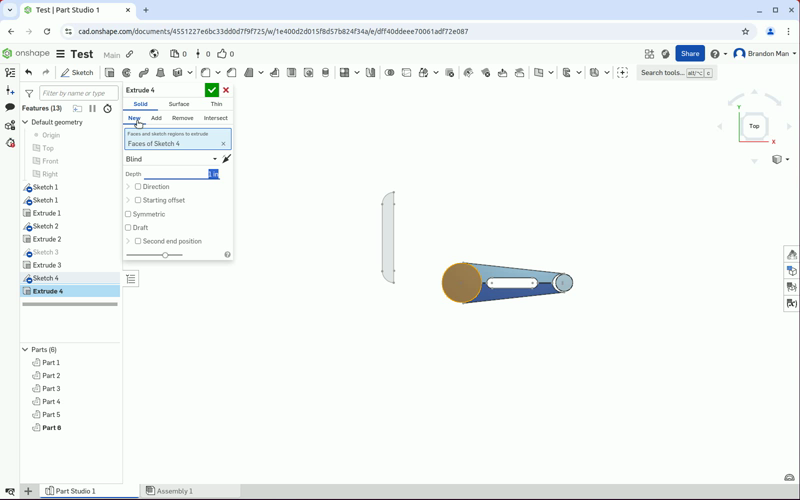
text(8.425)
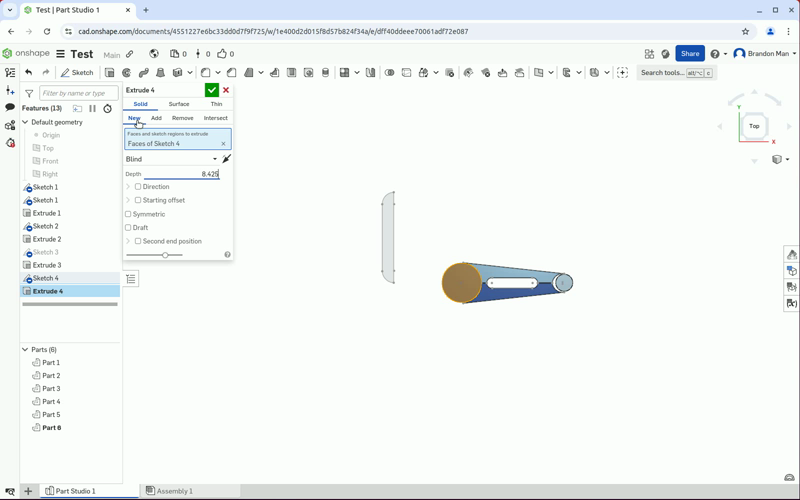
key(enter)
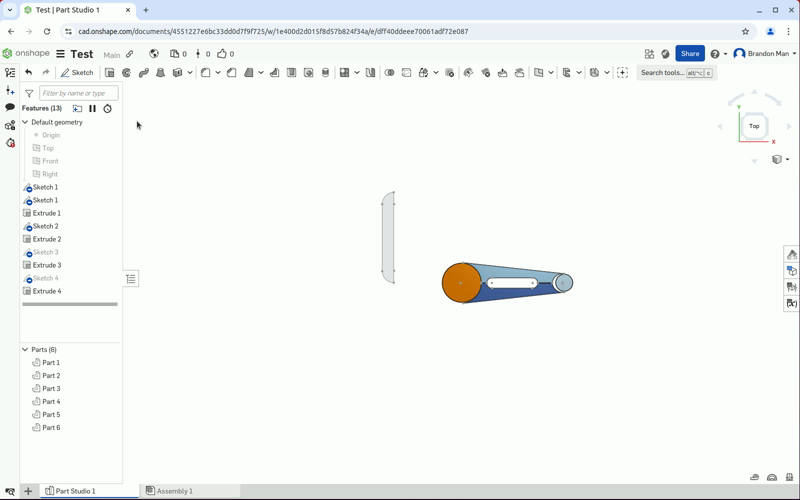
key(shift+h)
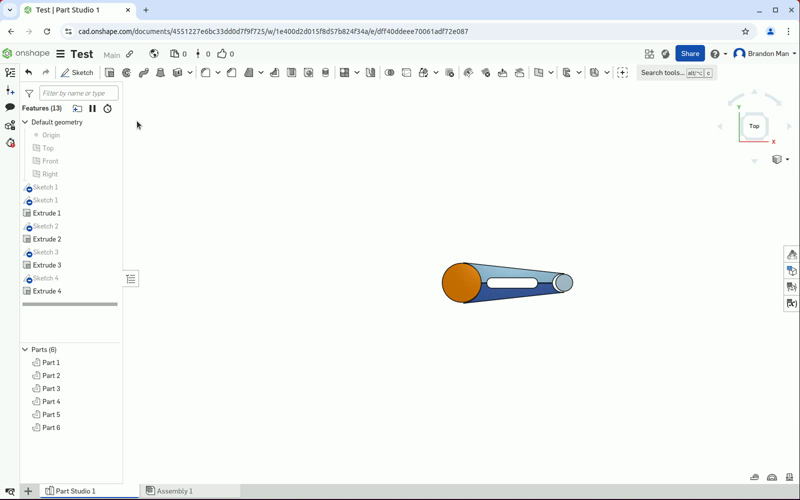
key(shift+h)
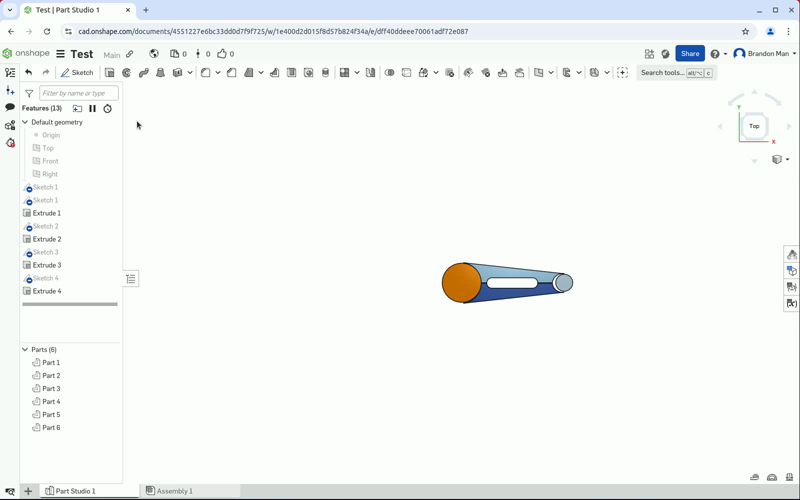
key(shift+7)
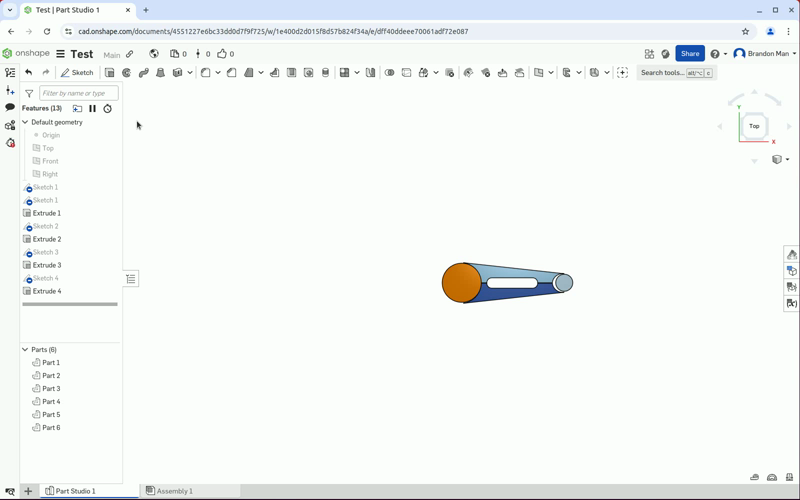
key(up, 3)
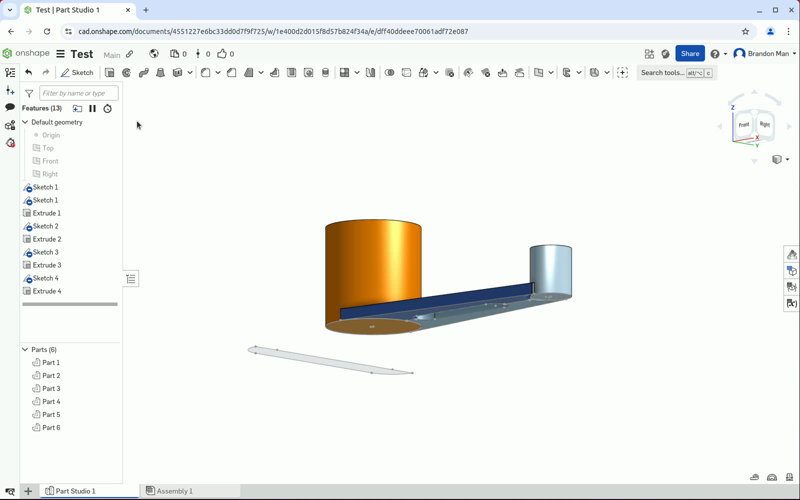
key(left, 3)
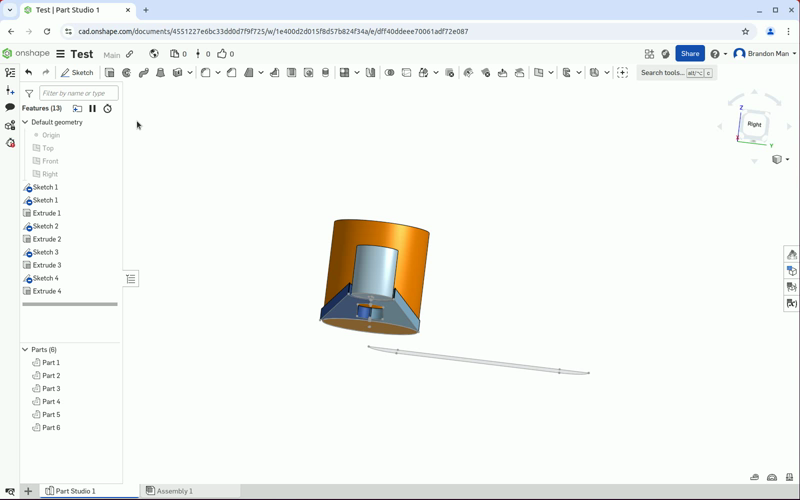
key(right, 3)
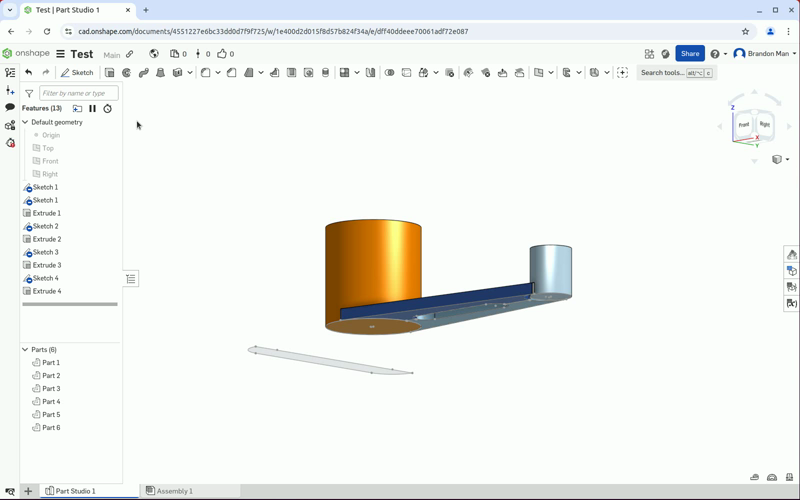
key(down, 3)
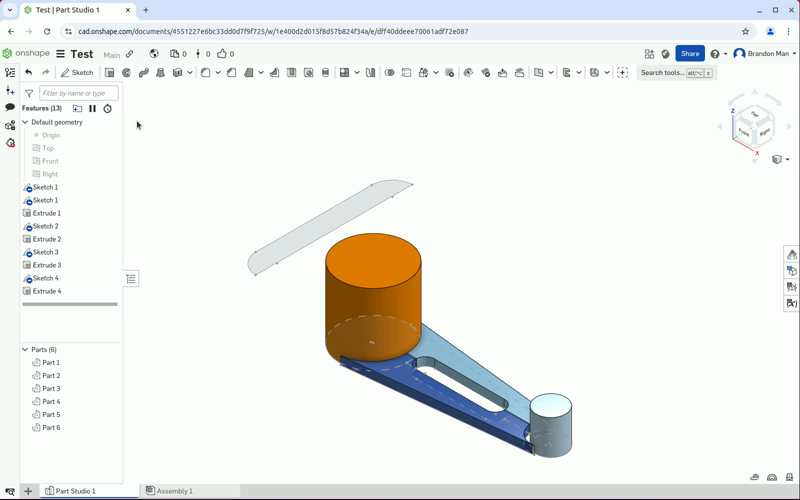
mouse_move(73, 189)
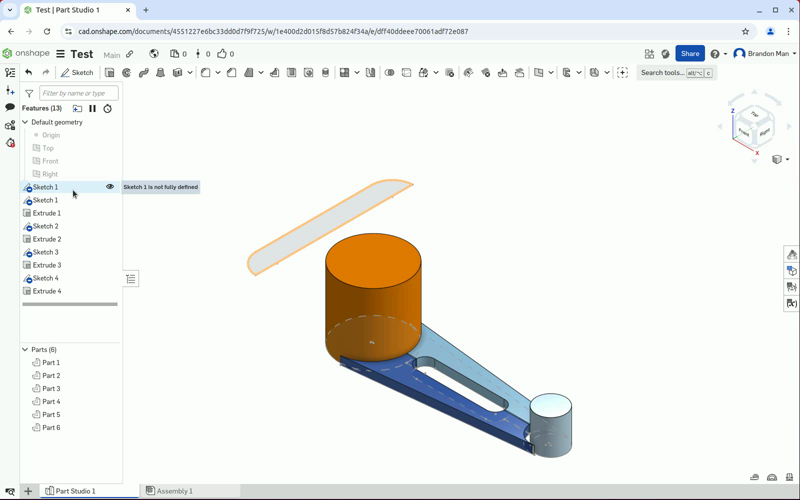
click(73, 189)